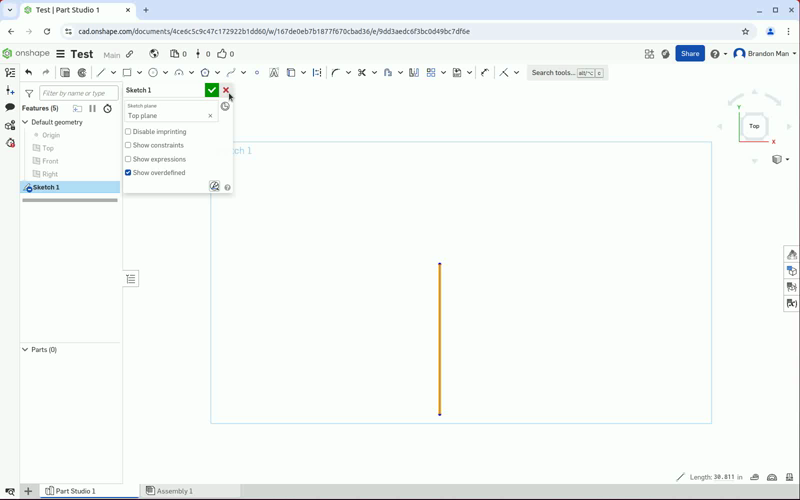
key(shift+h)
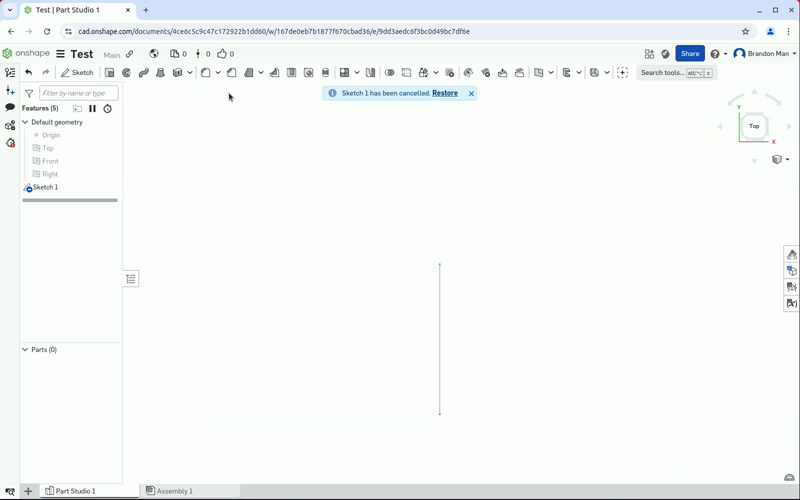
key(shift+s)
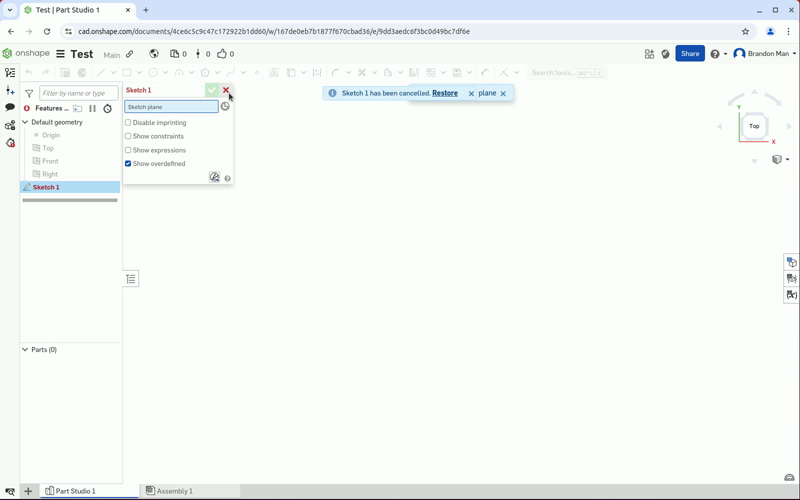
mouse_move(73, 150)
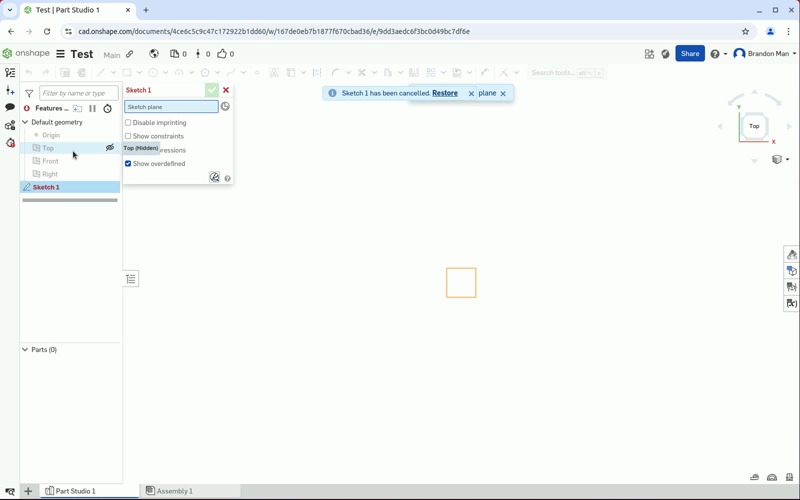
click(73, 150)
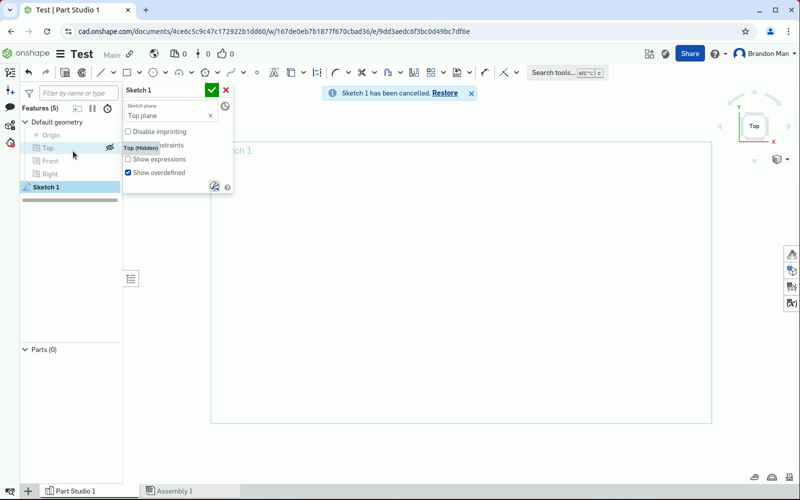
mouse_move(73, 352)
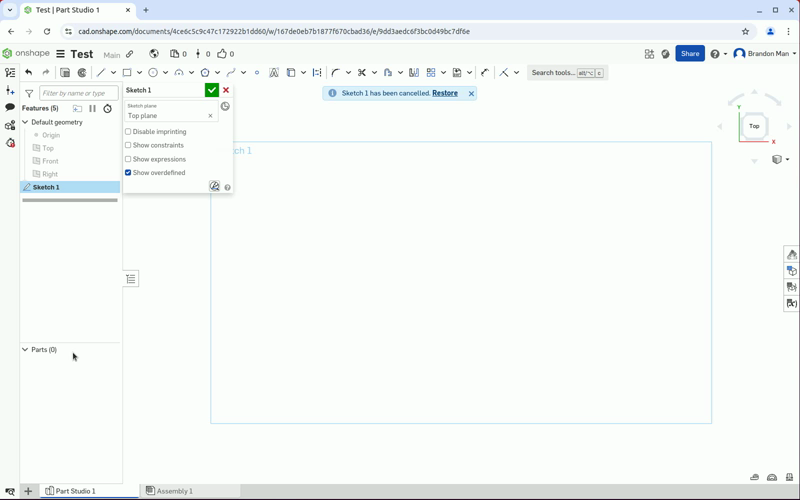
key(y)
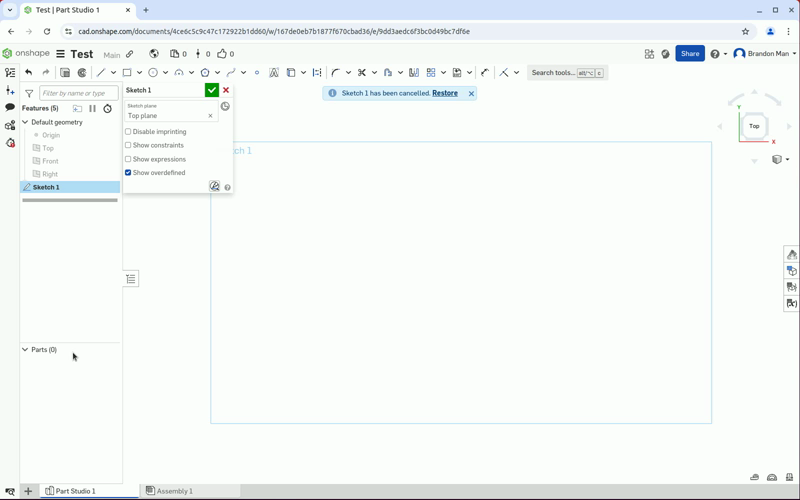
key(l)
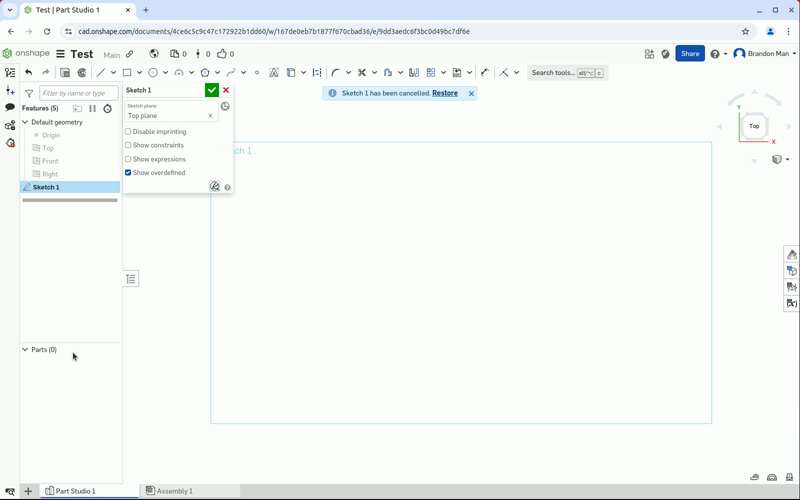
key_down(shift)
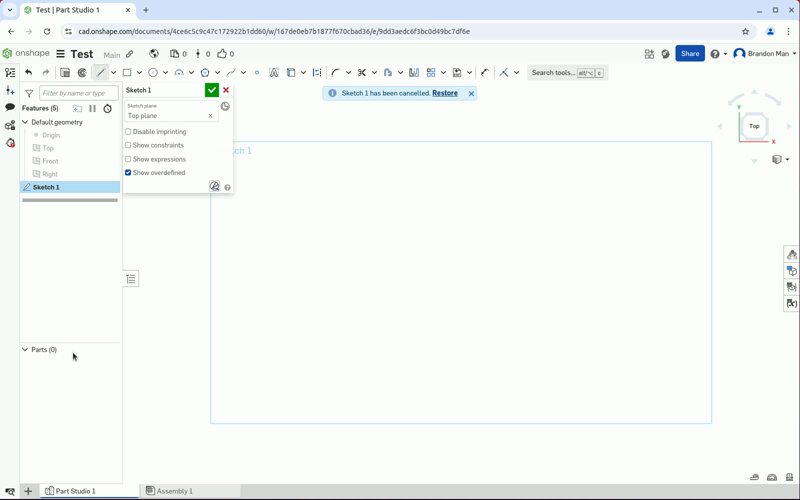
mouse_move(403, 280)
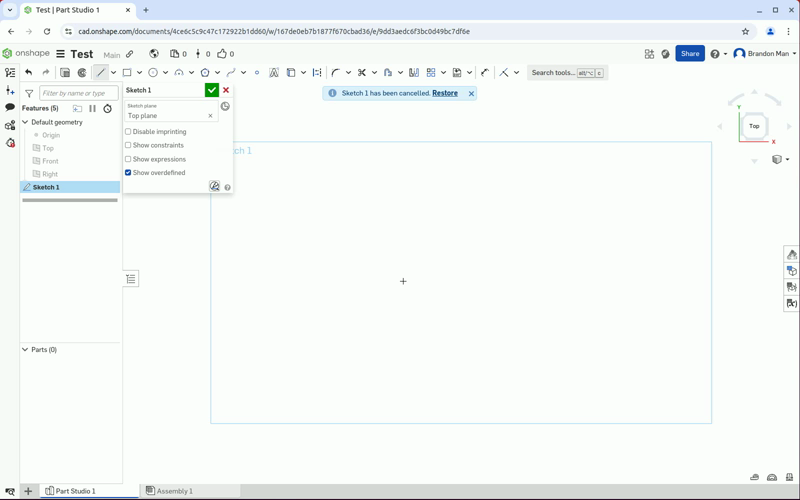
click(403, 280)
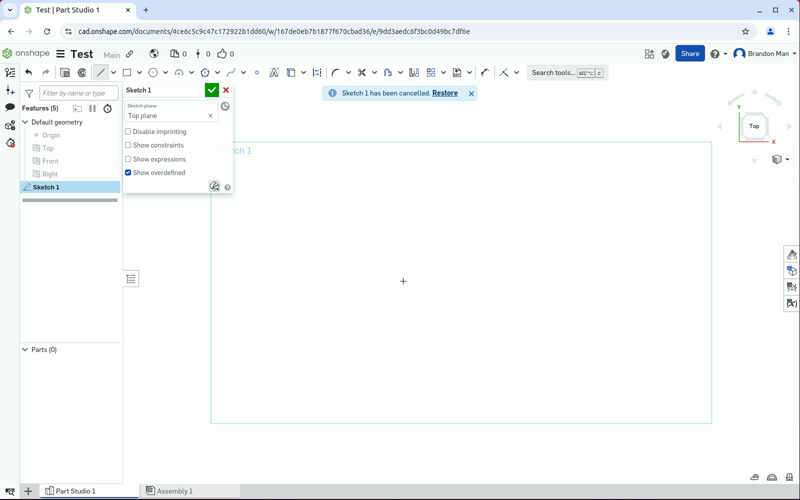
key_up(shift)
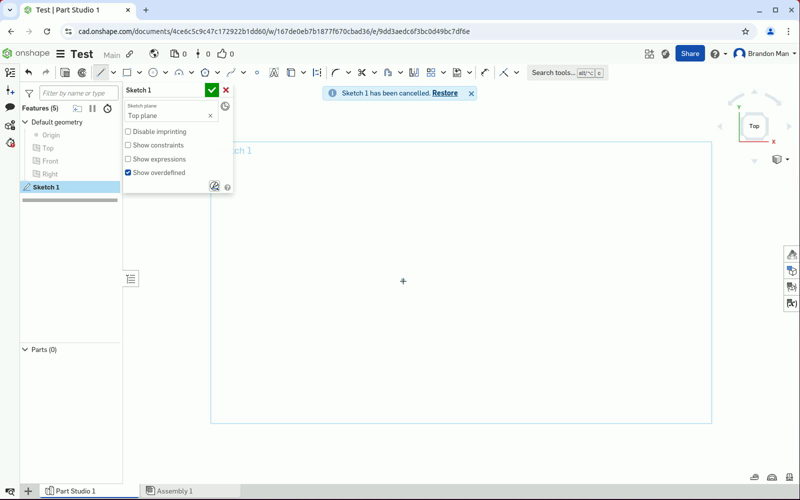
key_down(shift)
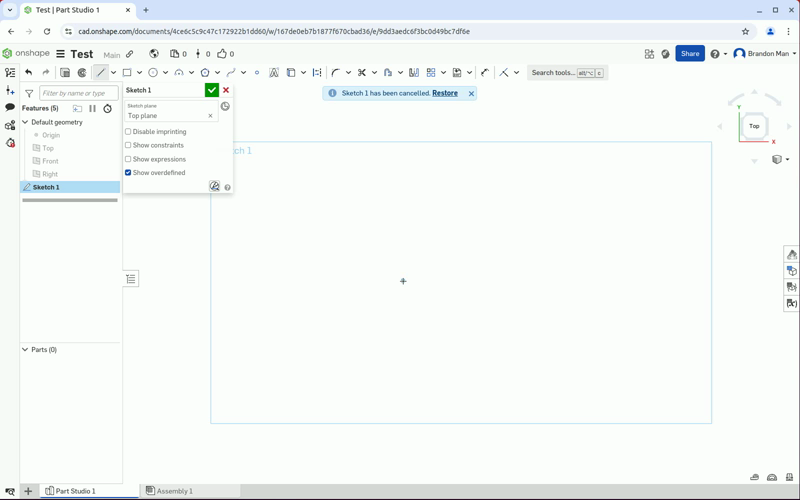
mouse_move(572, 280)
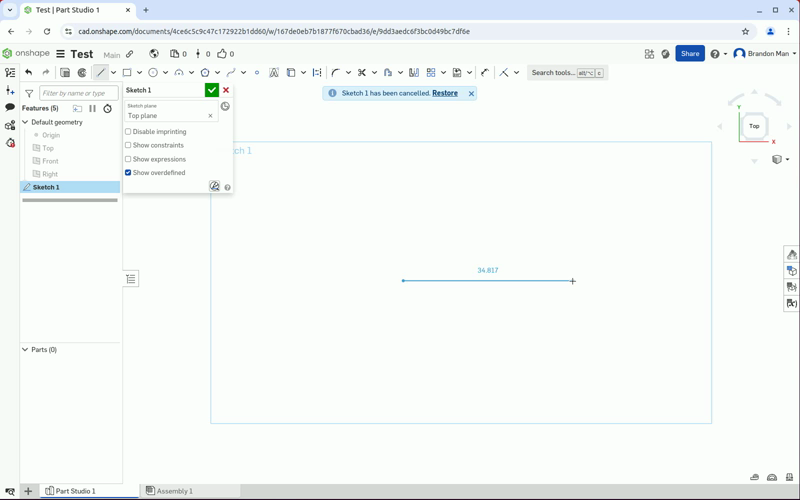
click(572, 280)
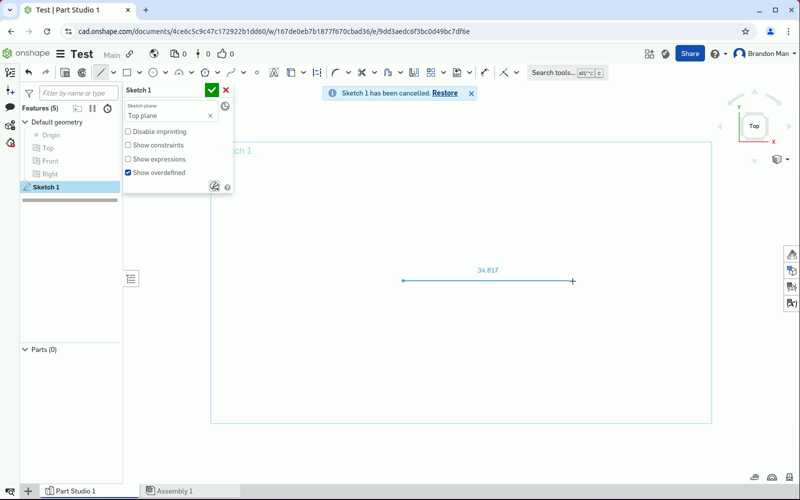
key_up(shift)
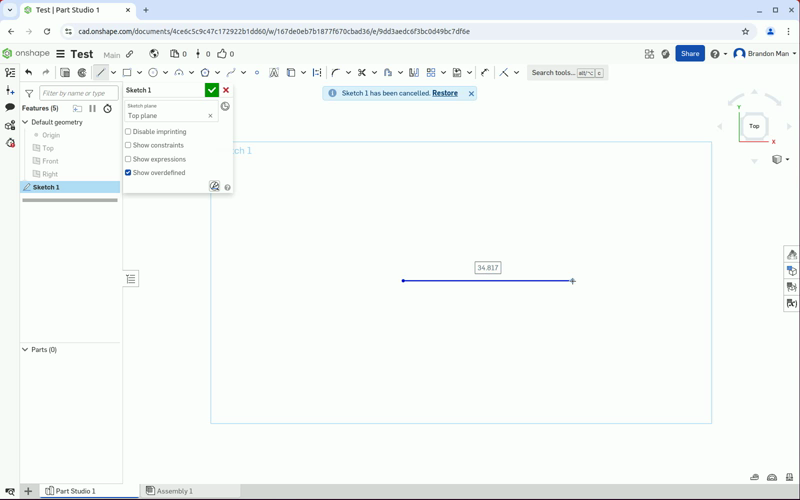
key_down(shift)
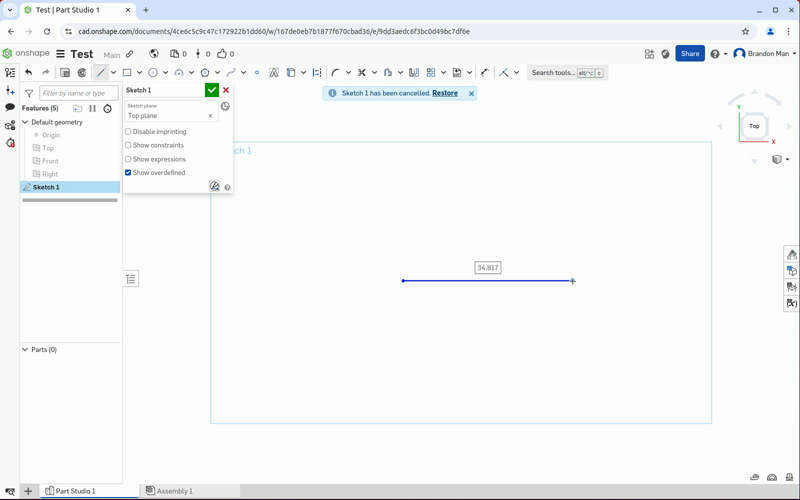
mouse_move(589, 280)
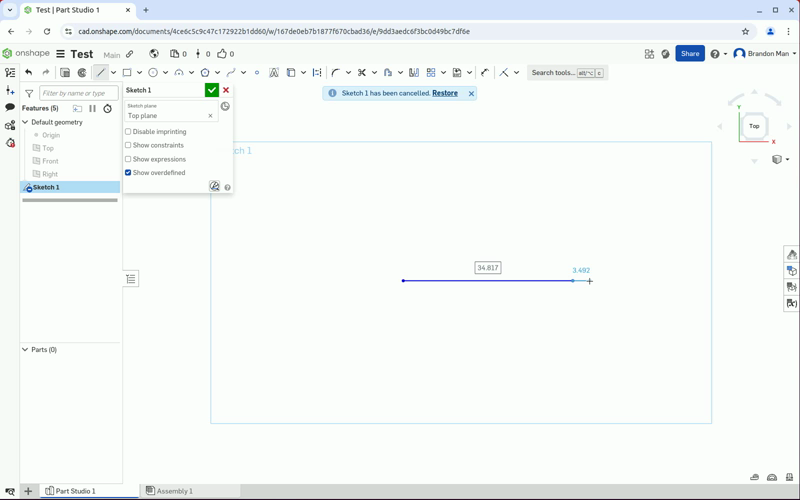
mouse_move(572, 237)
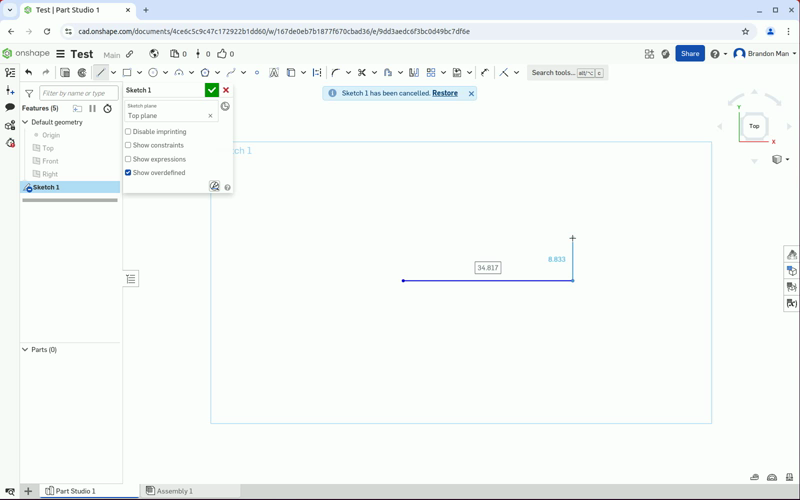
click(572, 237)
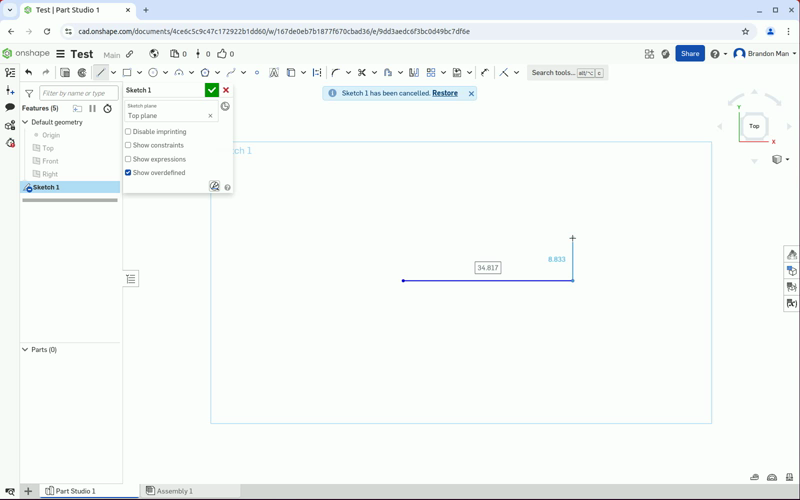
key_up(shift)
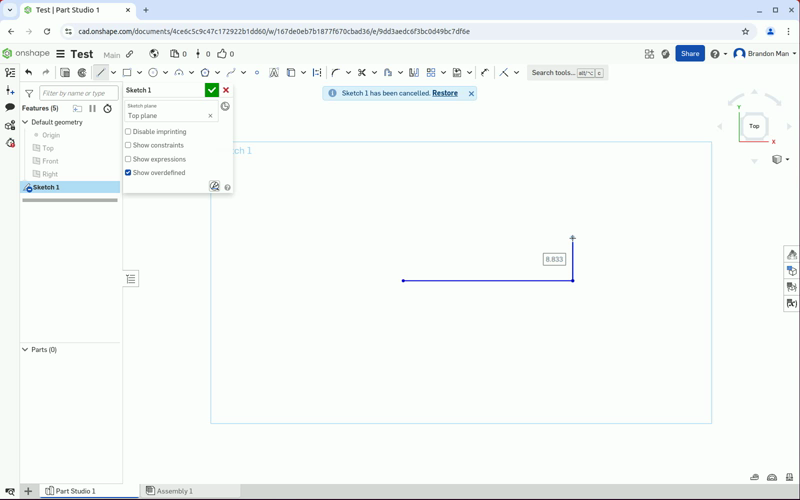
key_down(shift)
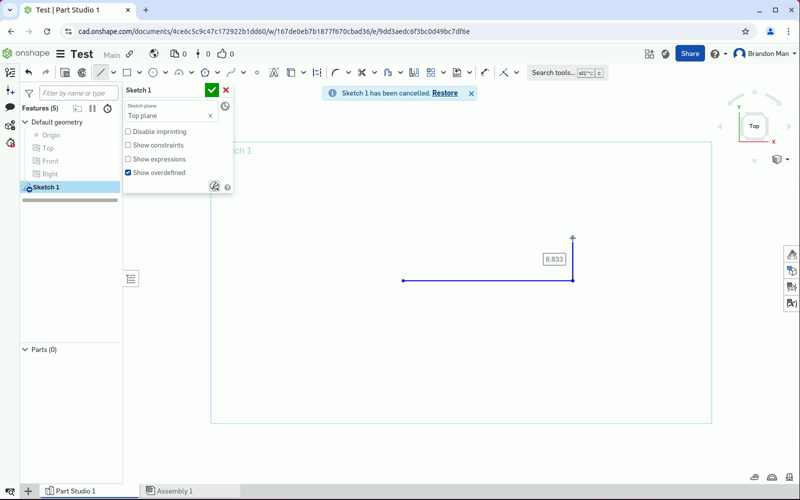
mouse_move(403, 237)
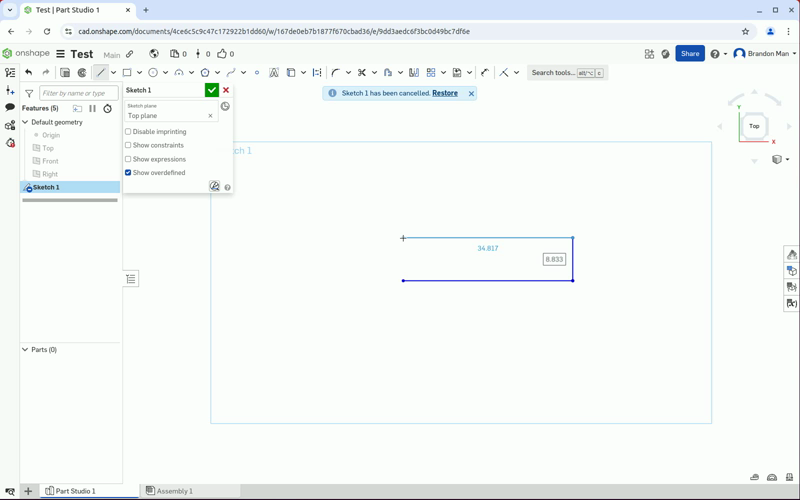
click(403, 237)
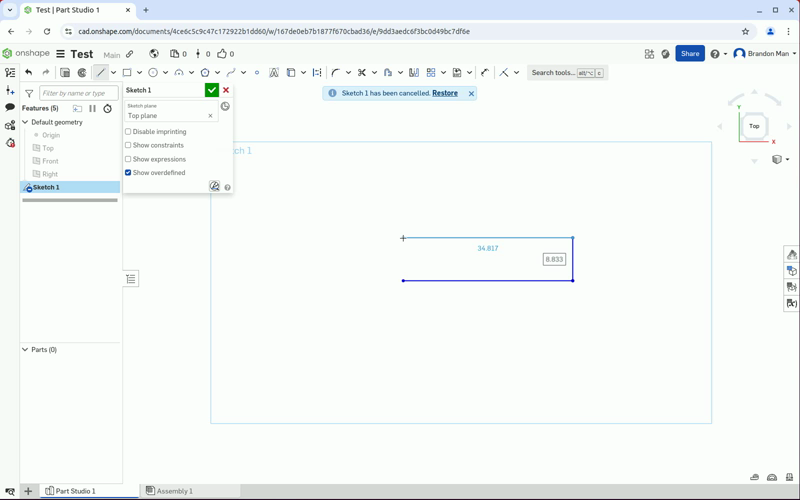
key_up(shift)
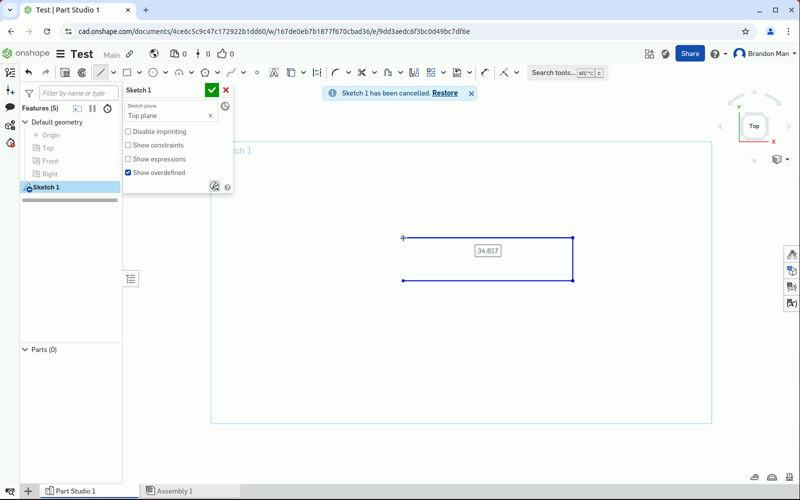
mouse_move(433, 237)
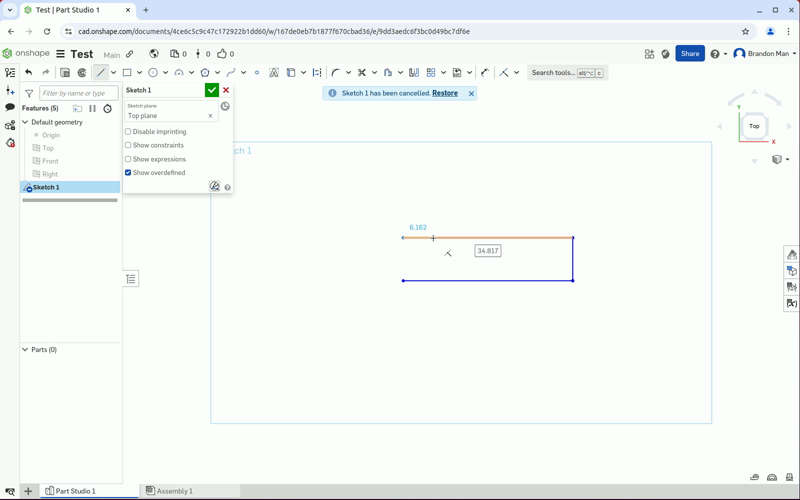
key_down(shift)
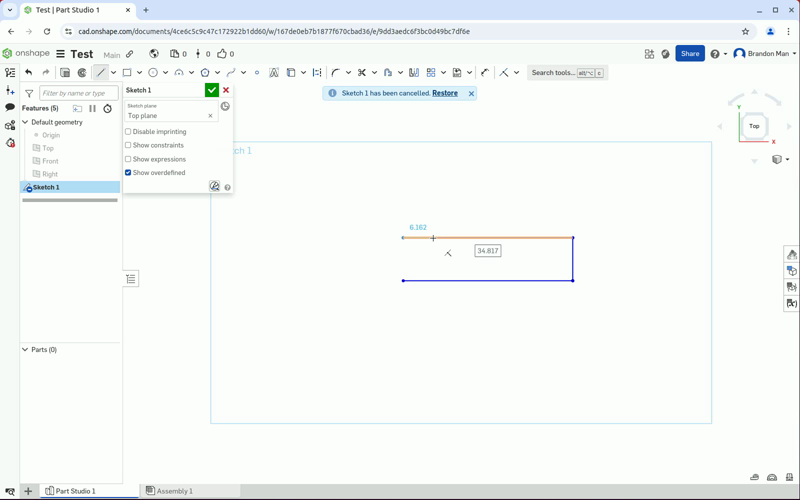
mouse_move(403, 280)
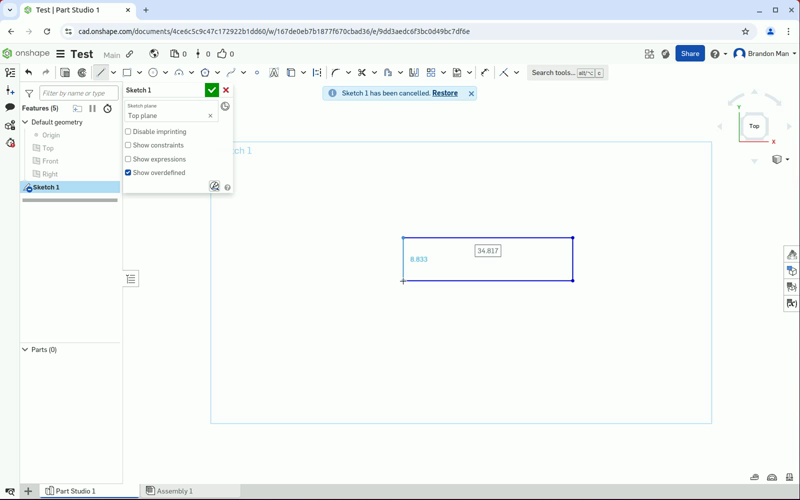
key_up(shift)
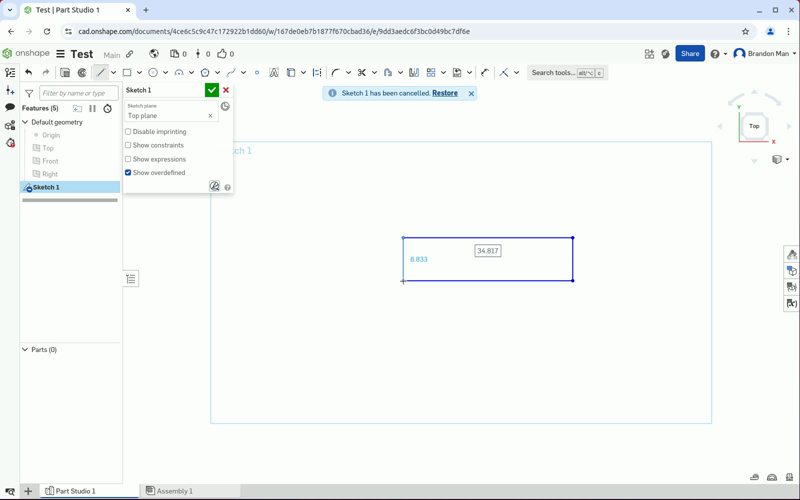
click(403, 280)
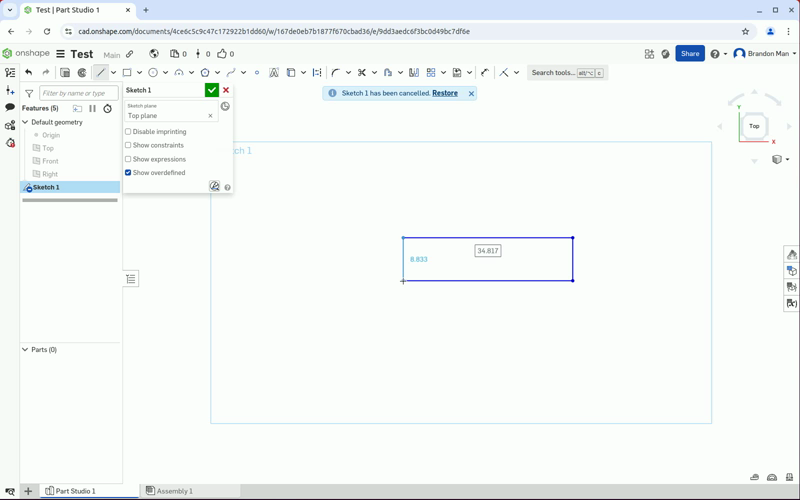
key(esc)
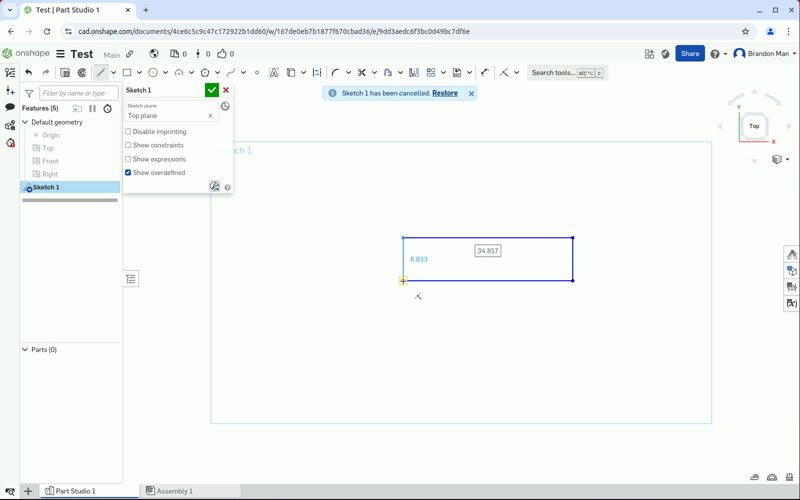
mouse_move(527, 256)
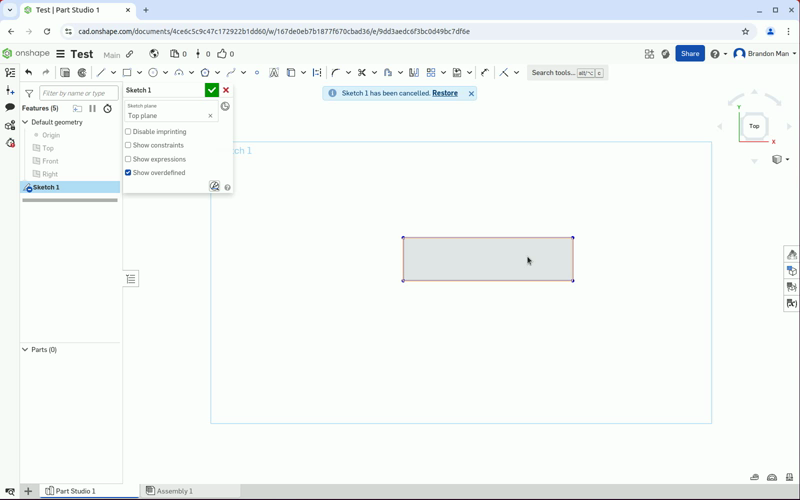
click(527, 256)
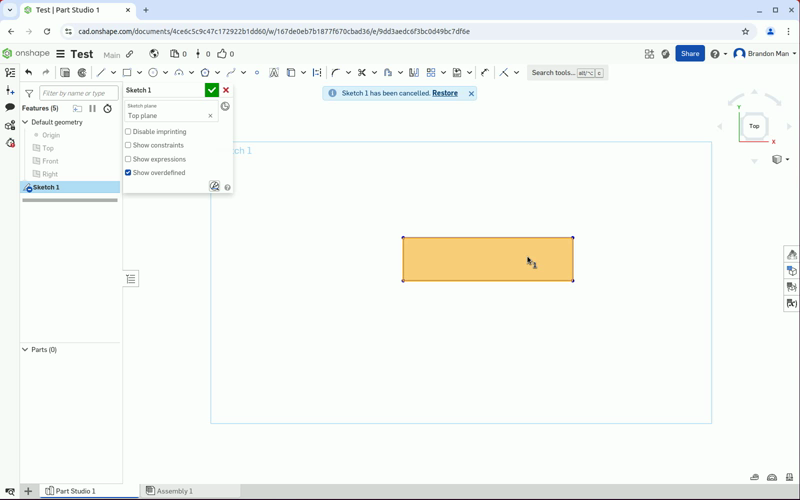
mouse_move(73, 352)
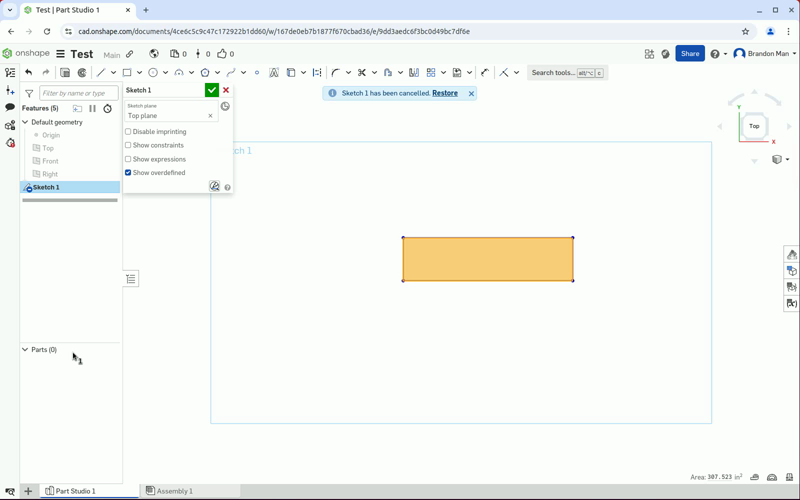
key(shift+y)
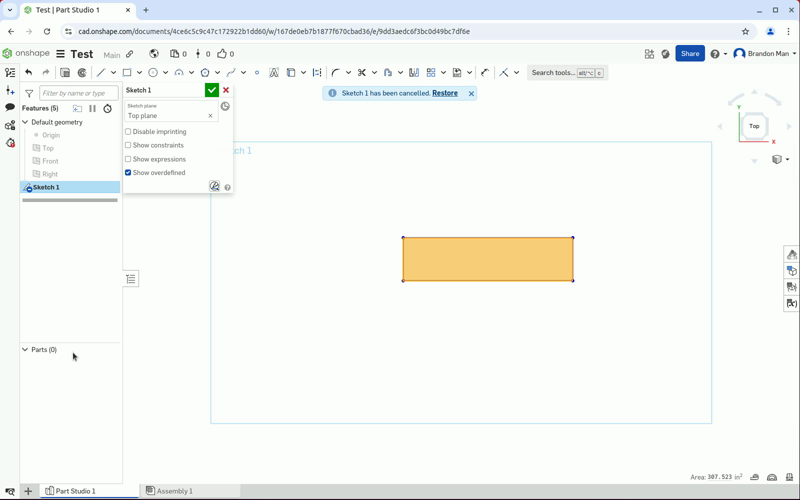
key(shift+e)
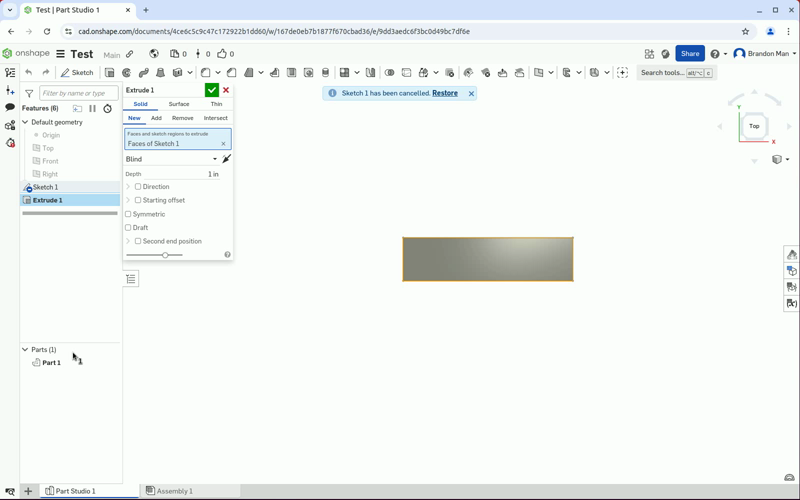
mouse_move(143, 106)
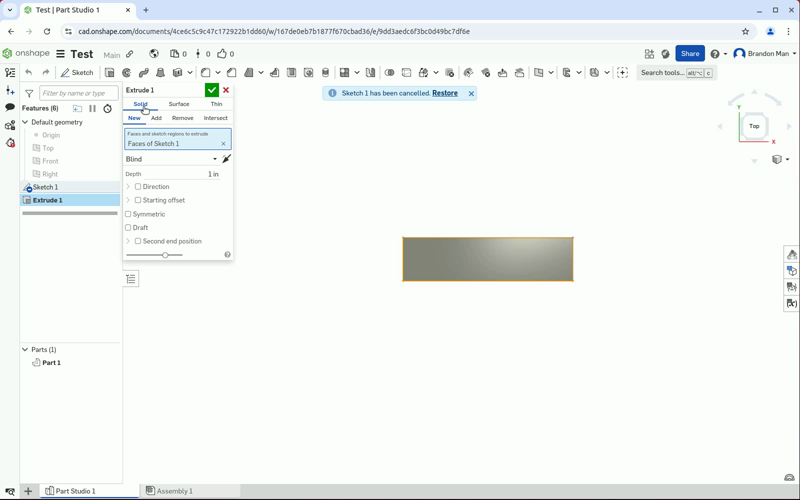
click(143, 106)
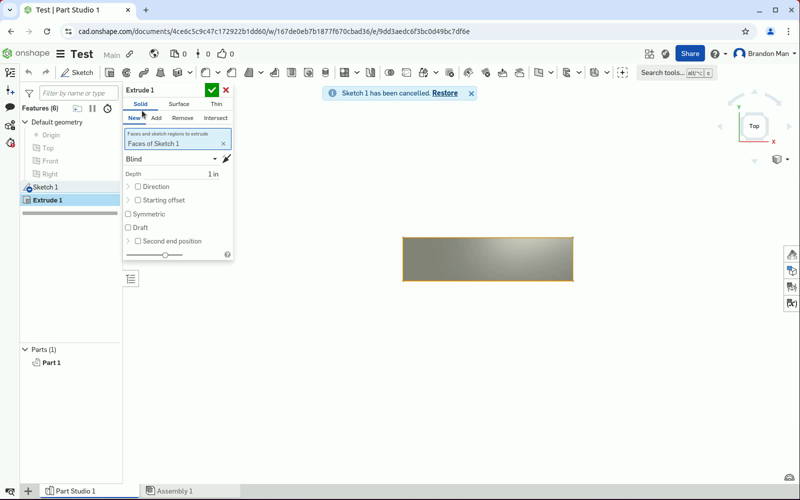
mouse_move(137, 120)
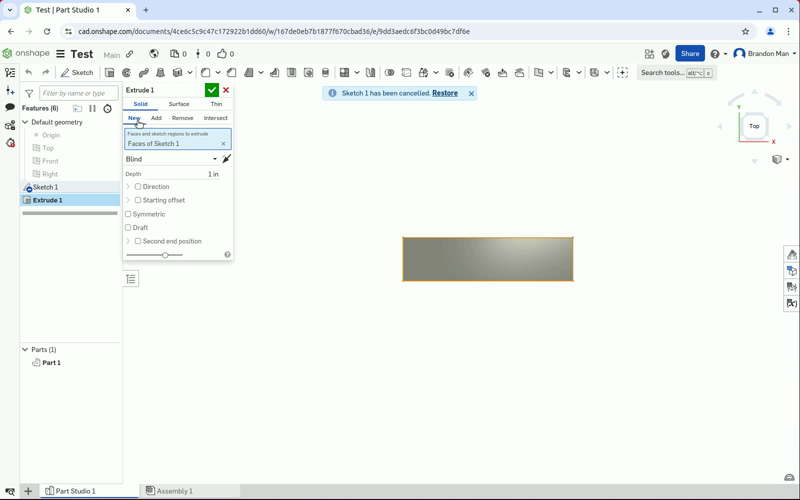
click(137, 120)
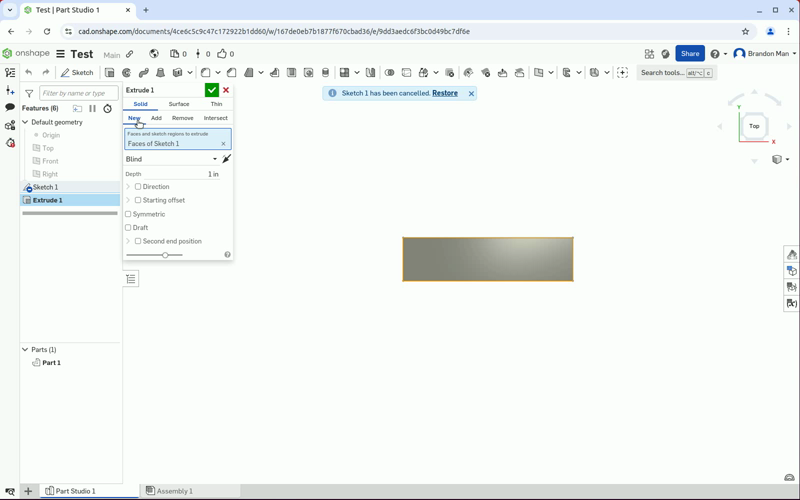
key(tab, 4)
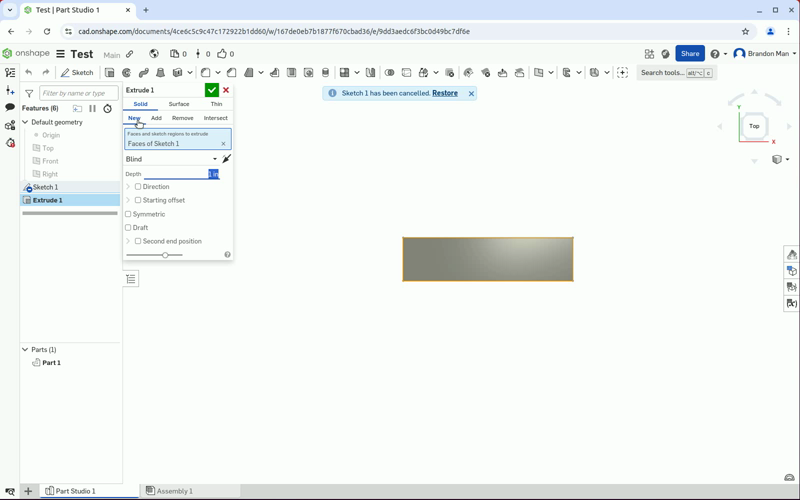
text(8.666)
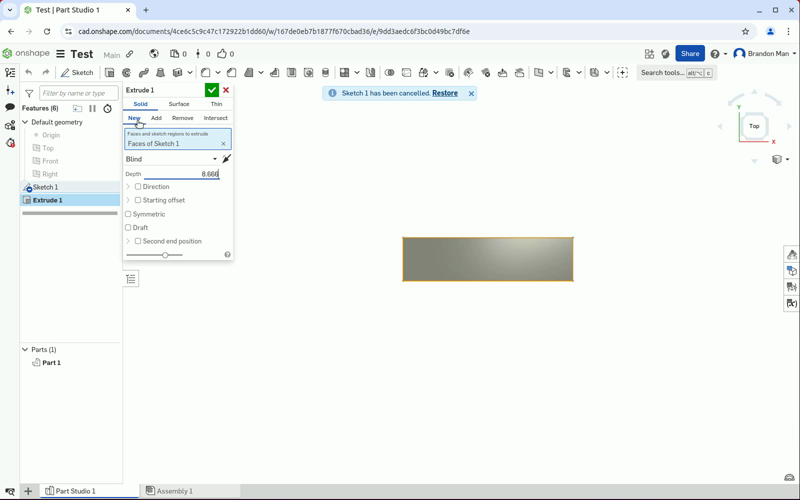
key(enter)
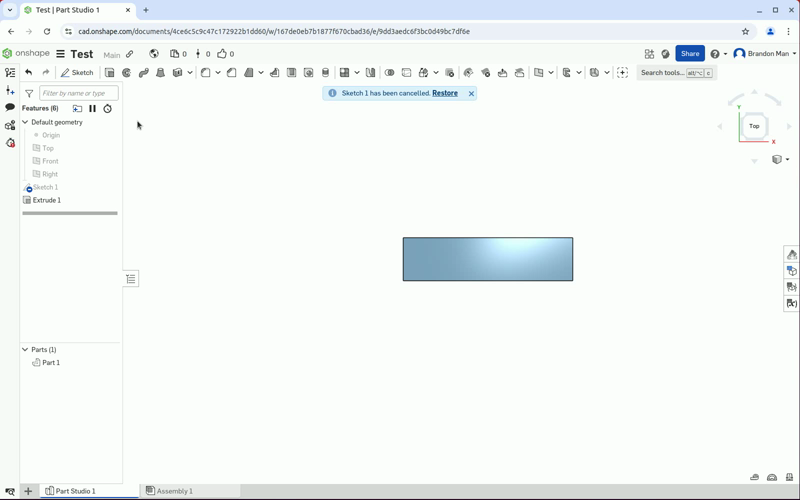
key(shift+h)
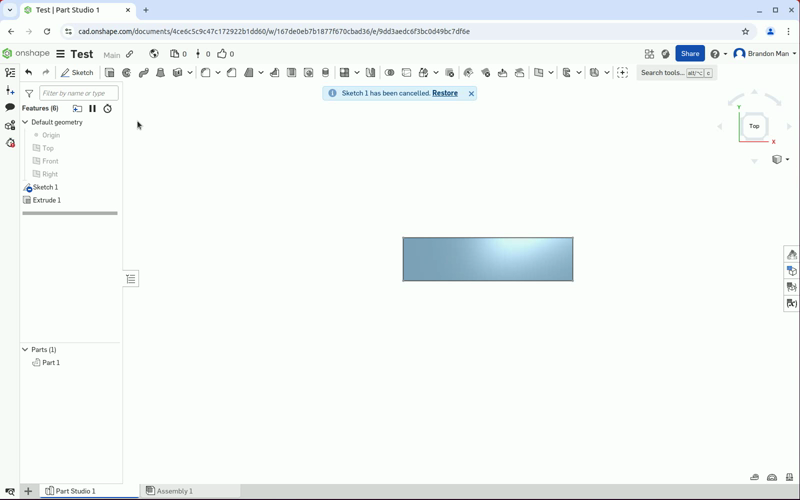
key(shift+h)
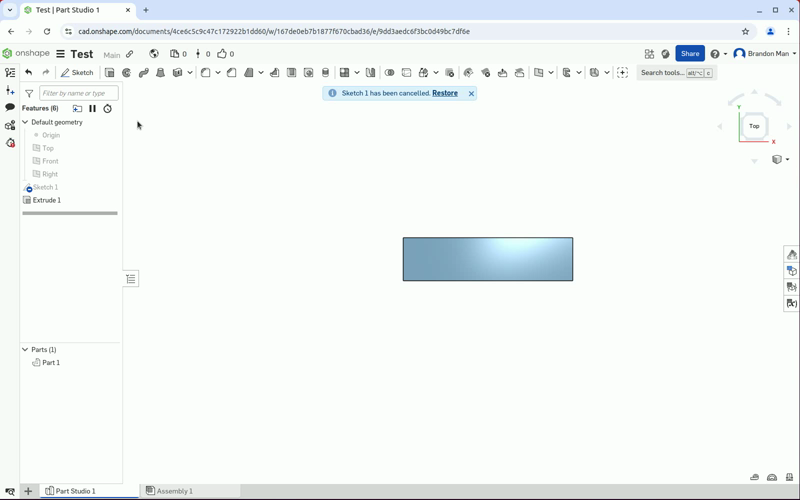
mouse_move(73, 189)
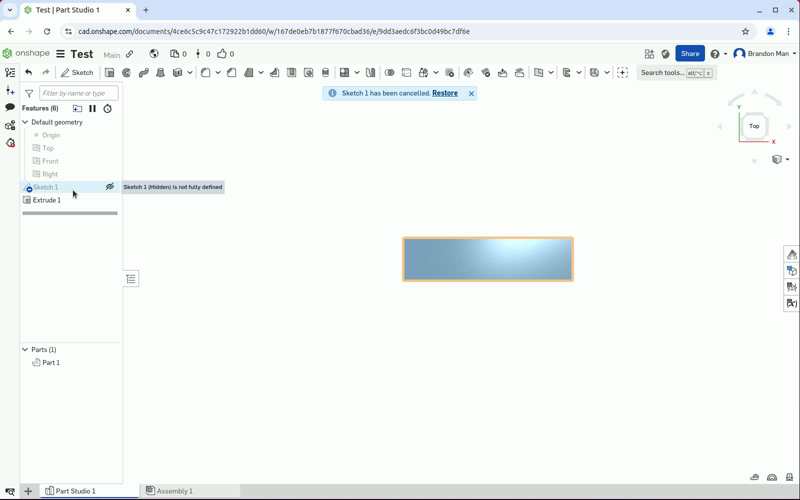
click(73, 189)
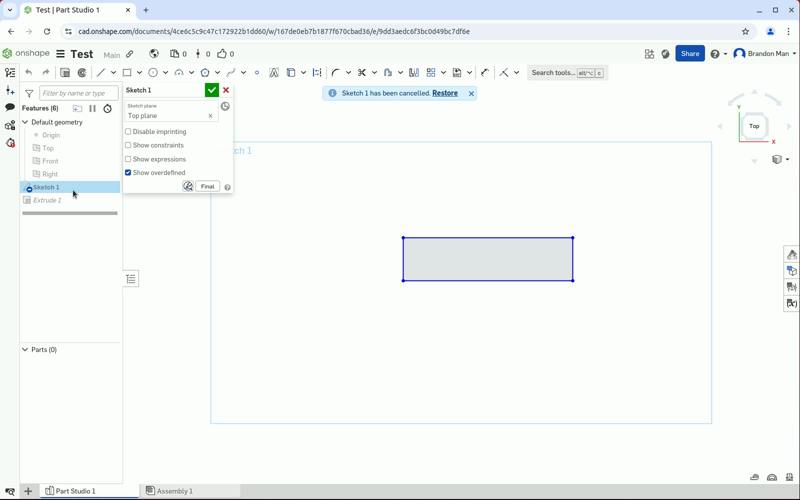
mouse_move(229, 92)
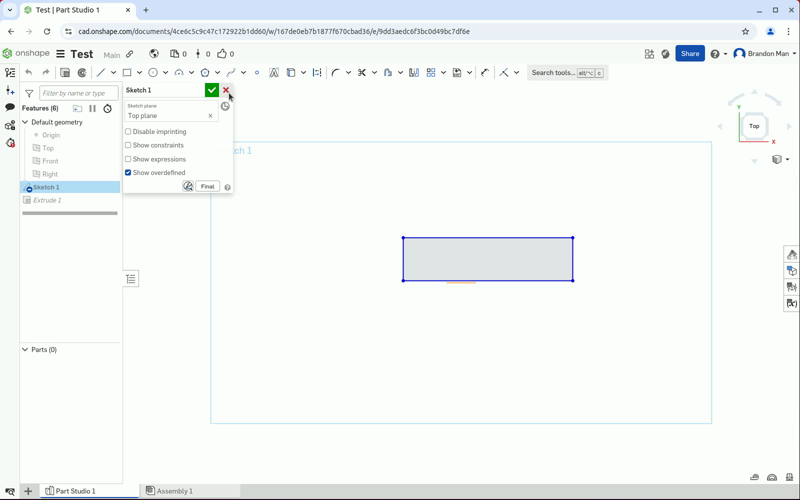
click(229, 92)
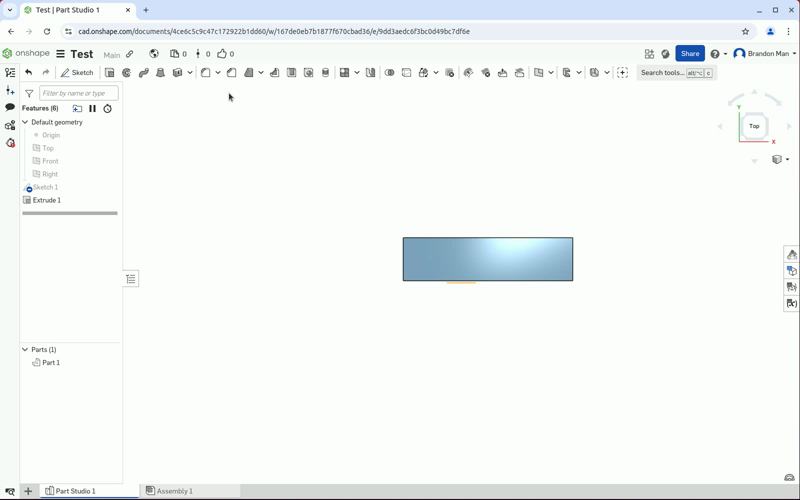
mouse_move(541, 75)
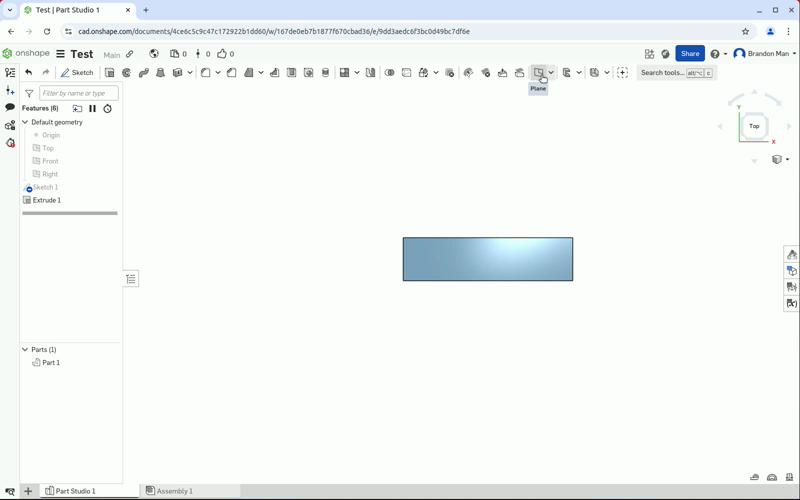
click(541, 75)
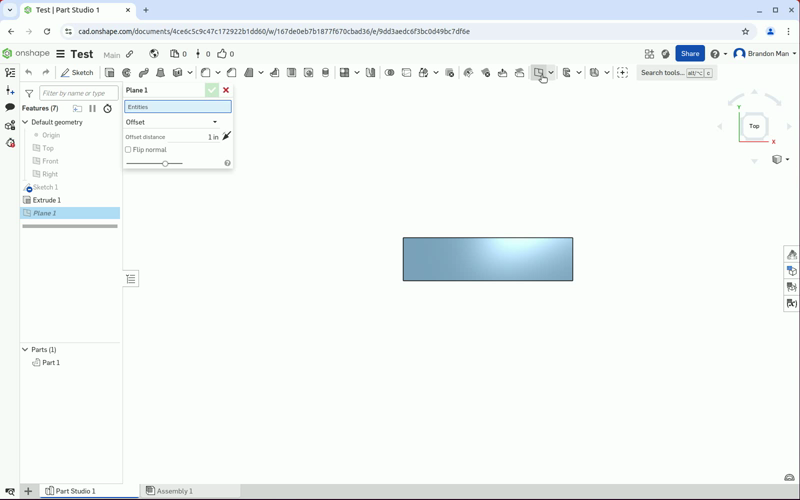
mouse_move(73, 150)
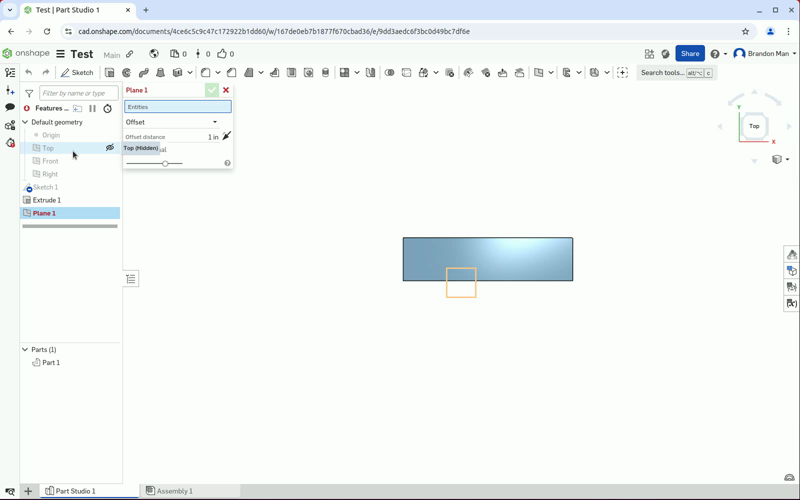
click(73, 150)
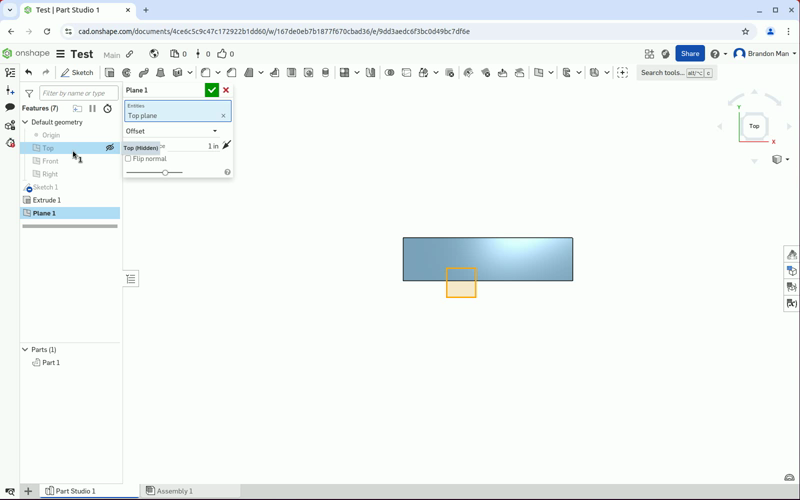
key(tab, 2)
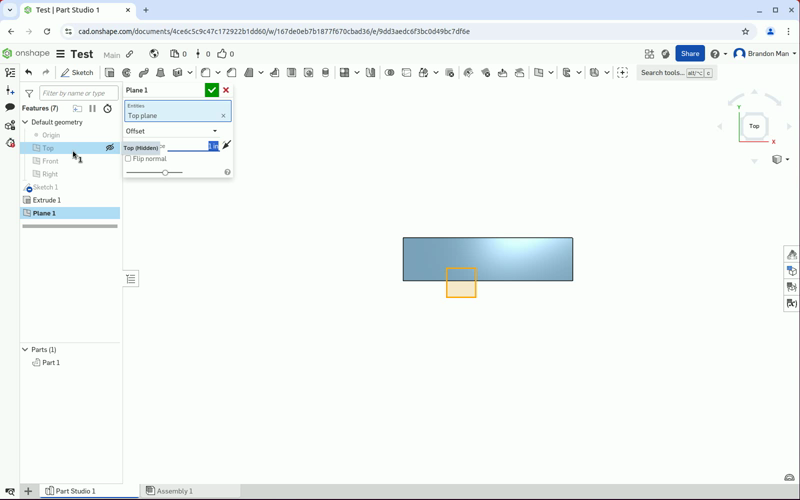
text(8.658)
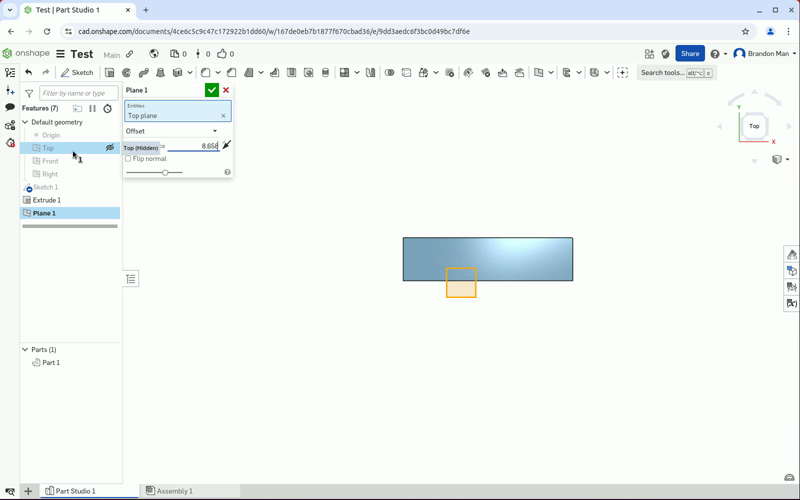
key(enter, 2)
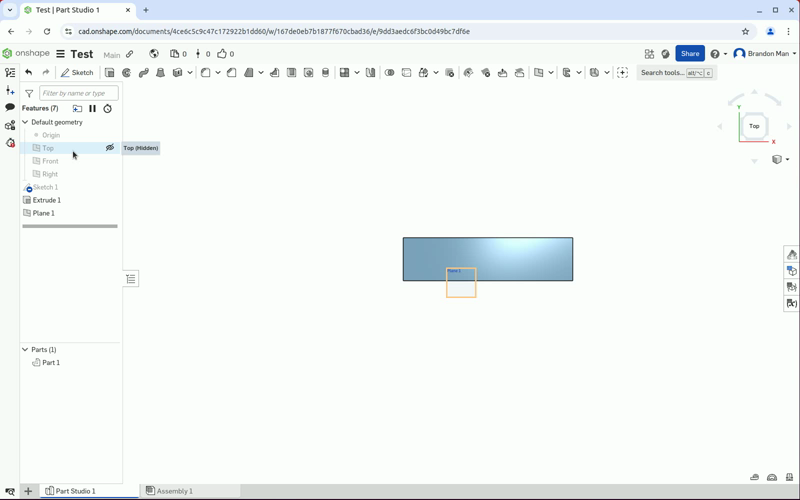
key(shift+s)
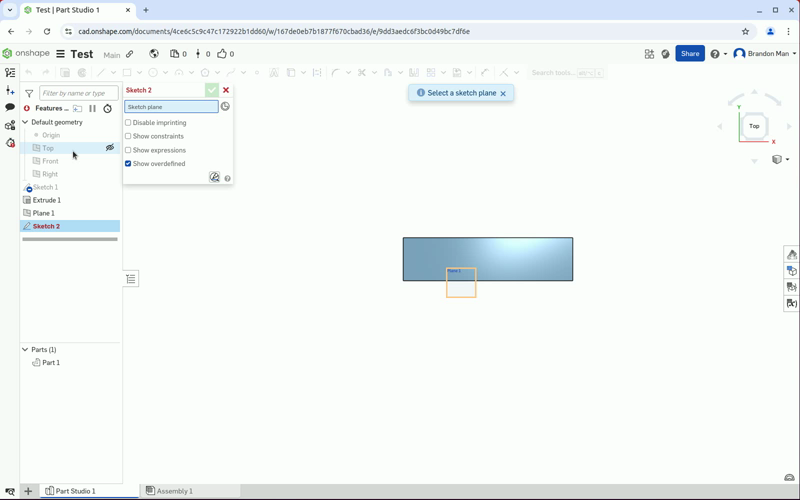
mouse_move(73, 215)
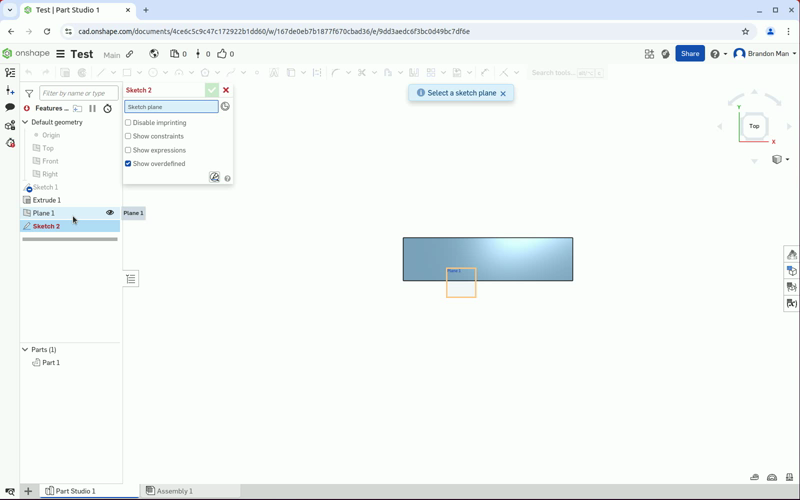
click(73, 215)
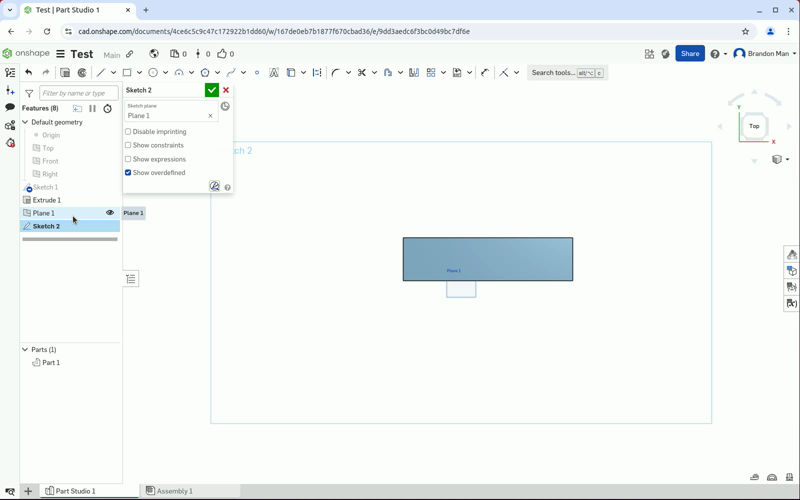
mouse_move(73, 352)
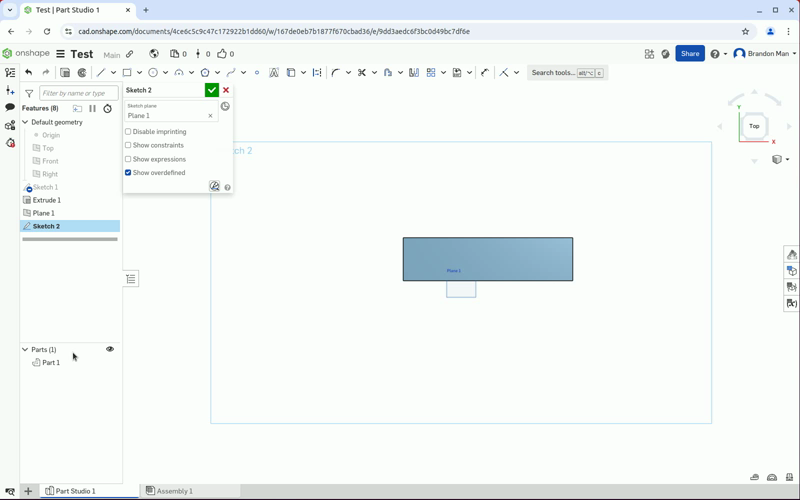
key(y)
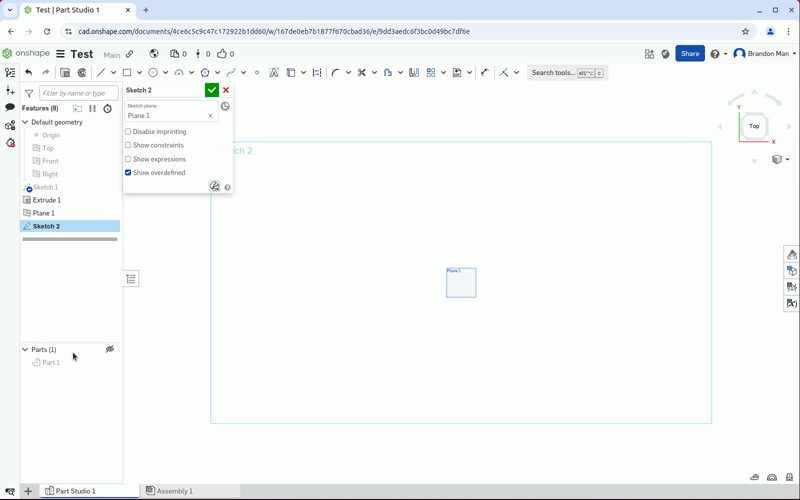
key(l)
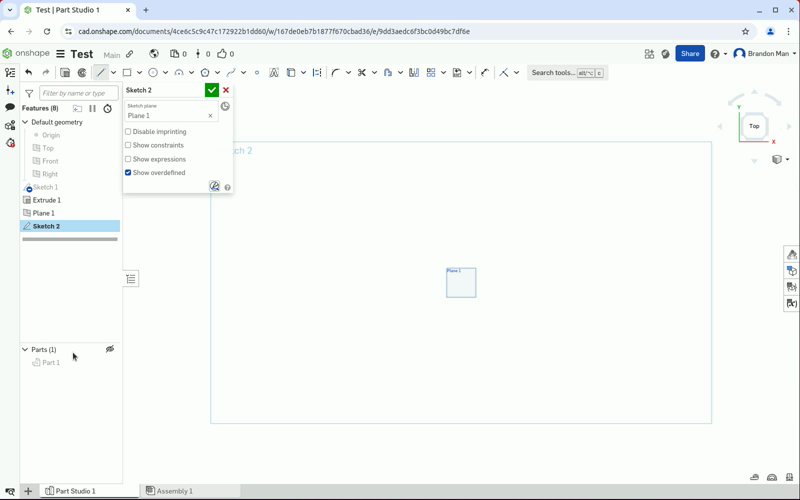
key_down(shift)
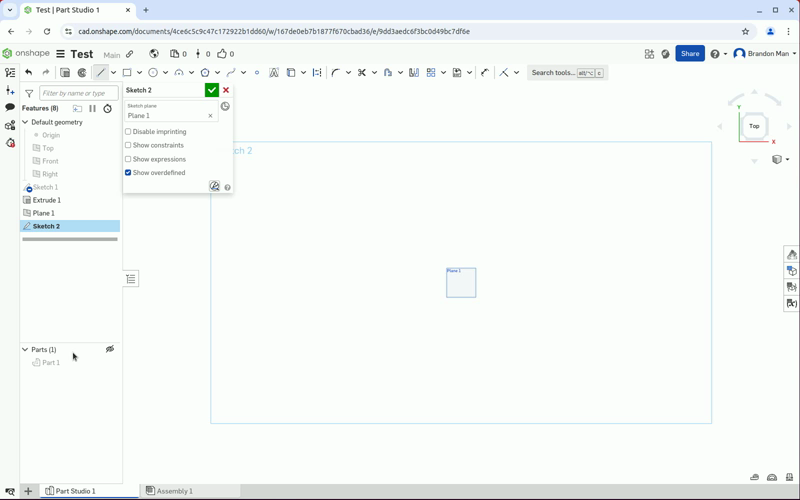
mouse_move(531, 280)
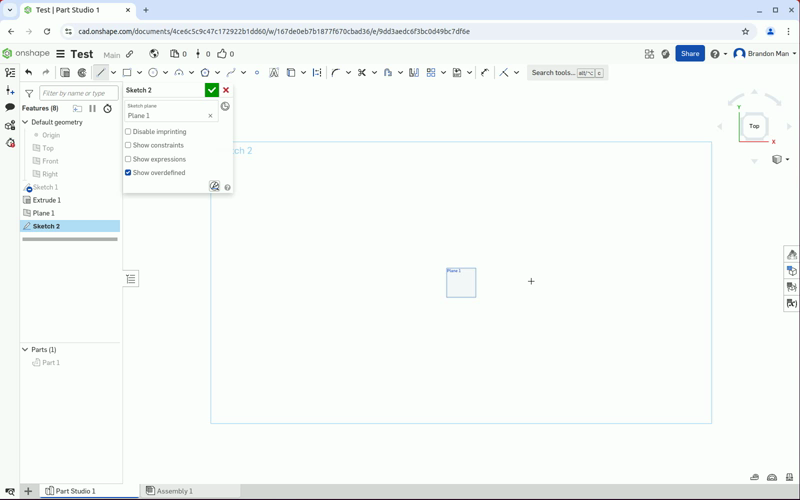
click(531, 280)
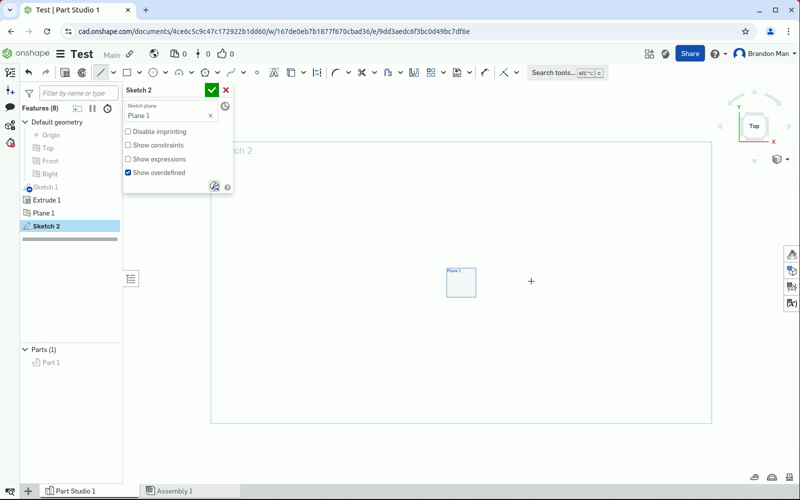
key_up(shift)
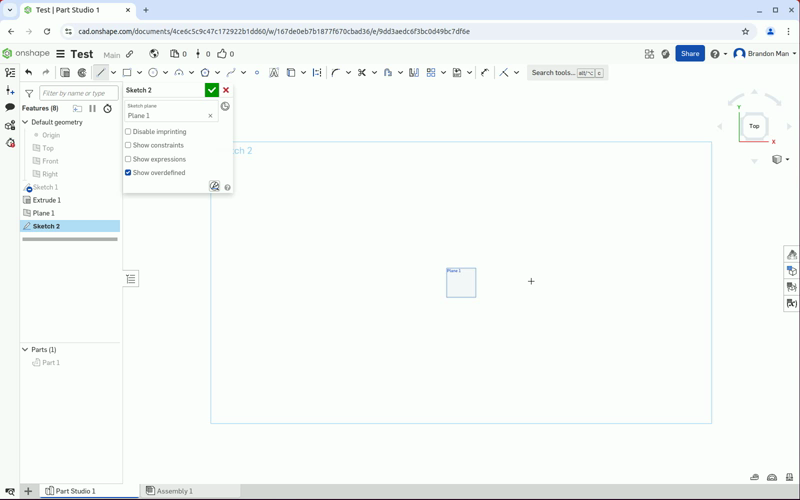
key_down(shift)
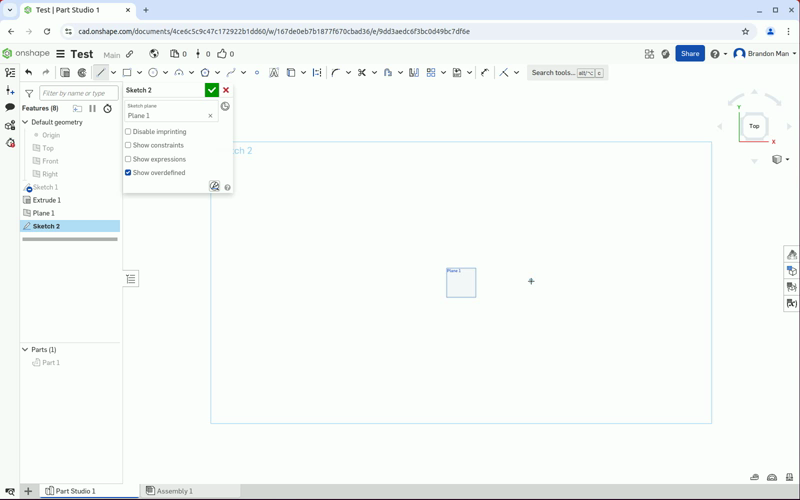
mouse_move(561, 280)
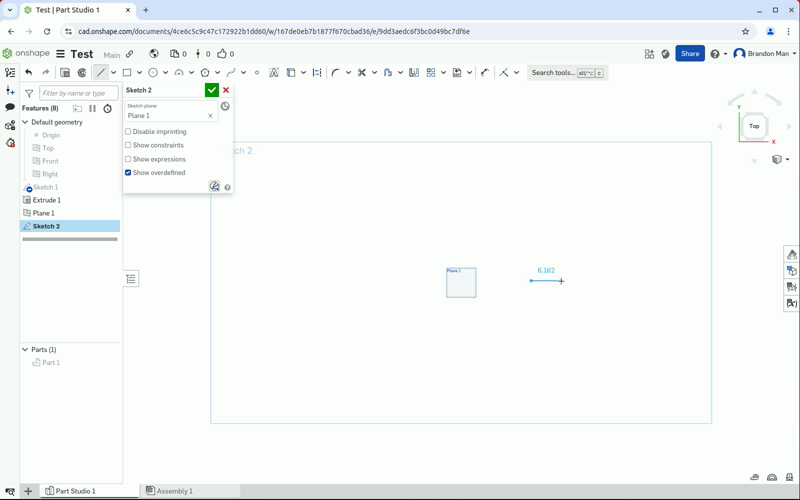
mouse_move(552, 280)
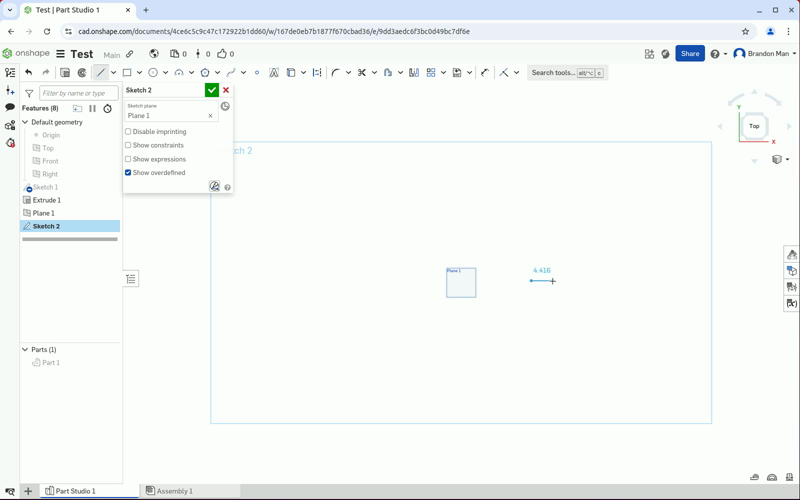
click(552, 280)
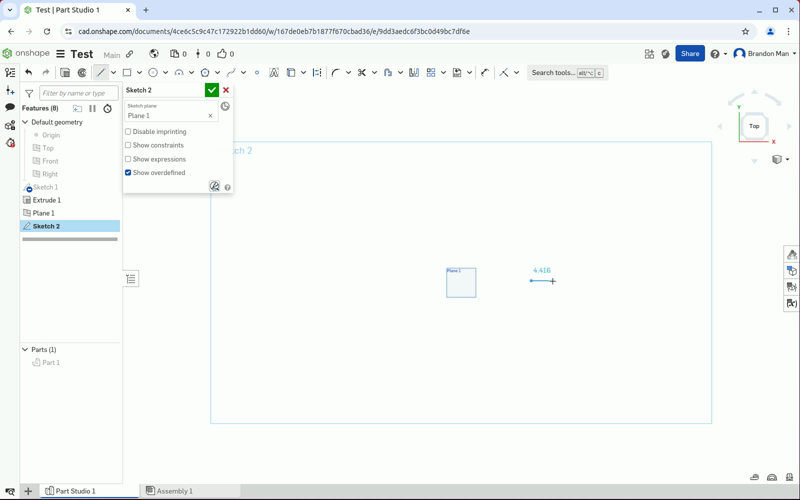
key_up(shift)
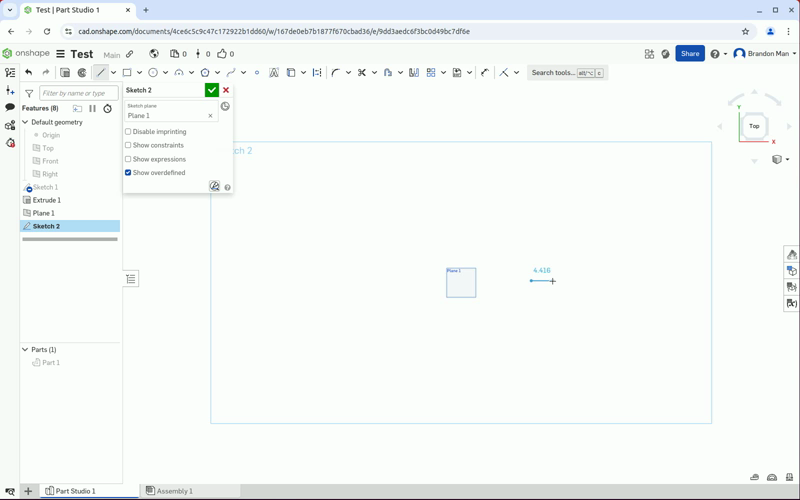
key_down(shift)
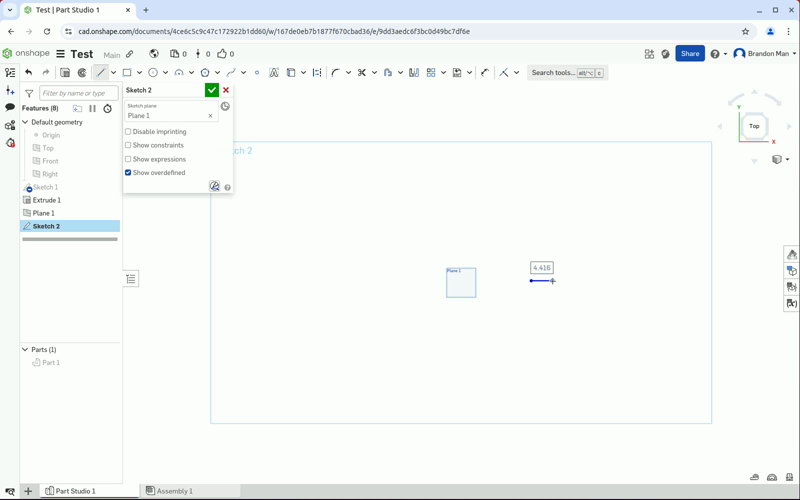
mouse_move(582, 280)
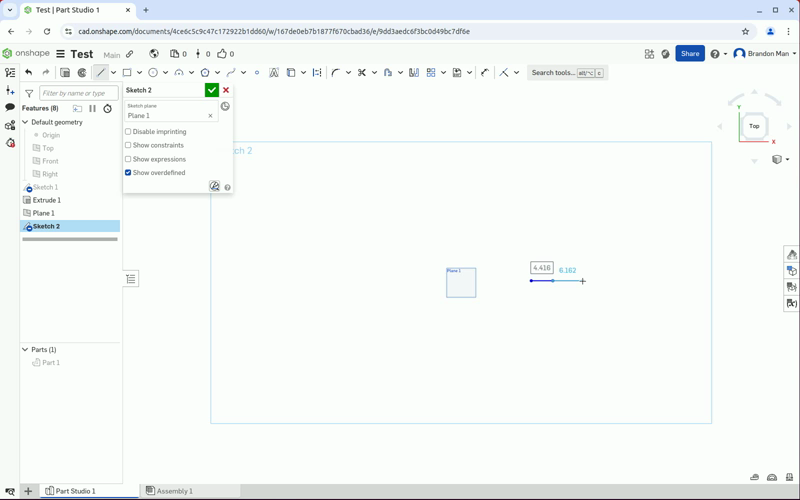
mouse_move(552, 237)
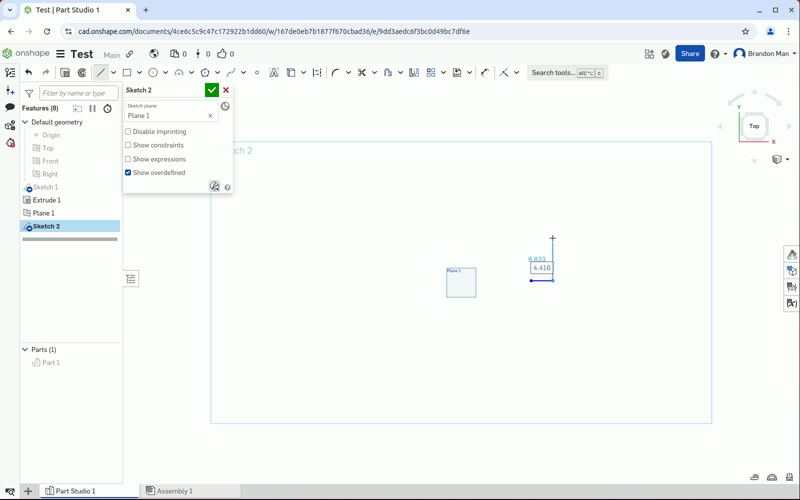
click(552, 237)
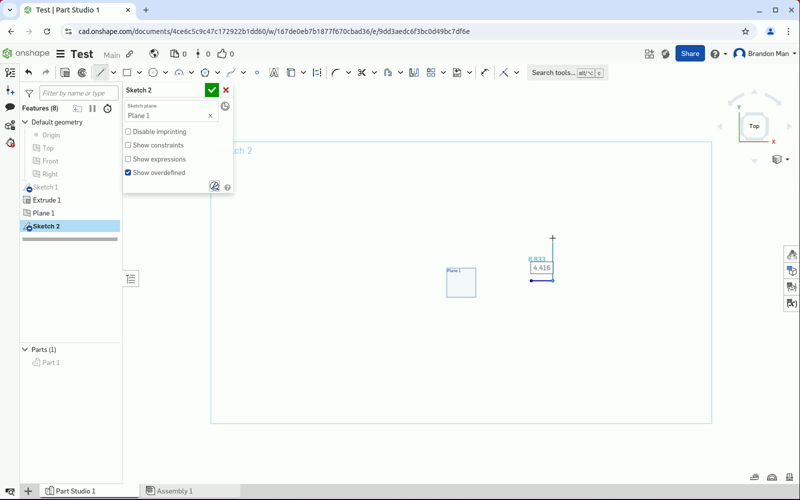
key_up(shift)
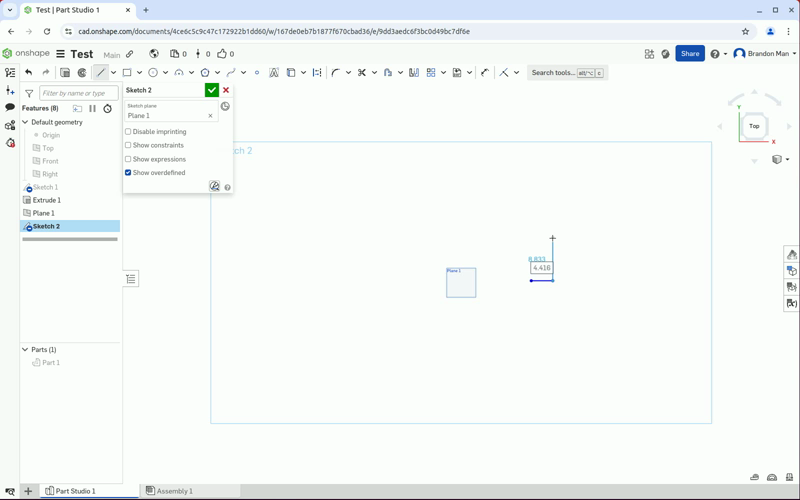
key_down(shift)
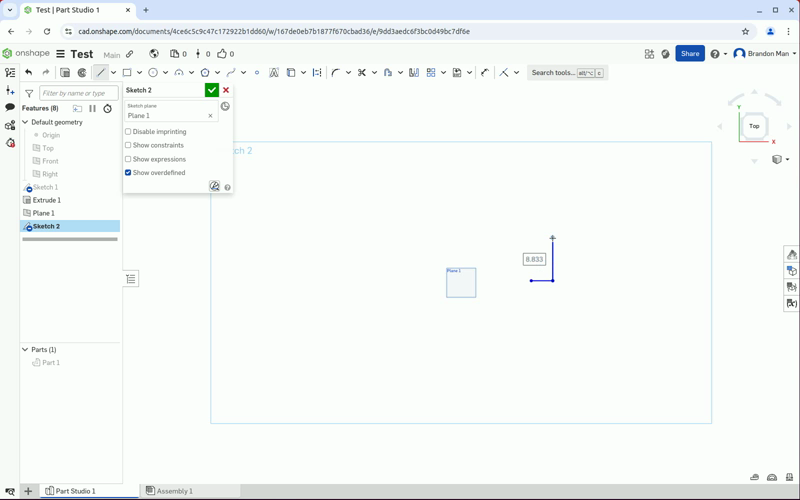
mouse_move(582, 237)
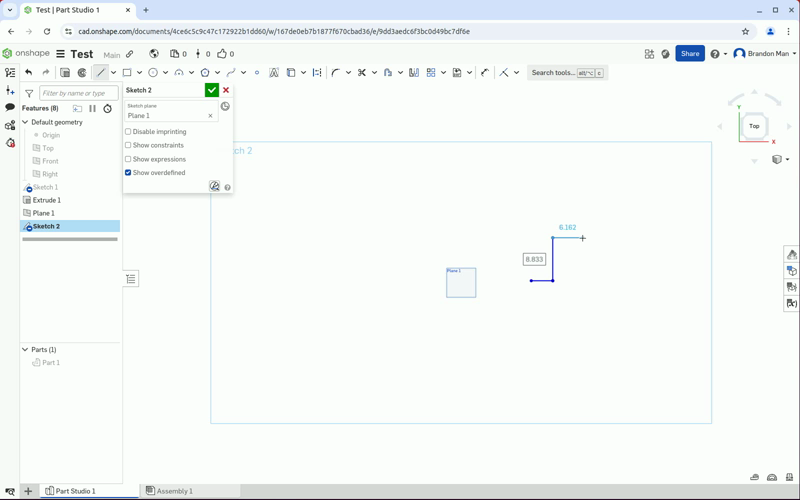
mouse_move(531, 237)
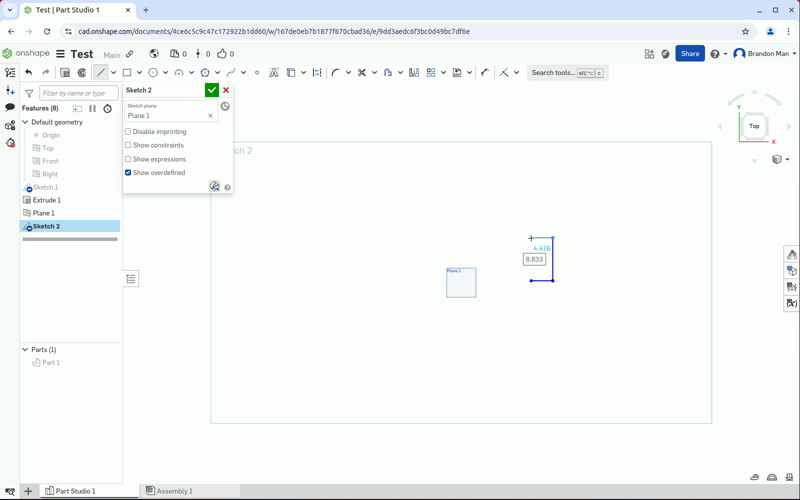
click(531, 237)
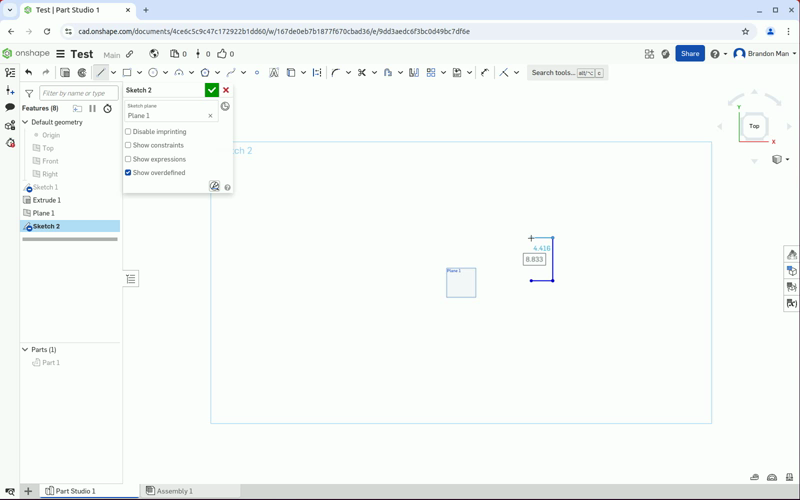
key_up(shift)
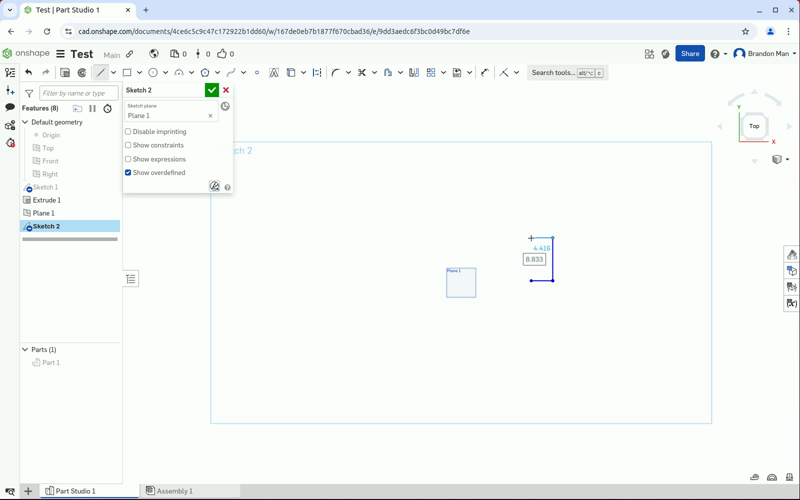
mouse_move(561, 237)
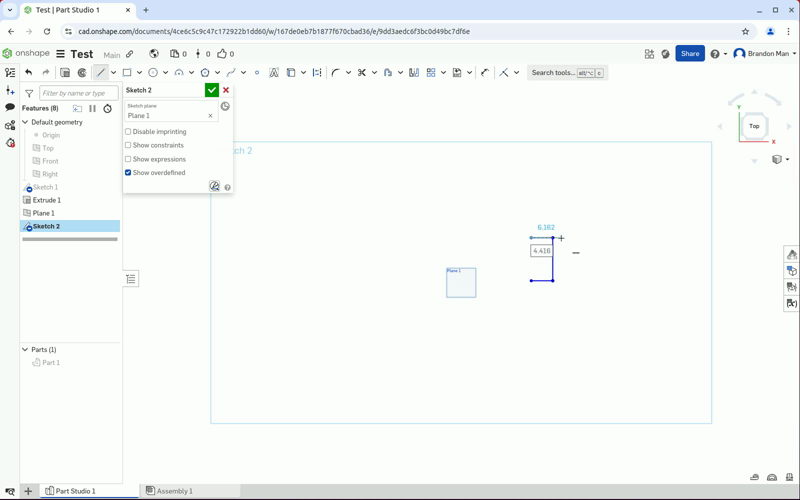
key_down(shift)
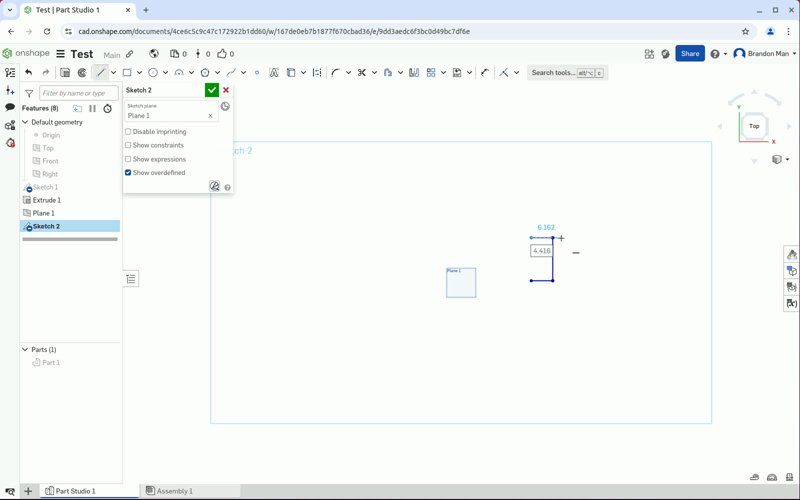
mouse_move(531, 280)
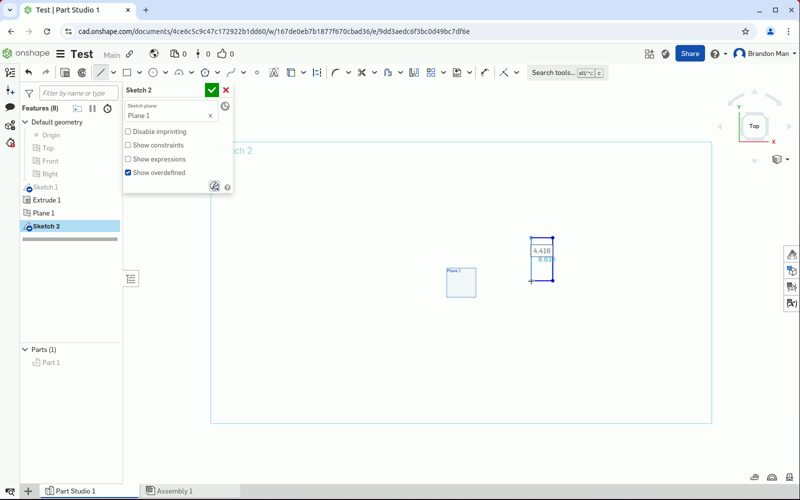
key_up(shift)
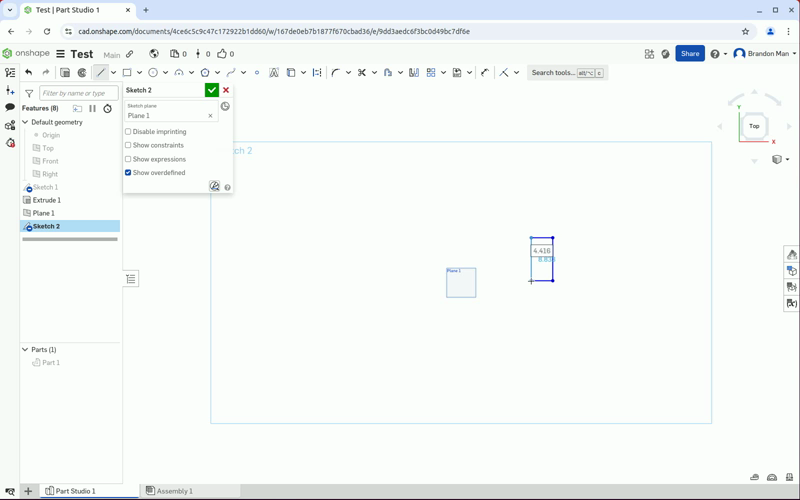
click(531, 280)
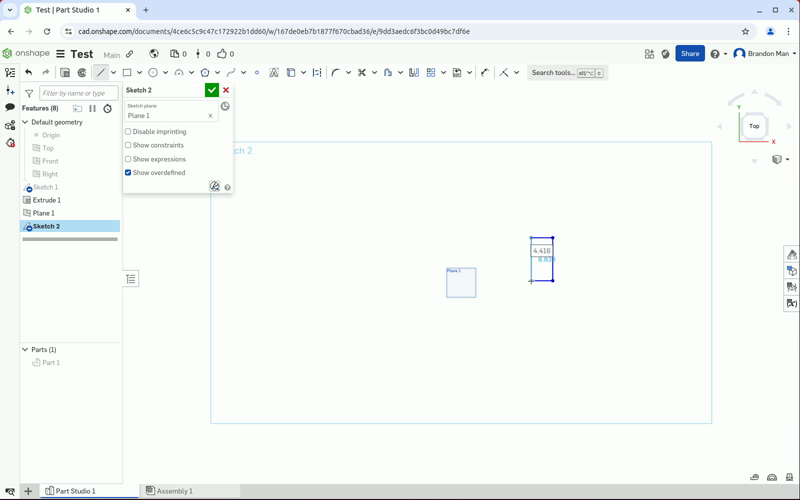
key(esc)
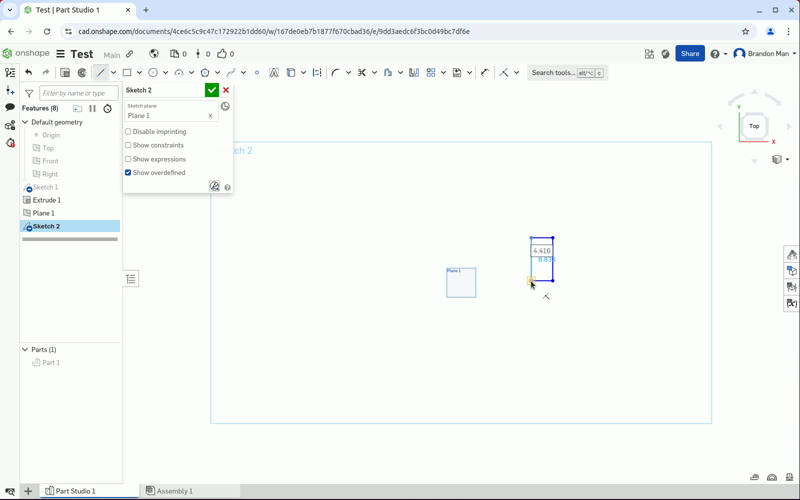
mouse_move(548, 269)
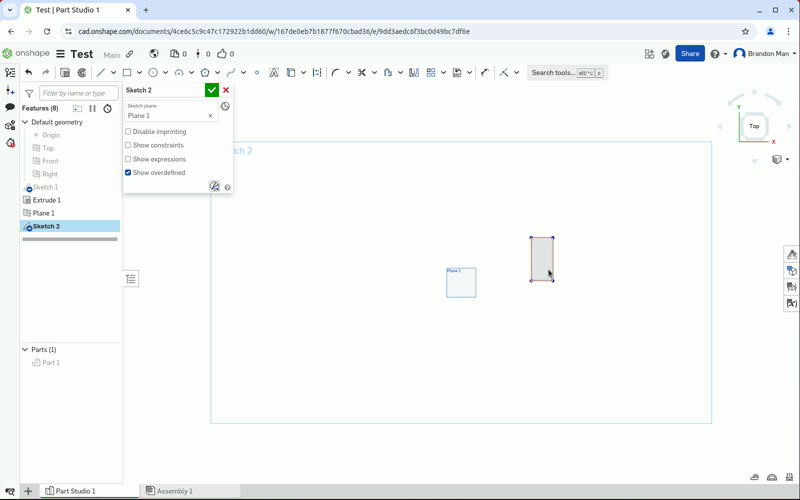
scroll(6)
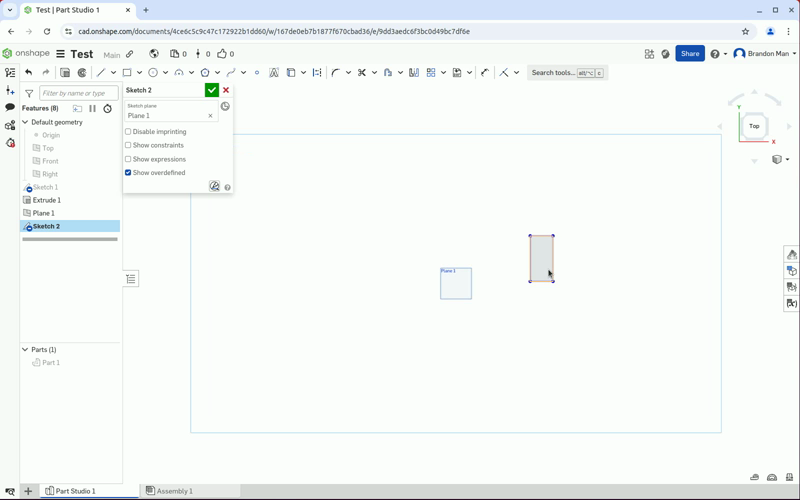
scroll(6)
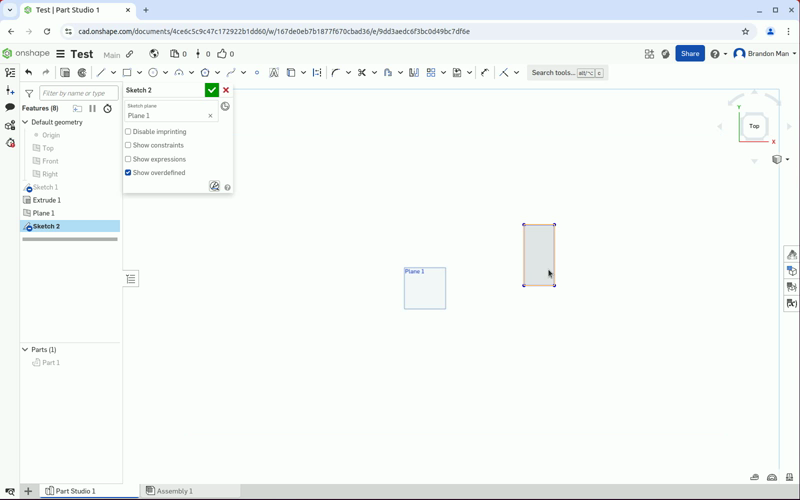
scroll(6)
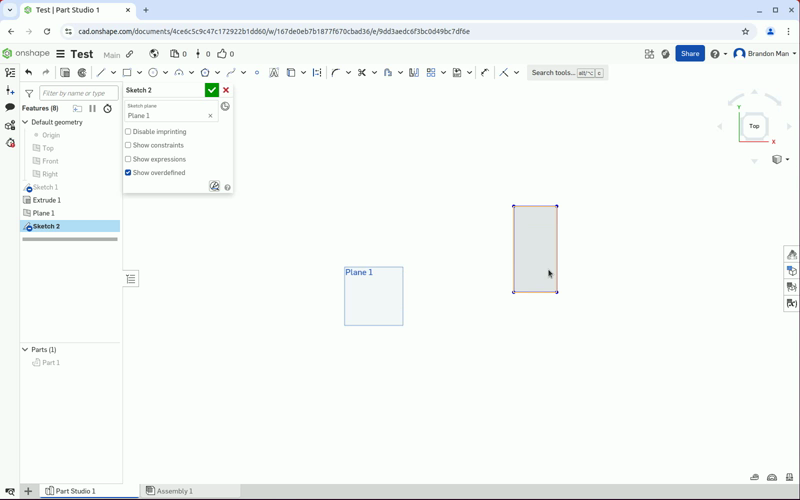
scroll(6)
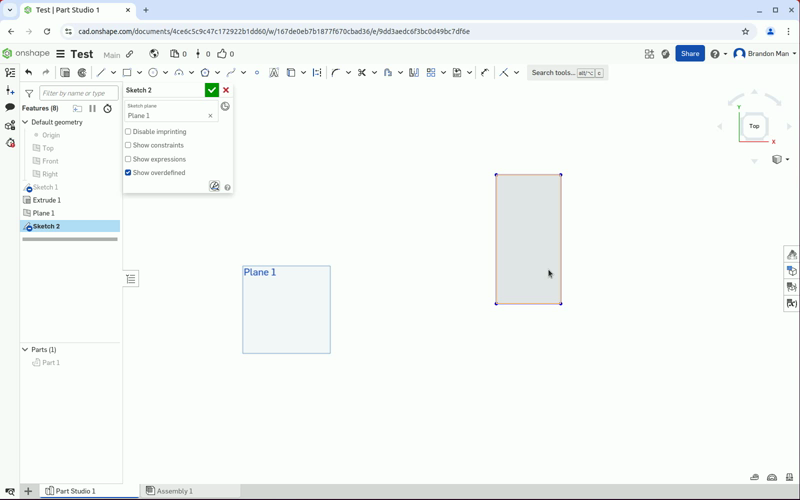
scroll(6)
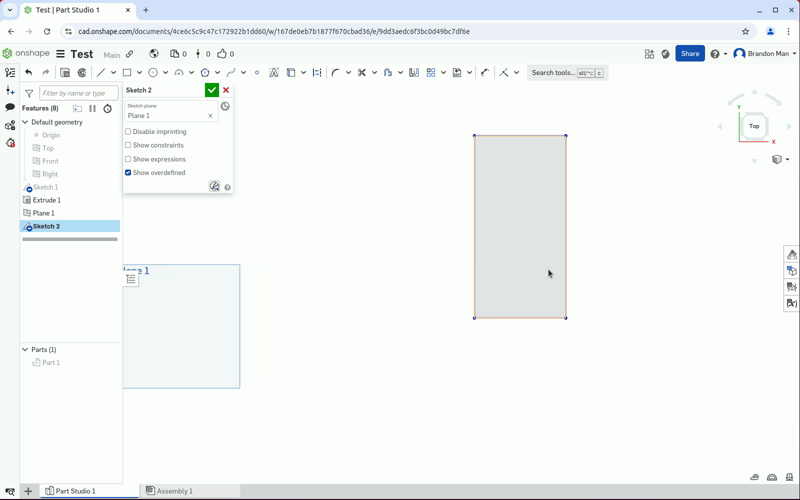
scroll(6)
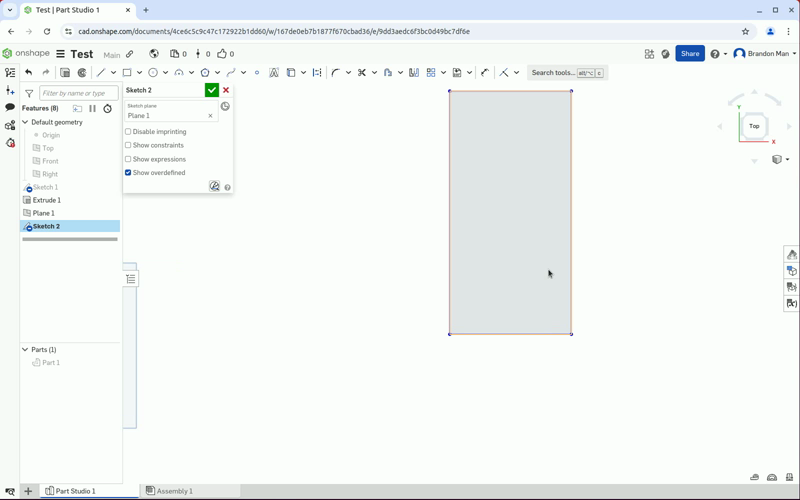
scroll(6)
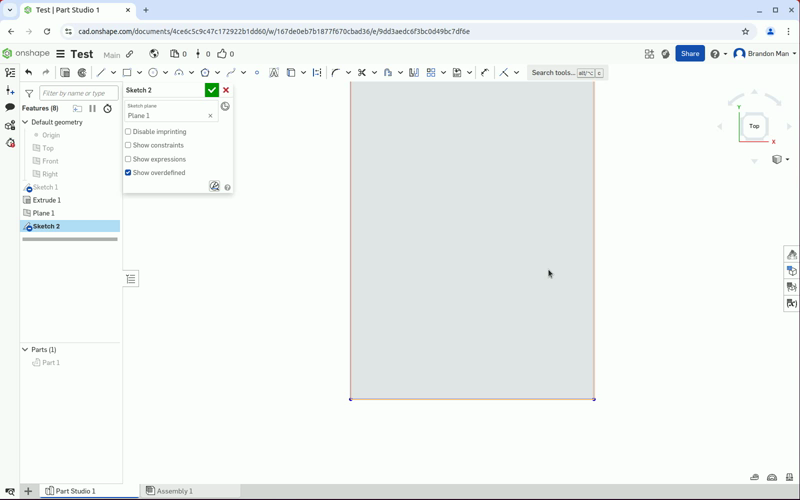
click(548, 269)
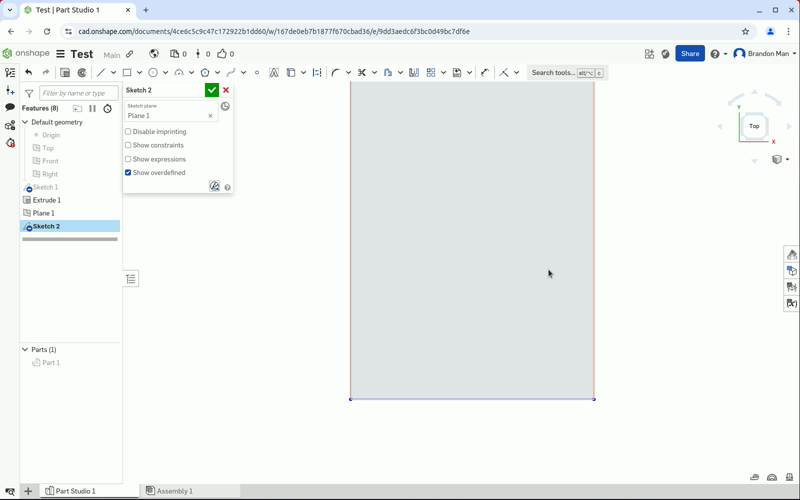
scroll(-6)
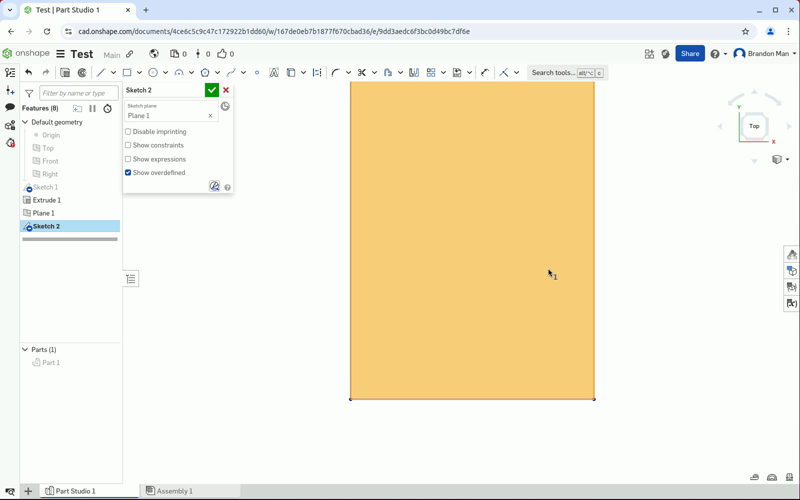
scroll(-6)
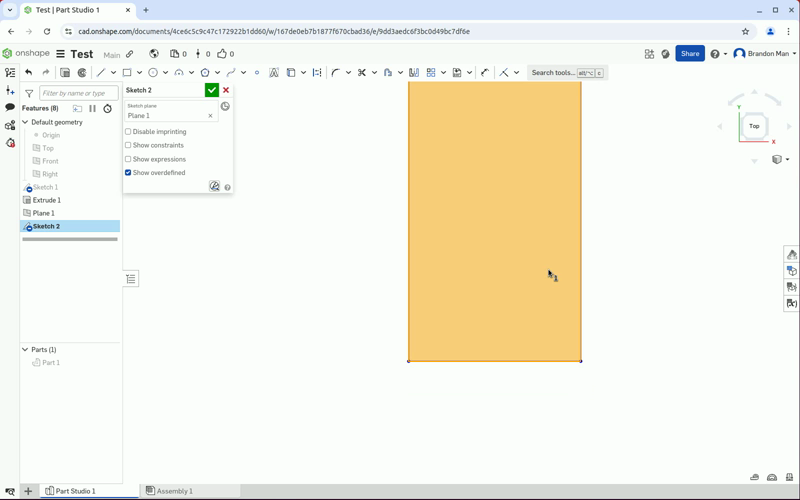
scroll(-6)
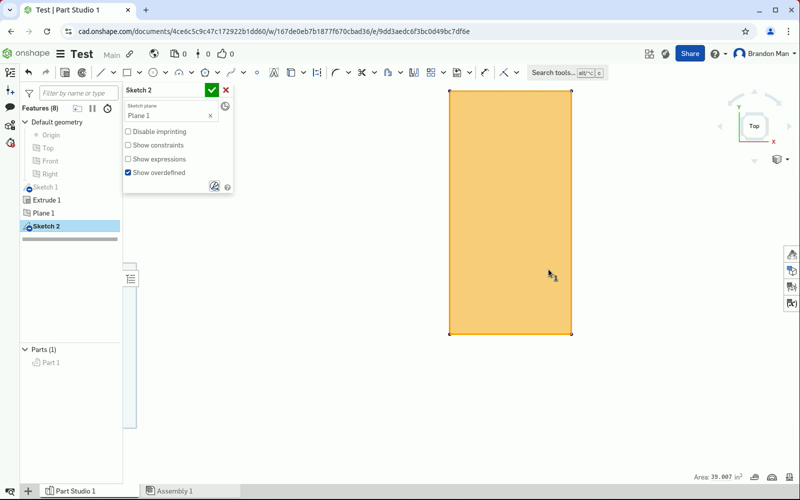
scroll(-6)
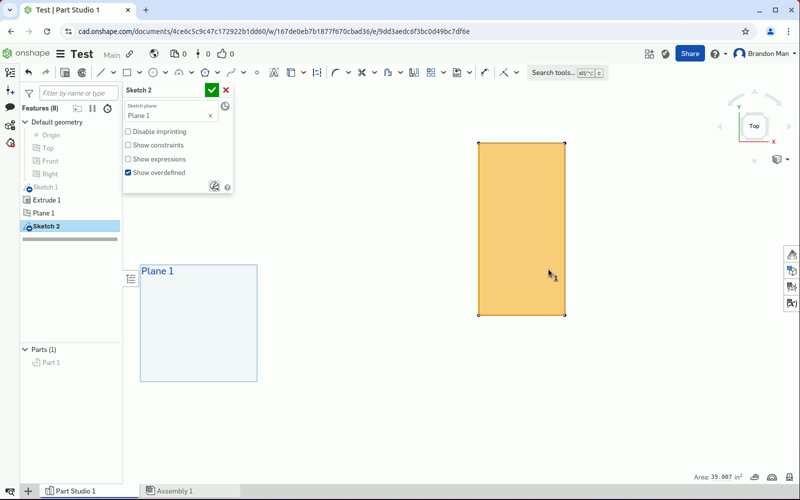
scroll(-6)
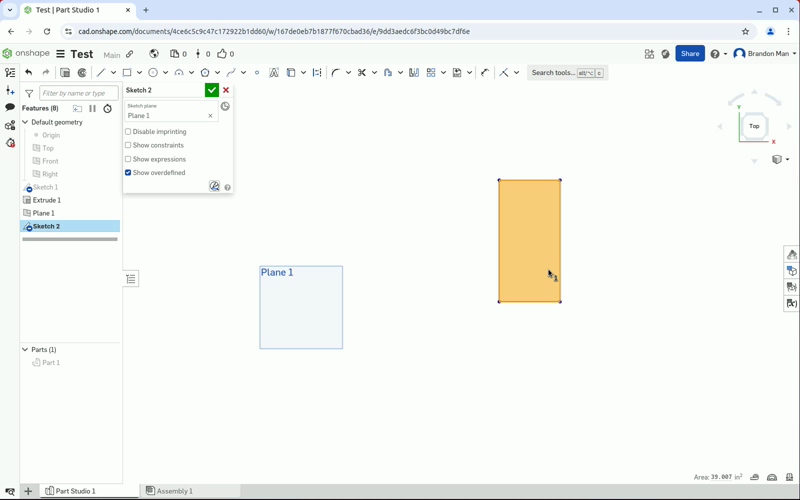
scroll(-6)
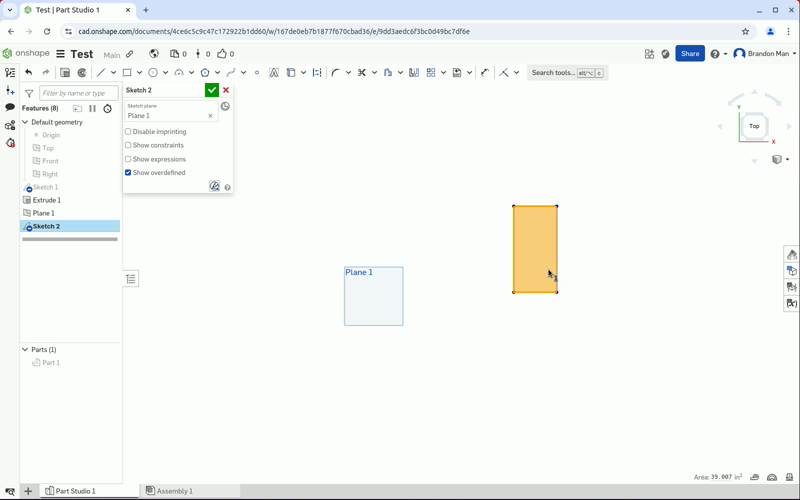
scroll(-6)
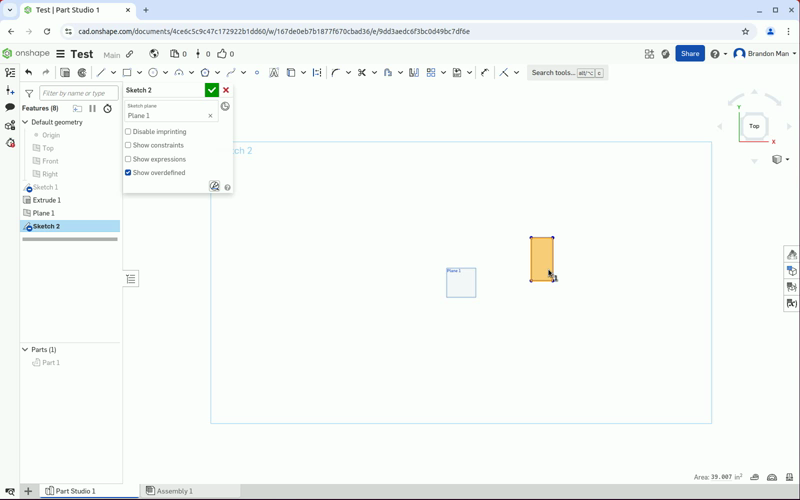
mouse_move(73, 352)
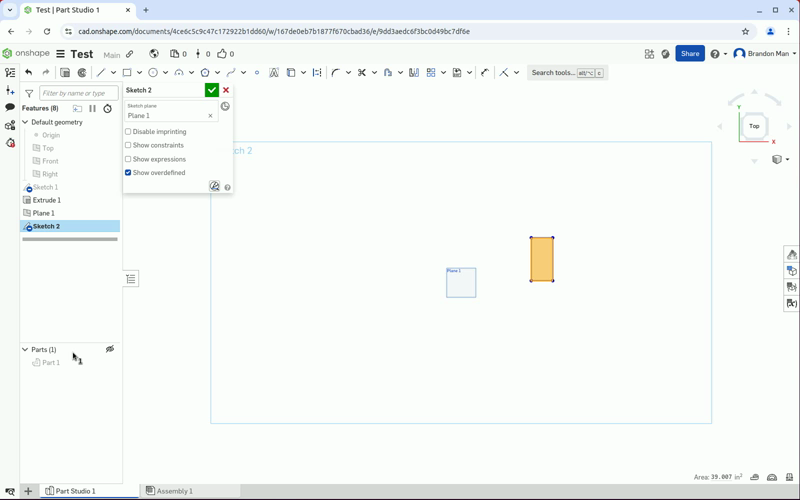
key(shift+y)
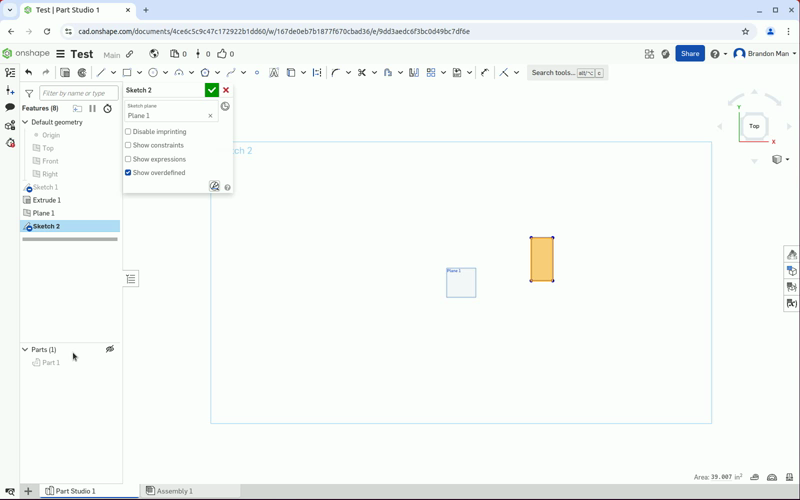
key(shift+e)
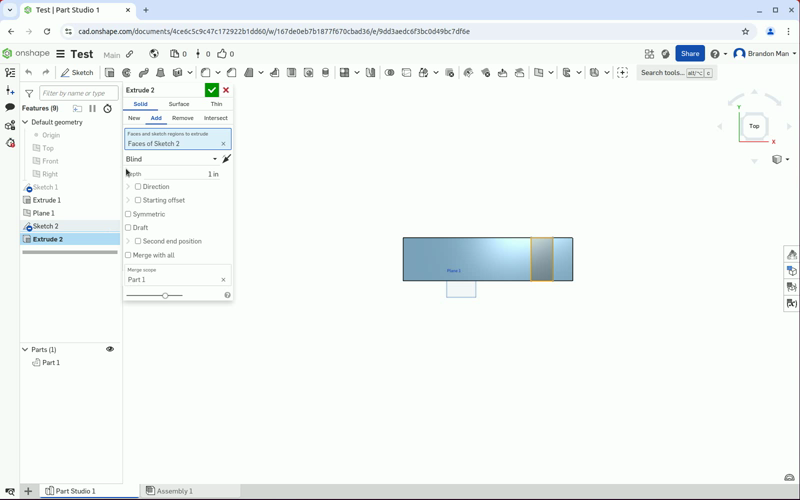
mouse_move(143, 106)
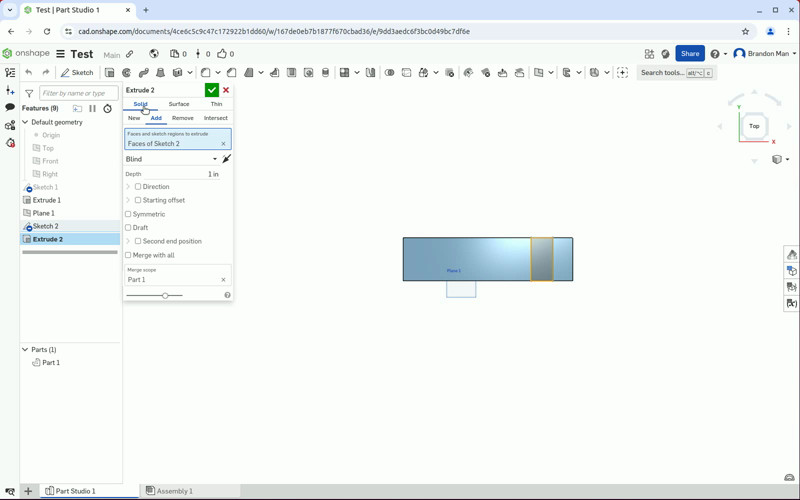
click(143, 106)
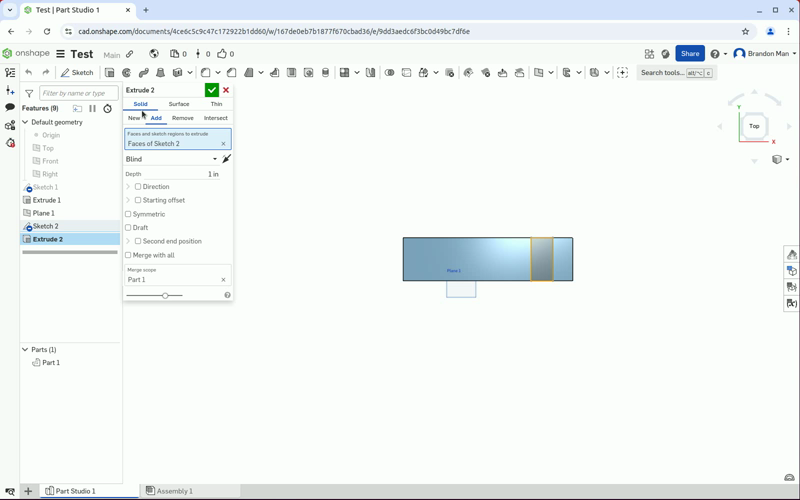
mouse_move(137, 120)
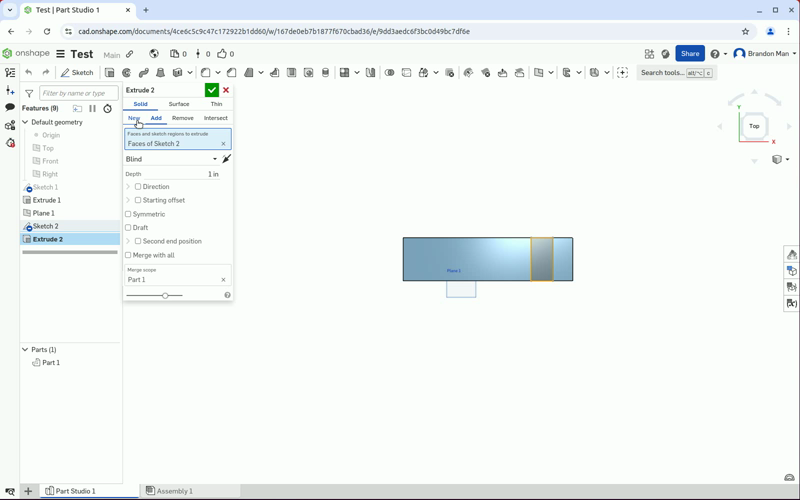
click(137, 120)
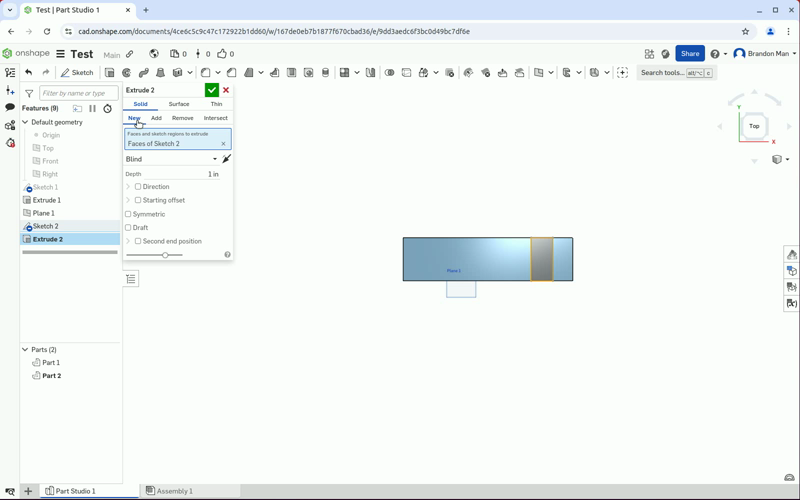
key(tab, 4)
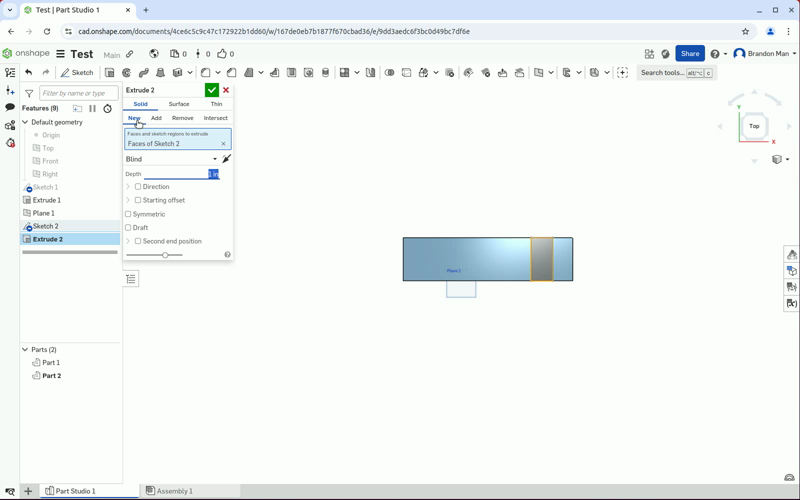
text(4.333)
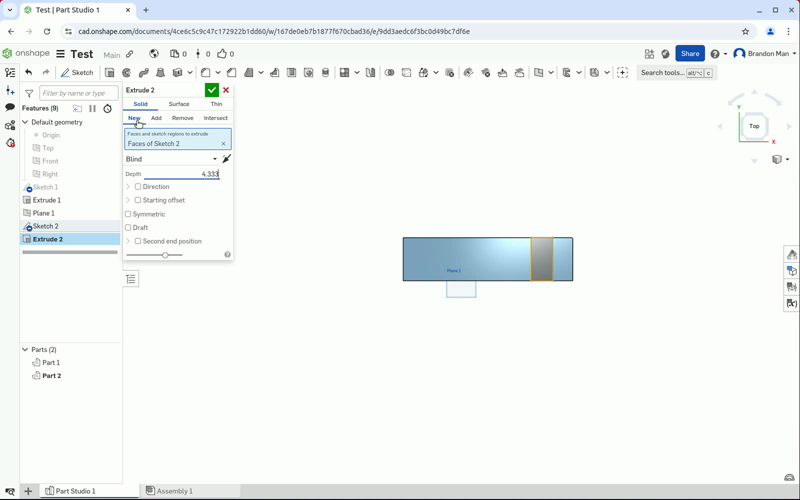
key(enter)
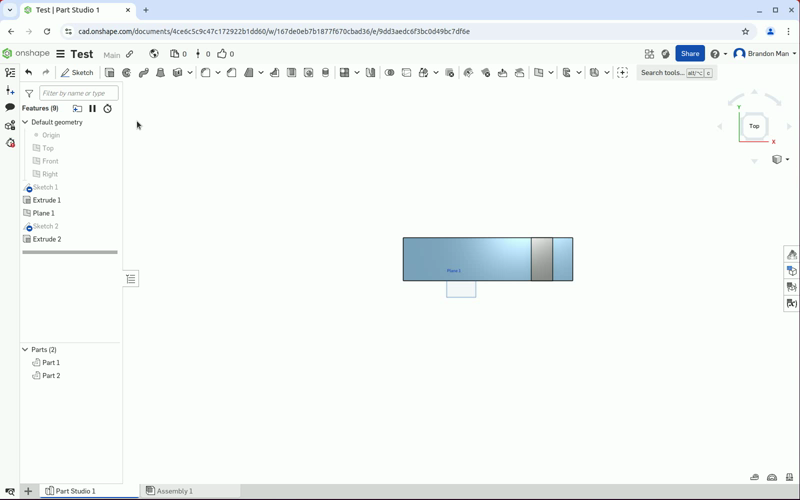
key(shift+h)
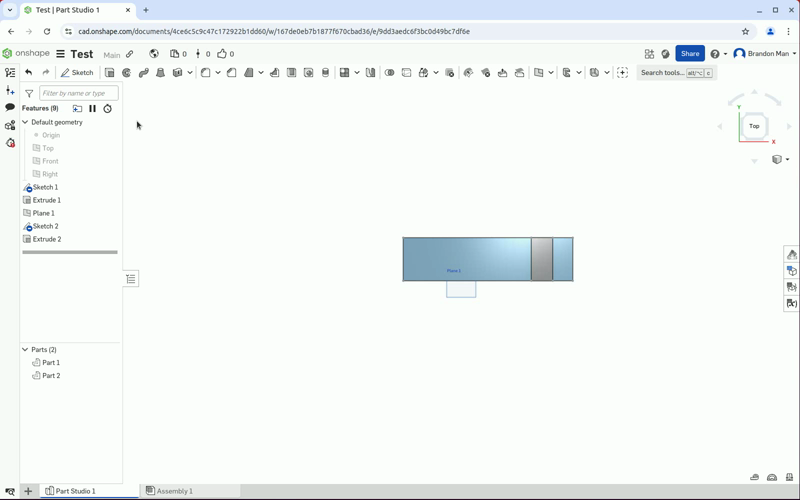
key(shift+h)
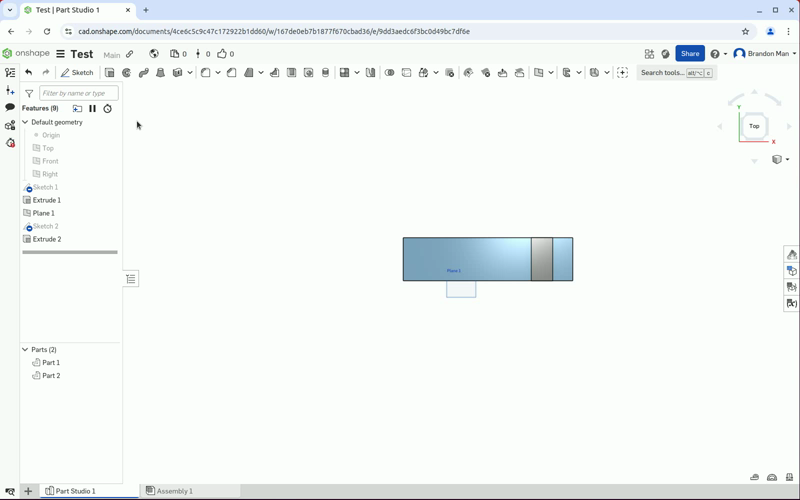
mouse_move(73, 189)
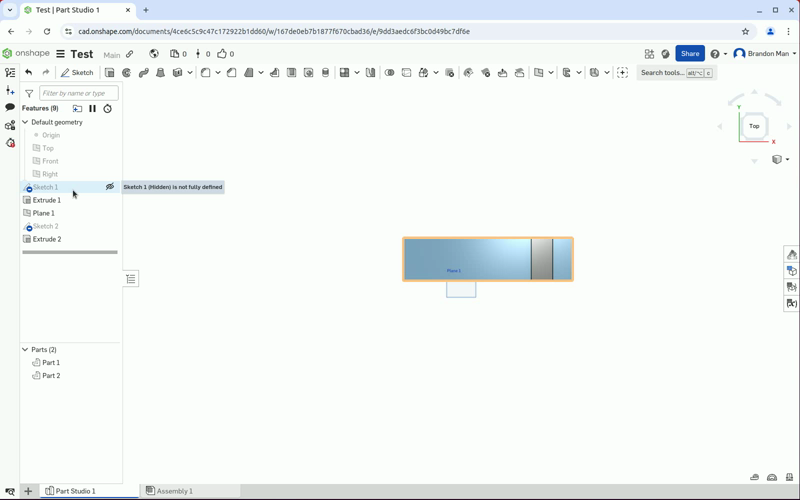
click(73, 189)
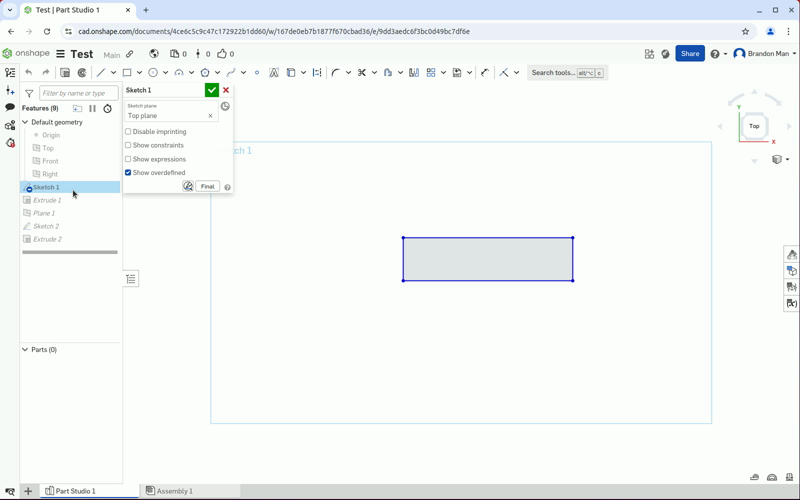
mouse_move(229, 92)
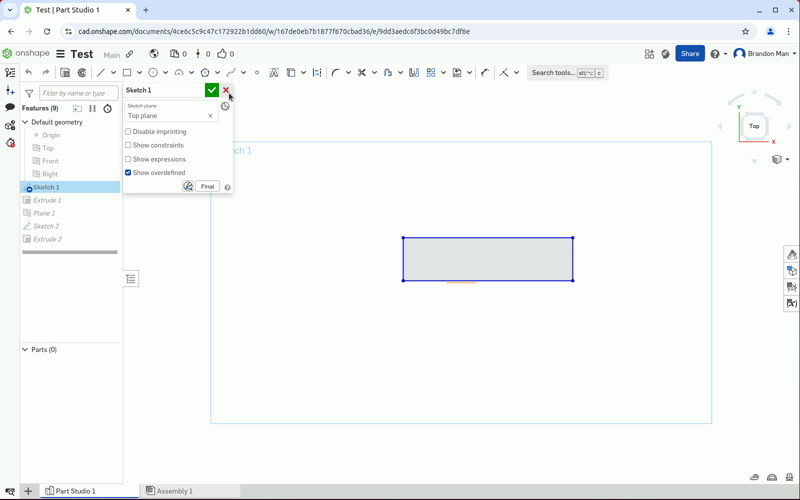
click(229, 92)
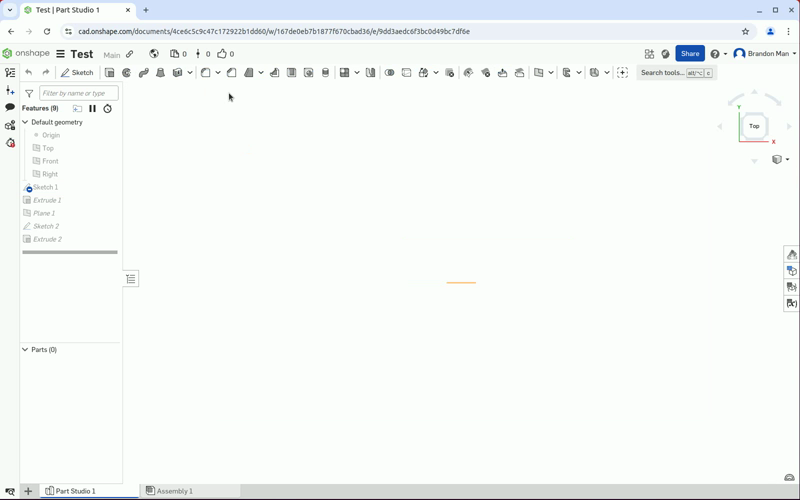
key(shift+s)
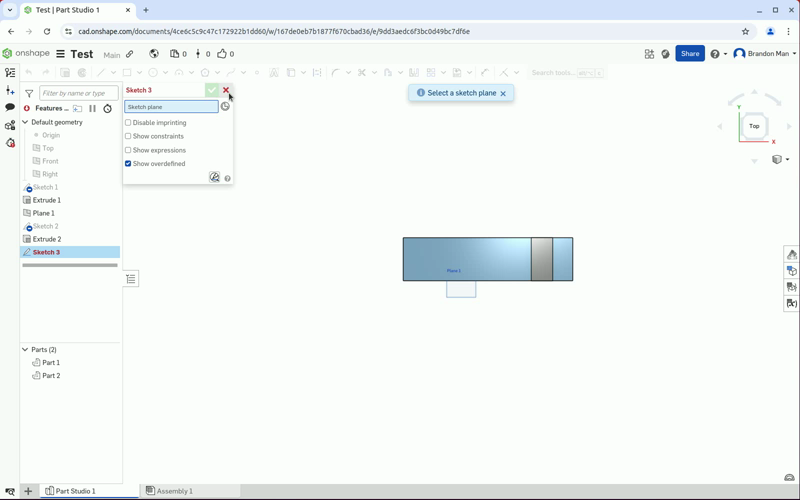
mouse_move(73, 215)
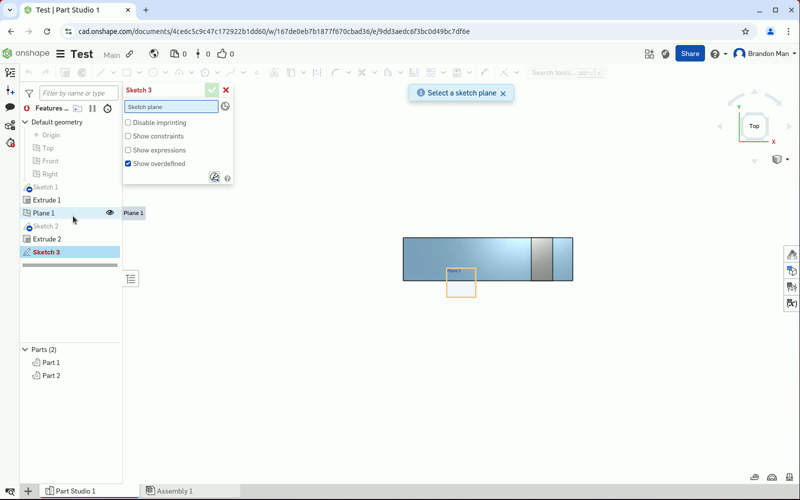
click(73, 215)
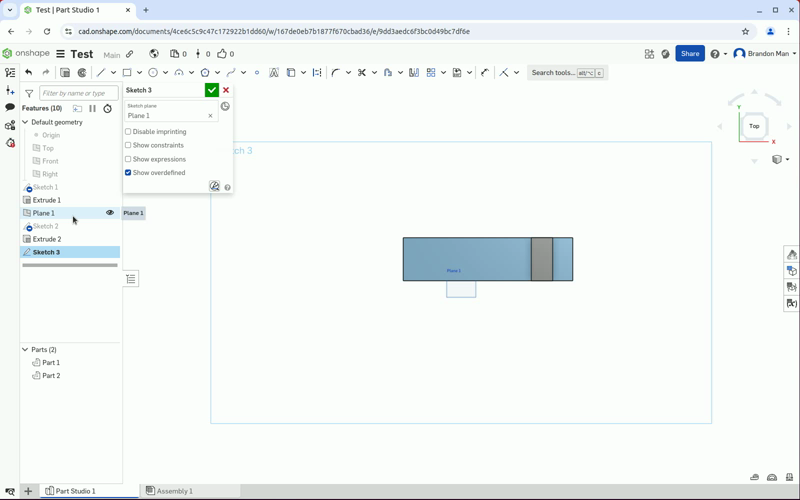
mouse_move(73, 352)
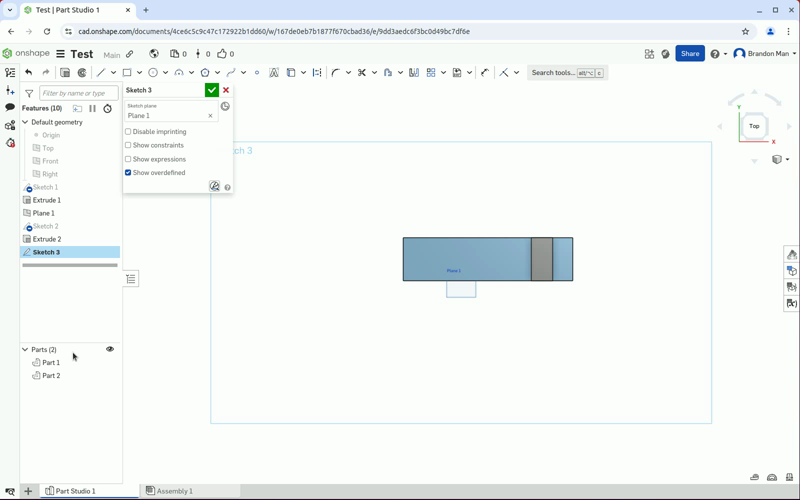
key(y)
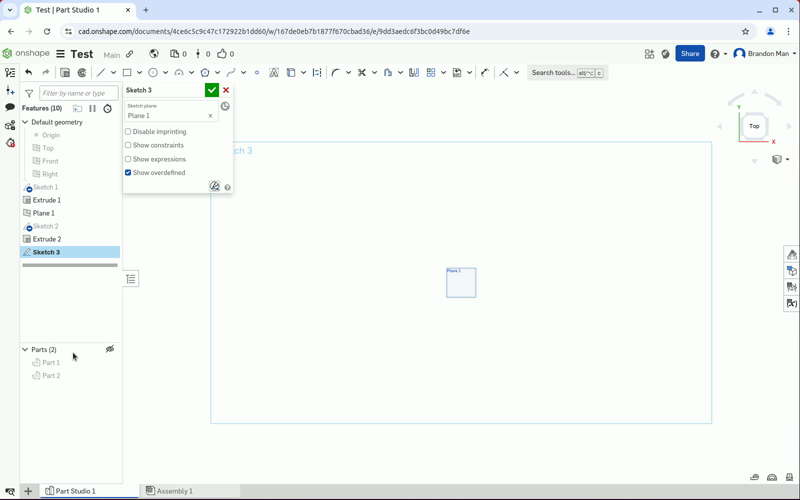
key(l)
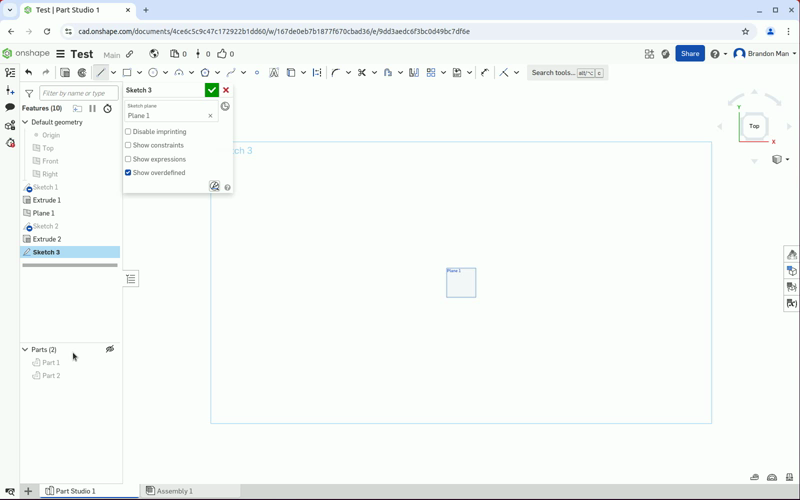
key_down(shift)
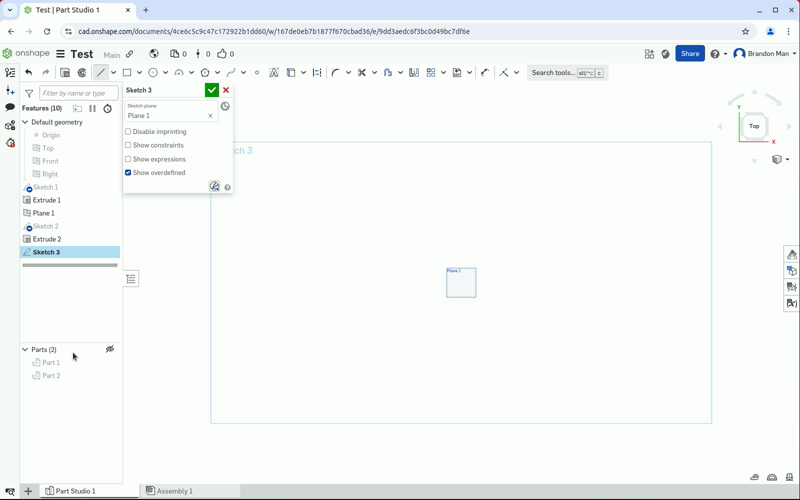
mouse_move(424, 280)
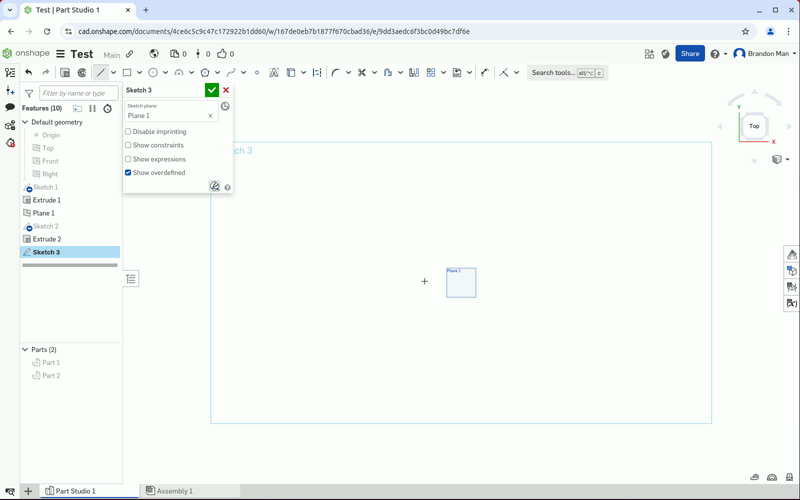
click(424, 280)
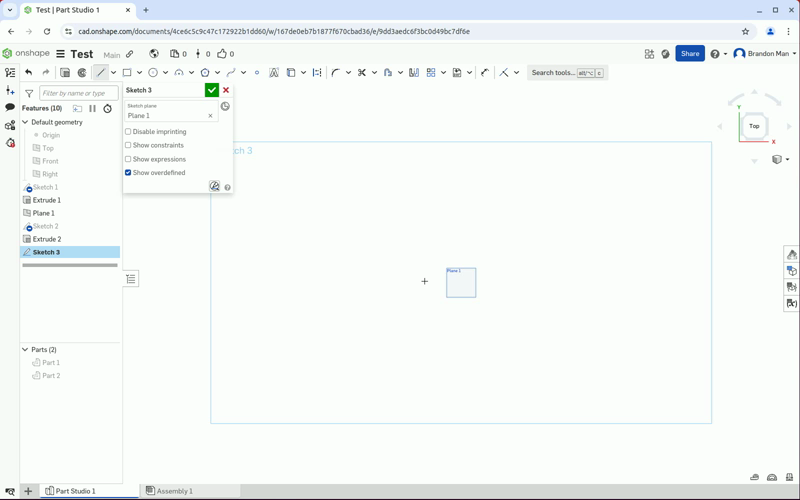
key_up(shift)
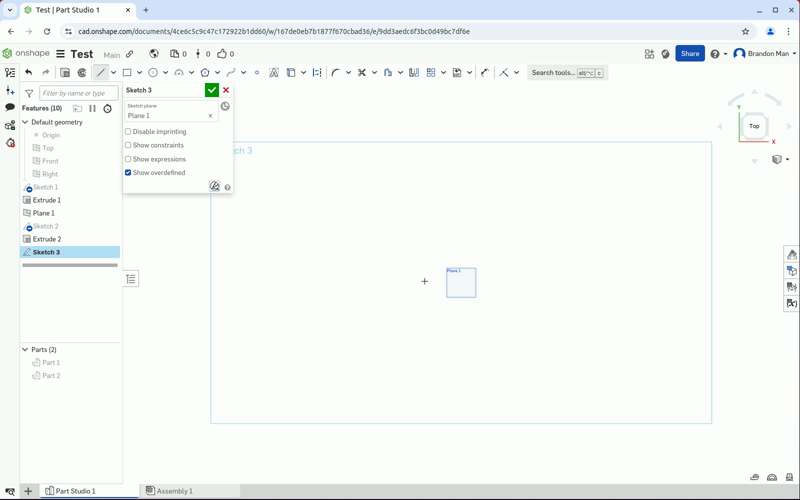
key_down(shift)
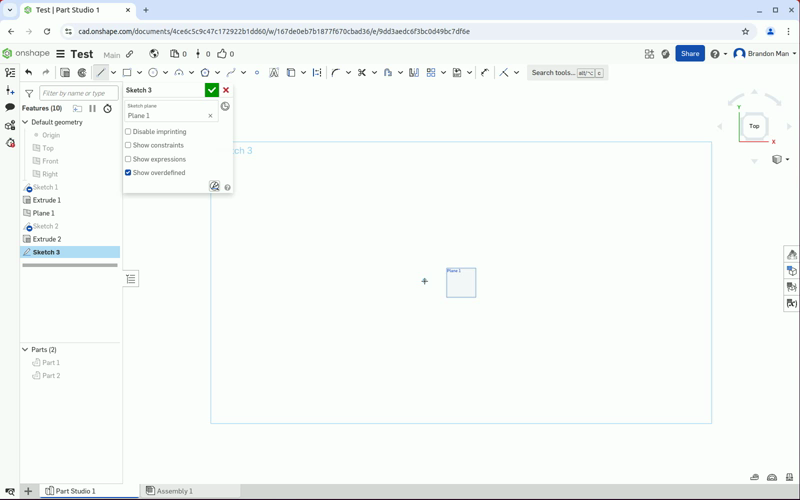
mouse_move(454, 280)
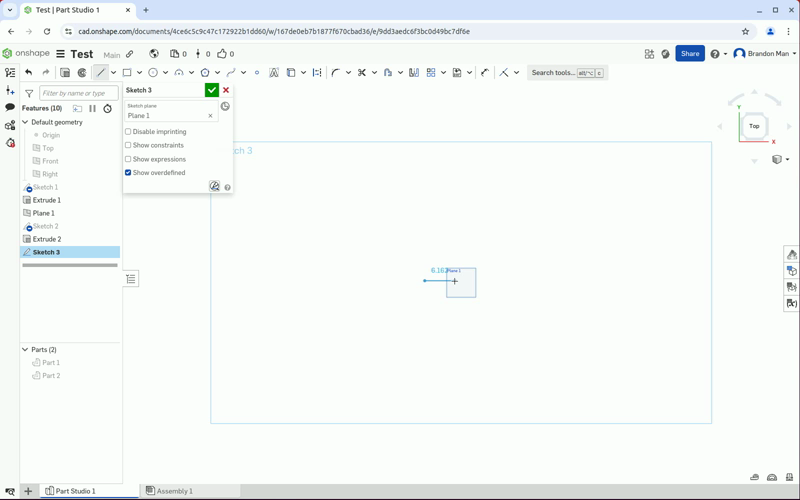
mouse_move(446, 280)
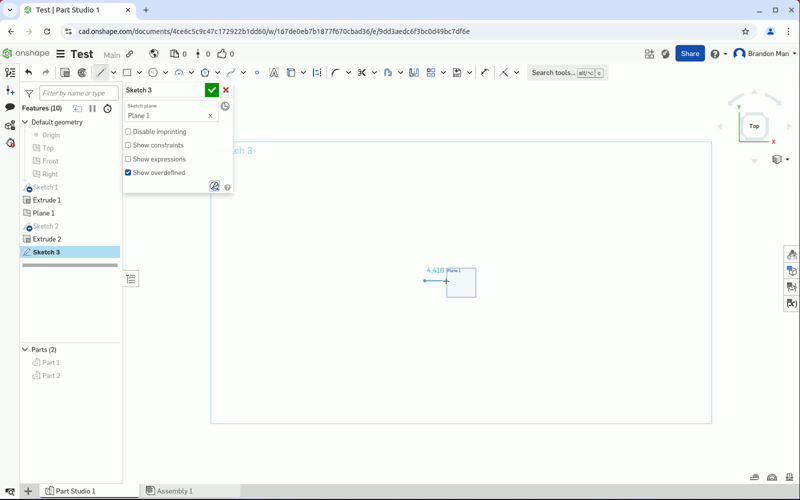
click(446, 280)
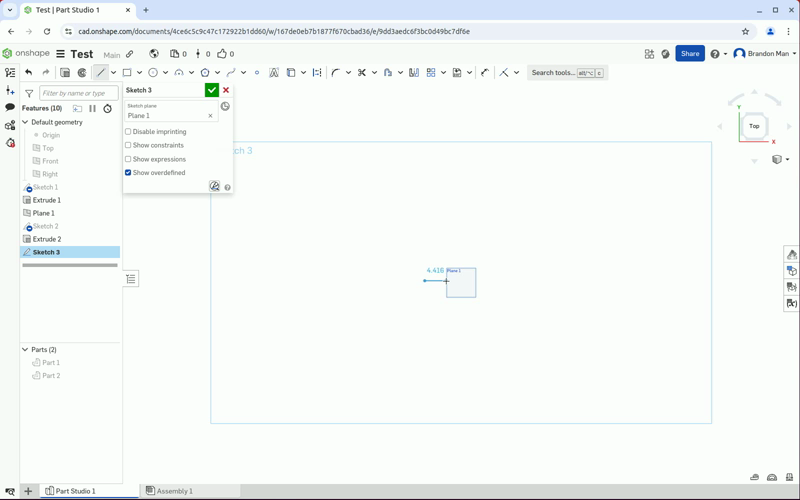
key_up(shift)
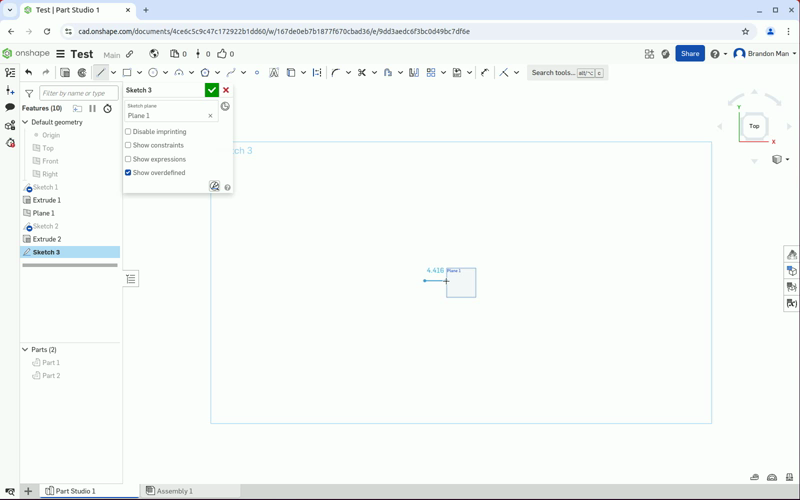
key_down(shift)
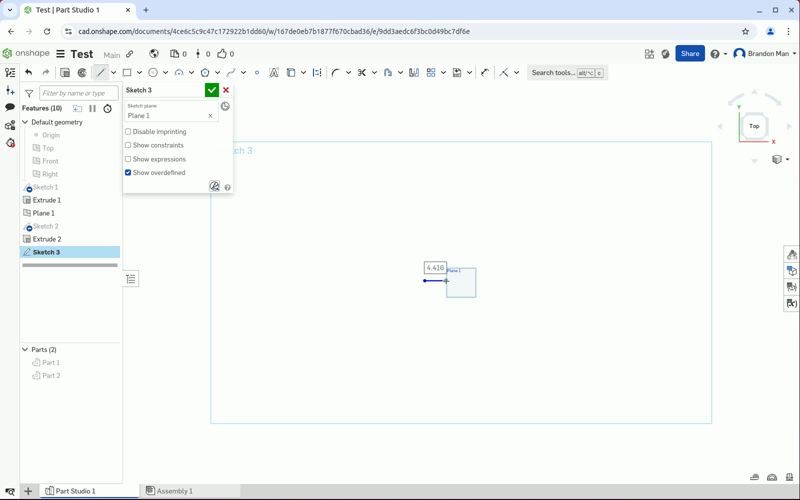
mouse_move(476, 280)
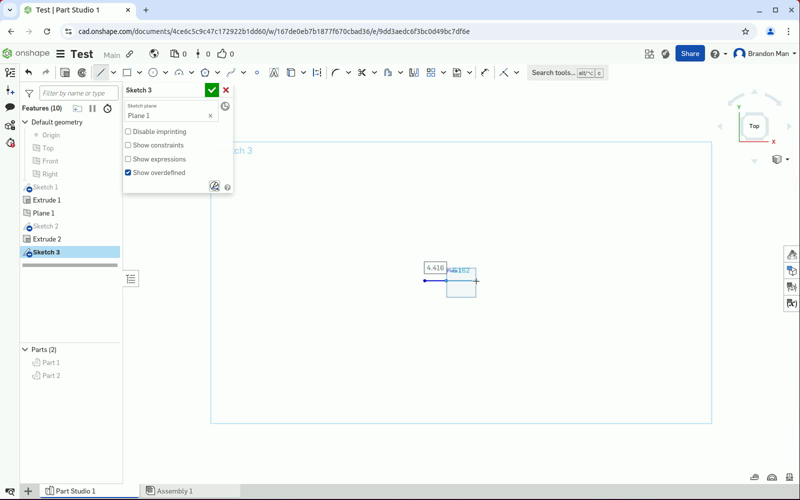
mouse_move(446, 237)
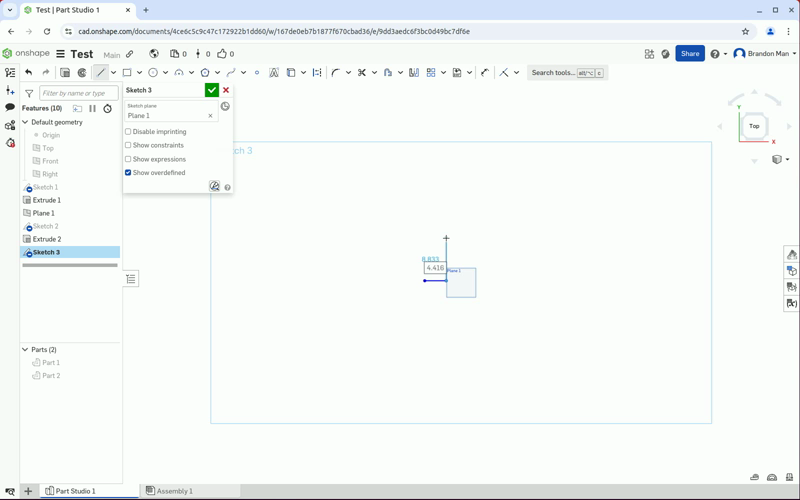
click(446, 237)
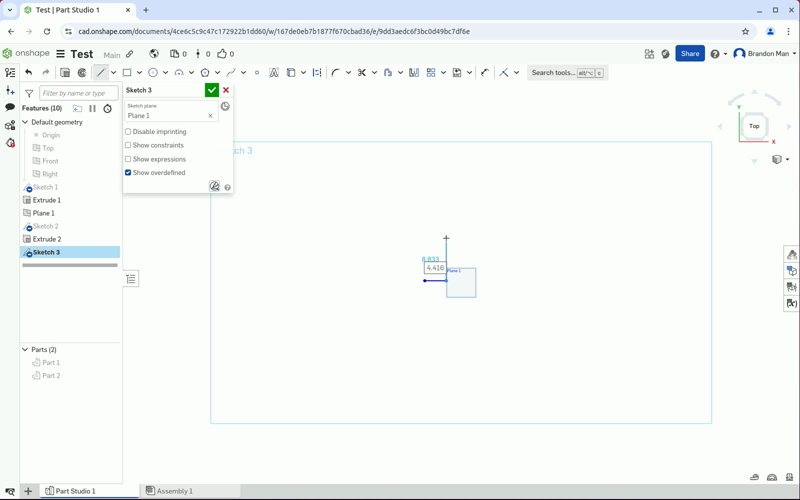
key_up(shift)
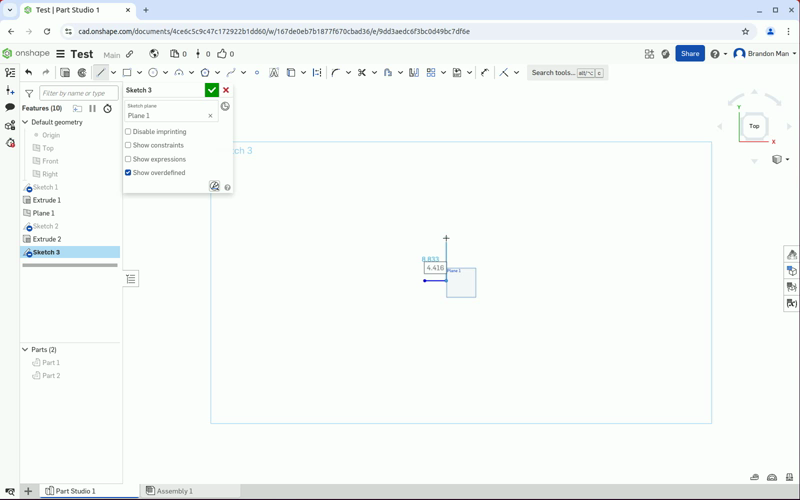
key_down(shift)
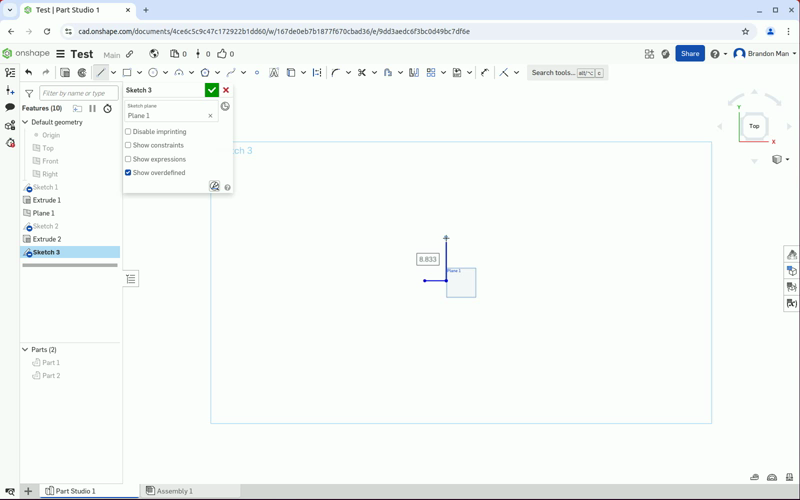
mouse_move(476, 237)
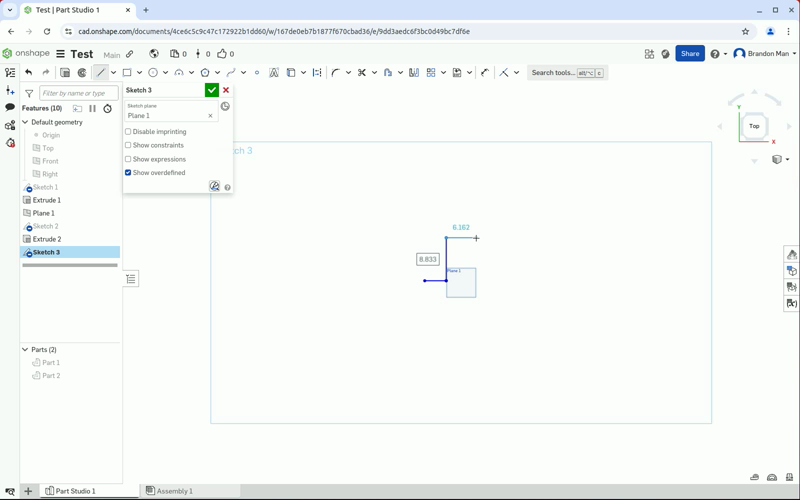
mouse_move(424, 237)
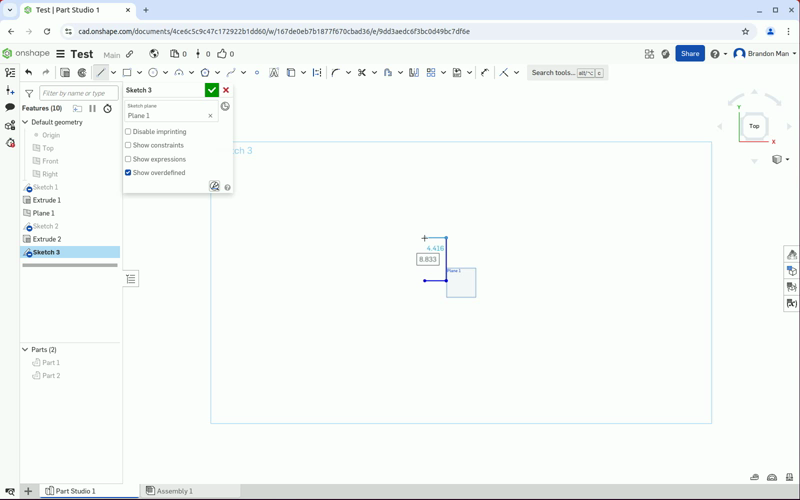
click(424, 237)
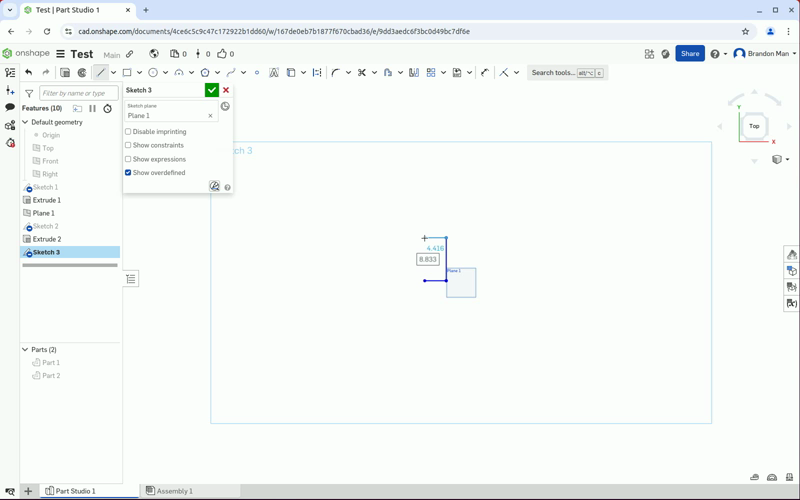
key_up(shift)
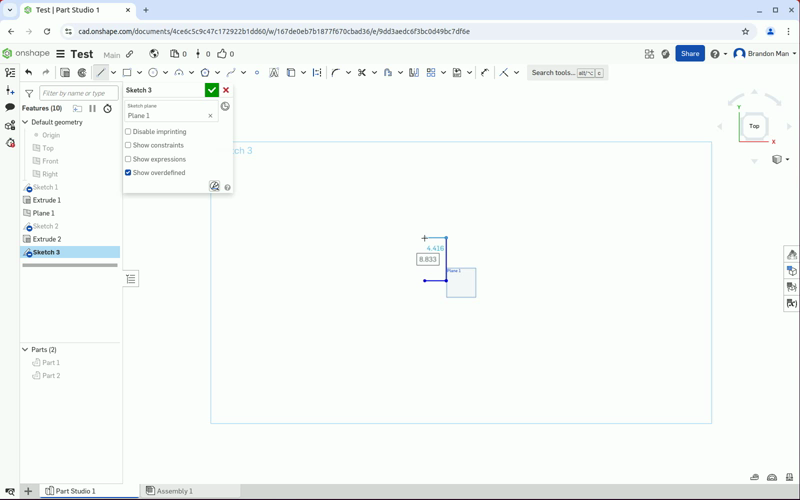
mouse_move(454, 237)
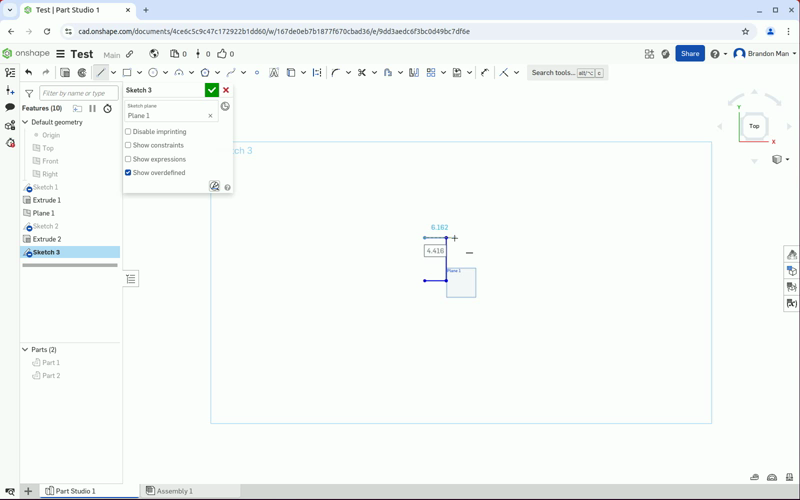
key_down(shift)
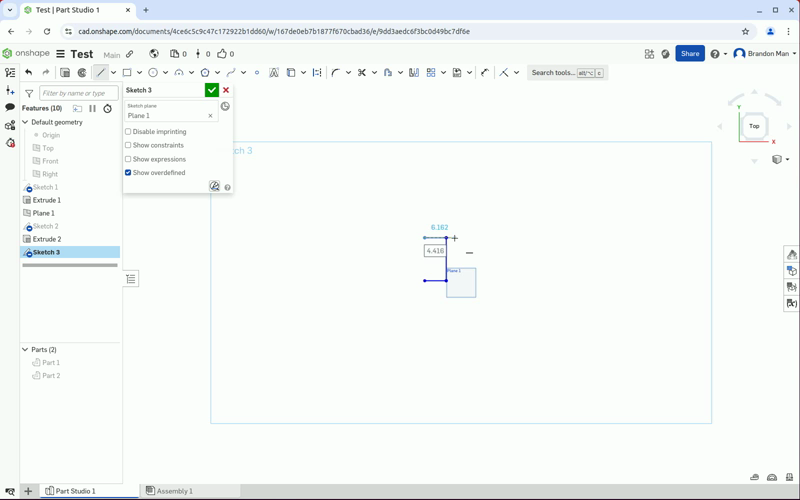
mouse_move(424, 280)
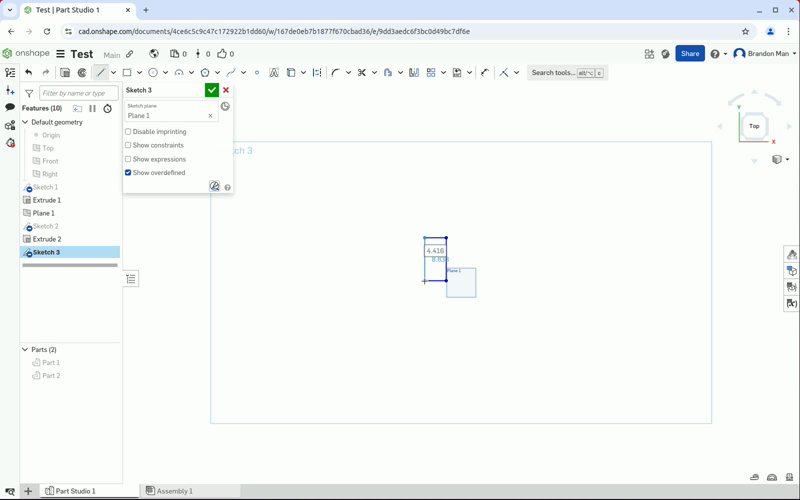
key_up(shift)
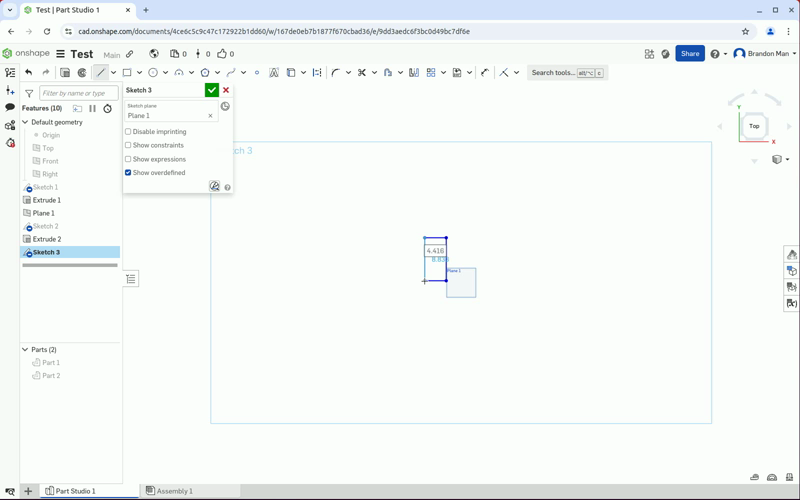
click(424, 280)
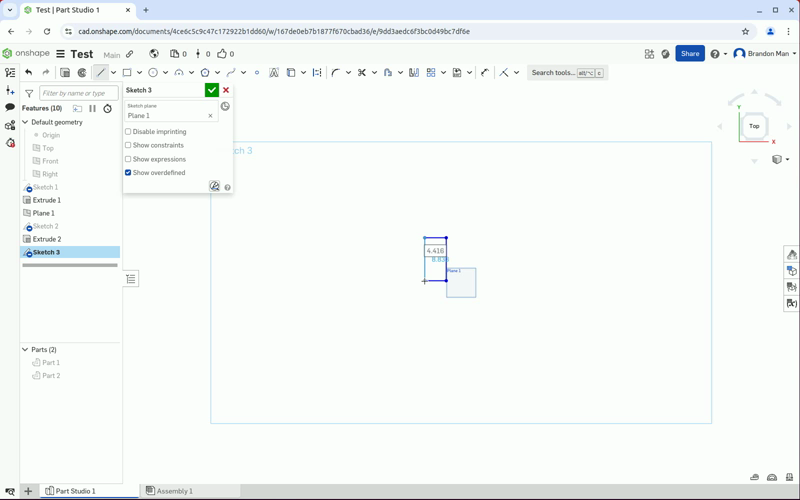
key(esc)
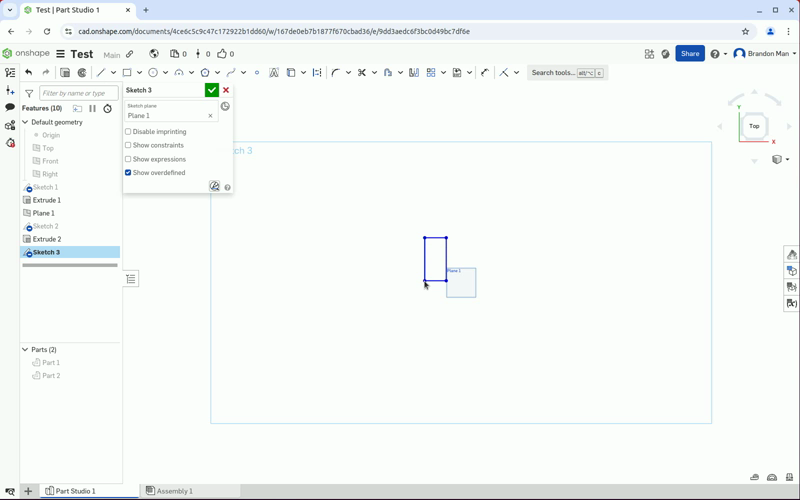
mouse_move(434, 244)
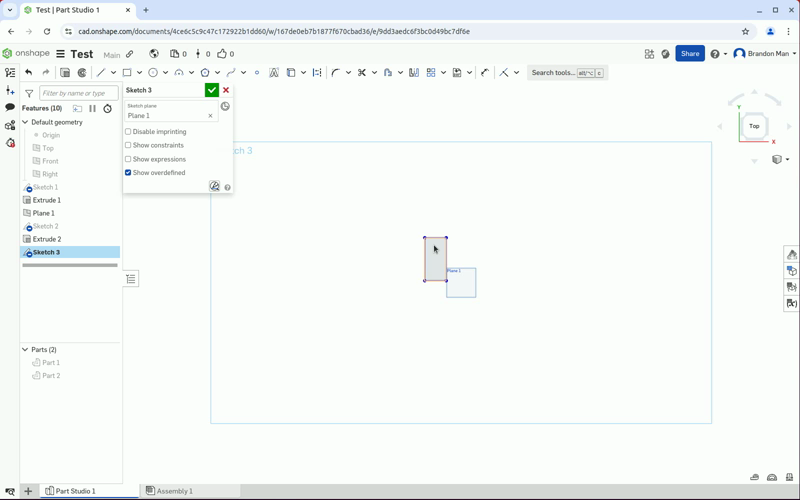
scroll(6)
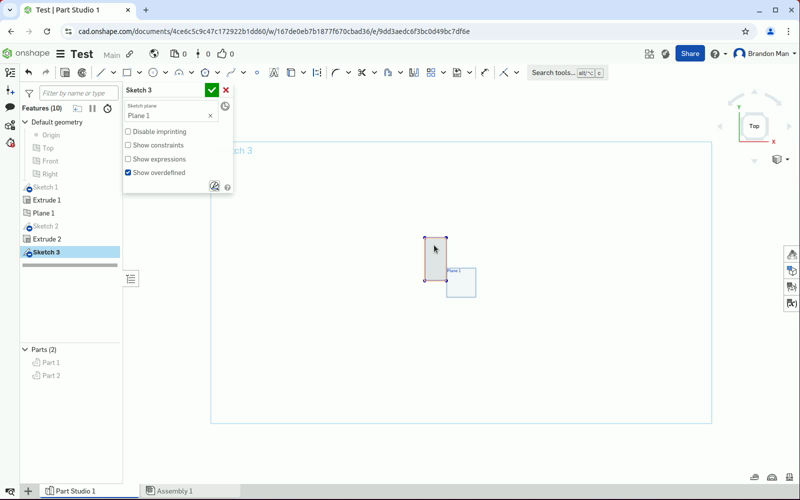
scroll(6)
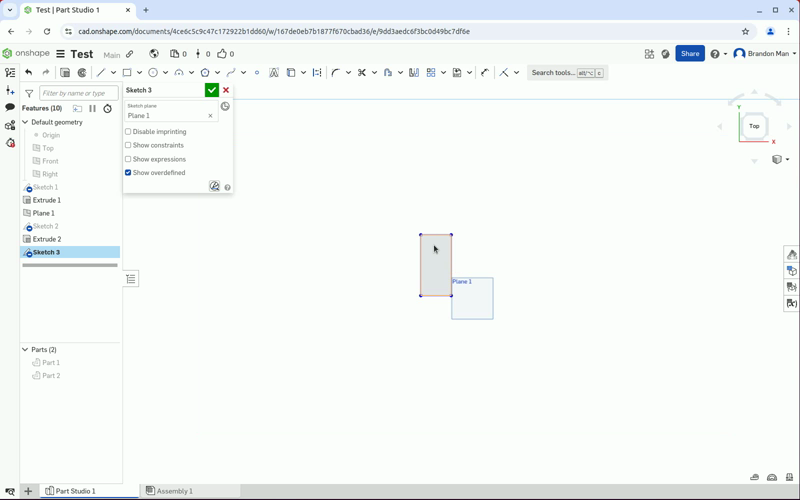
scroll(6)
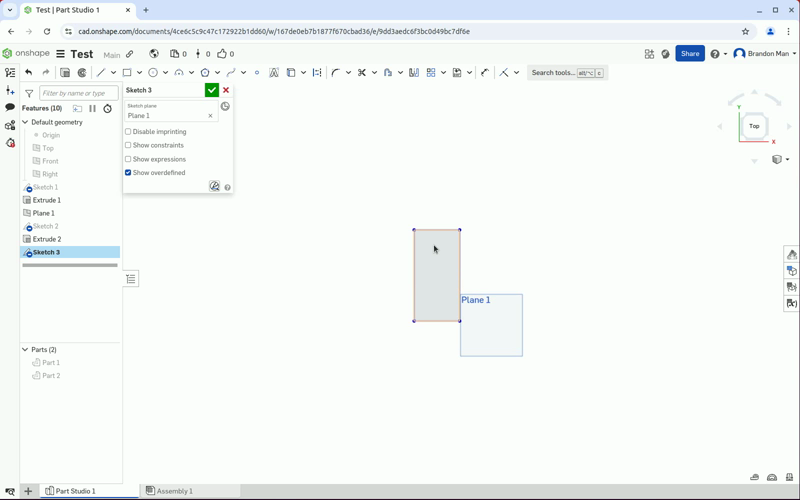
scroll(6)
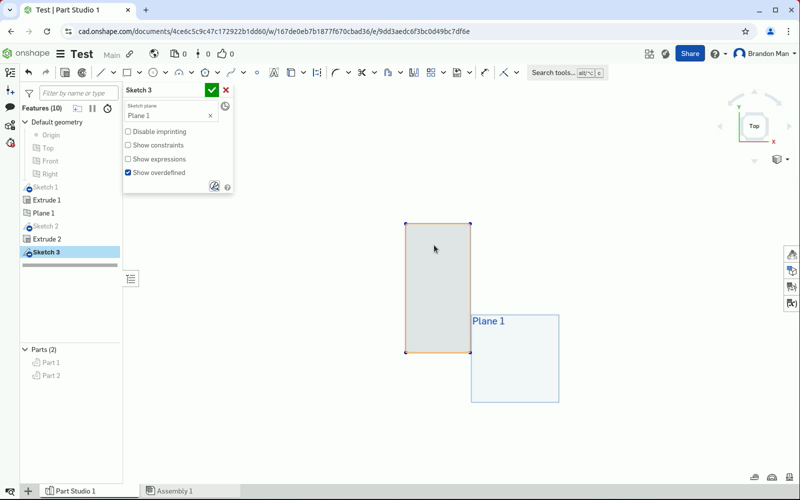
scroll(6)
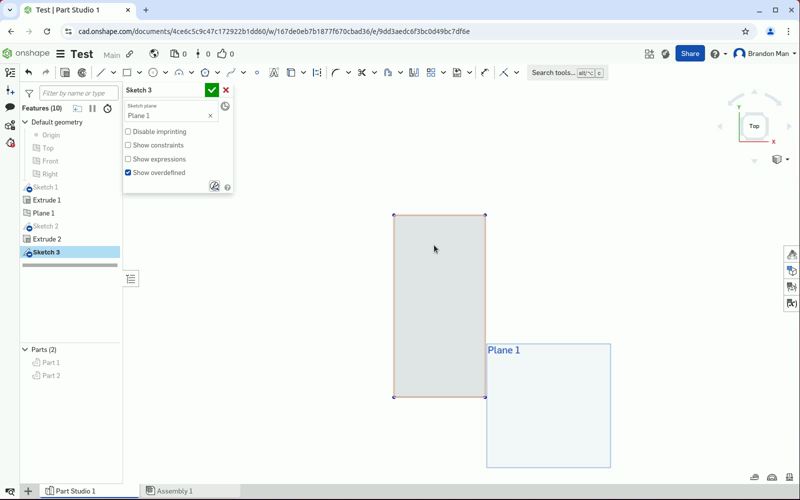
scroll(6)
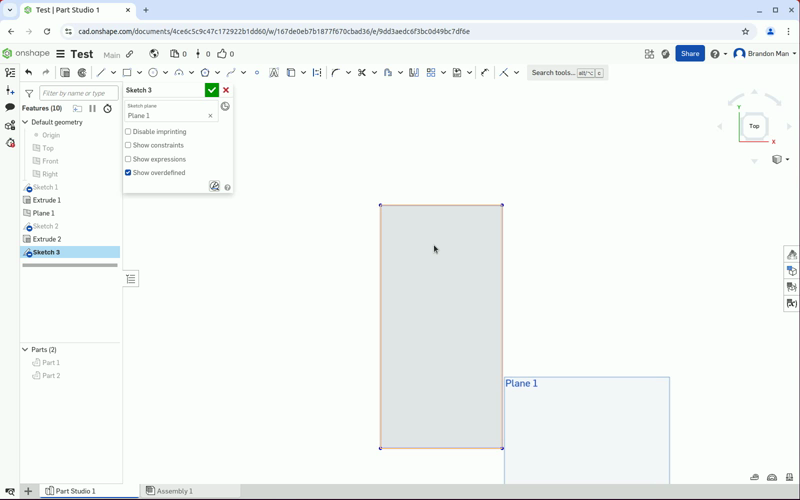
scroll(6)
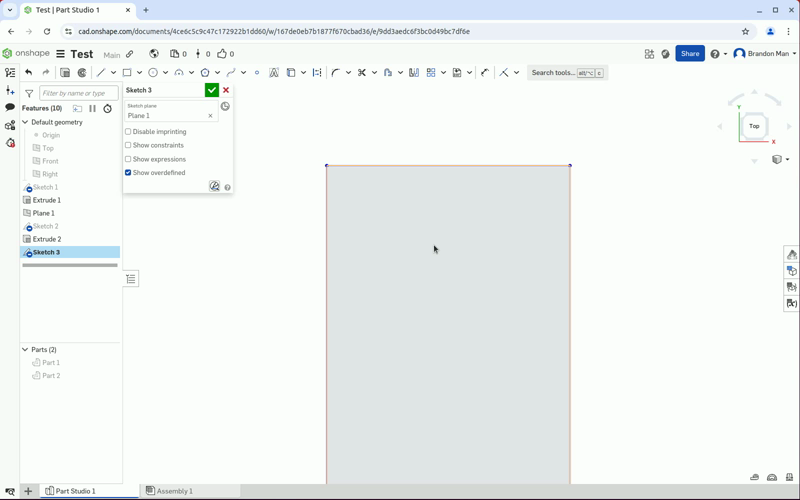
click(434, 244)
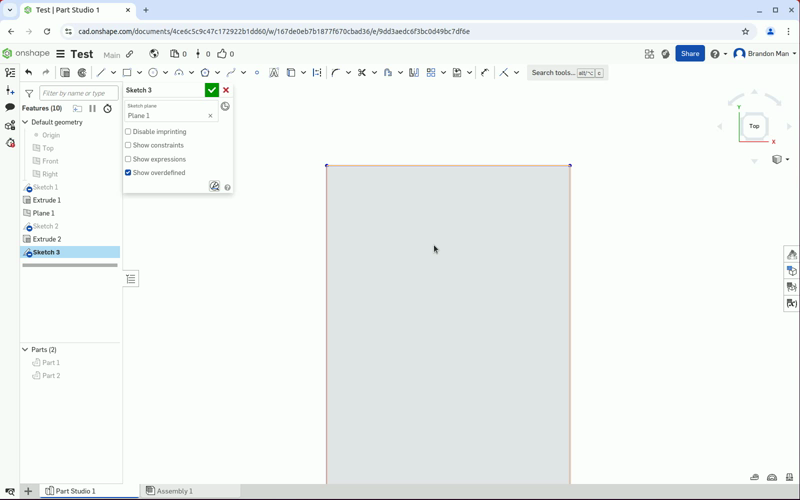
scroll(-6)
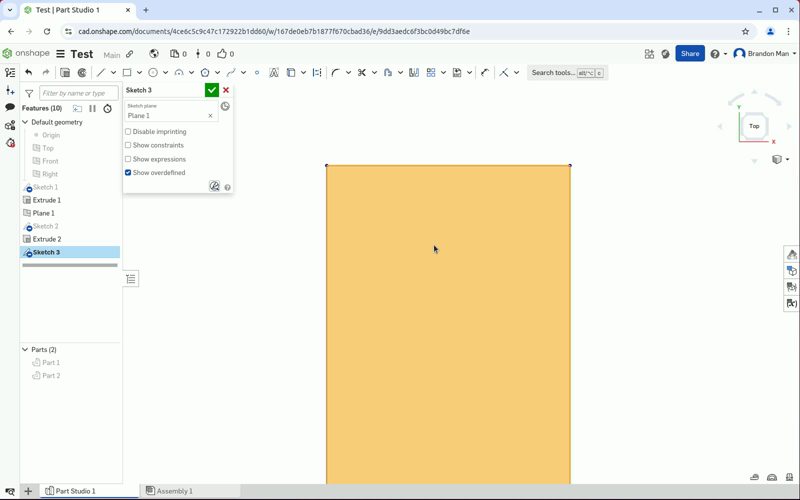
scroll(-6)
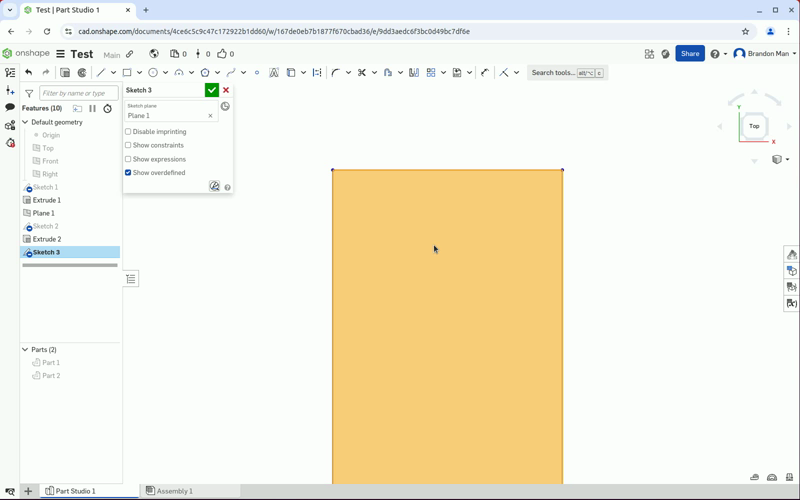
scroll(-6)
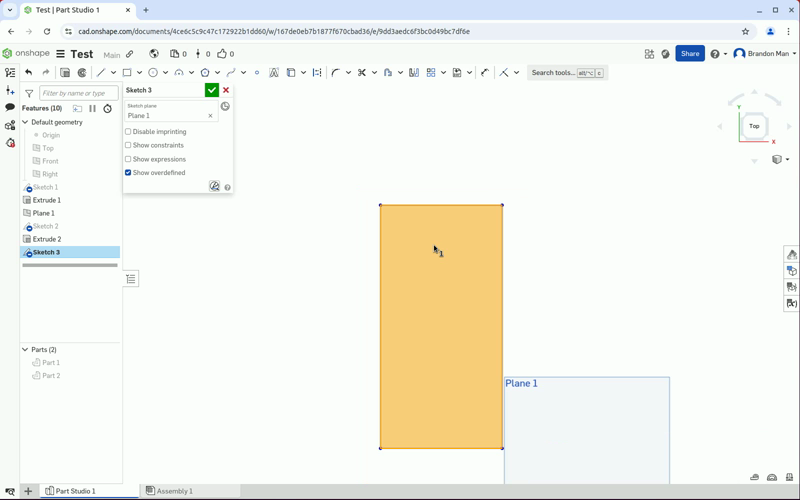
scroll(-6)
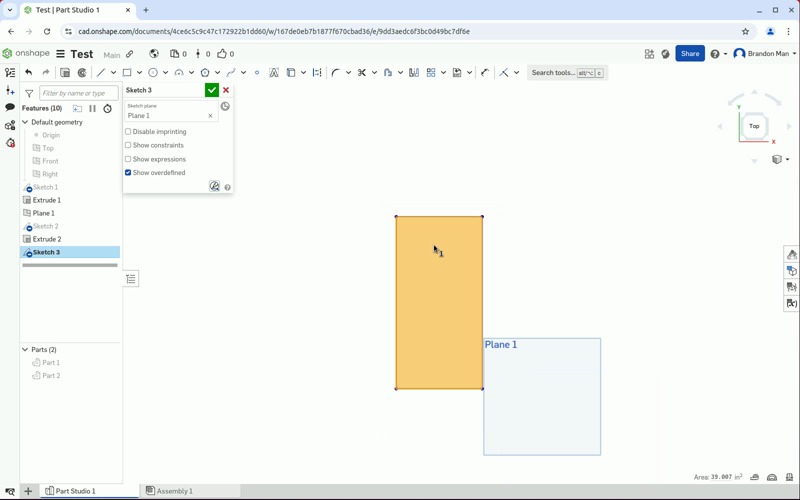
scroll(-6)
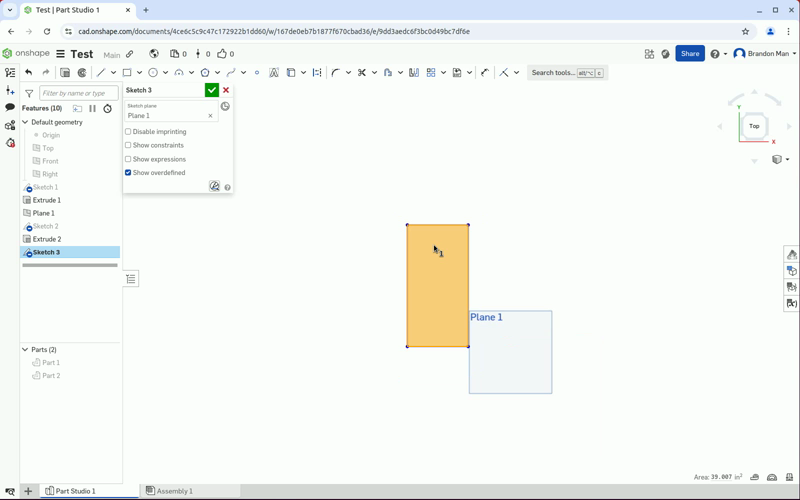
scroll(-6)
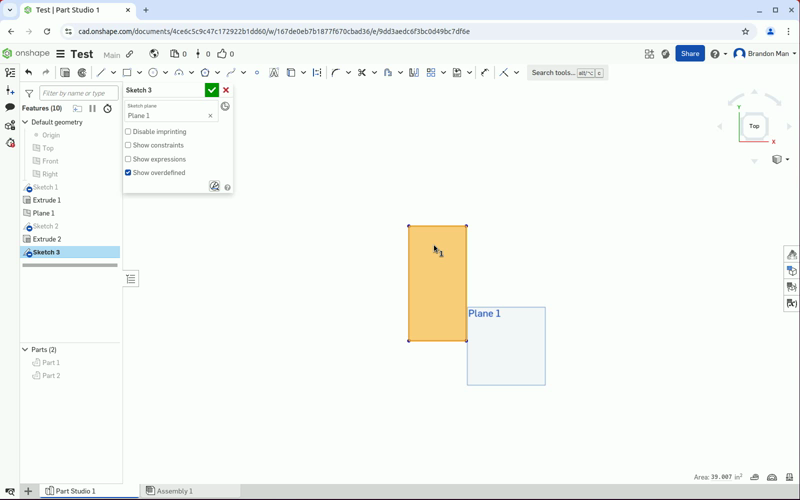
scroll(-6)
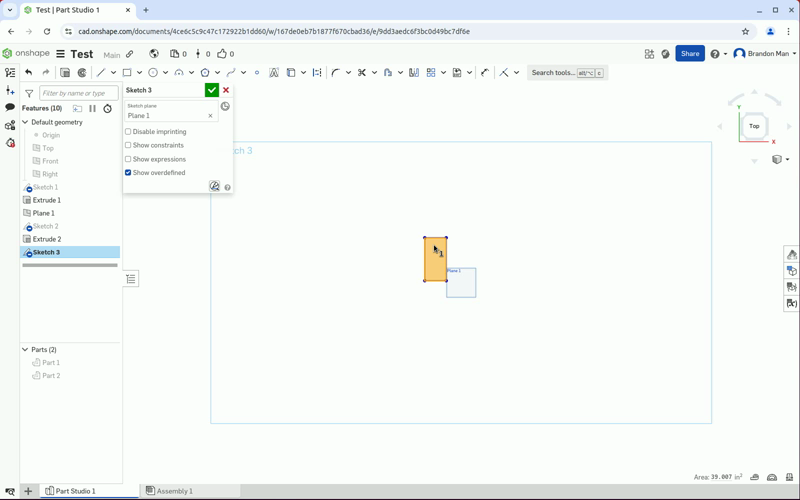
mouse_move(73, 352)
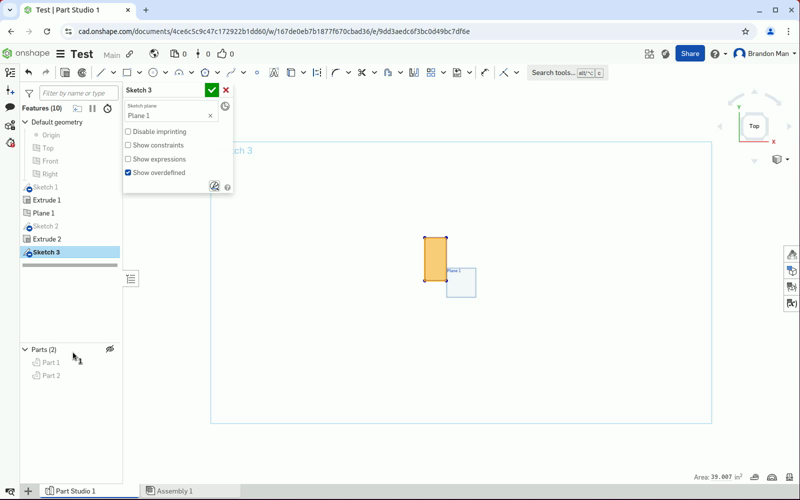
key(shift+y)
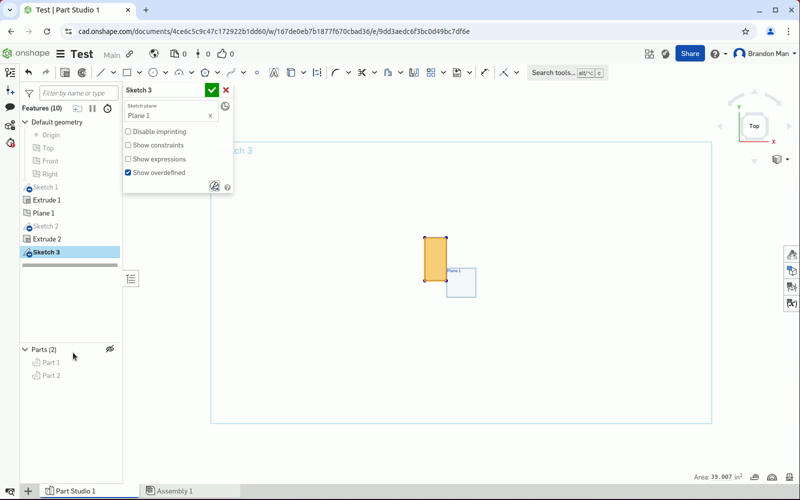
key(shift+e)
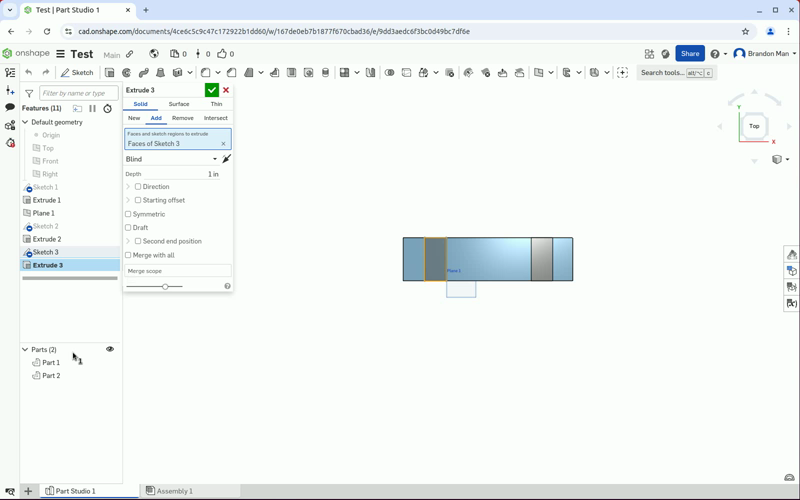
mouse_move(143, 106)
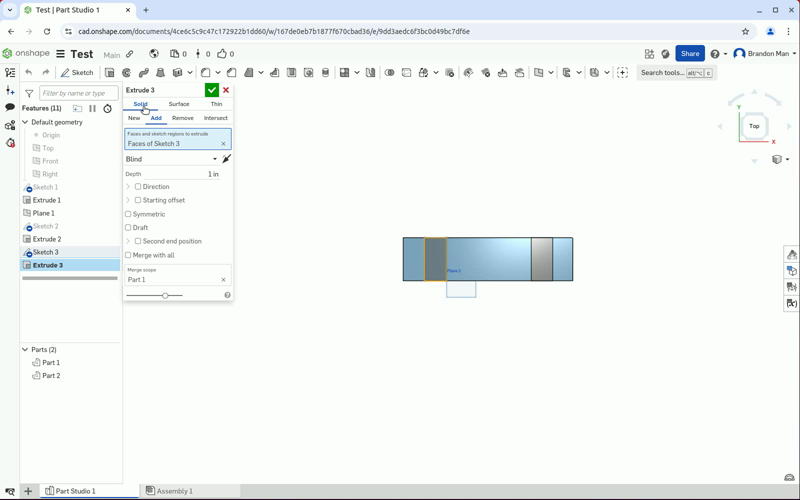
click(143, 106)
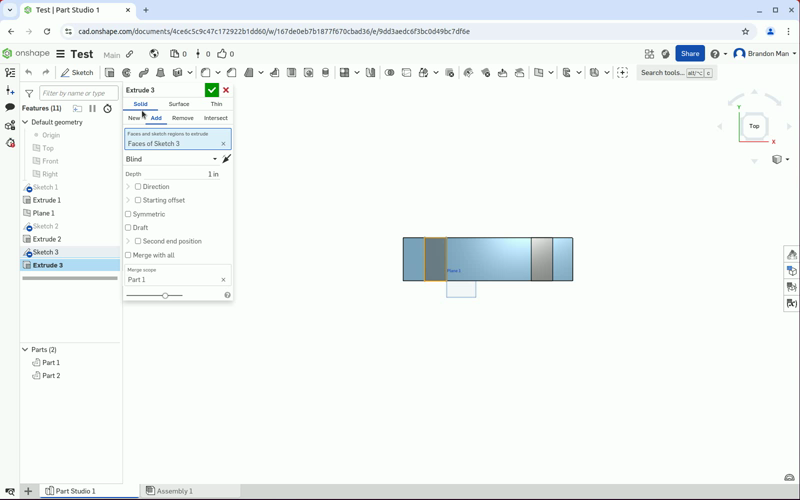
mouse_move(137, 120)
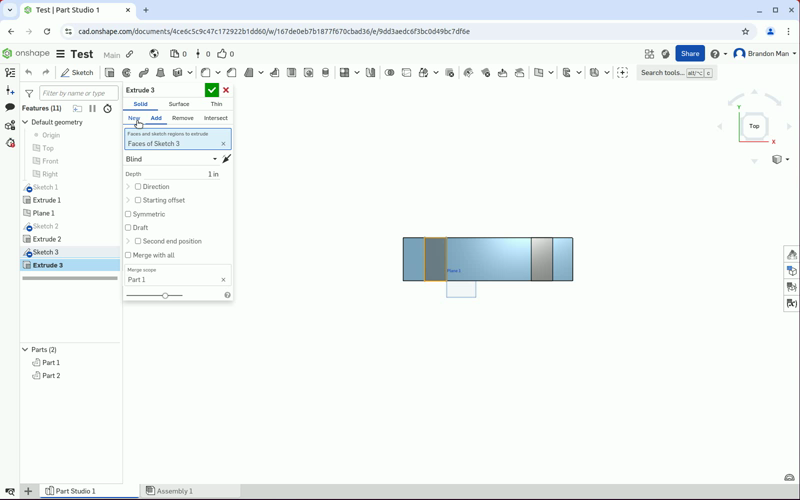
click(137, 120)
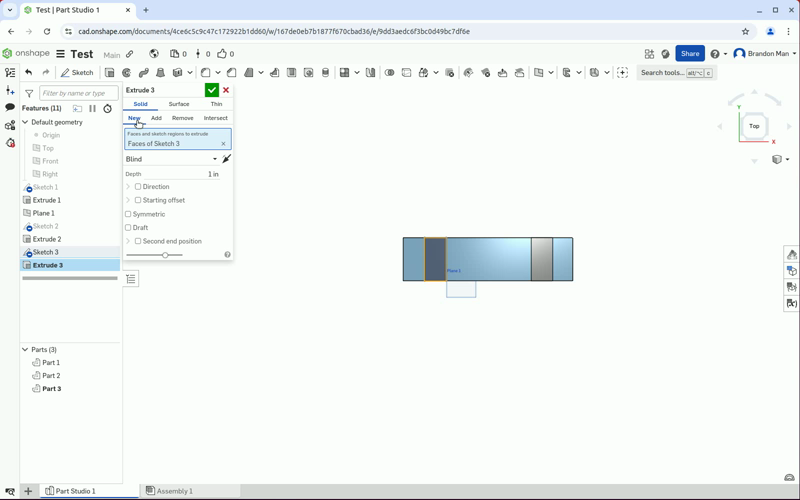
key(tab, 4)
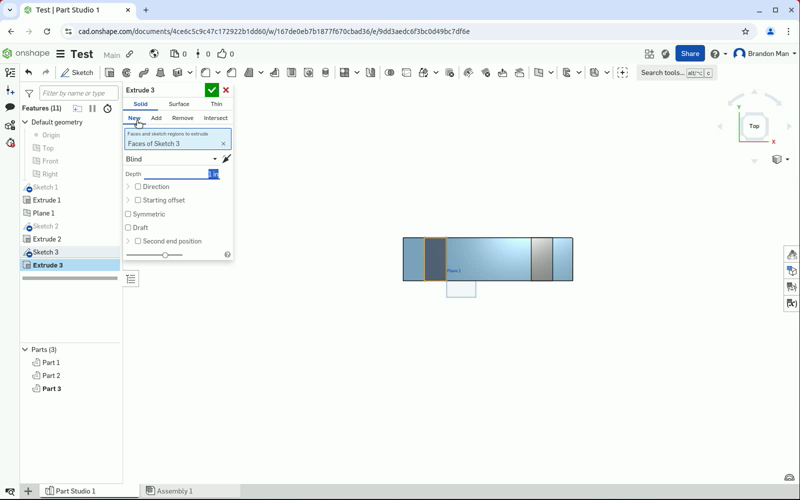
text(4.333)
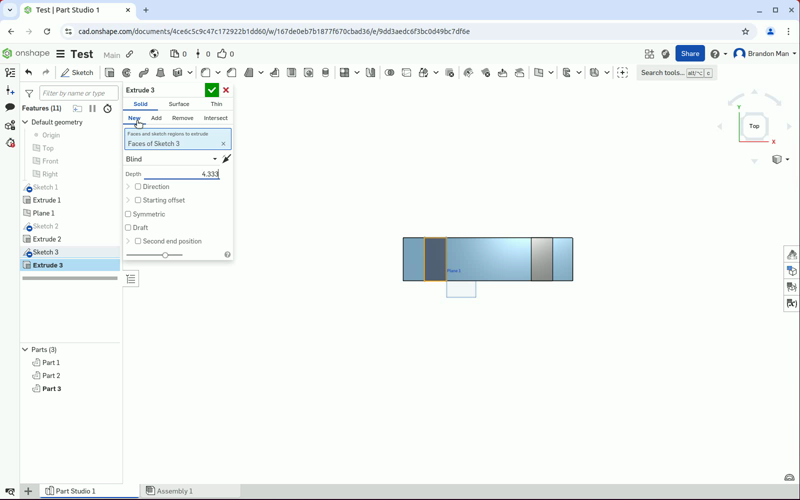
key(enter)
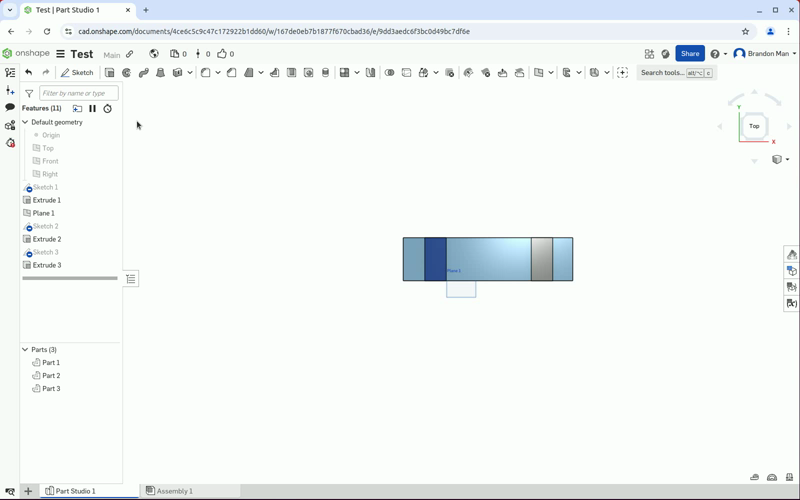
key(shift+h)
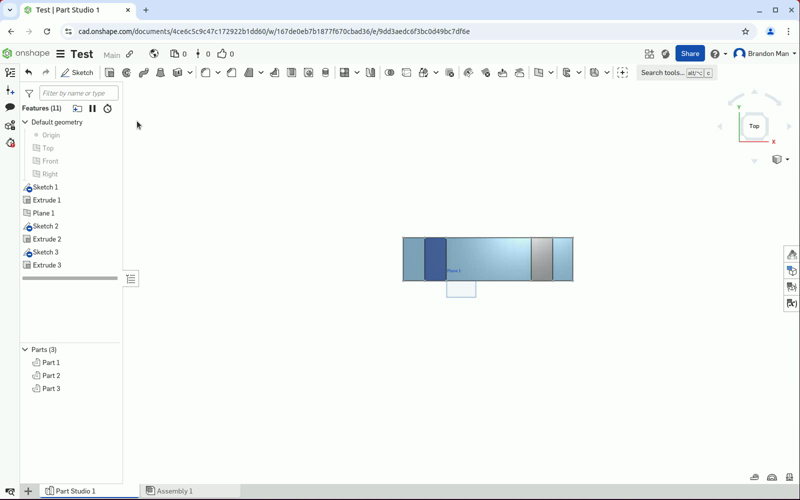
key(shift+h)
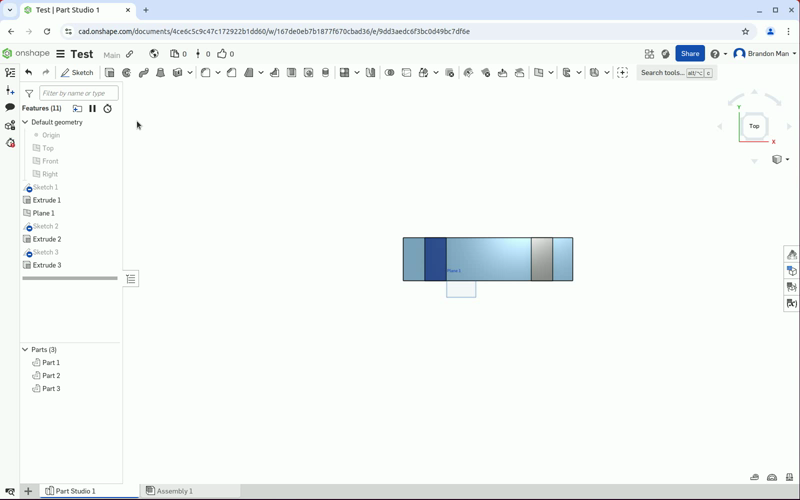
mouse_move(73, 189)
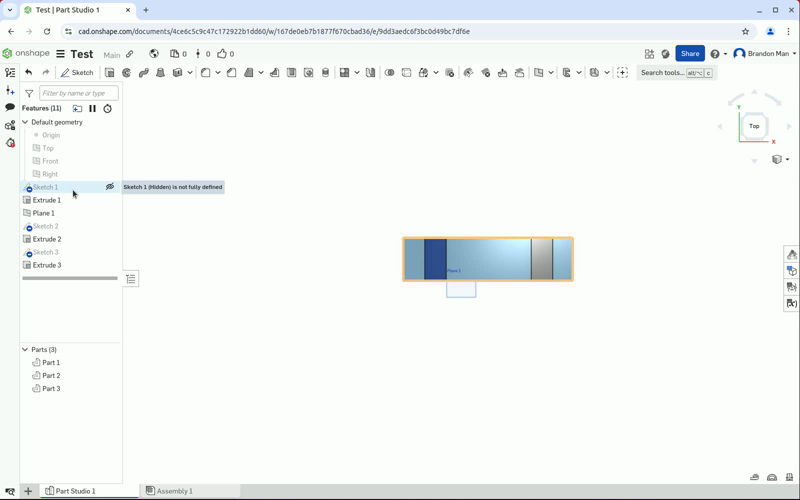
click(73, 189)
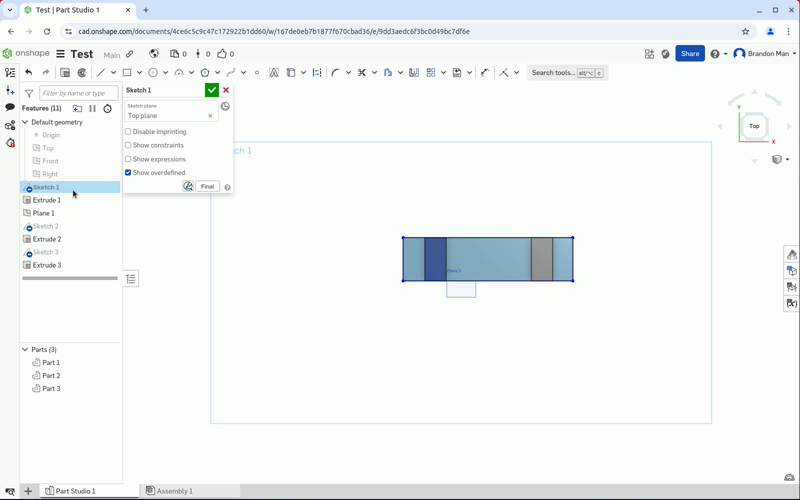
mouse_move(229, 92)
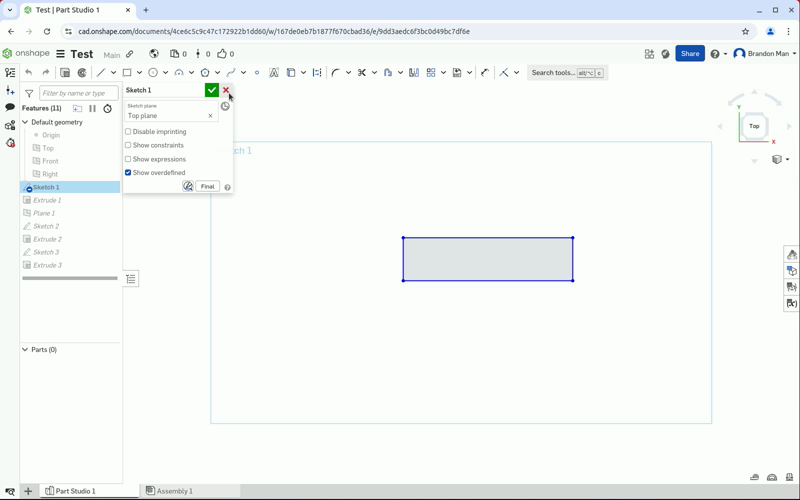
click(229, 92)
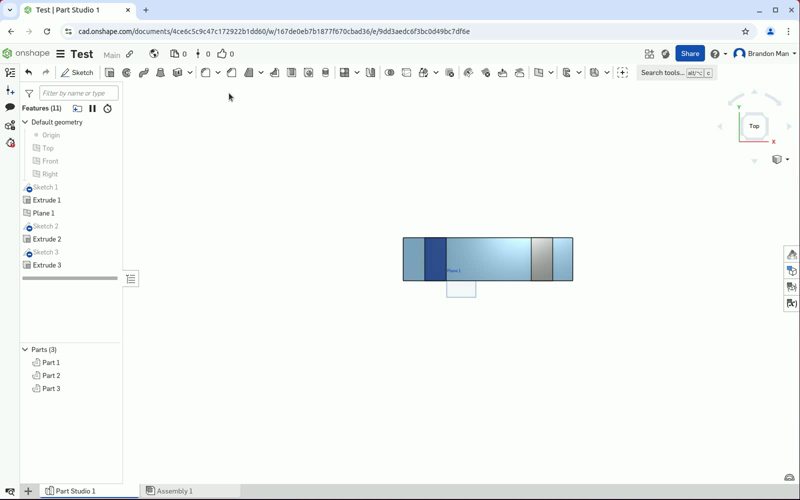
mouse_move(73, 352)
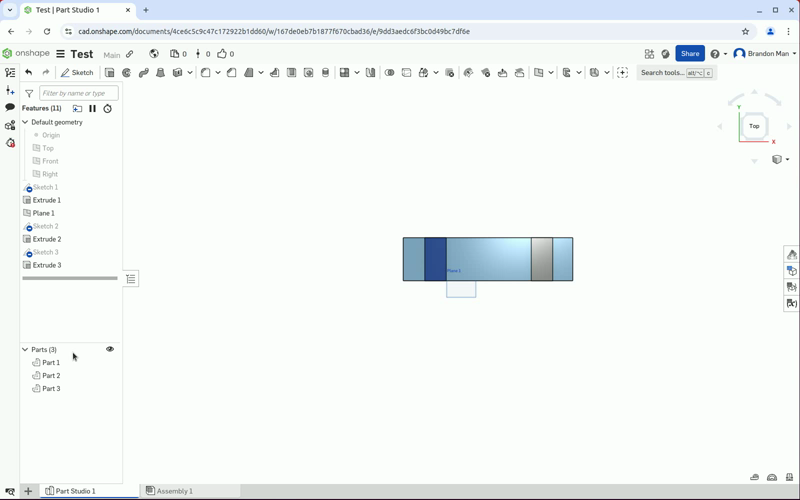
key(y)
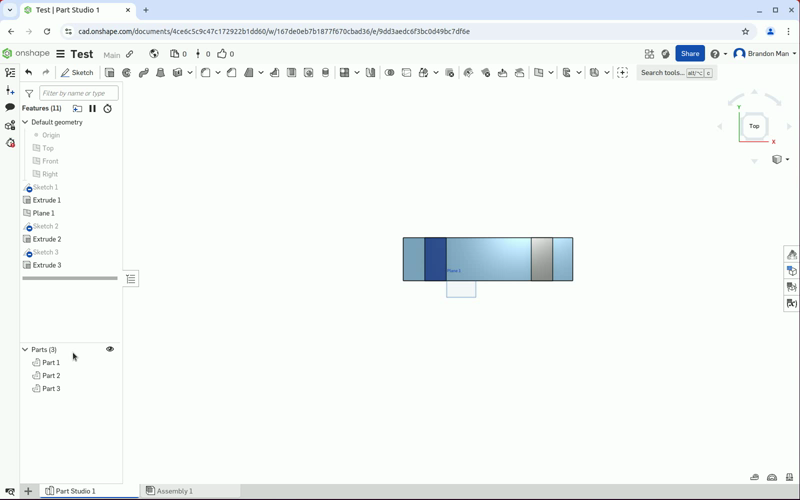
key(shift+p)
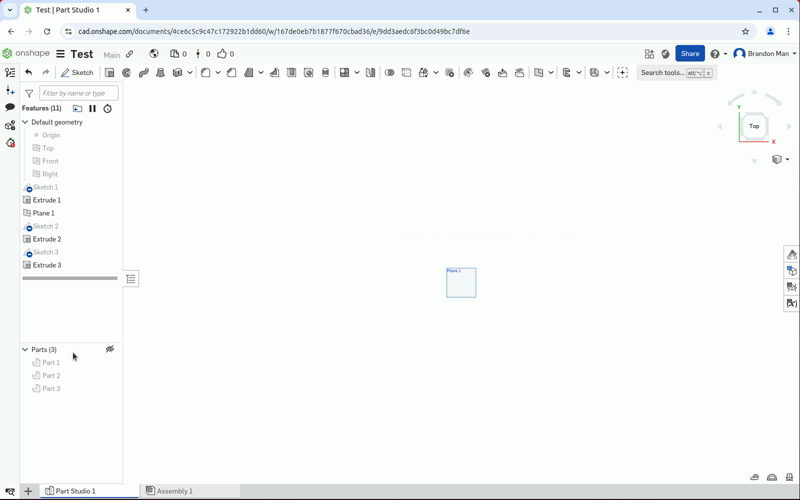
key(space)
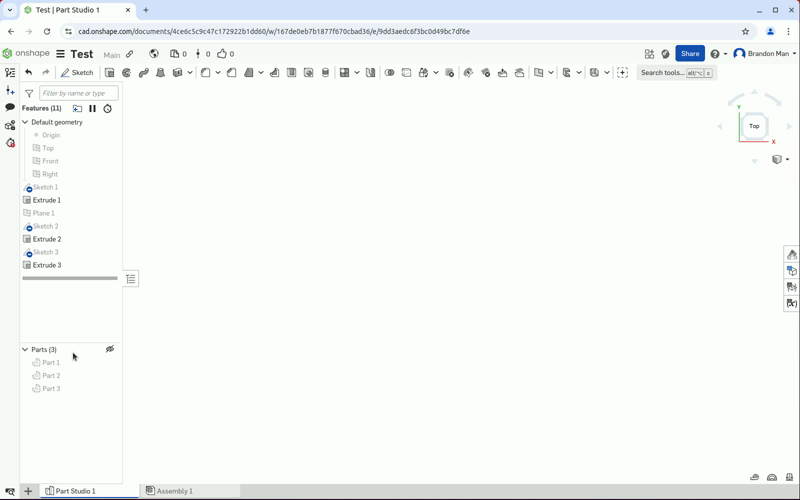
key_down(shift)
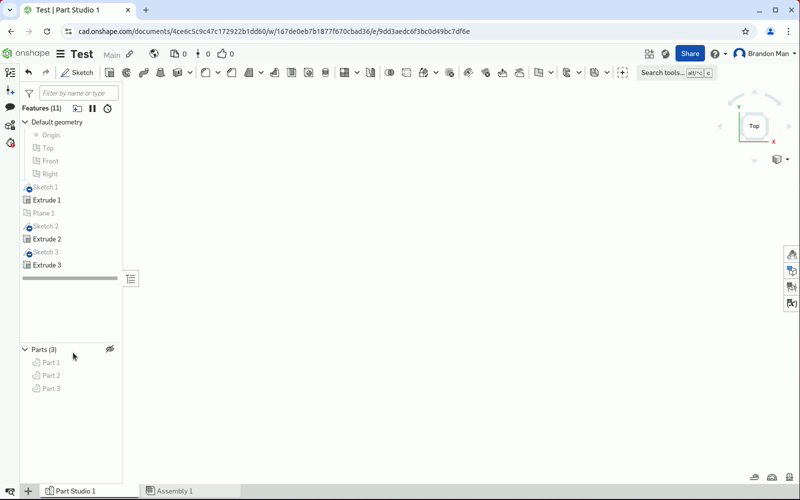
key(up)
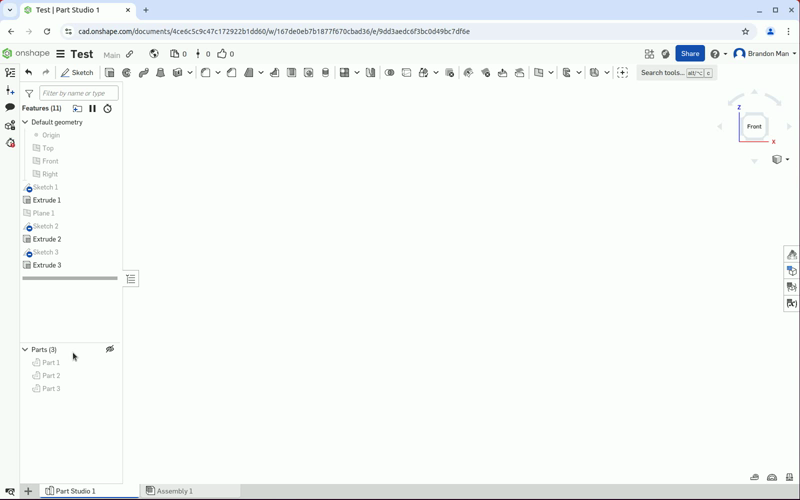
key_up(shift)
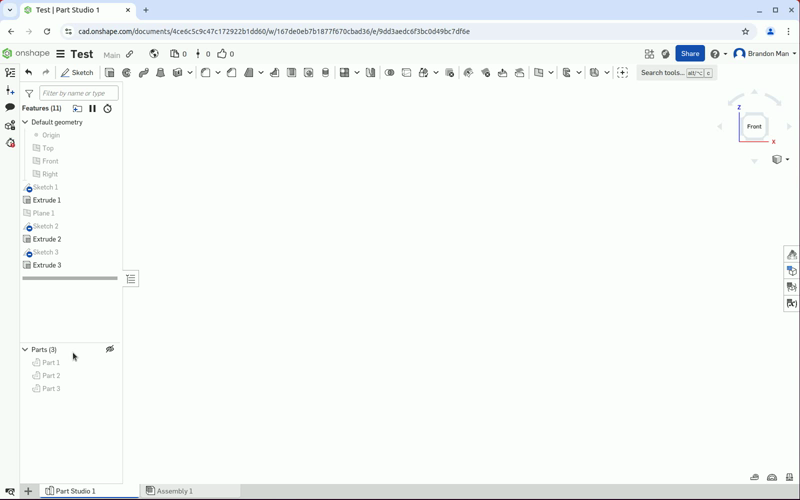
mouse_move(73, 352)
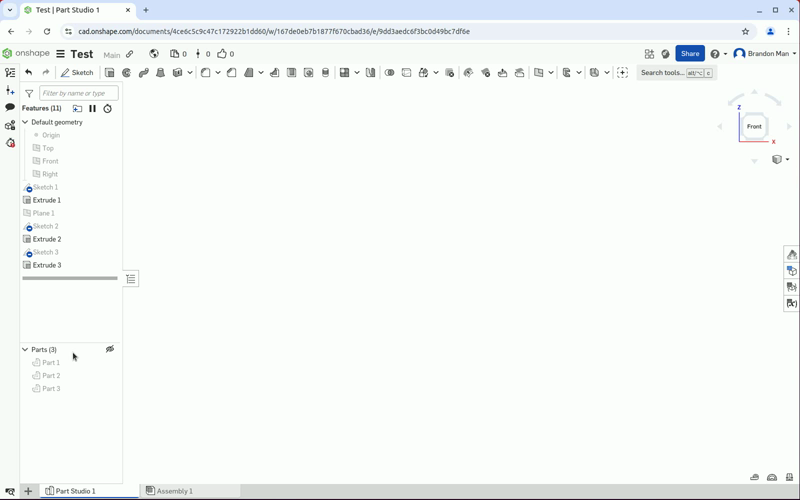
key(shift+y)
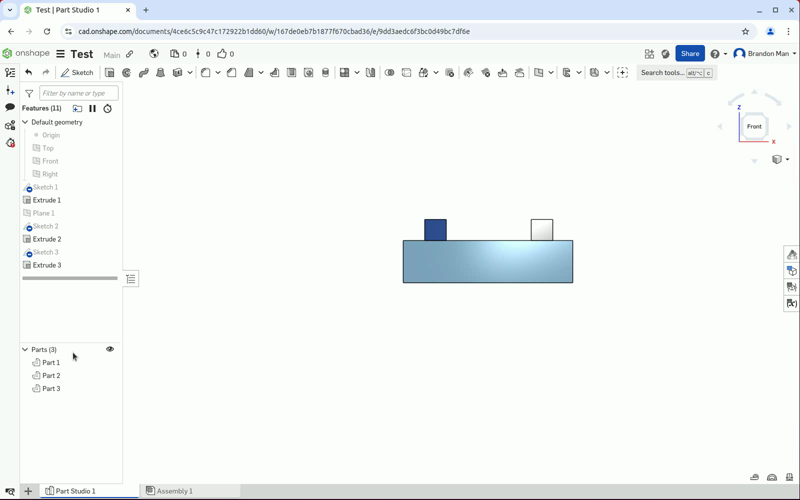
mouse_move(541, 75)
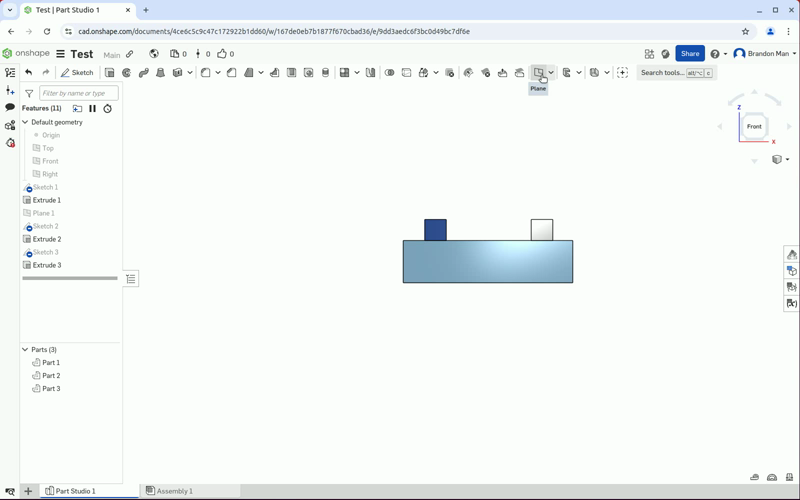
click(541, 75)
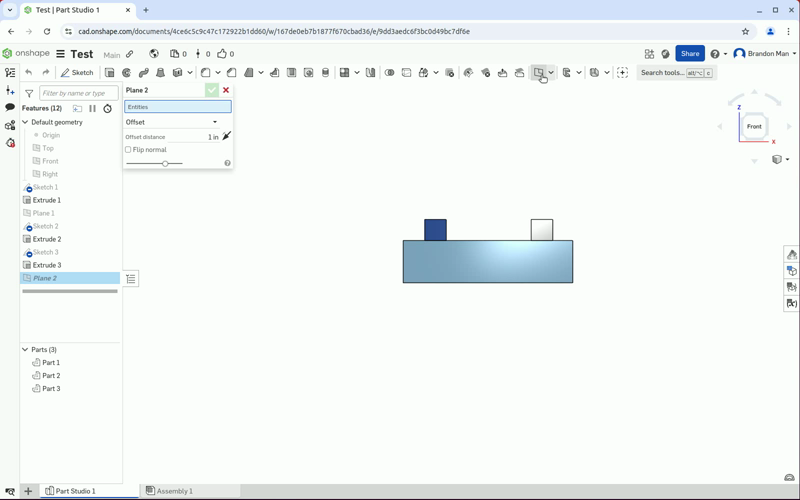
mouse_move(73, 163)
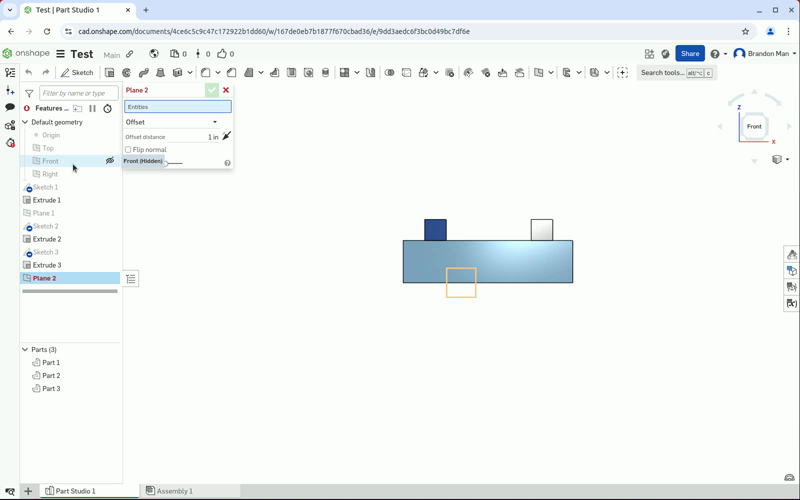
click(73, 163)
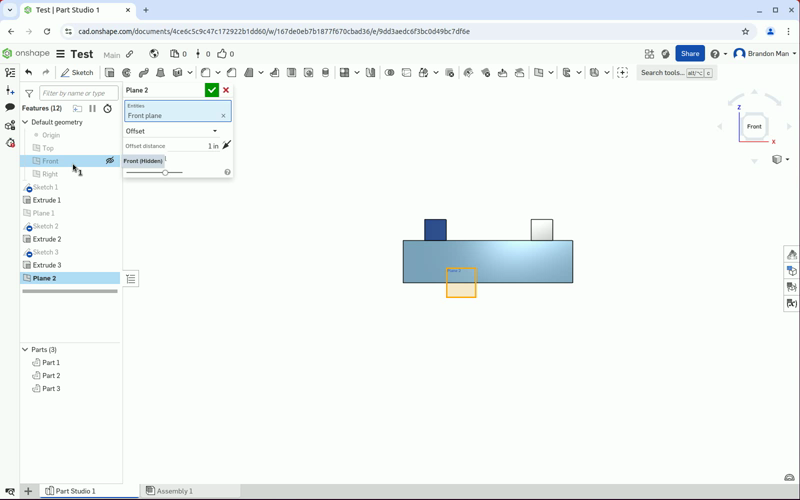
key(tab, 2)
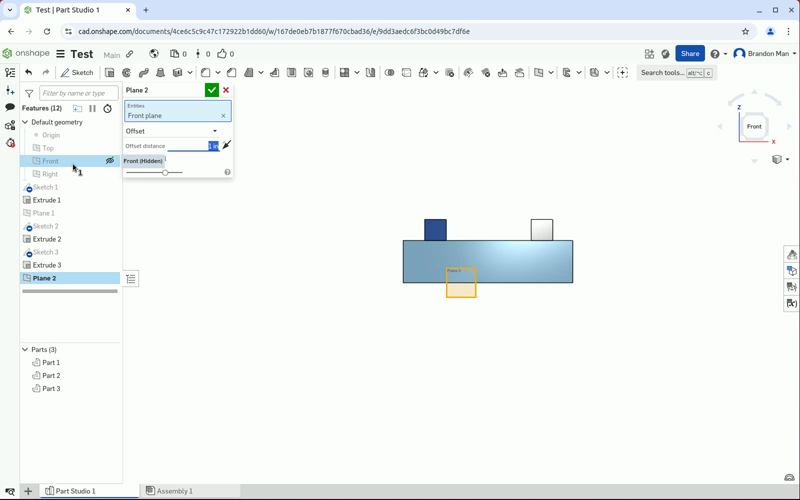
text(0.493)
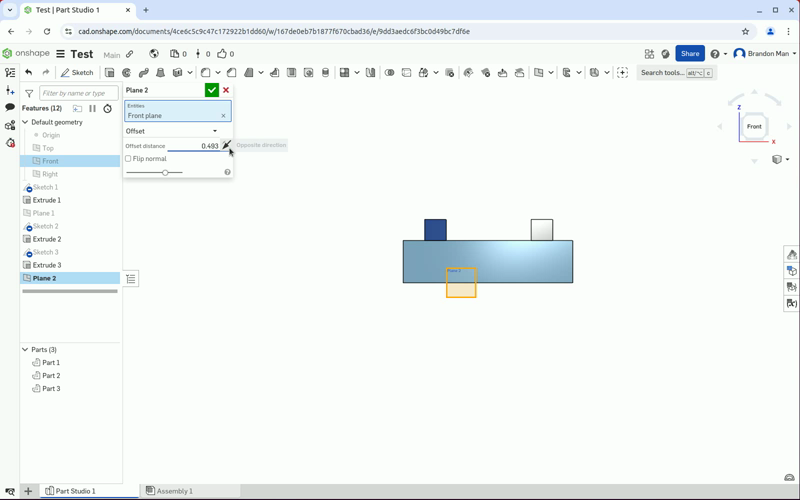
mouse_move(229, 147)
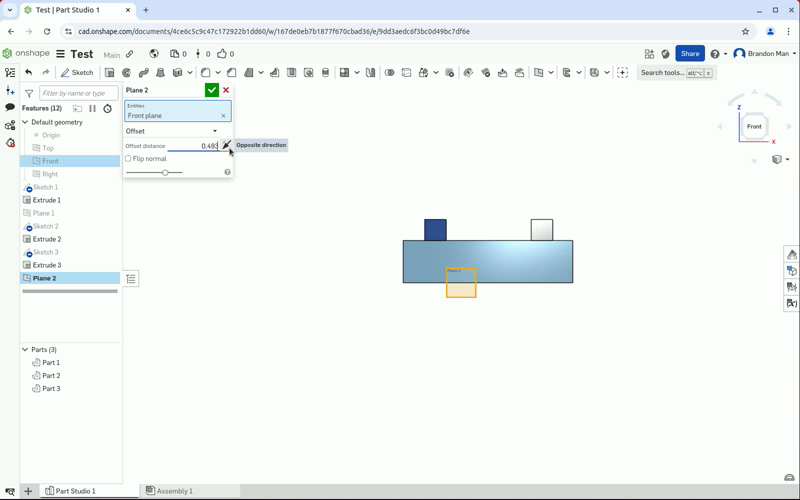
click(229, 147)
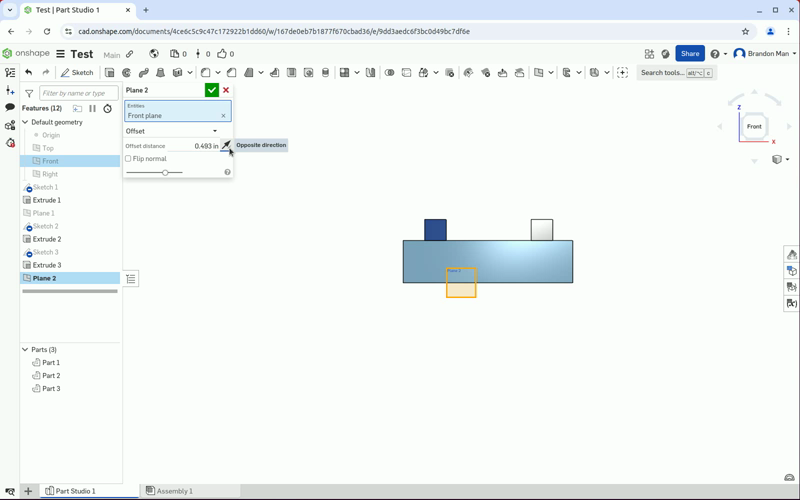
key(enter, 2)
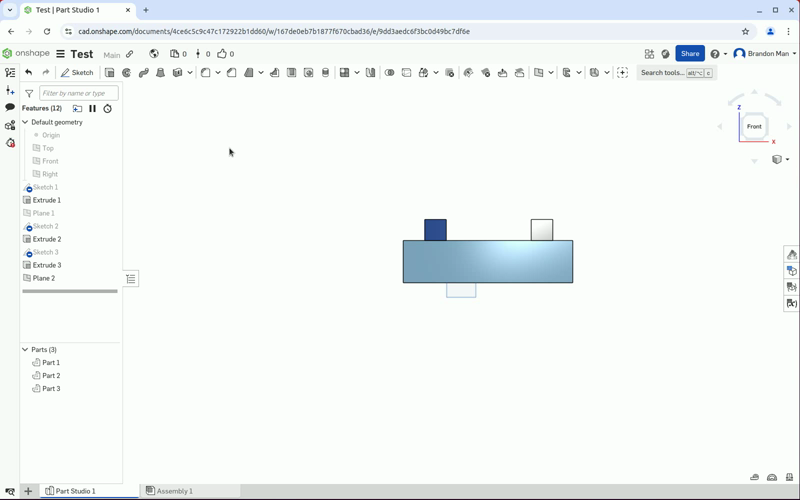
key(shift+s)
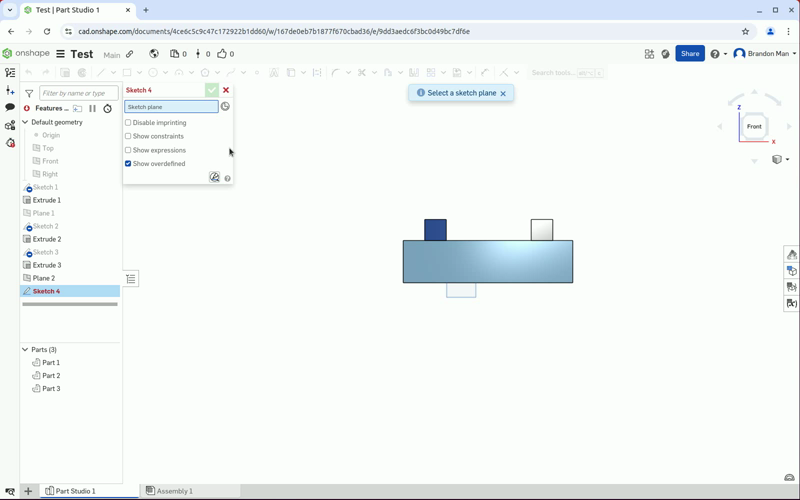
mouse_move(73, 280)
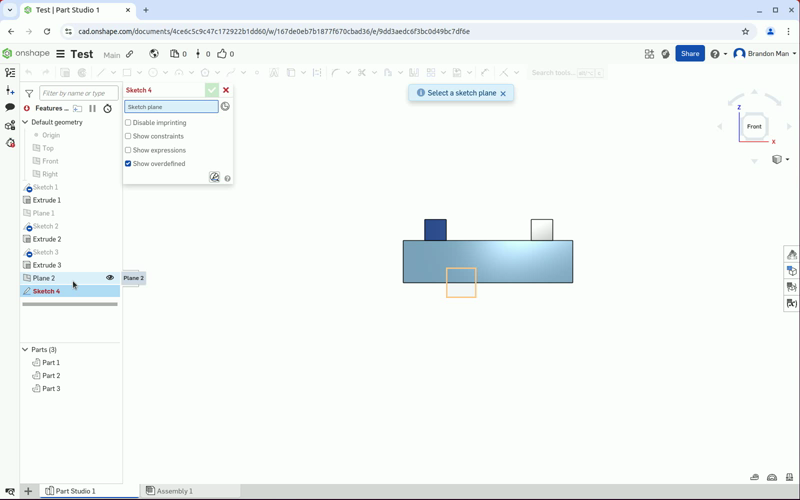
click(73, 280)
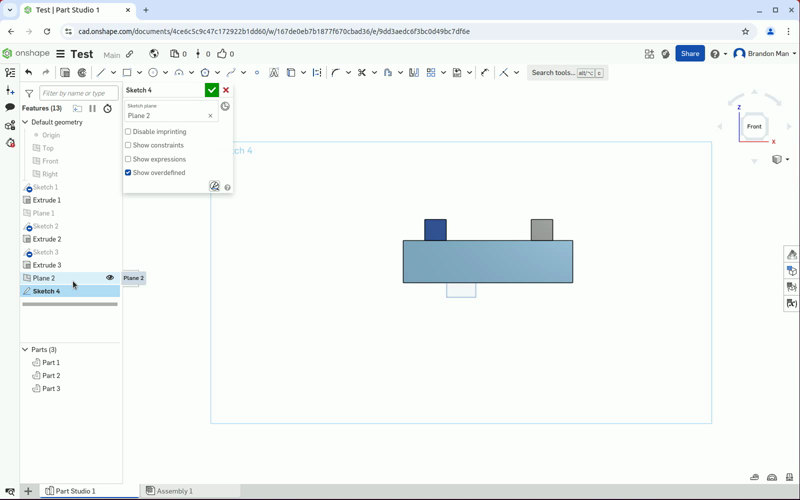
mouse_move(73, 352)
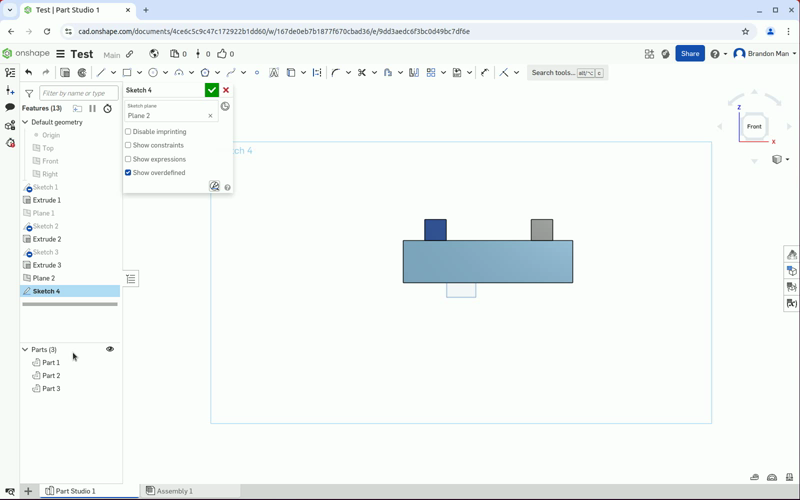
key(y)
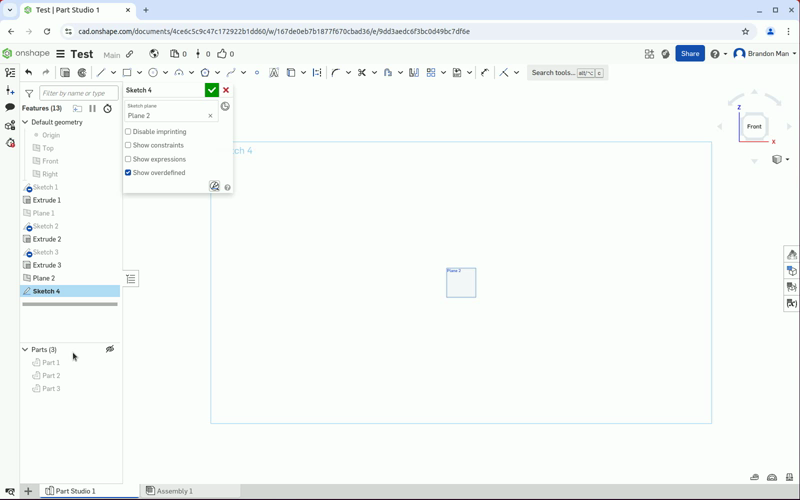
key(l)
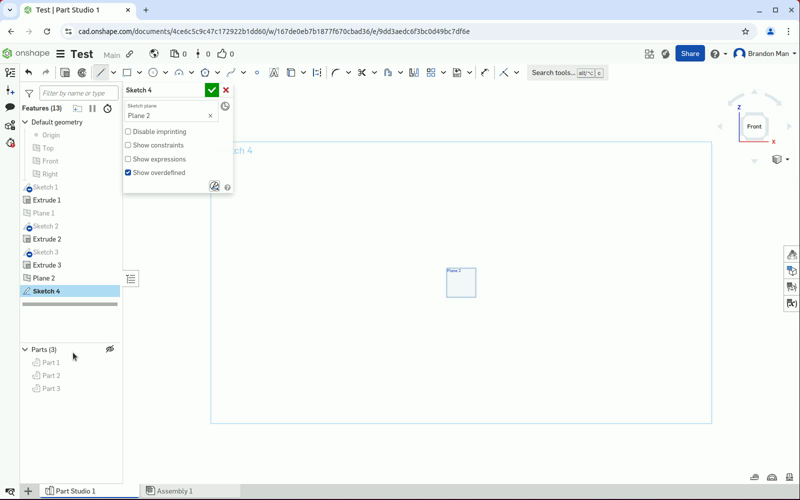
key_down(shift)
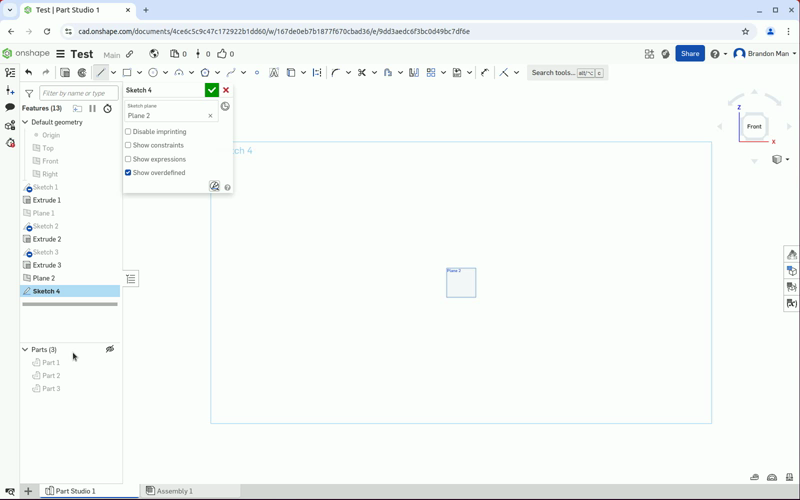
mouse_move(403, 240)
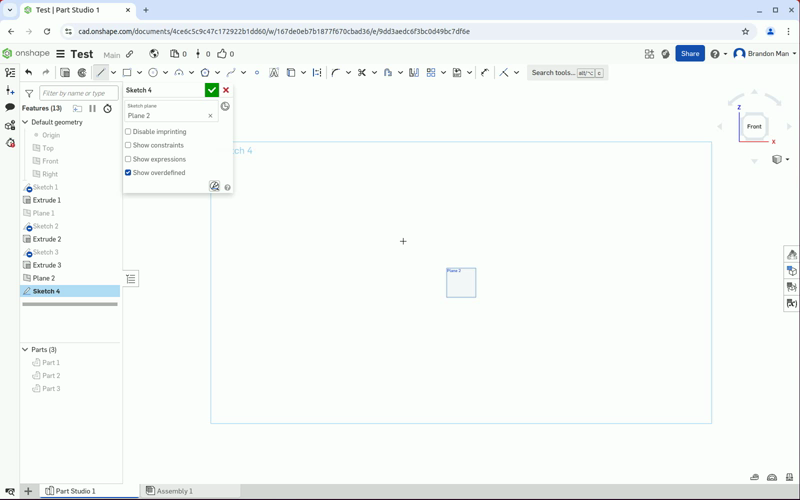
click(403, 240)
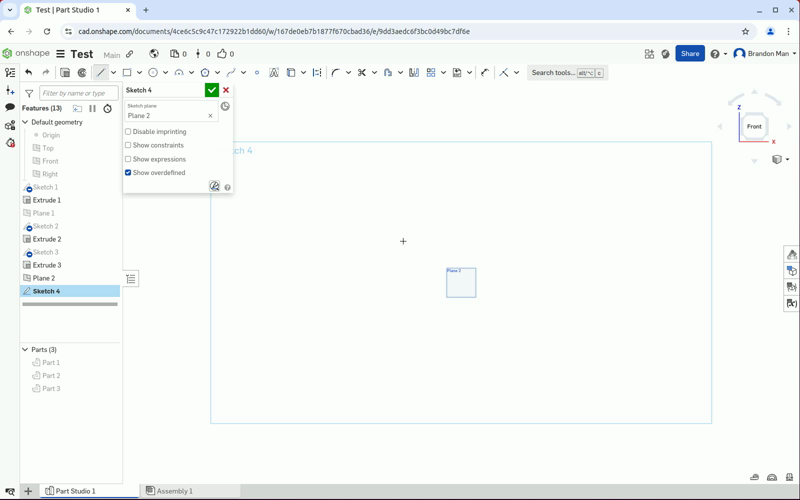
key_up(shift)
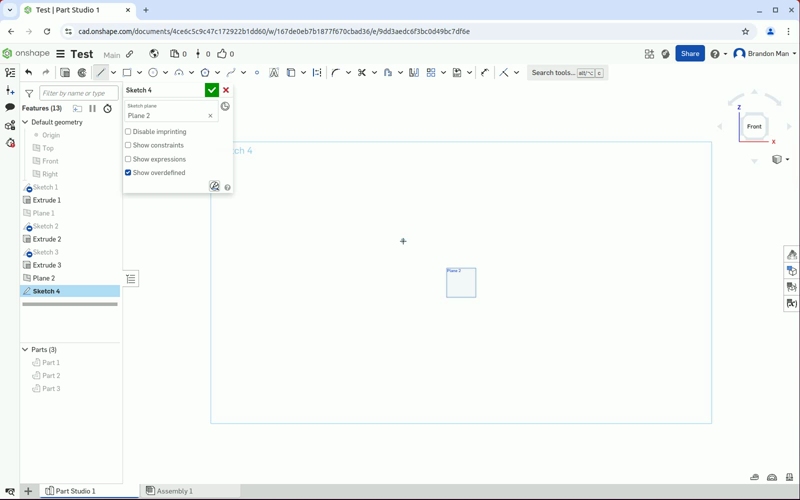
key_down(shift)
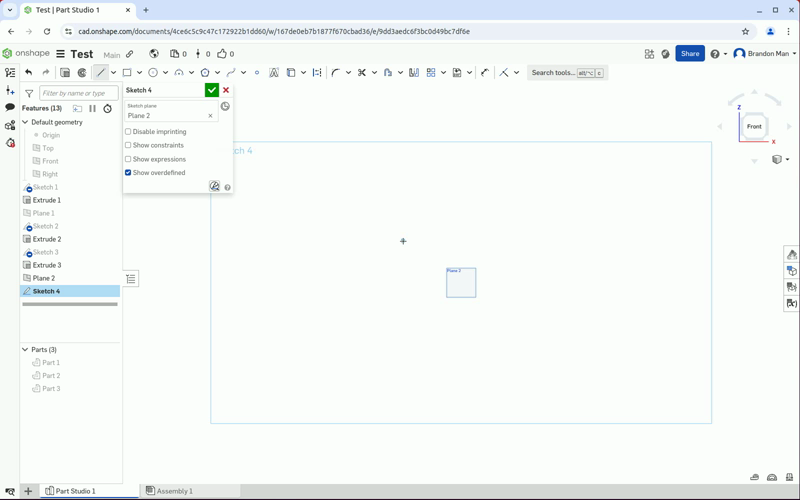
mouse_move(433, 240)
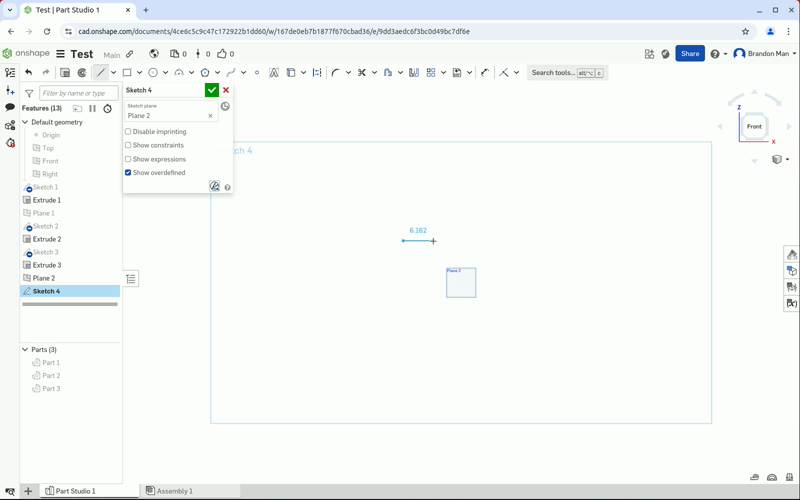
mouse_move(425, 240)
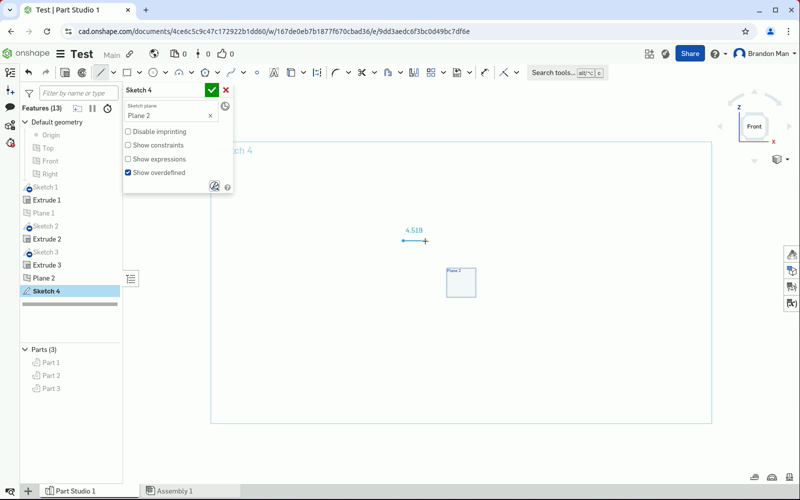
click(425, 240)
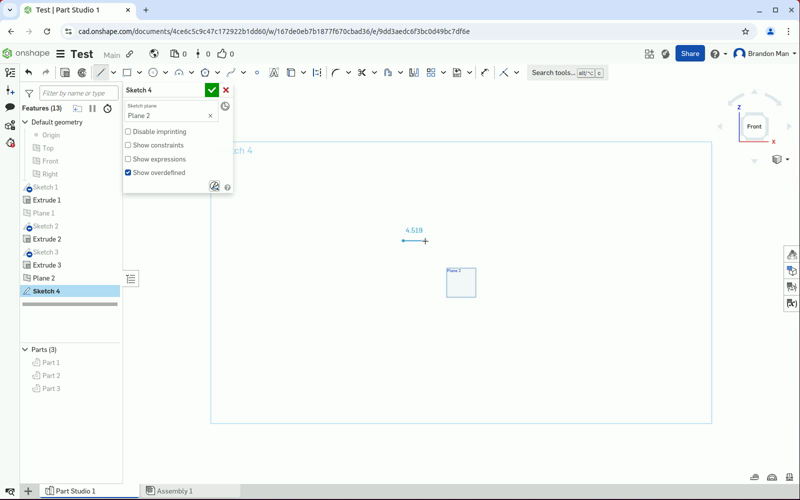
key_up(shift)
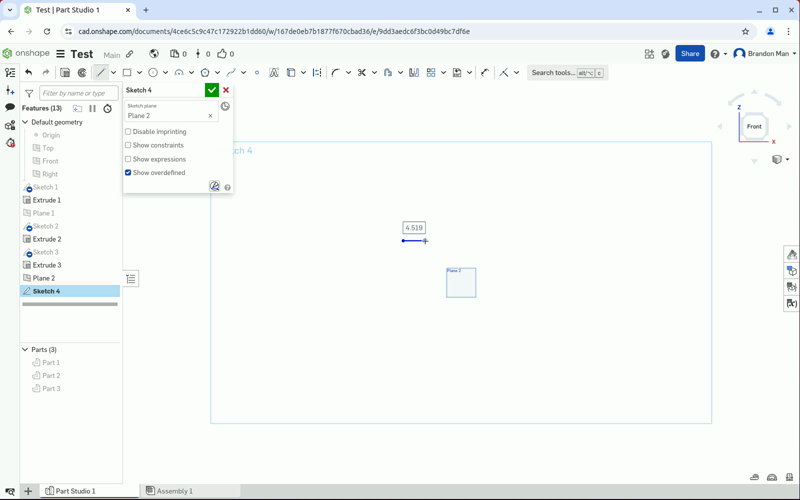
key_down(shift)
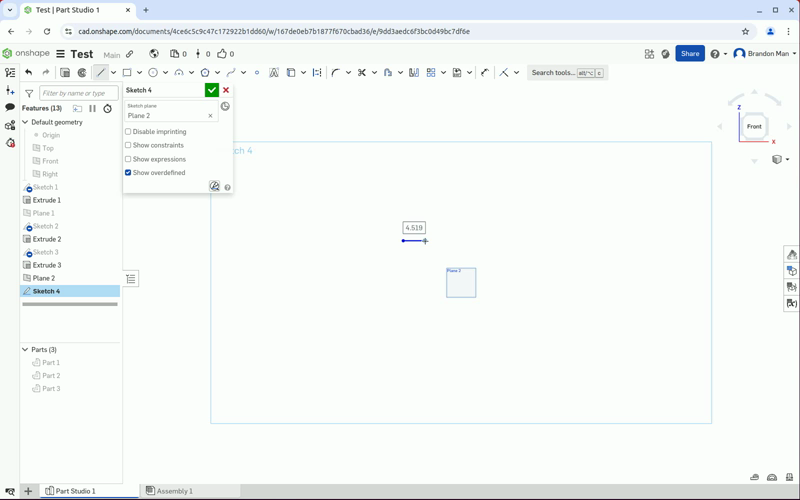
mouse_move(455, 240)
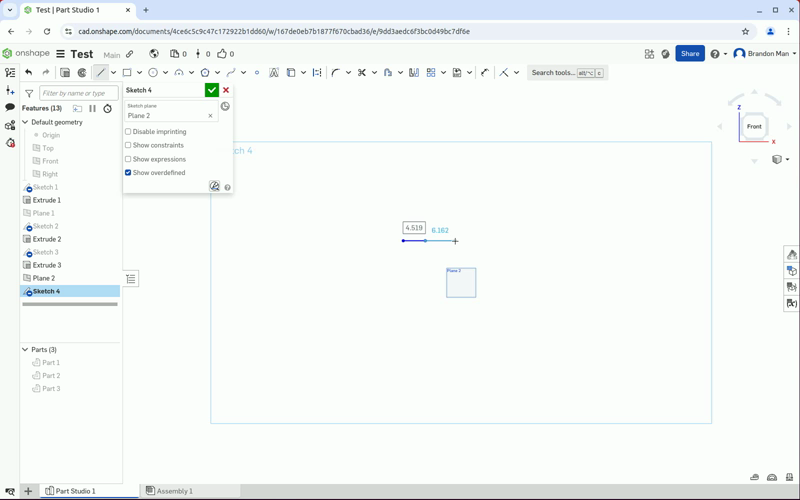
mouse_move(425, 218)
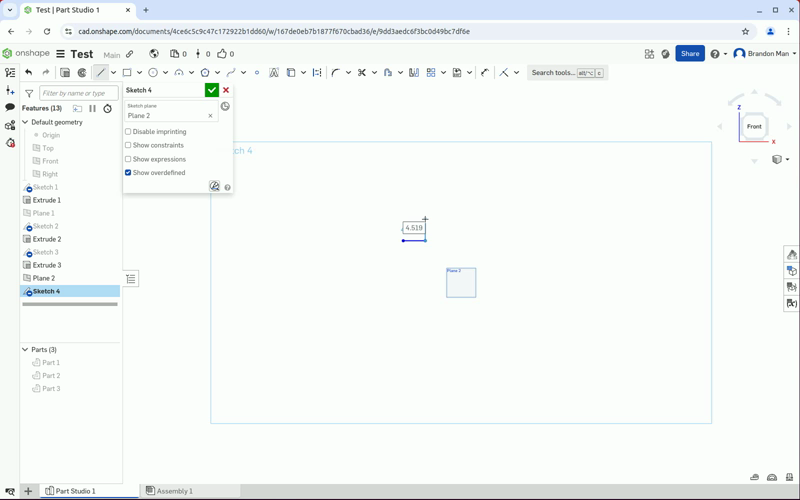
click(425, 218)
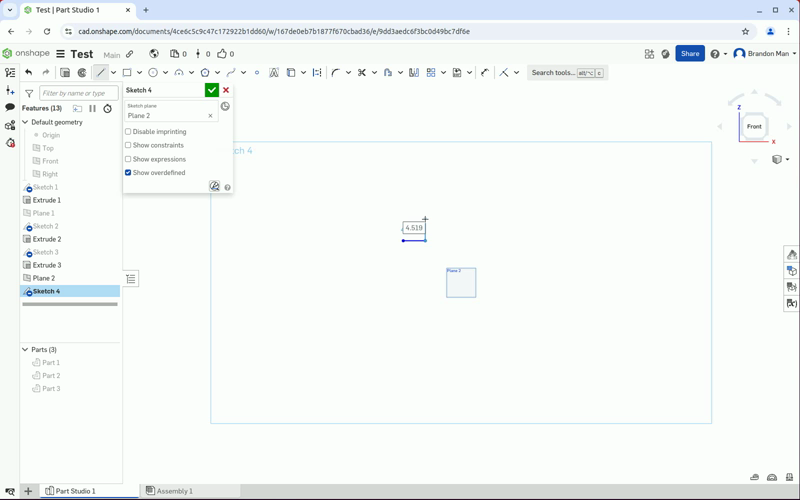
key_up(shift)
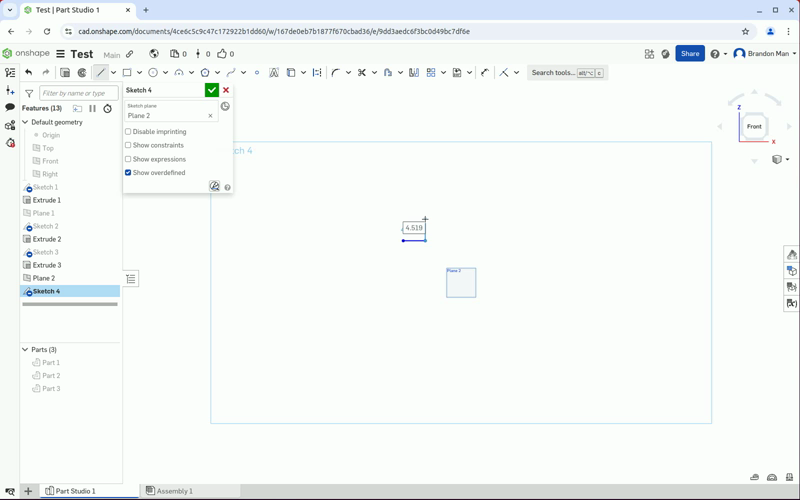
mouse_move(455, 218)
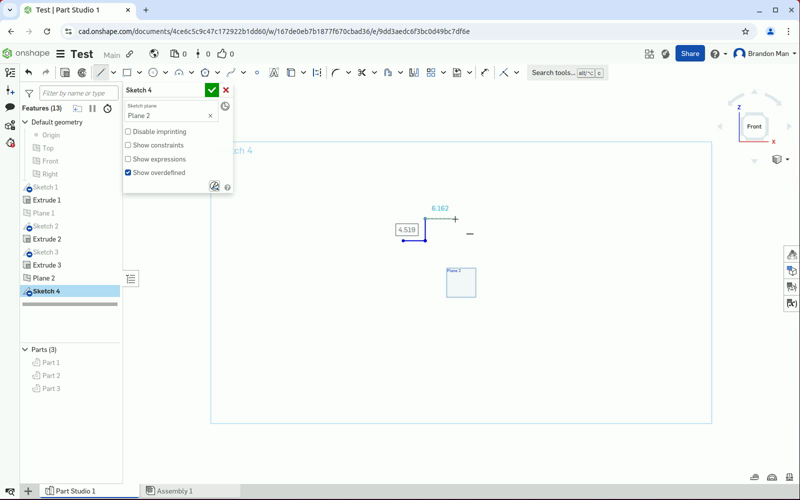
key_down(shift)
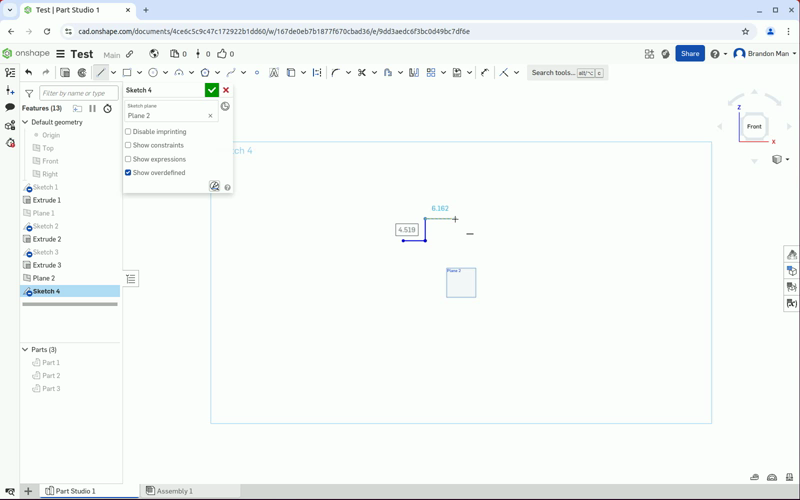
mouse_move(403, 240)
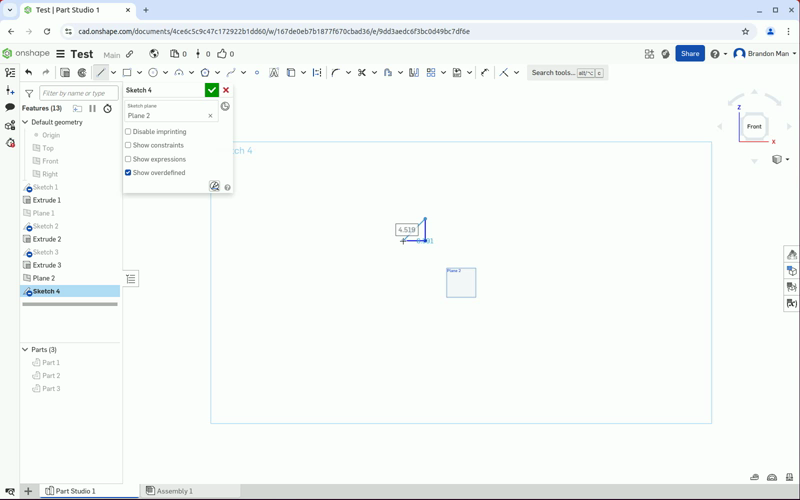
key_up(shift)
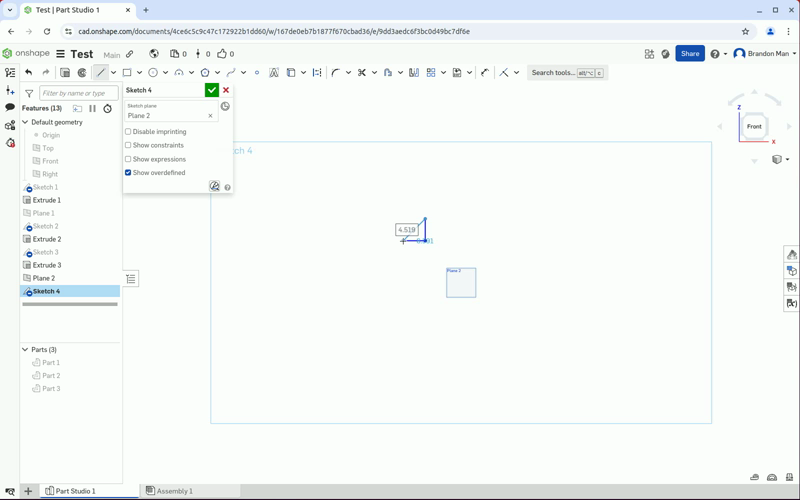
click(403, 240)
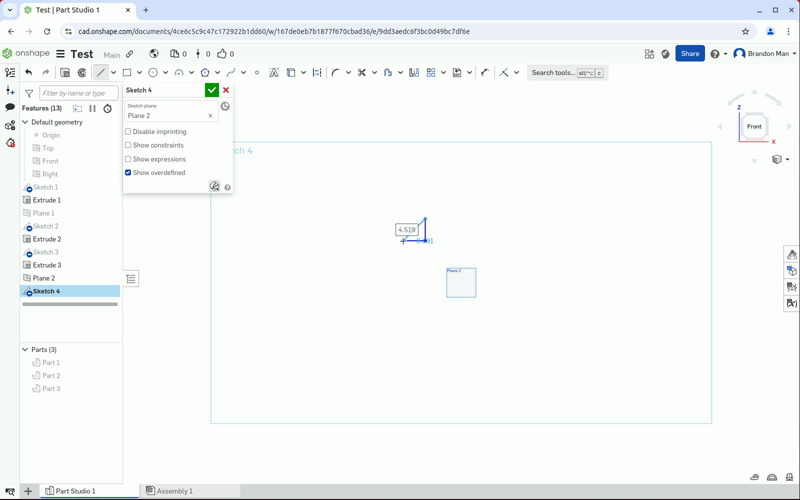
key(esc)
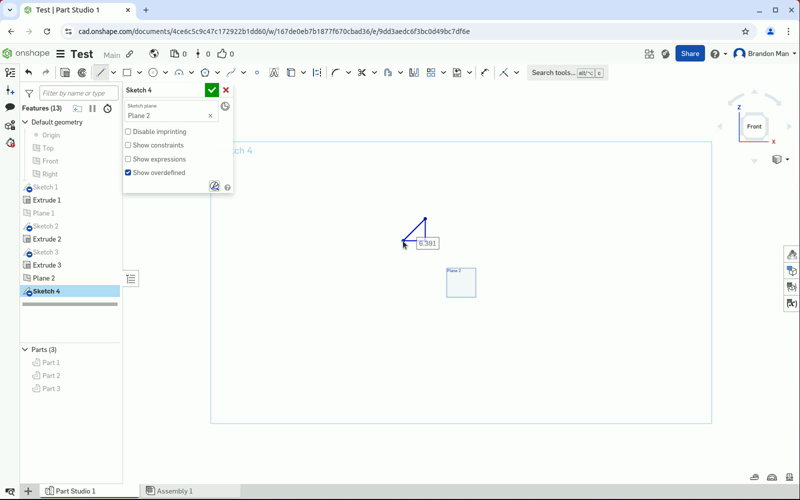
mouse_move(420, 224)
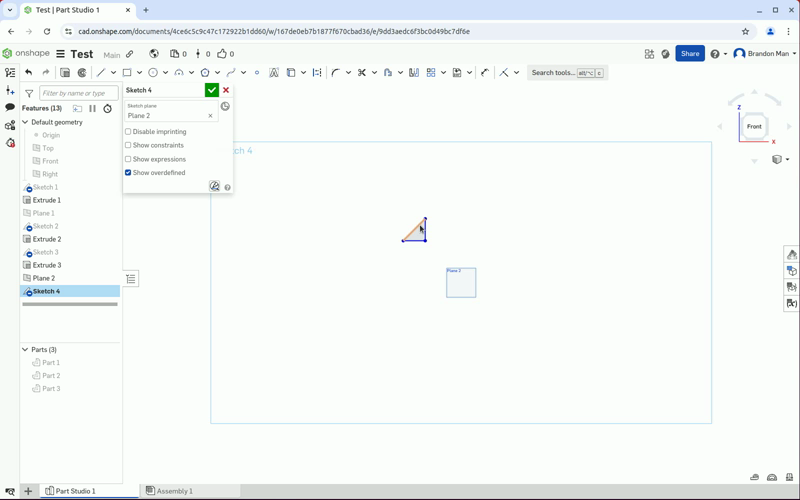
scroll(6)
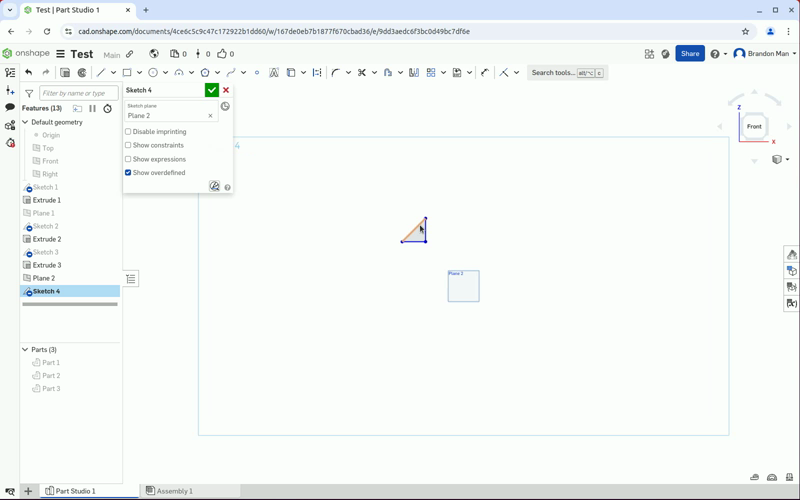
scroll(6)
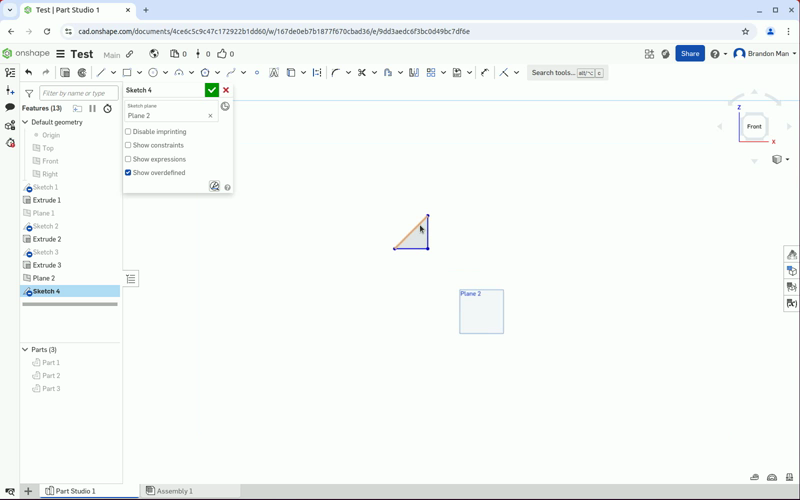
scroll(6)
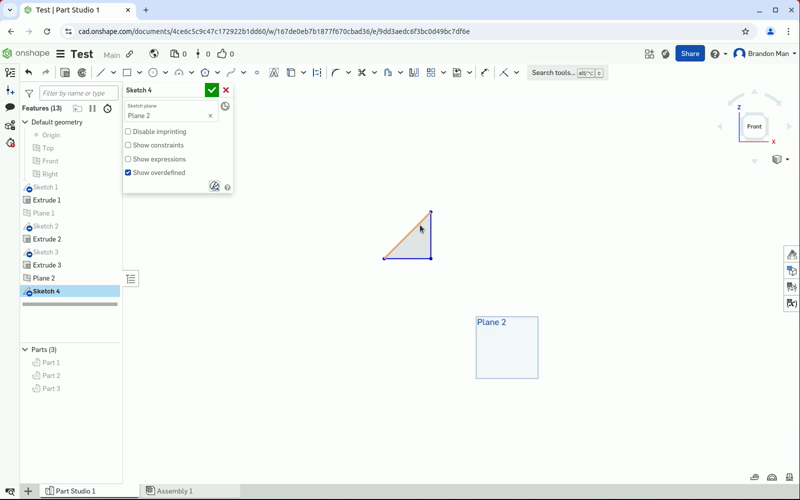
scroll(6)
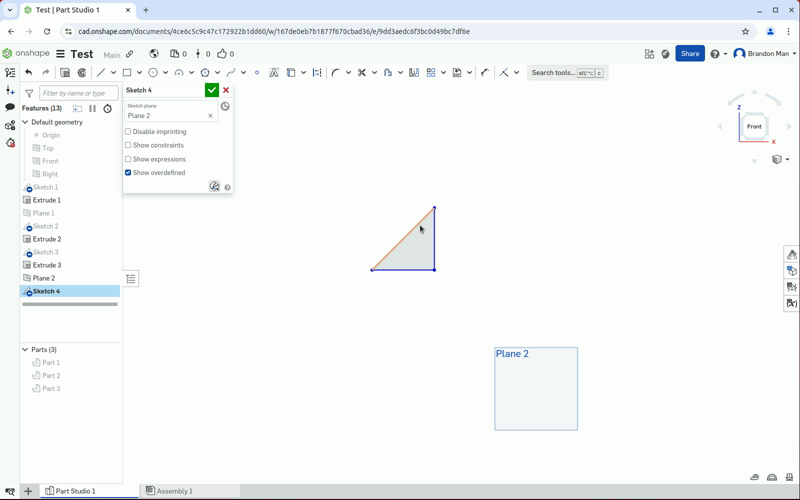
scroll(6)
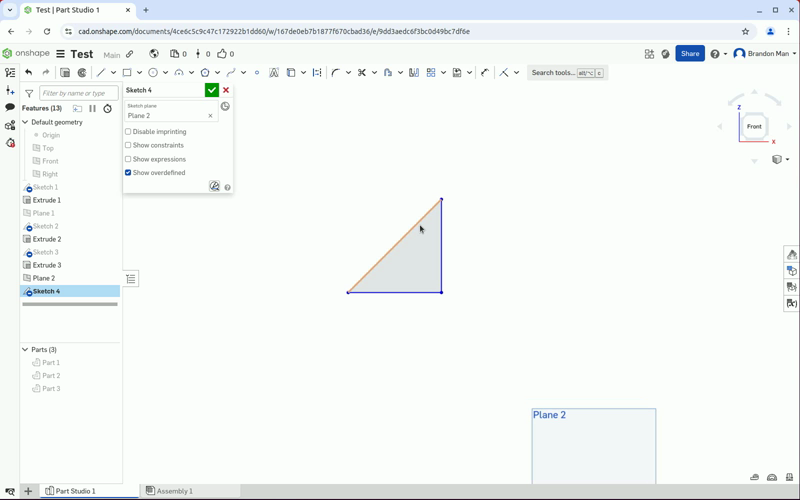
scroll(6)
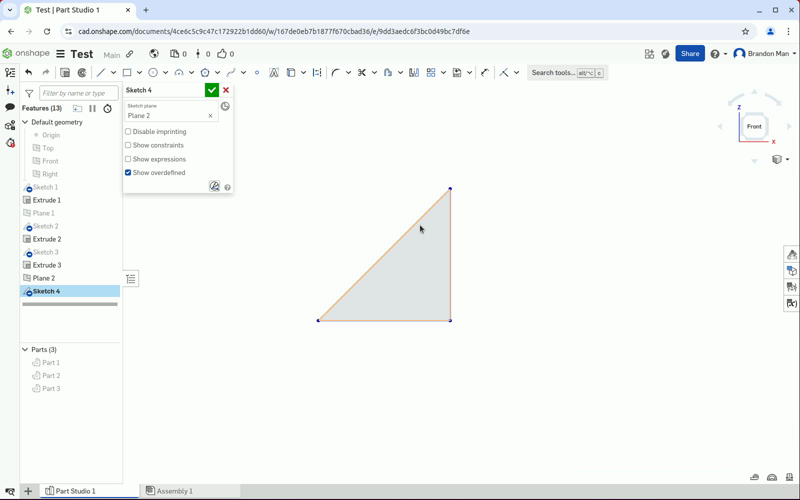
scroll(6)
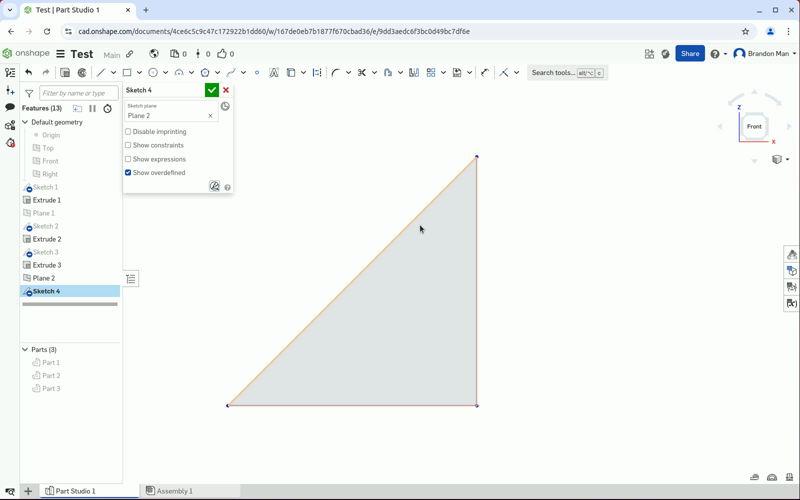
click(420, 224)
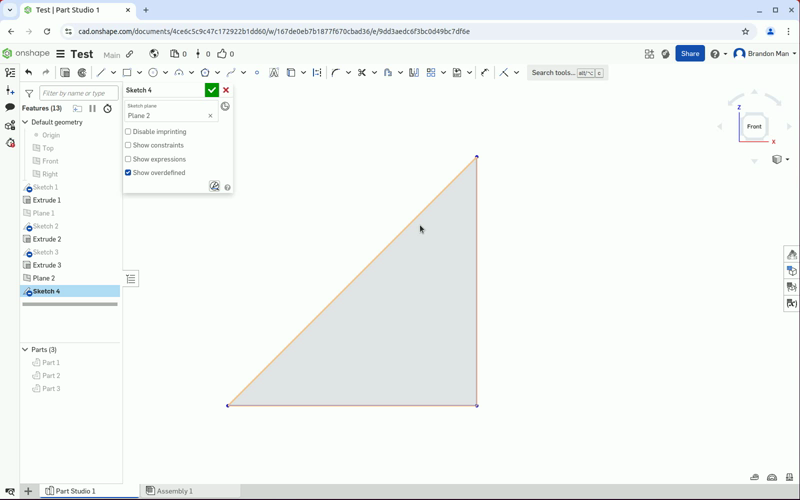
scroll(-6)
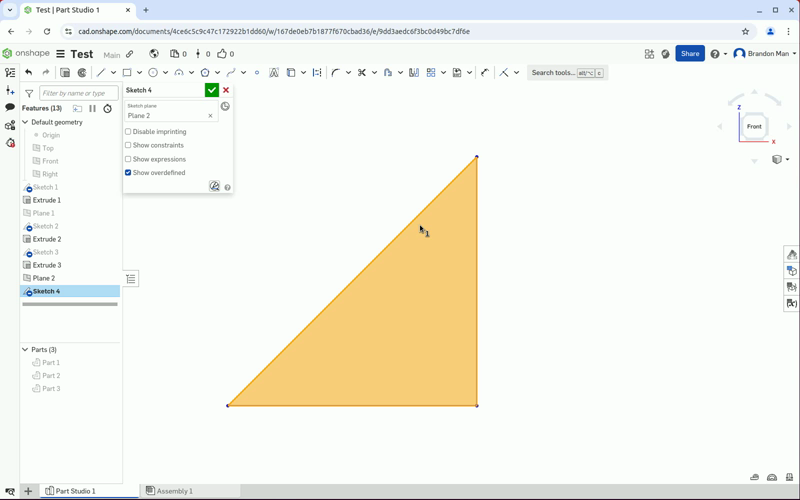
scroll(-6)
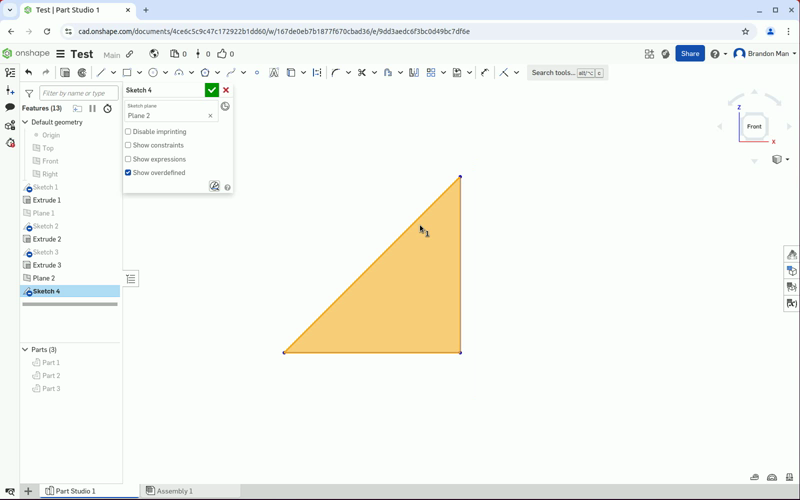
scroll(-6)
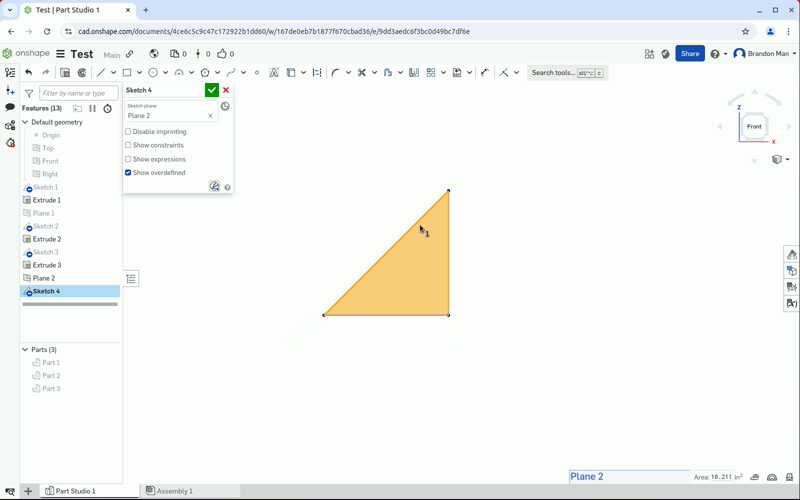
scroll(-6)
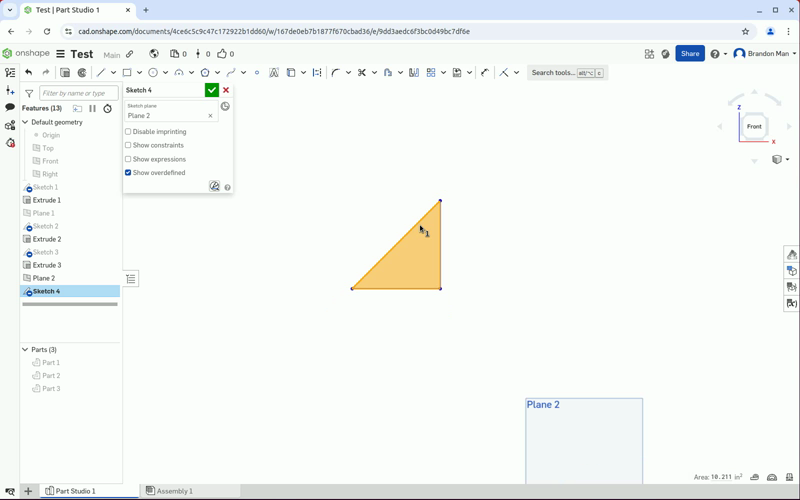
scroll(-6)
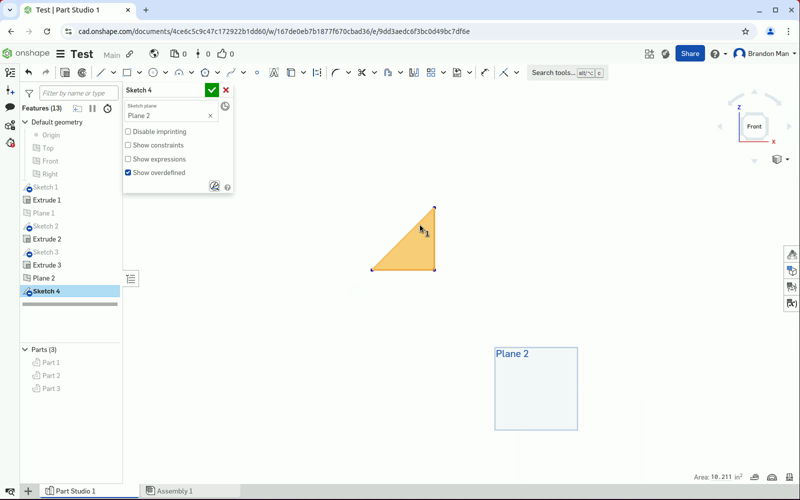
scroll(-6)
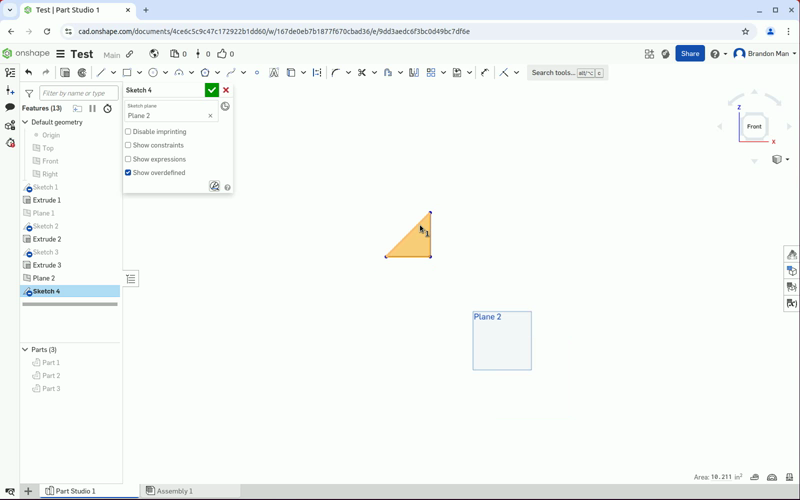
scroll(-6)
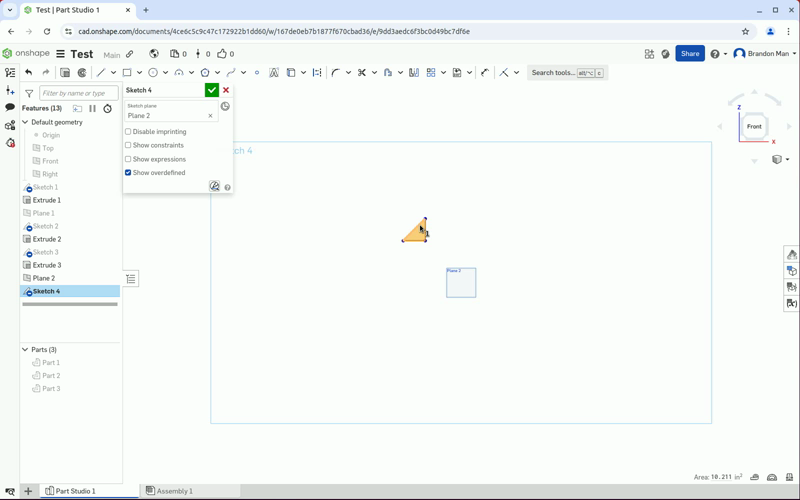
mouse_move(73, 352)
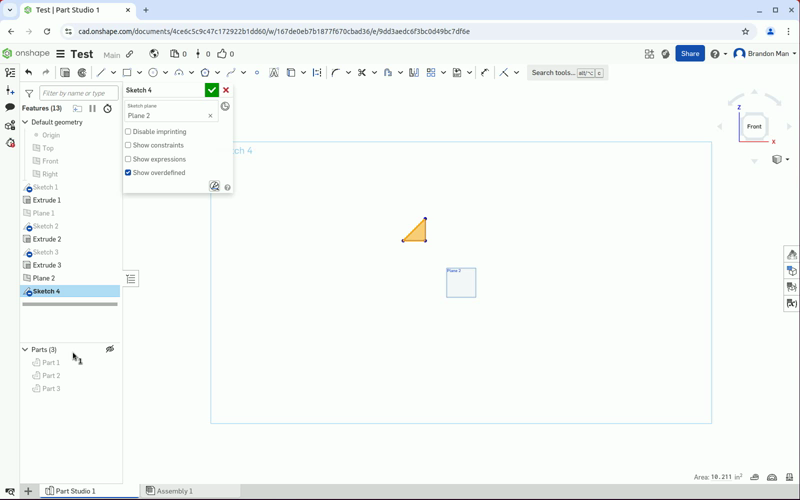
key(shift+y)
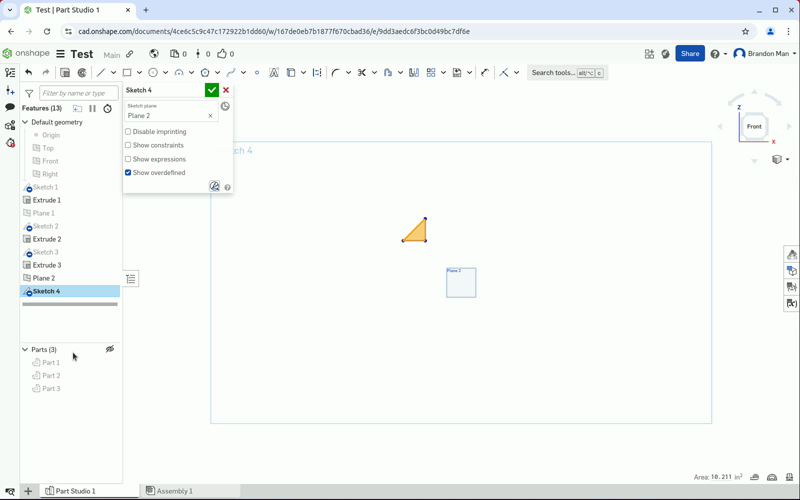
key(shift+e)
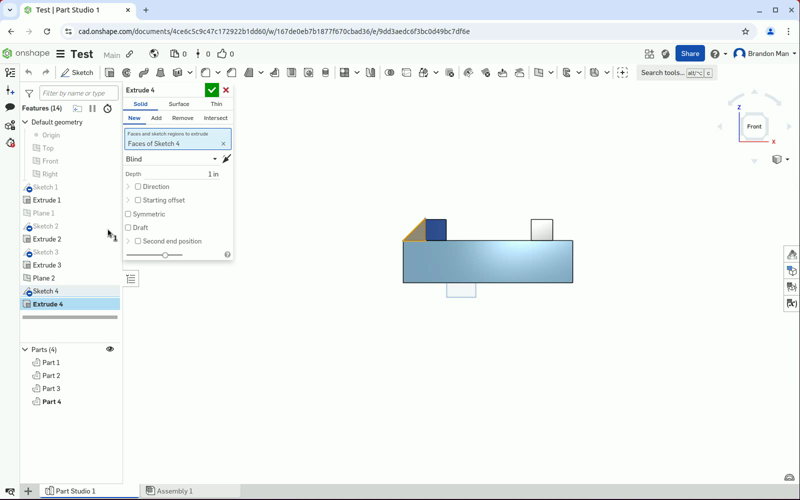
mouse_move(143, 106)
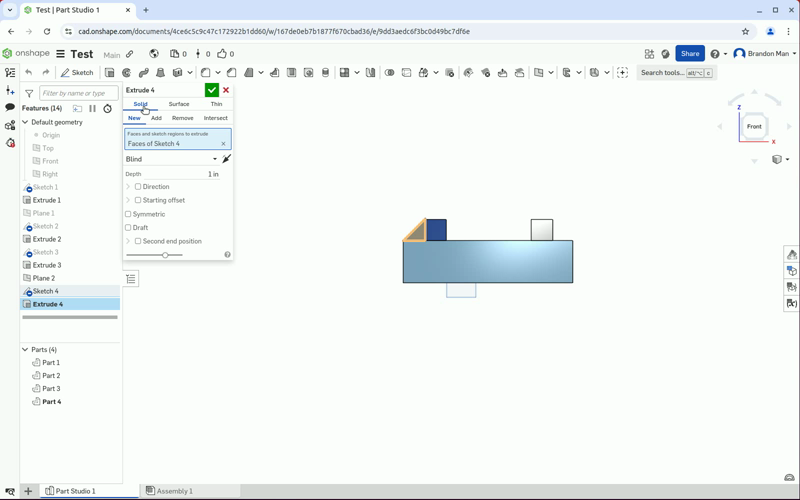
click(143, 106)
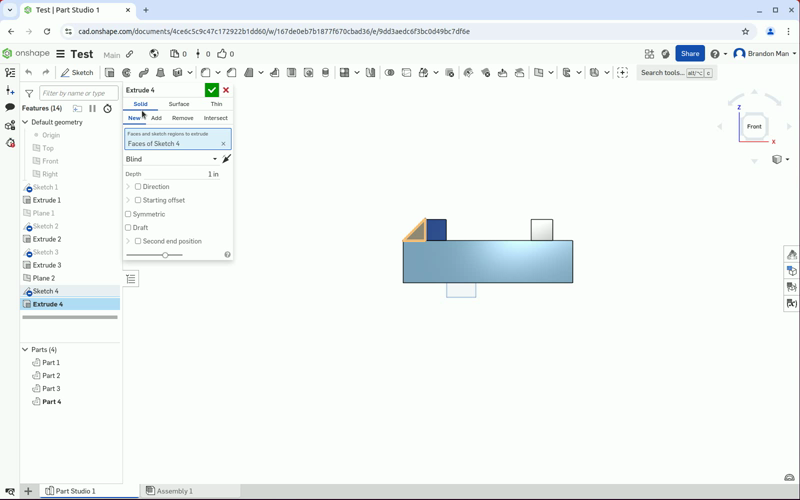
mouse_move(137, 120)
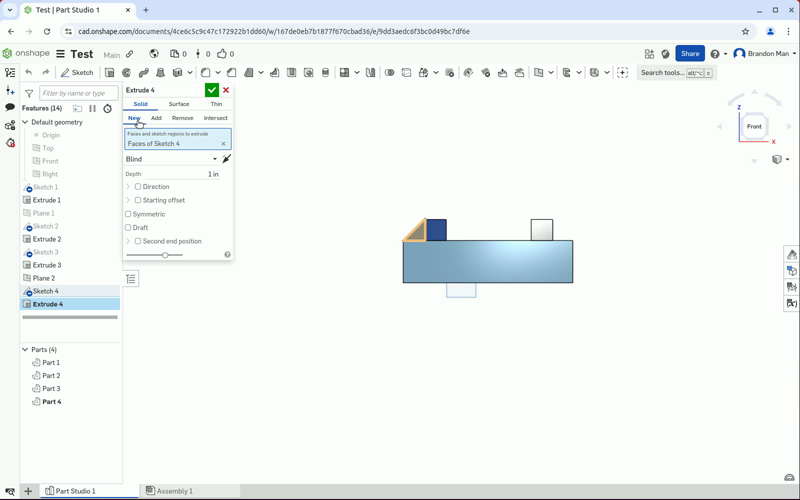
click(137, 120)
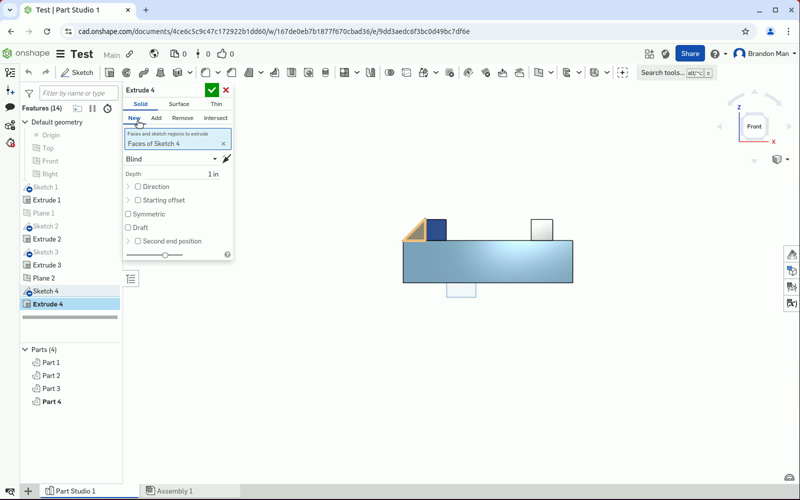
key(tab, 4)
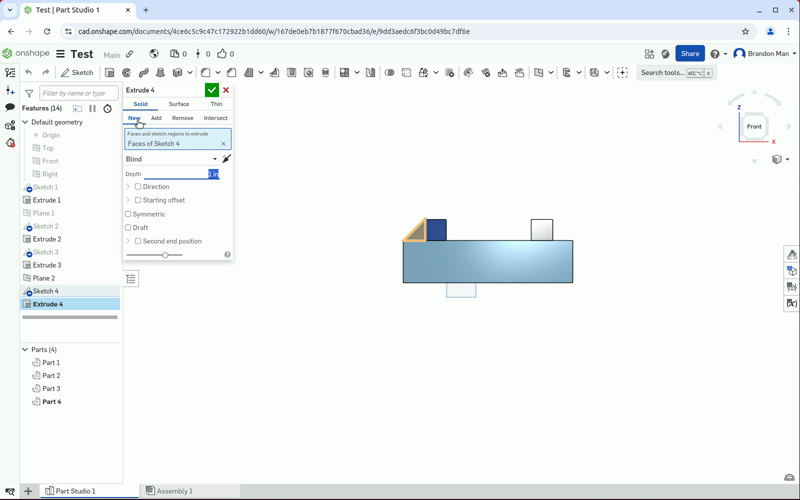
text(-8.666)
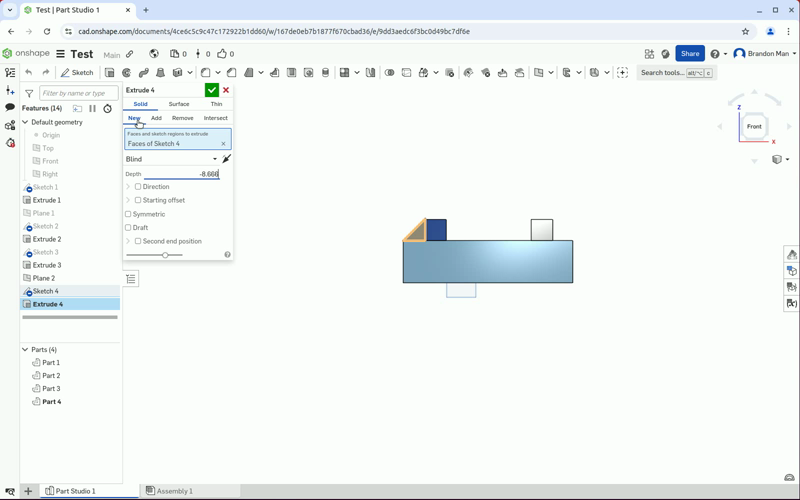
key(enter)
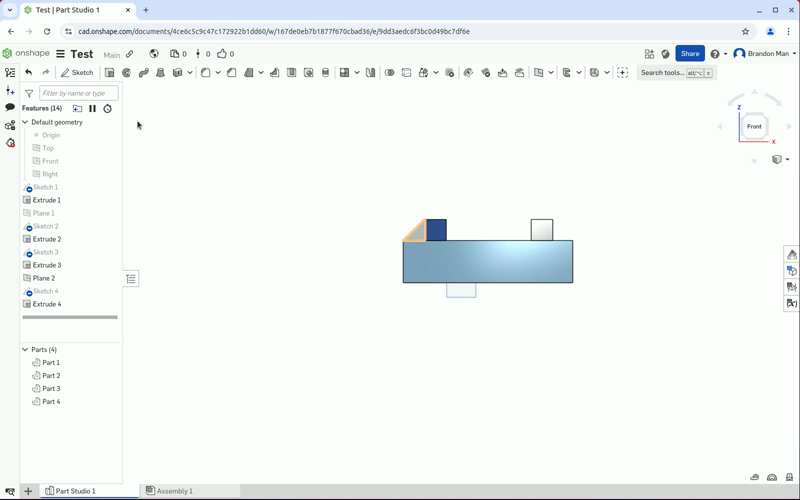
key(shift+h)
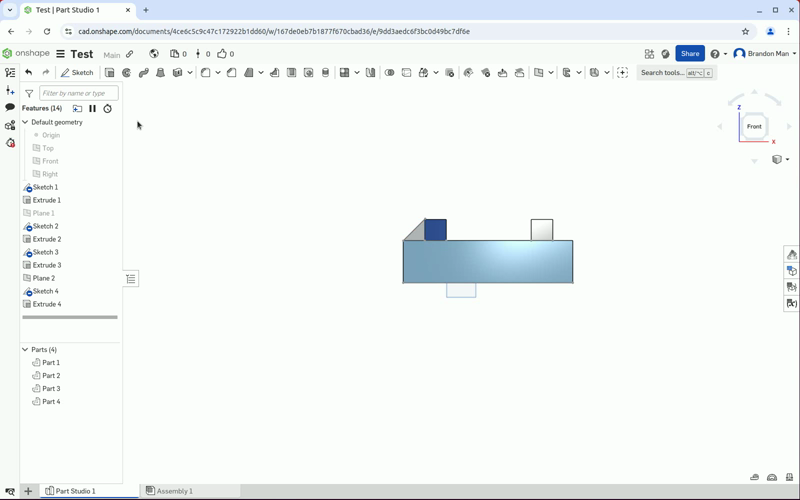
key(shift+h)
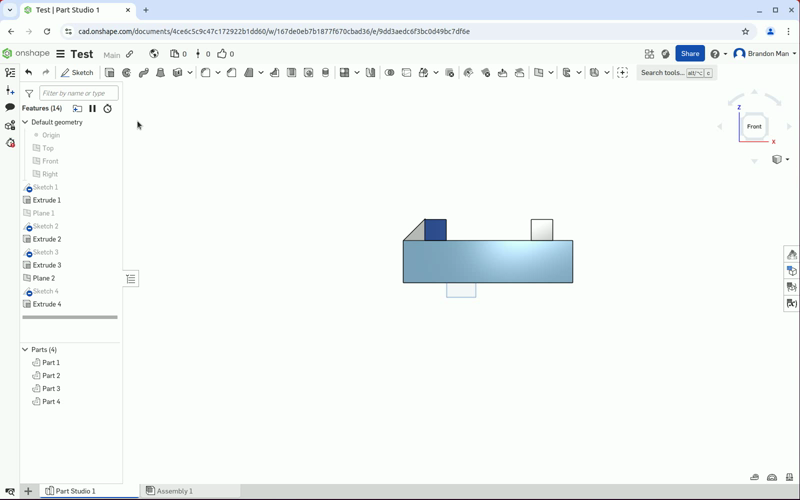
mouse_move(73, 189)
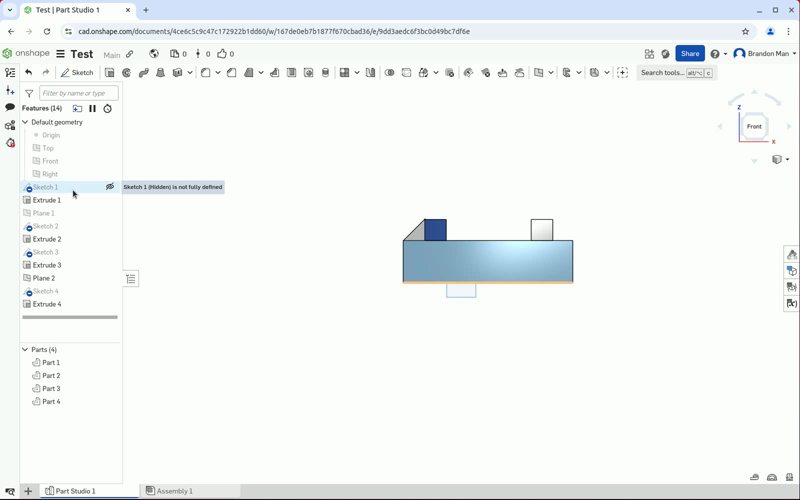
click(73, 189)
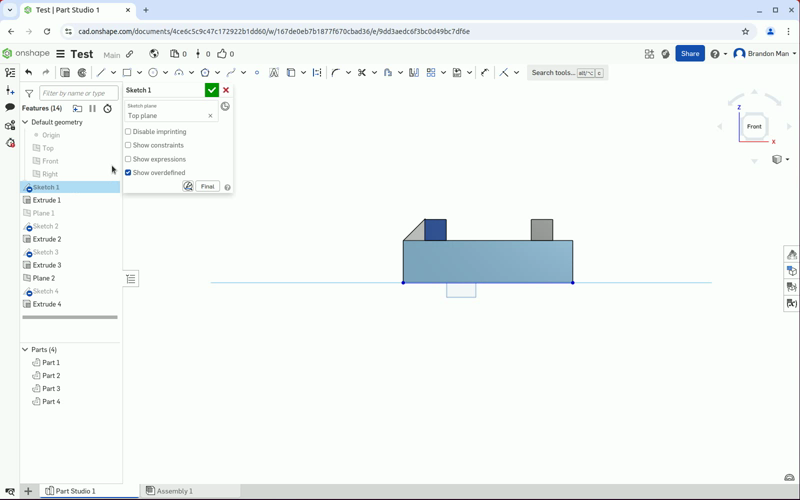
mouse_move(229, 92)
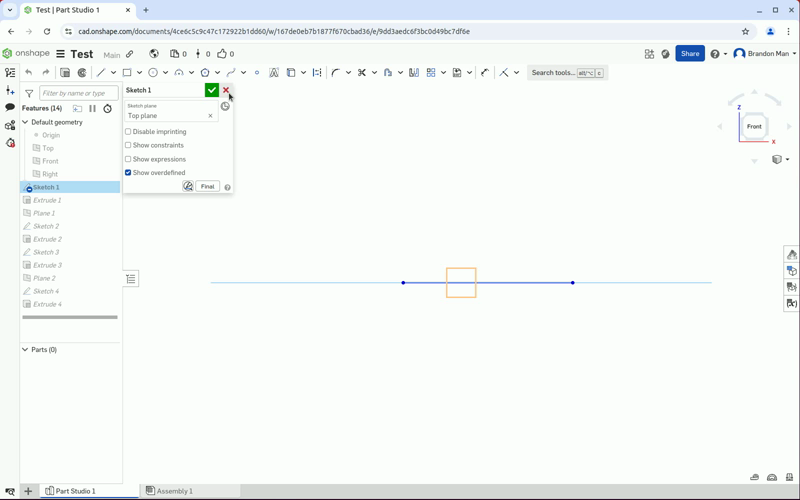
click(229, 92)
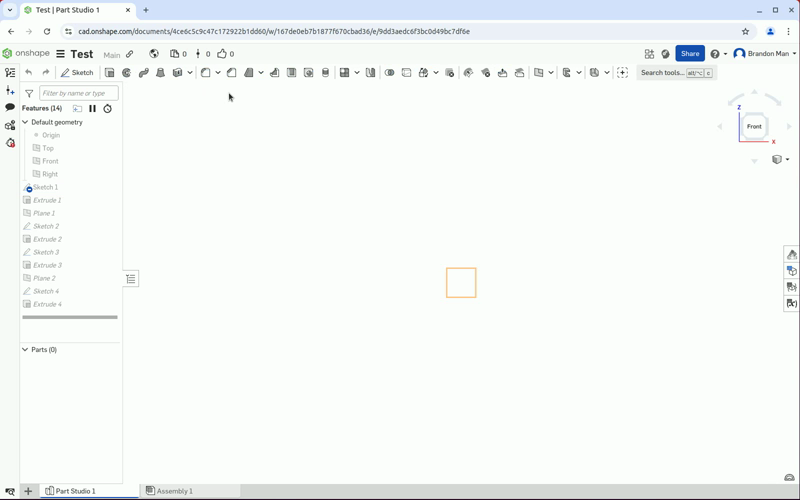
key(shift+s)
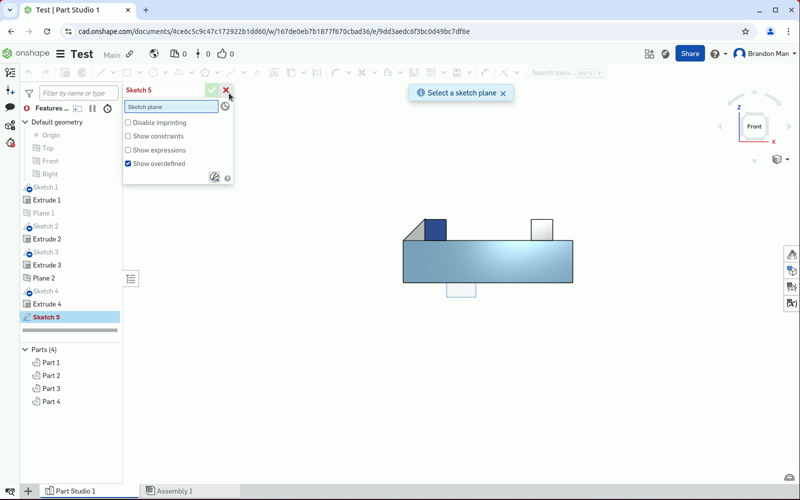
mouse_move(73, 280)
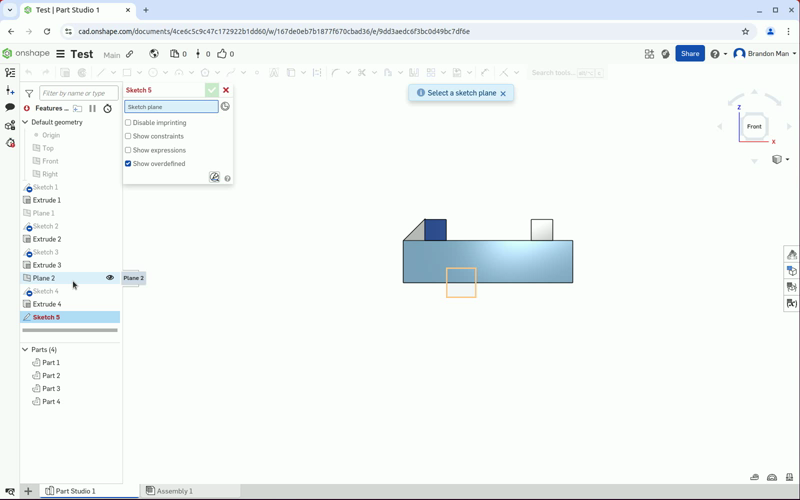
click(73, 280)
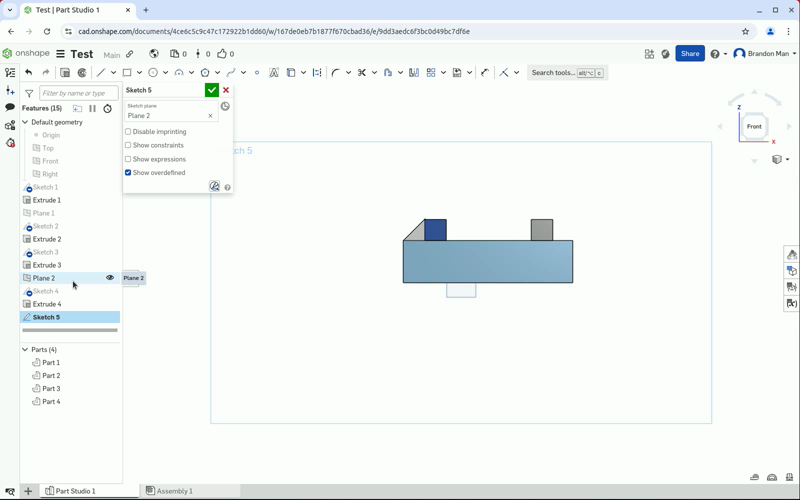
mouse_move(73, 352)
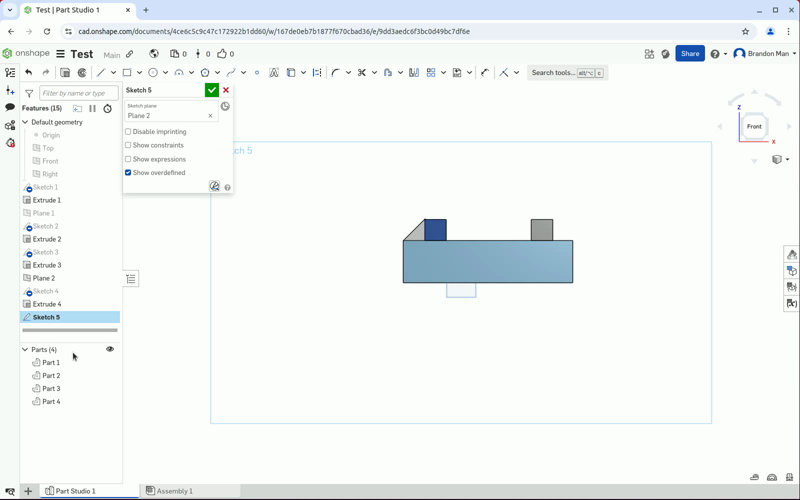
key(y)
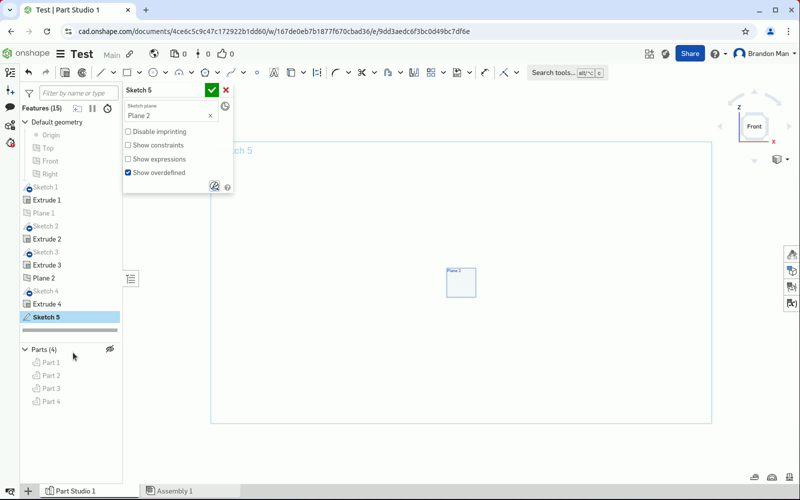
key(l)
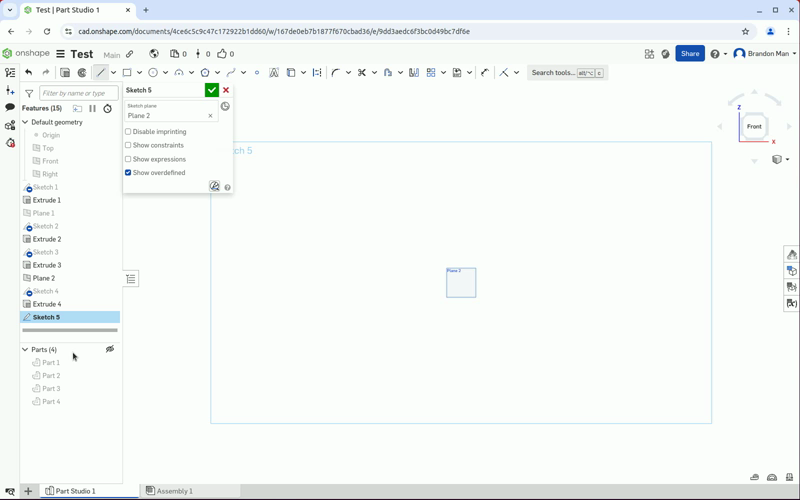
key_down(shift)
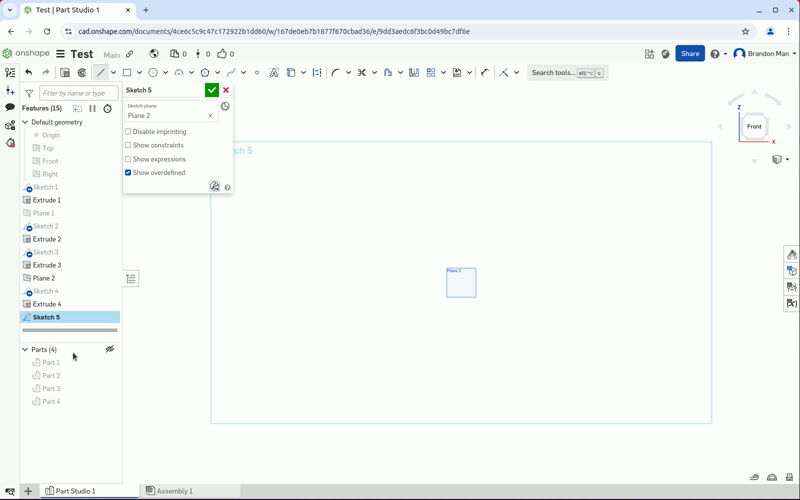
mouse_move(552, 240)
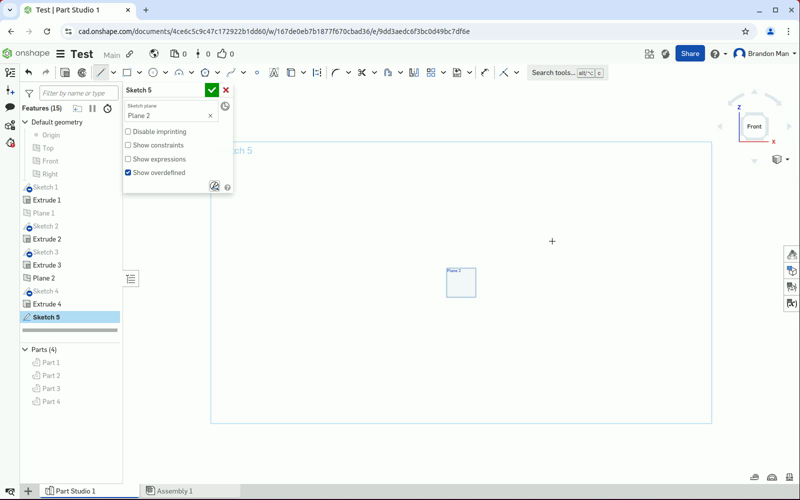
click(552, 240)
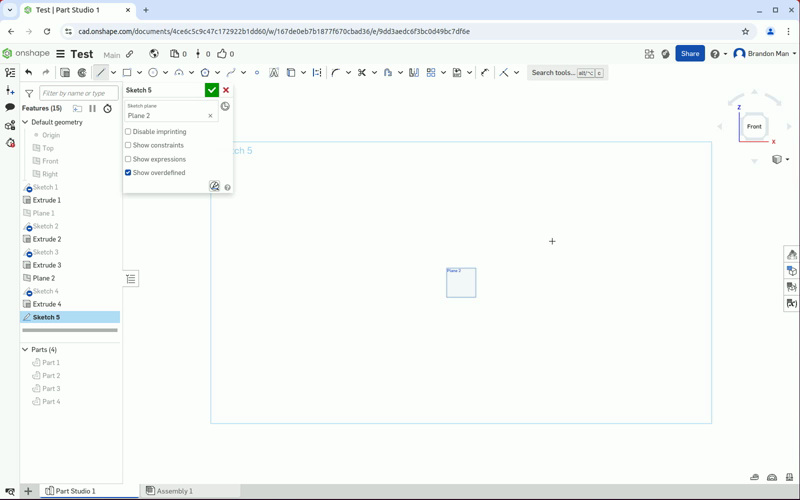
key_up(shift)
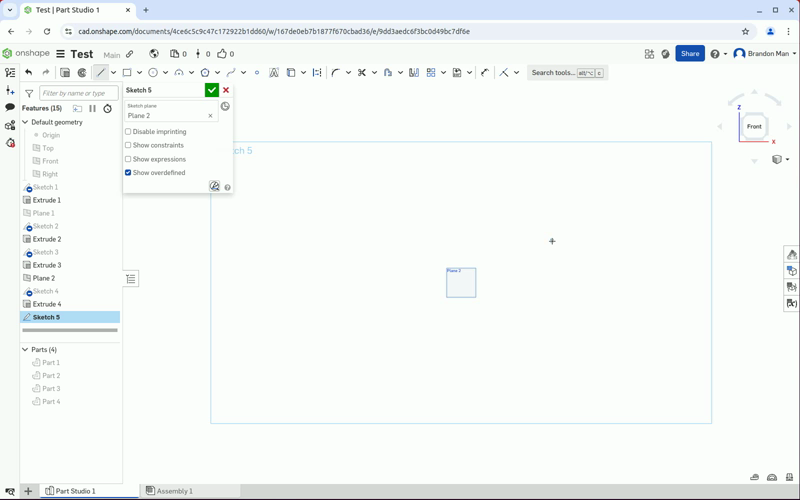
key_down(shift)
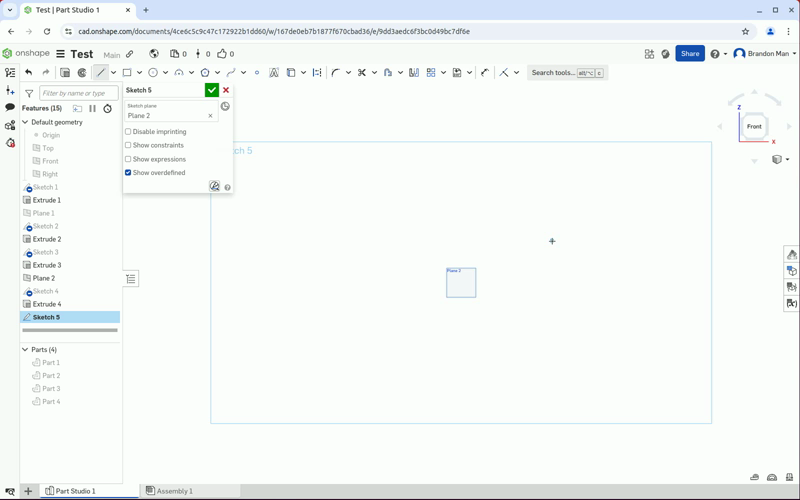
mouse_move(582, 240)
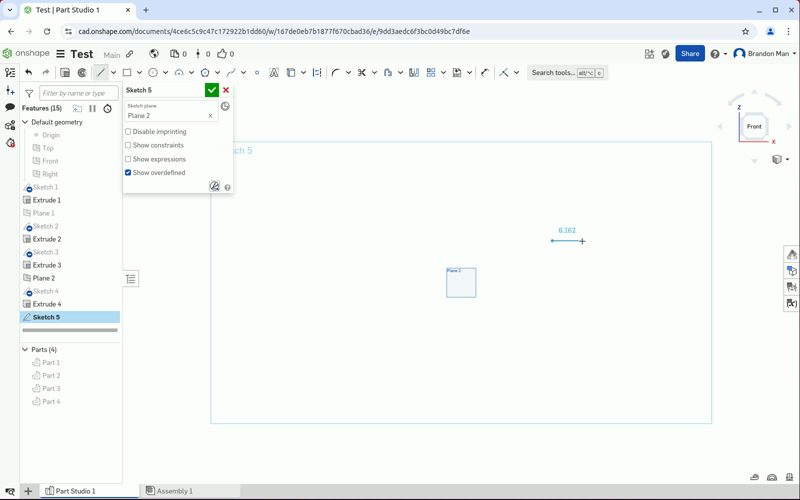
mouse_move(574, 240)
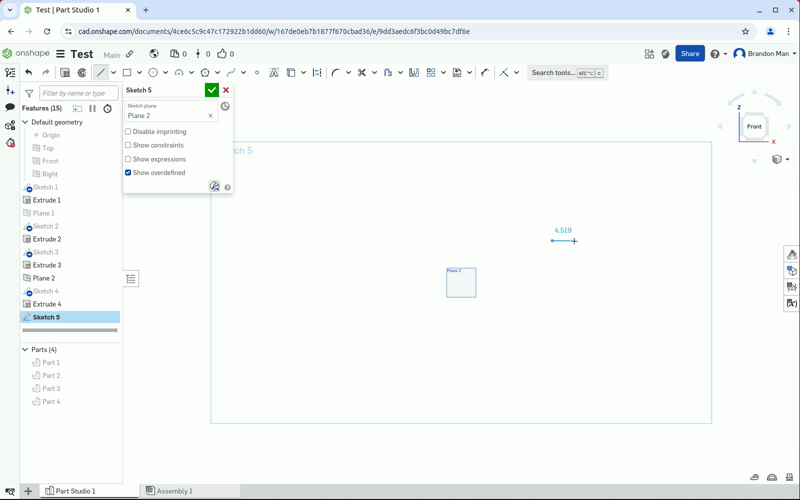
click(574, 240)
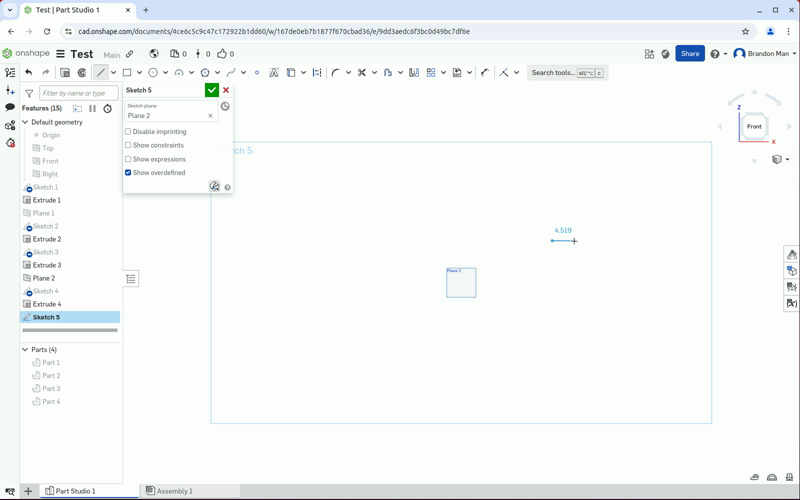
key_up(shift)
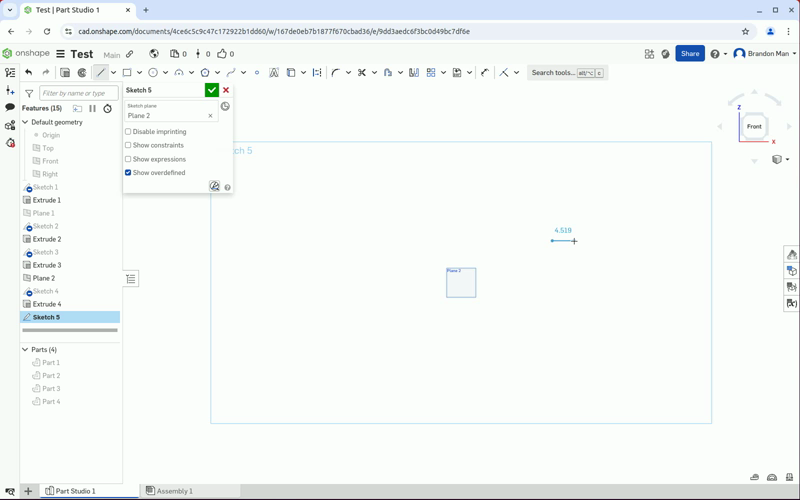
key_down(shift)
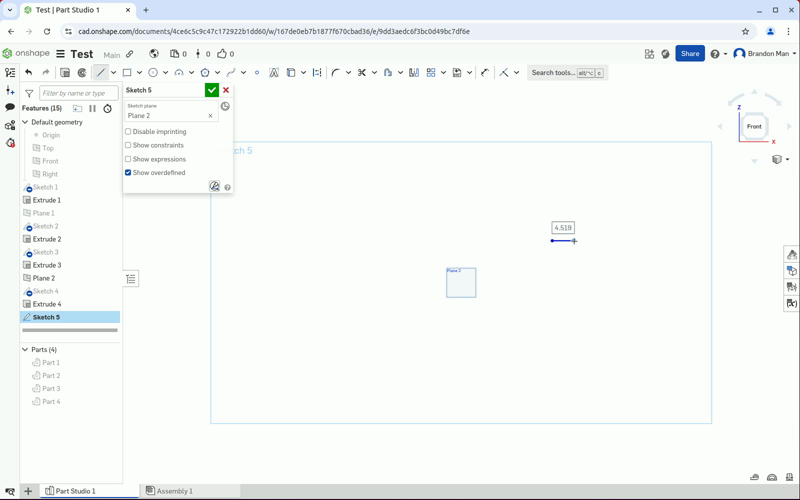
mouse_move(589, 240)
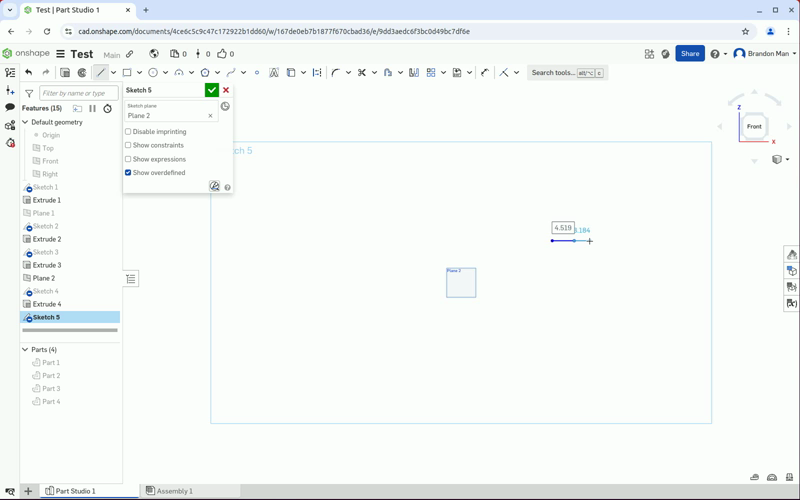
mouse_move(552, 218)
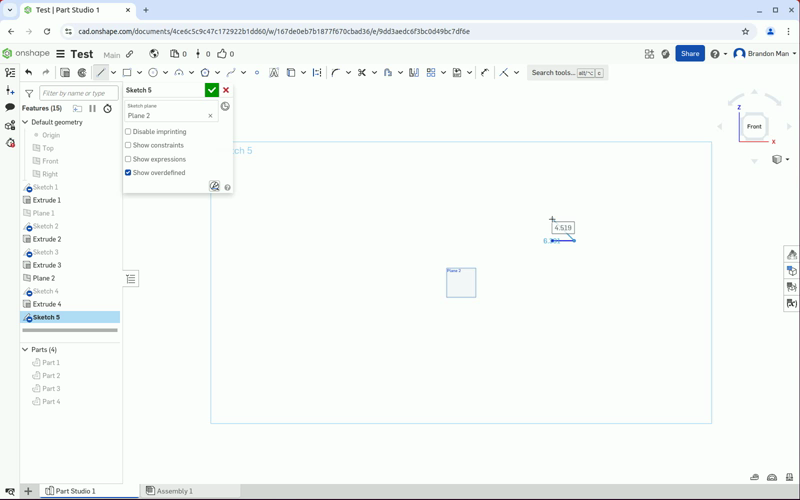
click(552, 218)
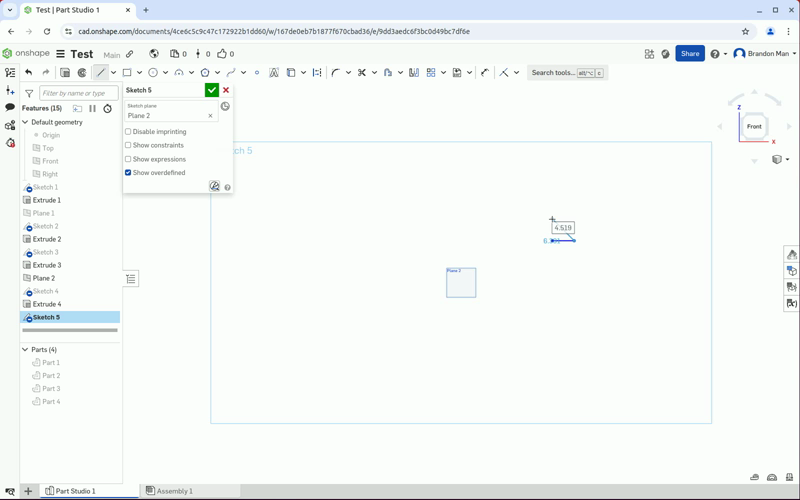
key_up(shift)
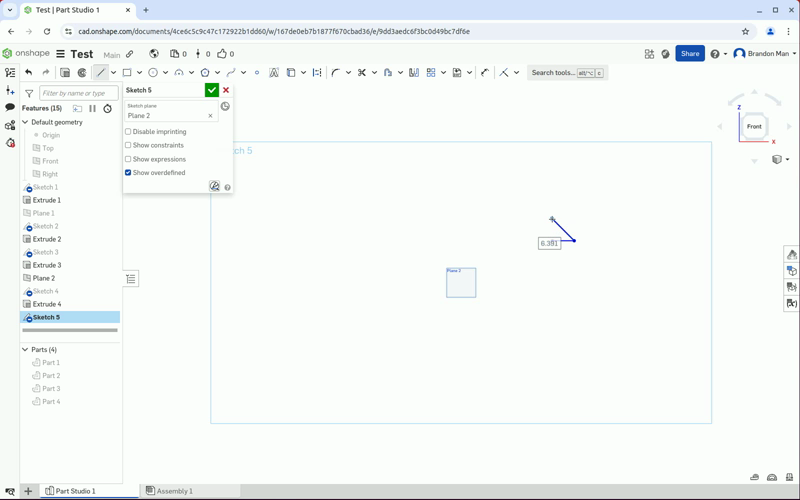
mouse_move(582, 218)
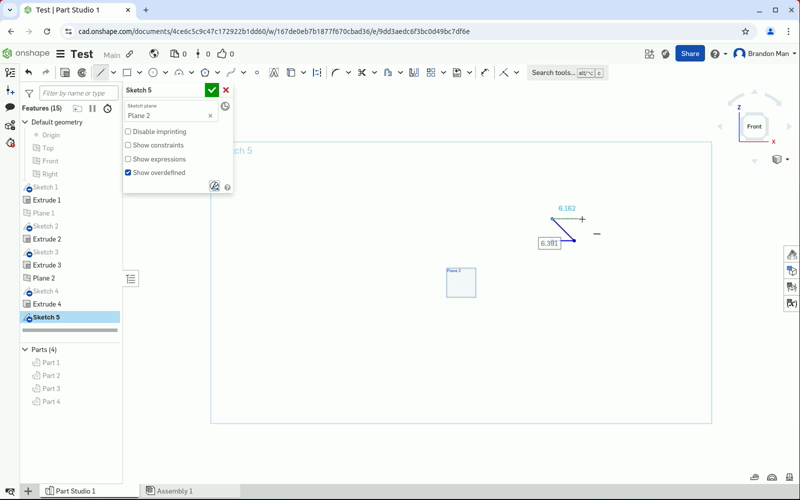
key_down(shift)
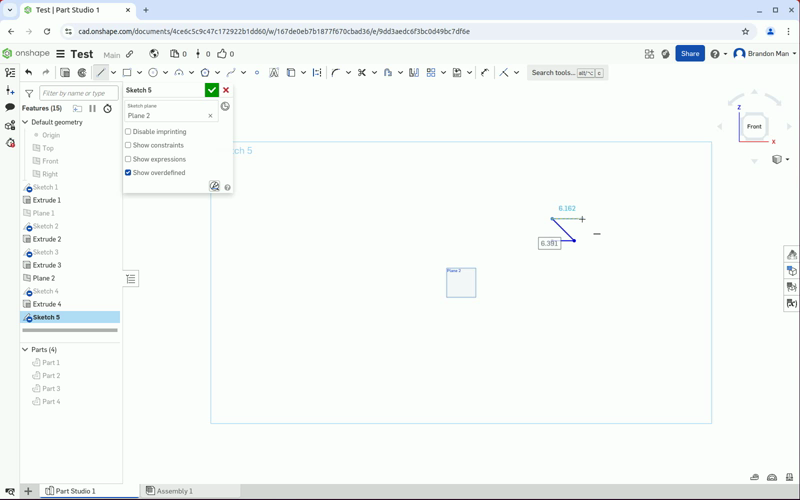
mouse_move(552, 240)
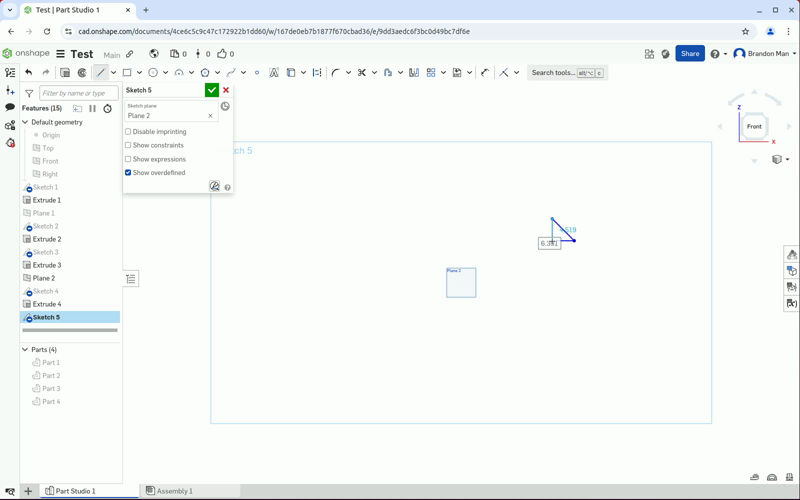
key_up(shift)
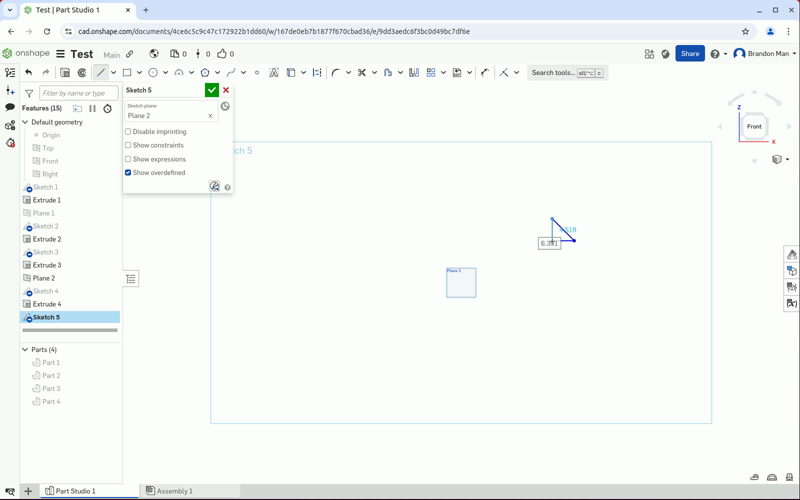
click(552, 240)
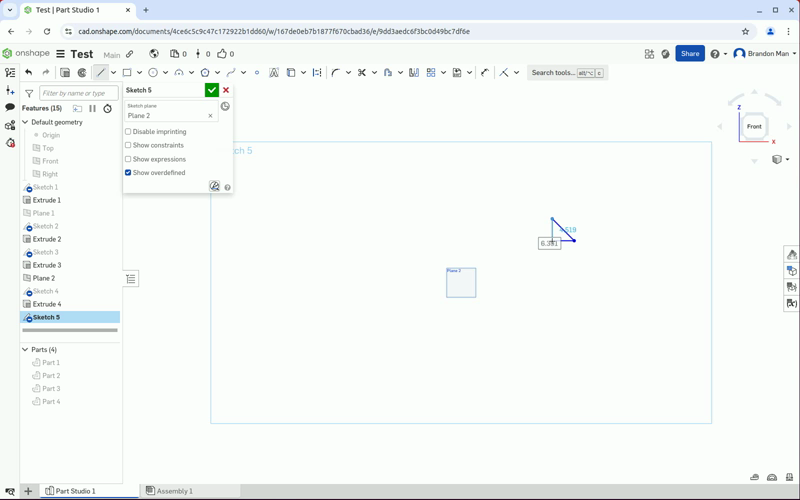
key(esc)
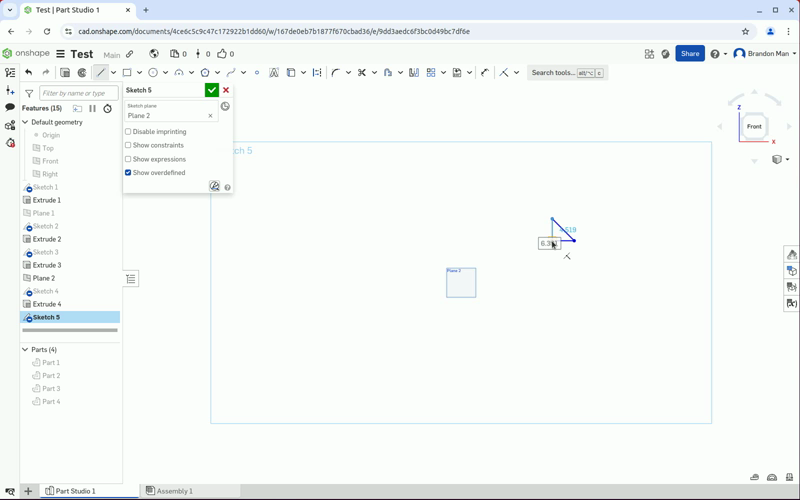
mouse_move(558, 228)
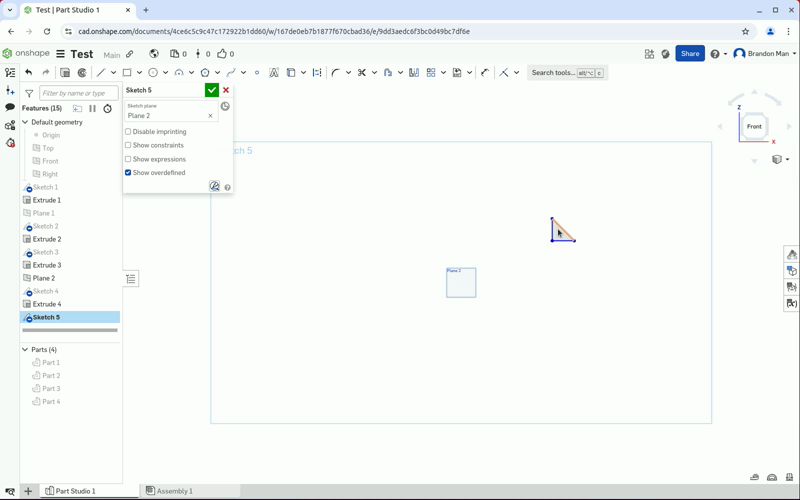
scroll(6)
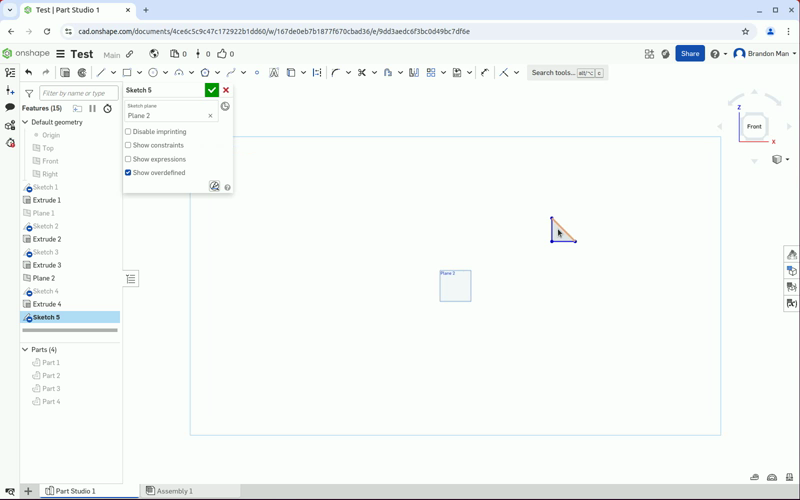
scroll(6)
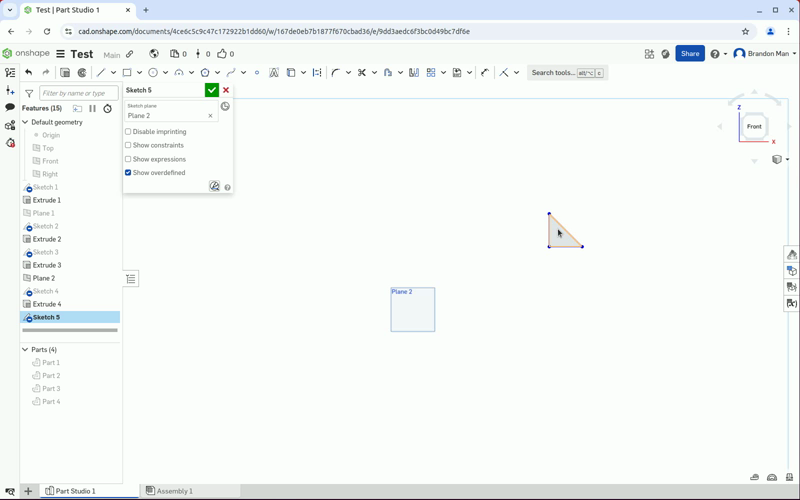
scroll(6)
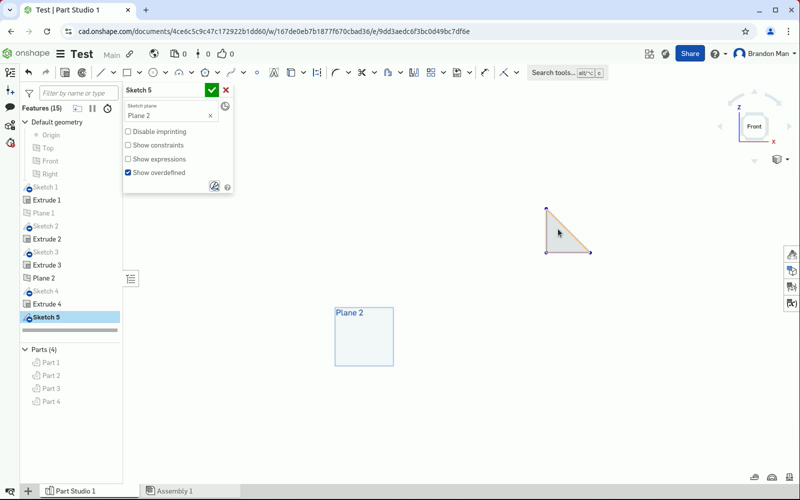
scroll(6)
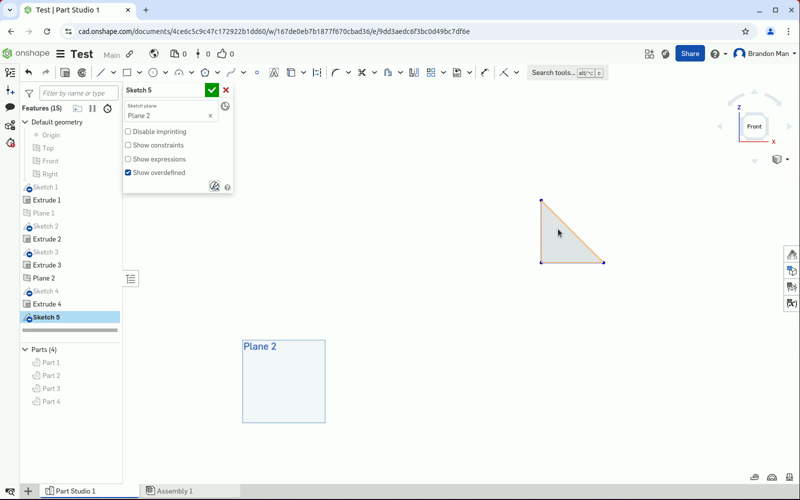
scroll(6)
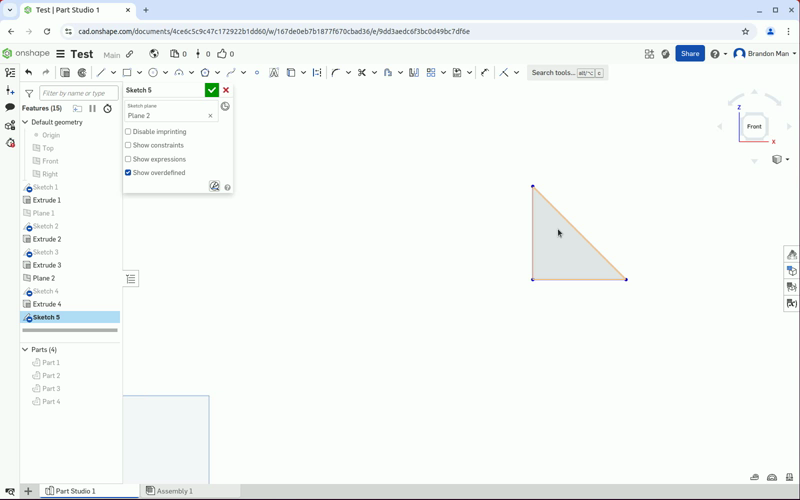
scroll(6)
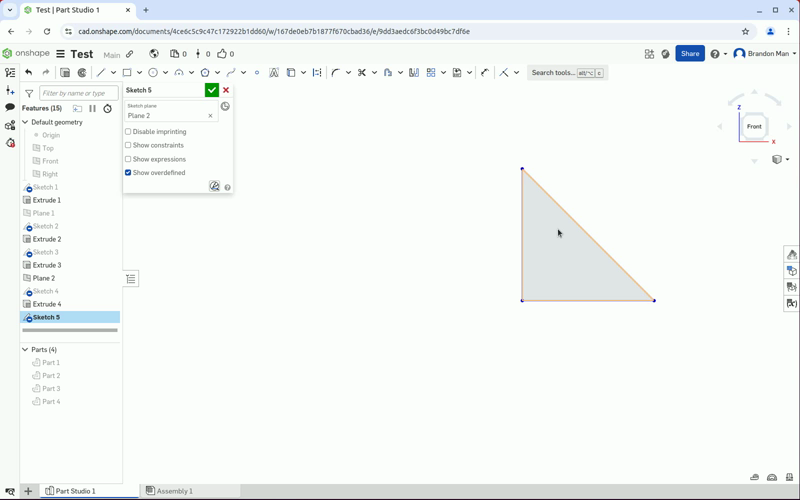
scroll(6)
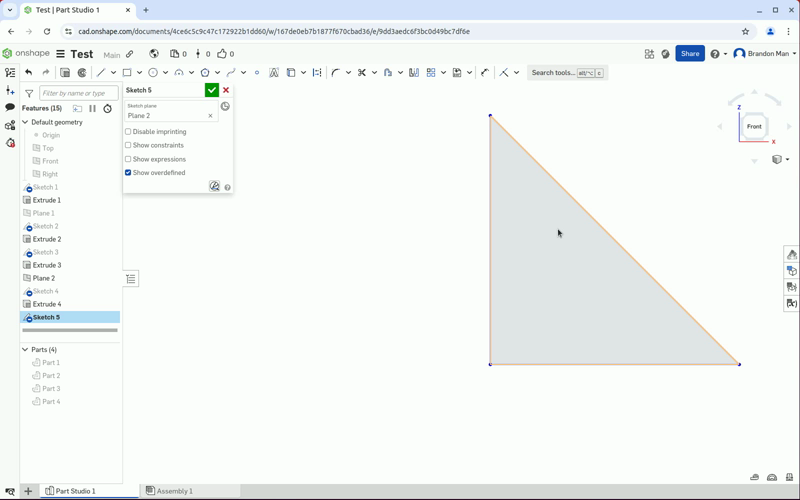
click(558, 228)
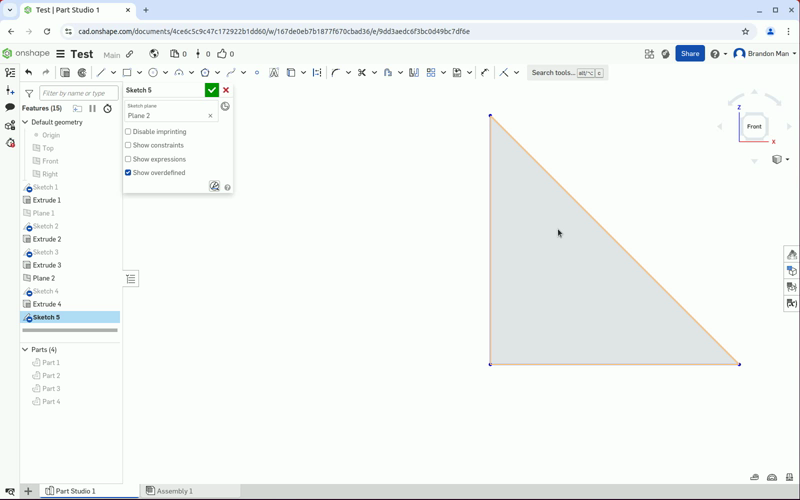
scroll(-6)
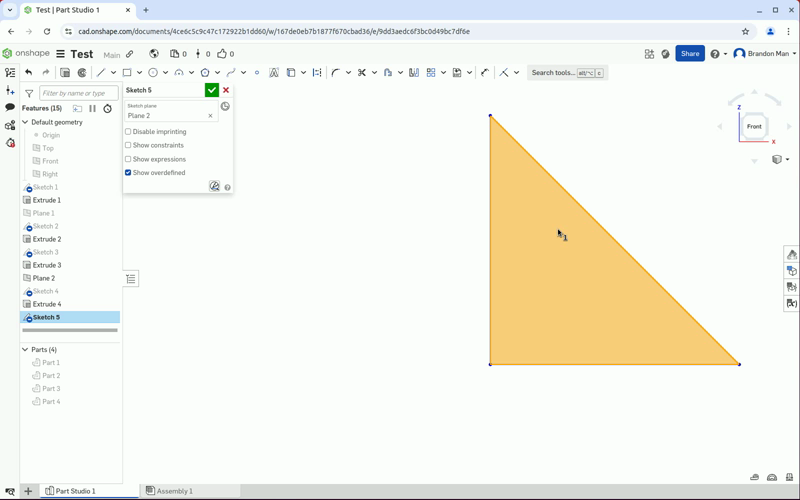
scroll(-6)
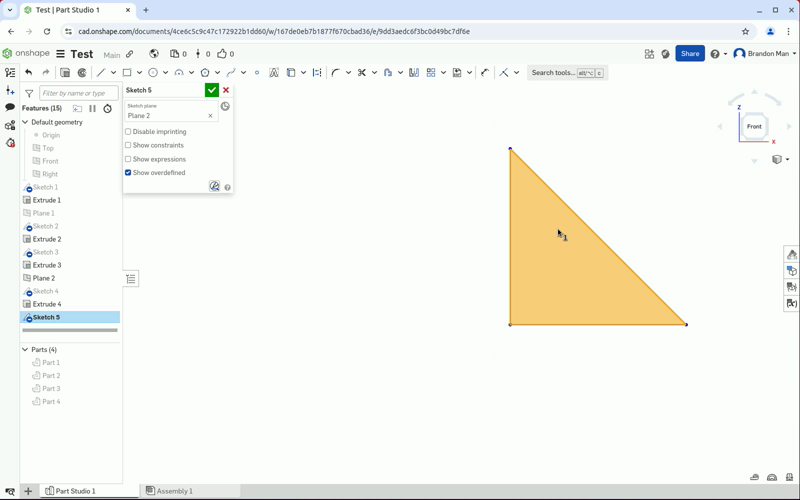
scroll(-6)
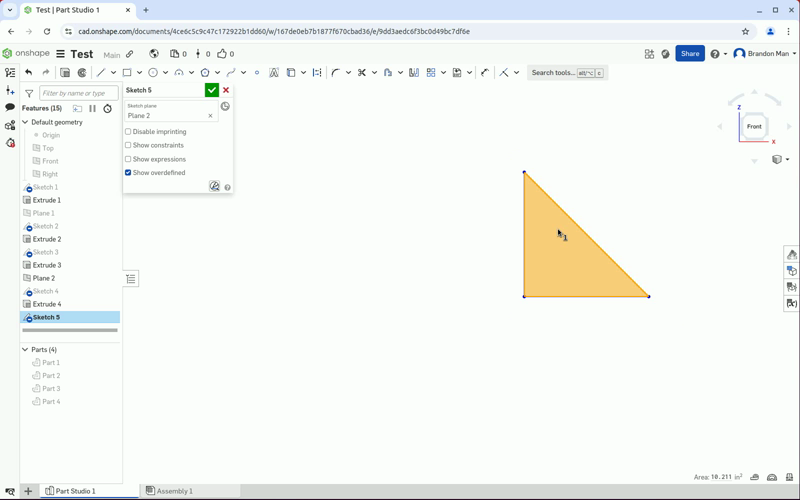
scroll(-6)
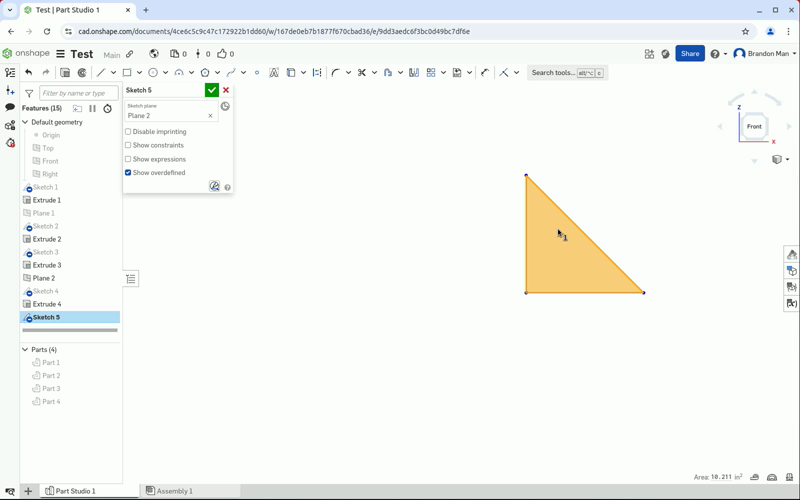
scroll(-6)
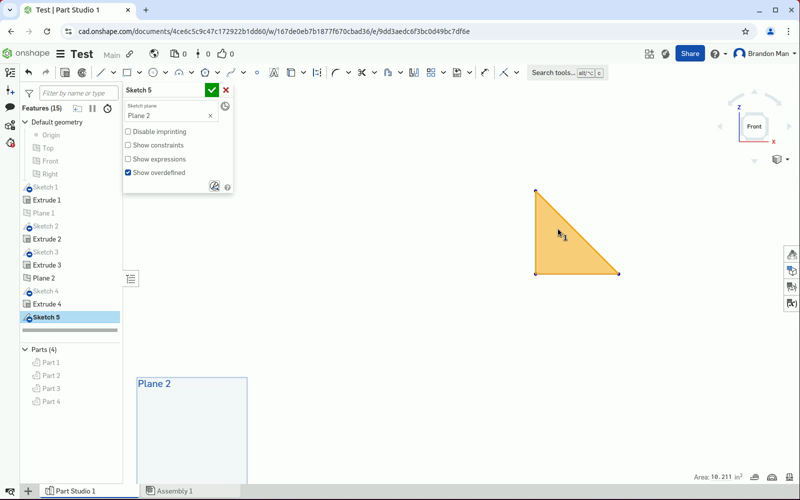
scroll(-6)
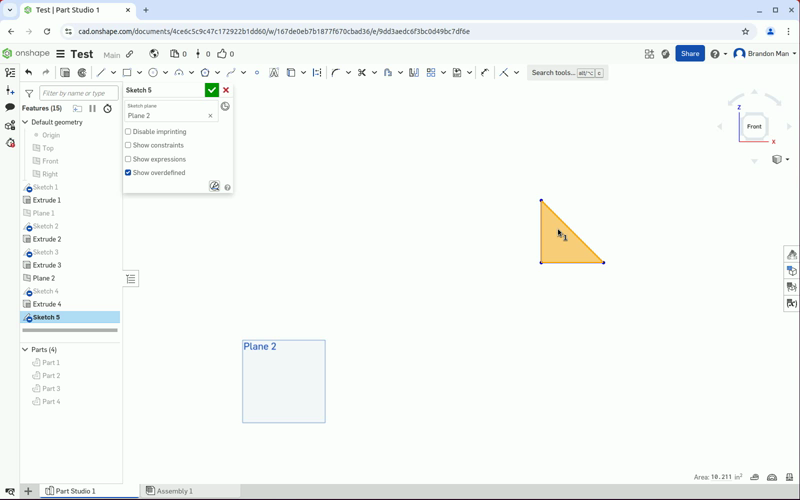
scroll(-6)
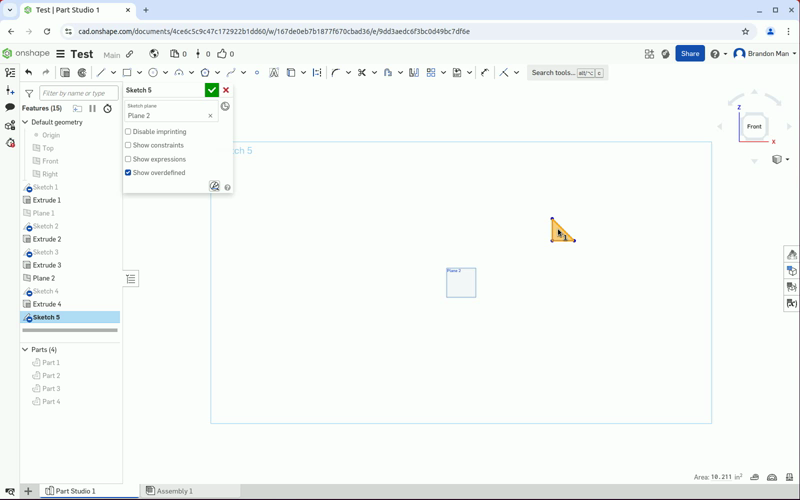
mouse_move(73, 352)
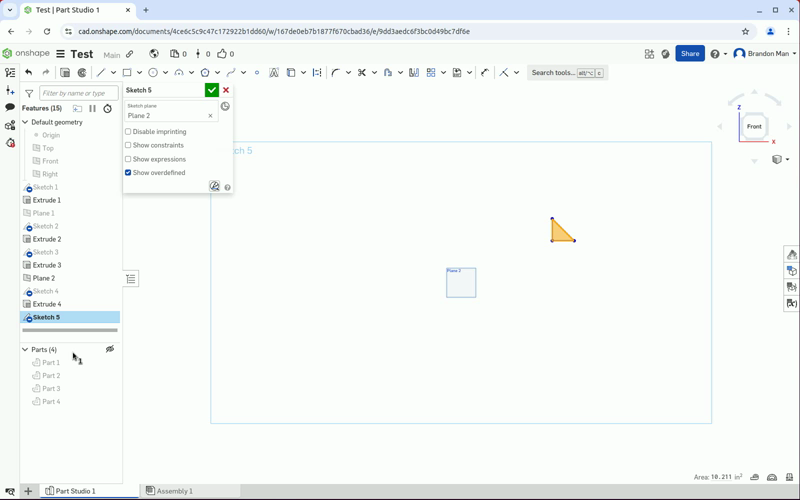
key(shift+y)
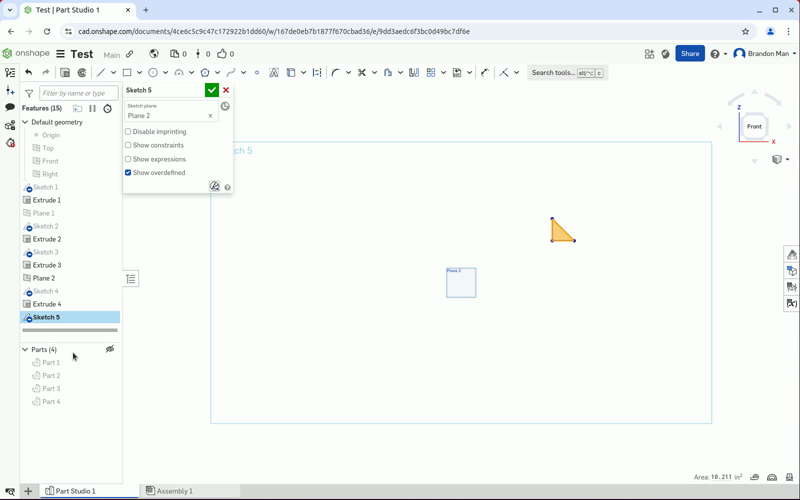
key(shift+e)
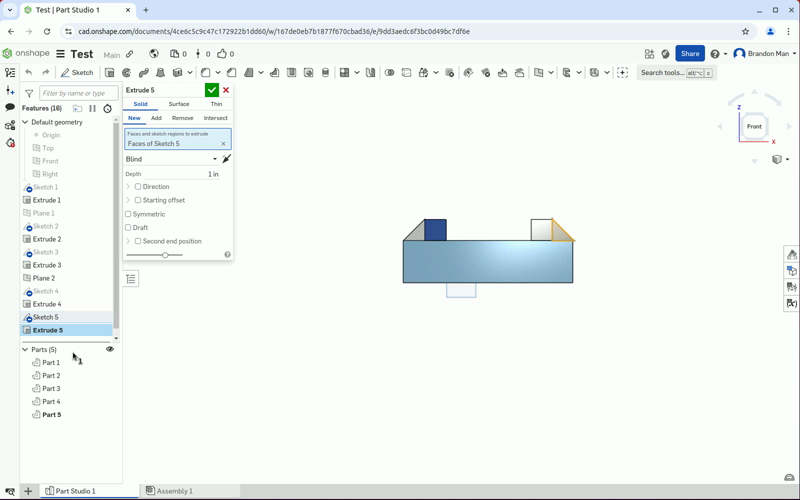
mouse_move(143, 106)
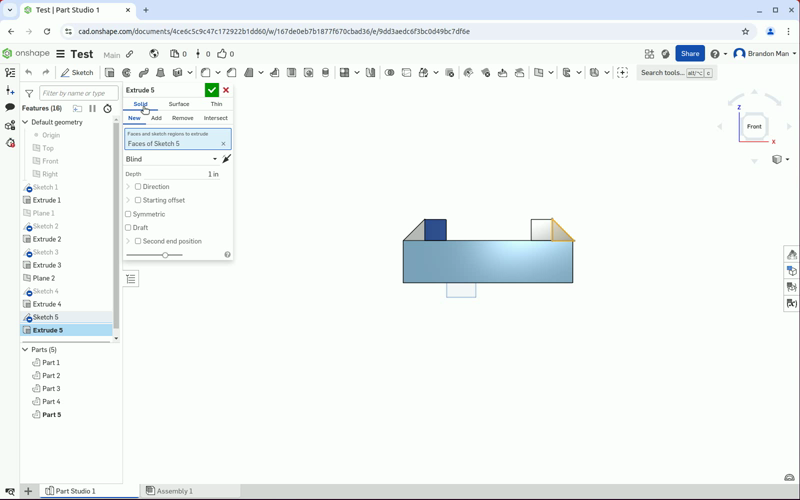
click(143, 106)
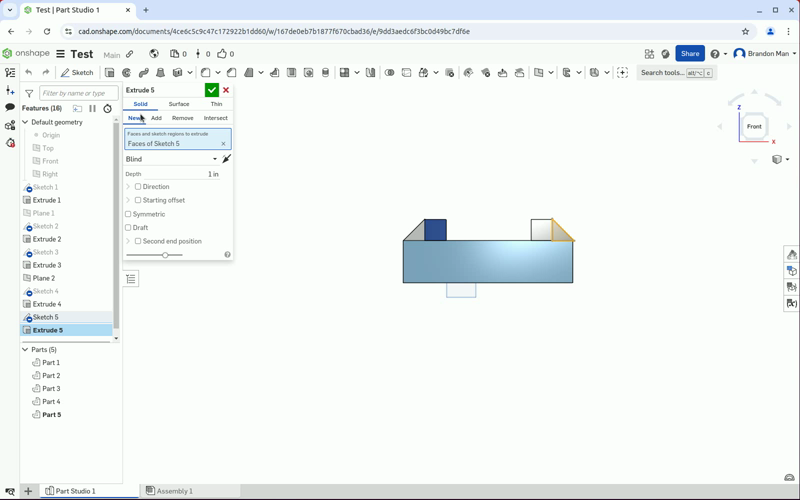
mouse_move(137, 120)
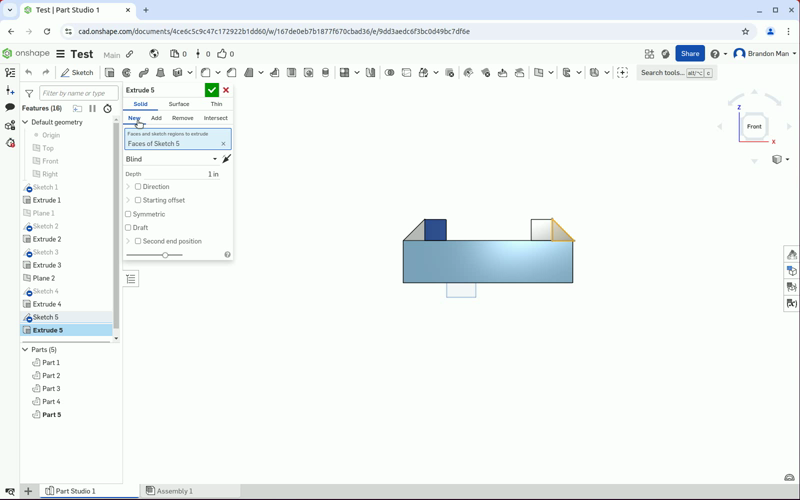
click(137, 120)
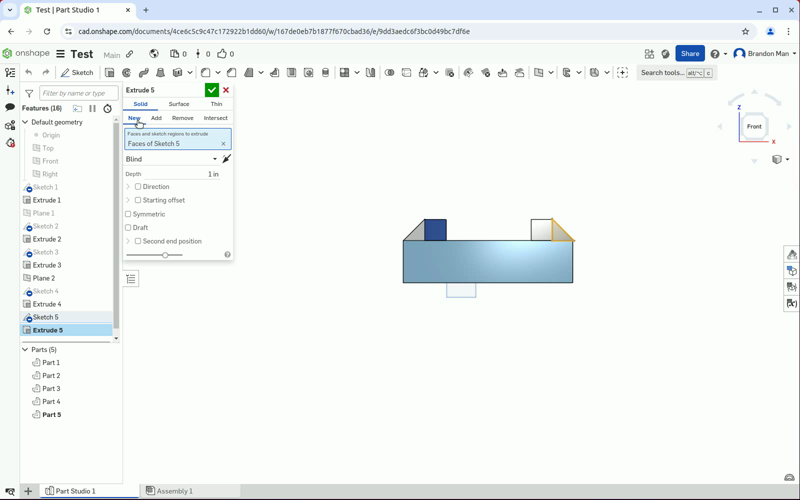
key(tab, 4)
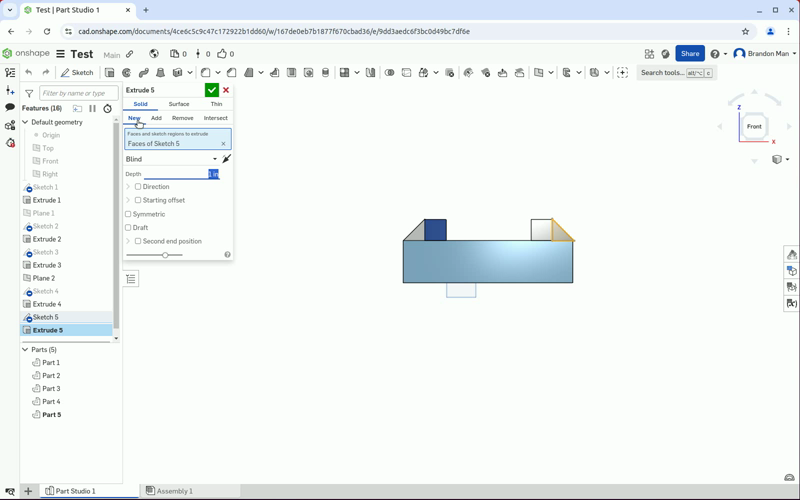
text(-8.666)
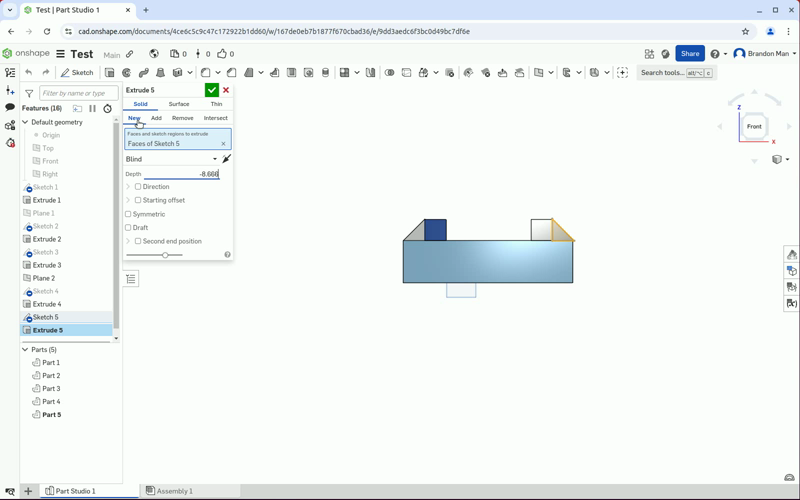
key(enter)
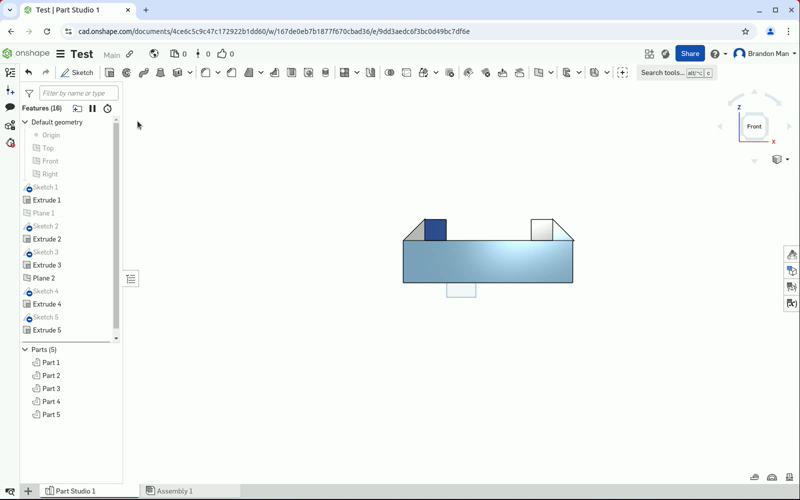
key(shift+h)
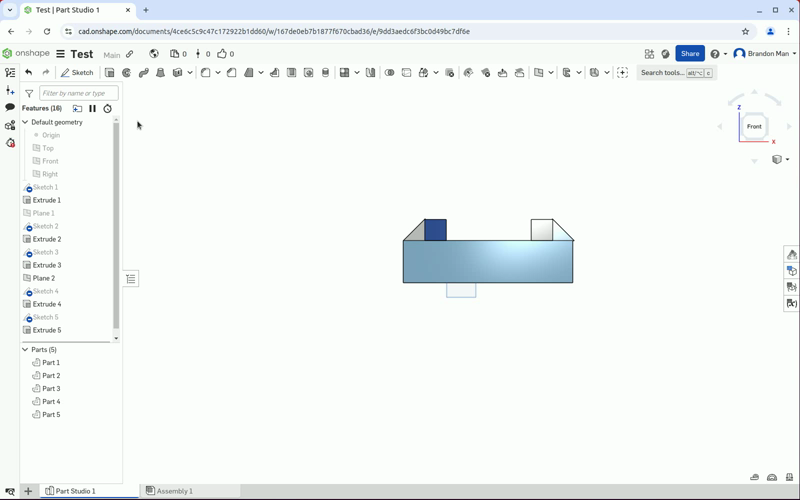
key(shift+h)
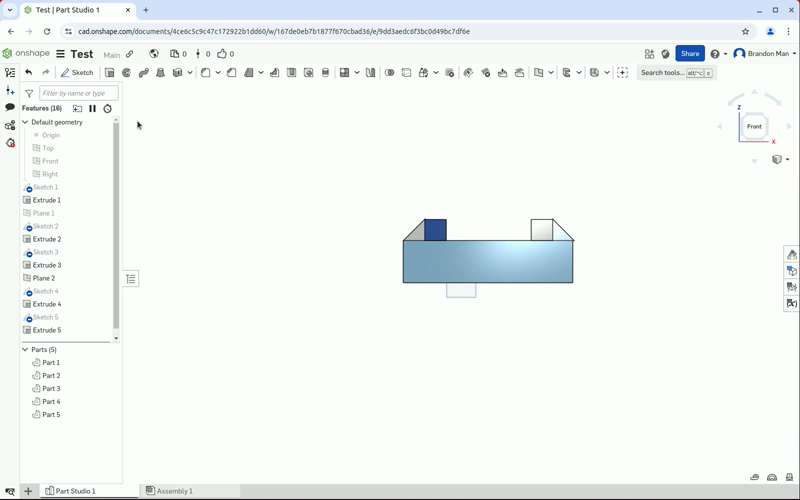
mouse_move(69, 189)
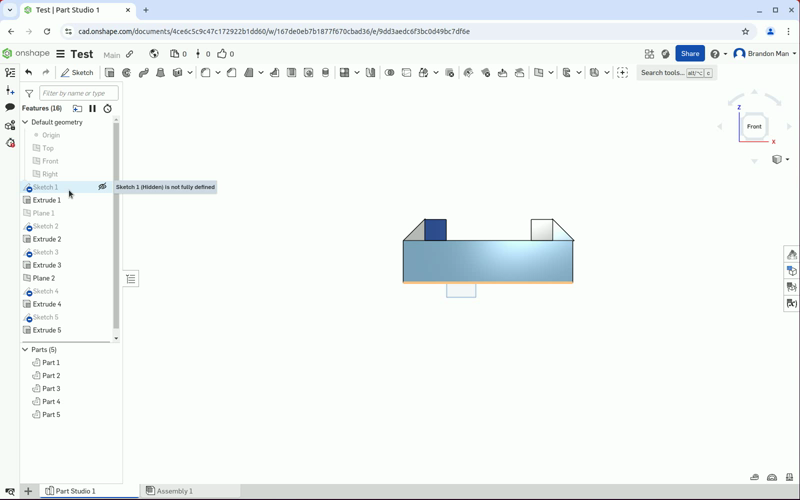
click(69, 189)
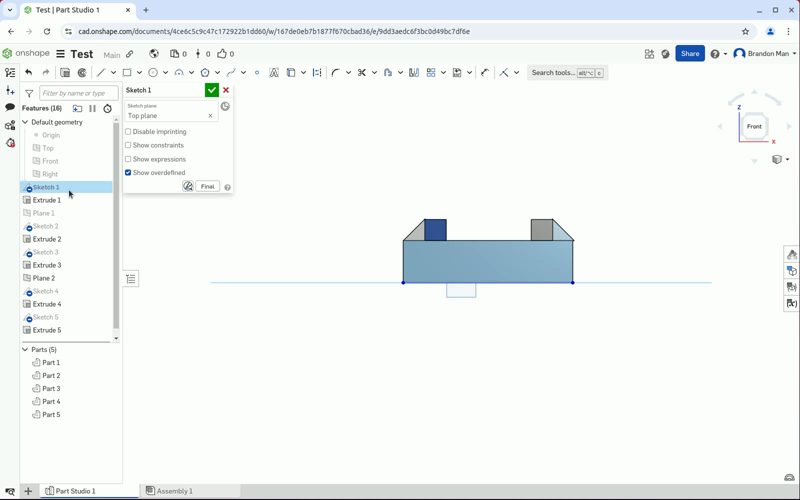
mouse_move(229, 92)
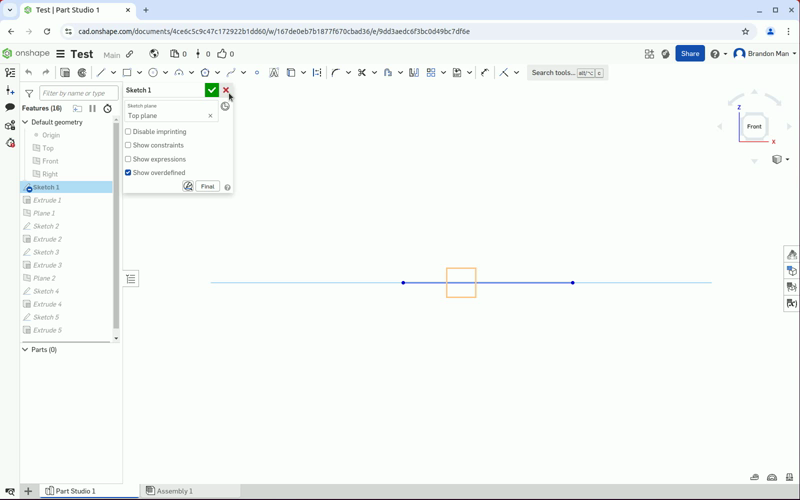
click(229, 92)
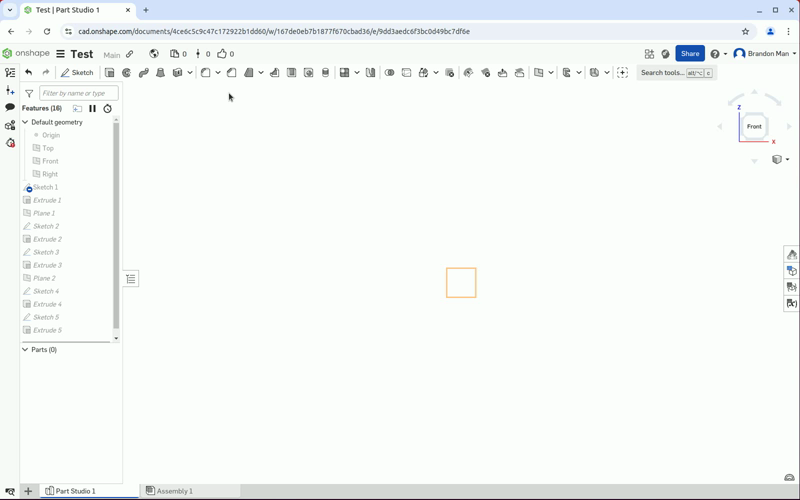
mouse_move(73, 352)
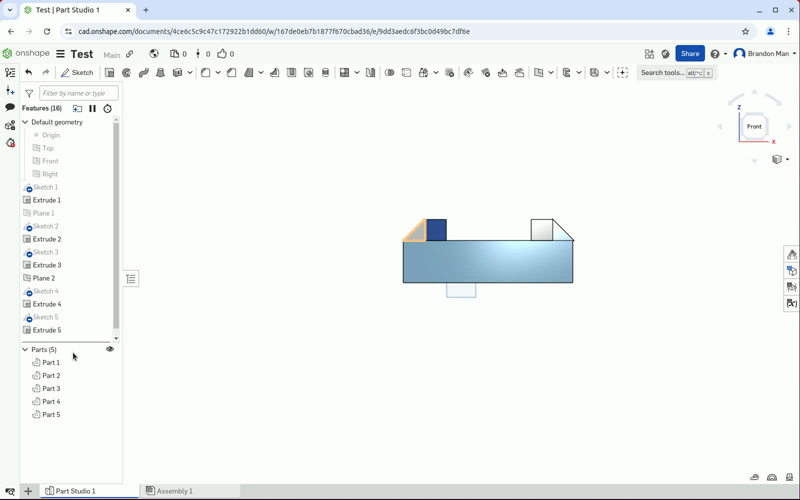
key(y)
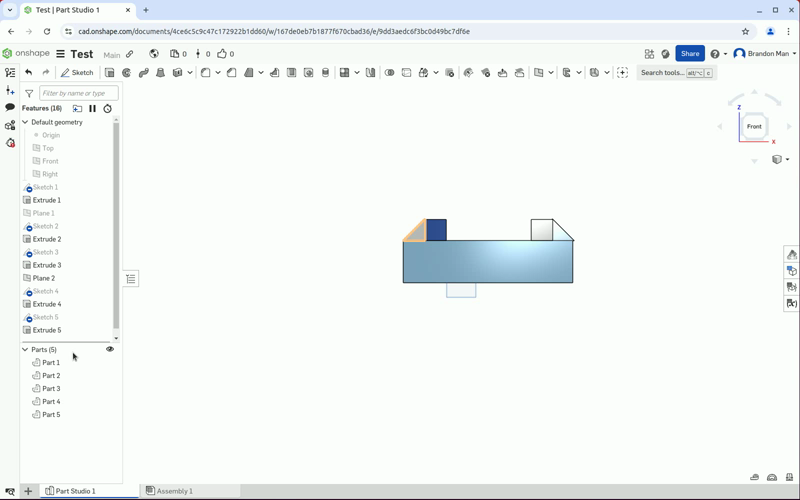
key(shift+p)
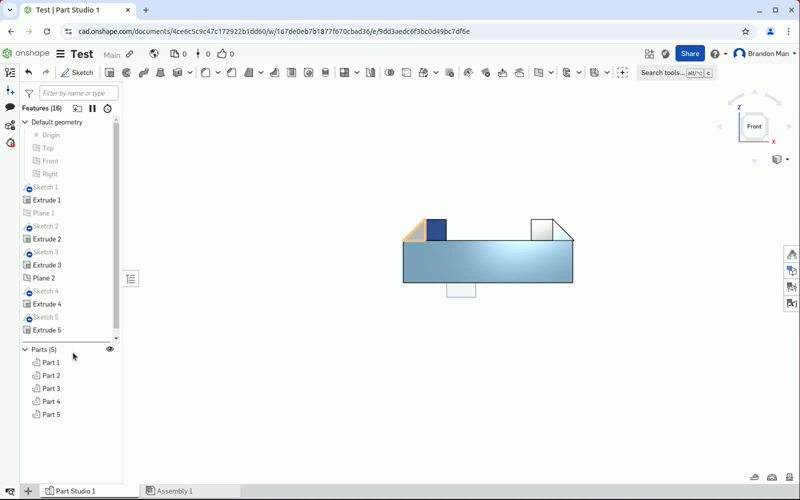
key(space)
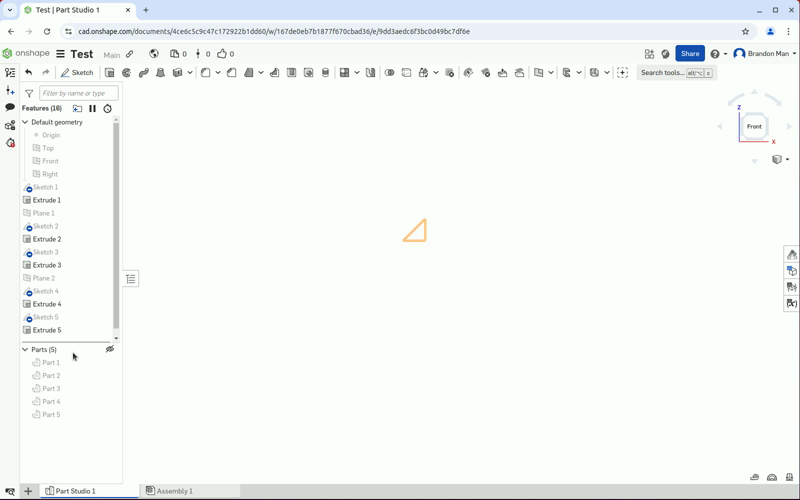
key_down(shift)
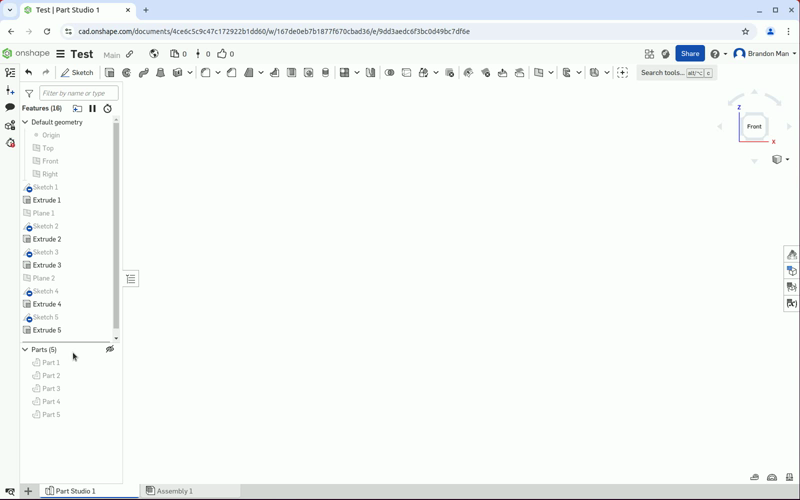
key(left)
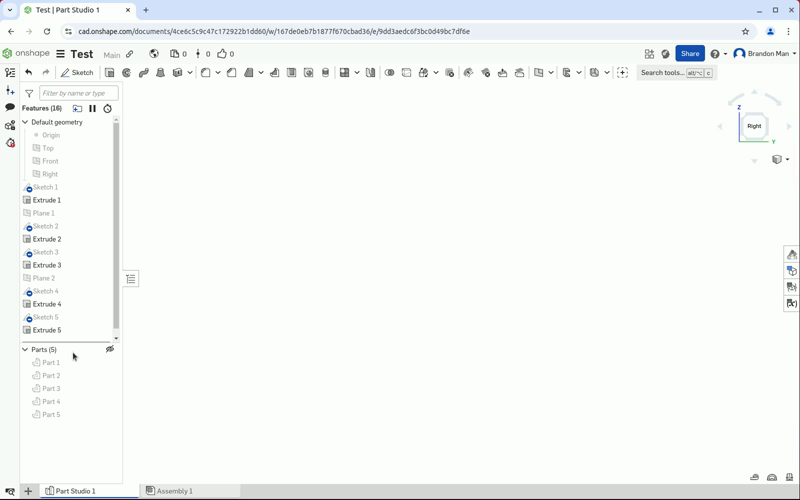
key_up(shift)
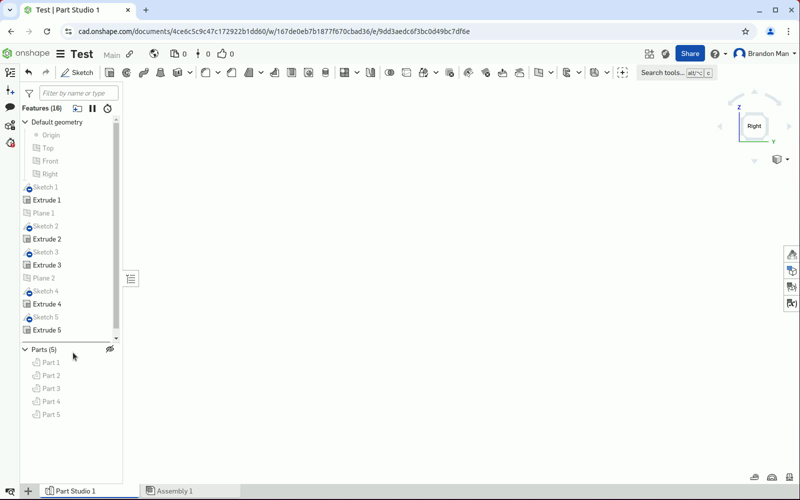
mouse_move(73, 352)
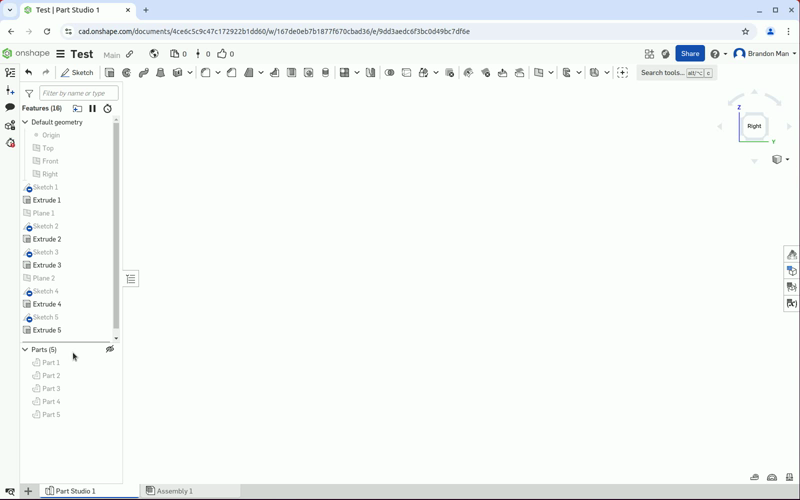
key(shift+y)
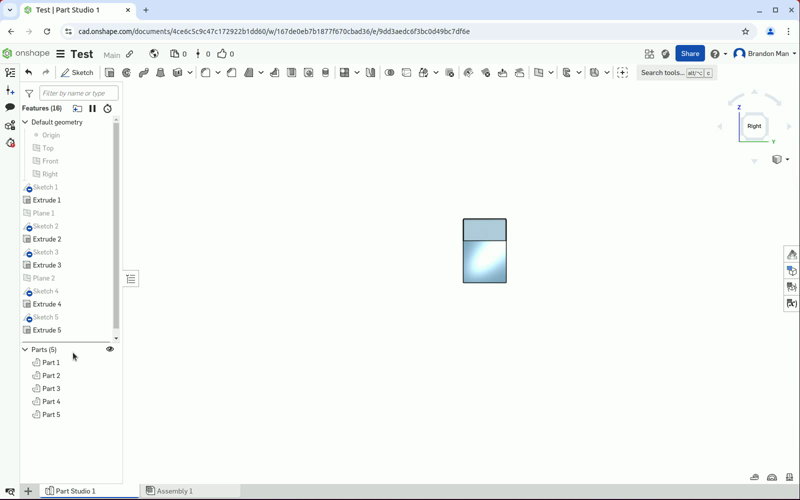
mouse_move(541, 75)
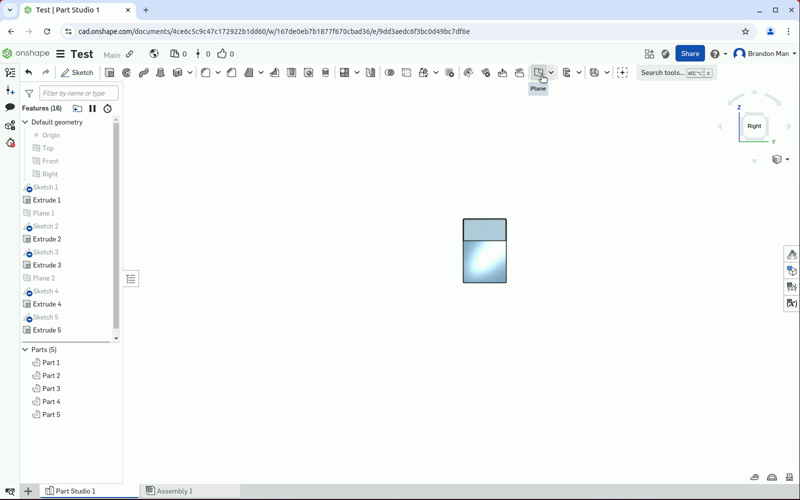
click(541, 75)
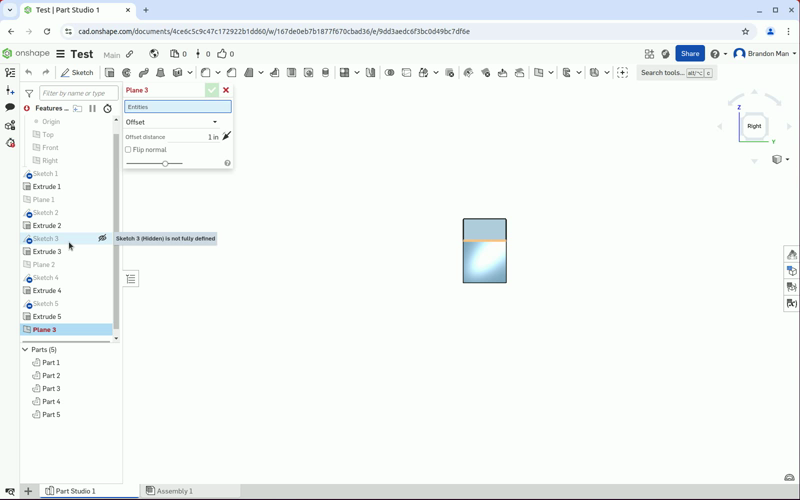
scroll(3)
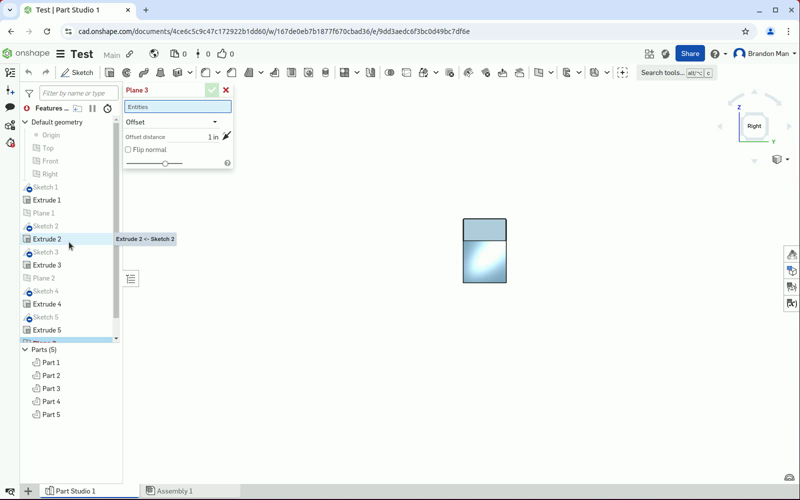
mouse_move(69, 176)
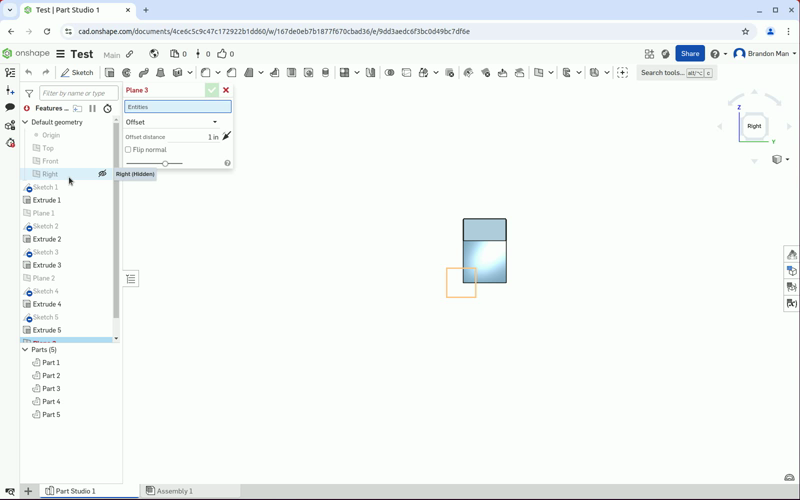
click(69, 176)
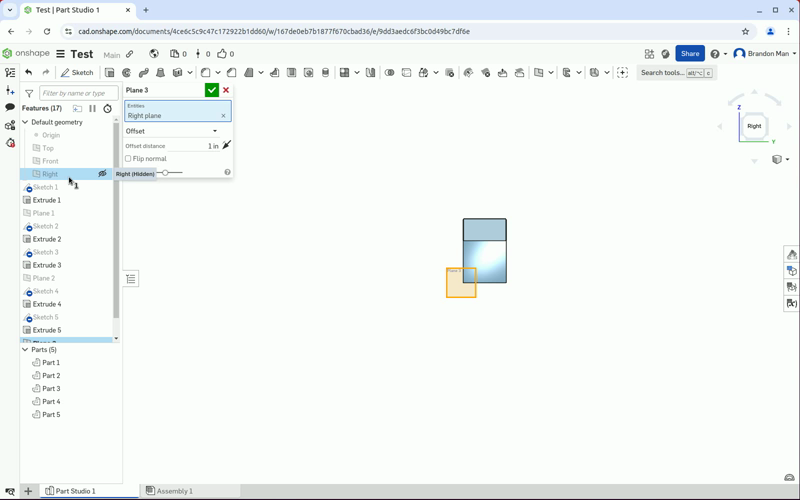
key(tab, 2)
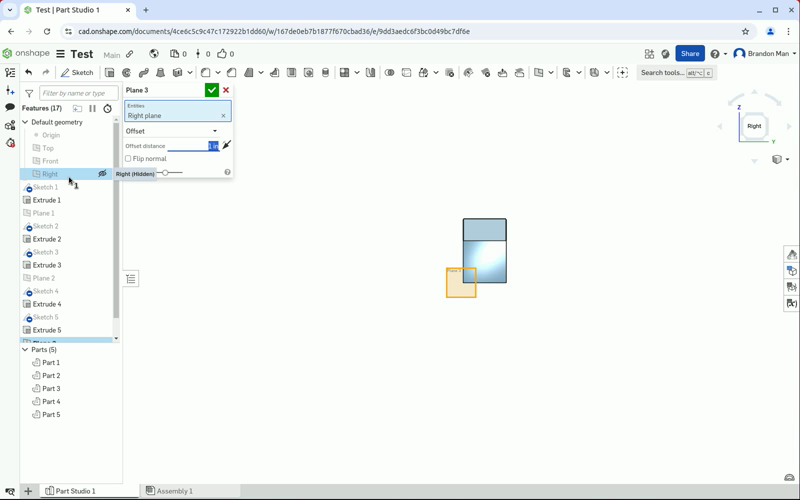
text(23.108)
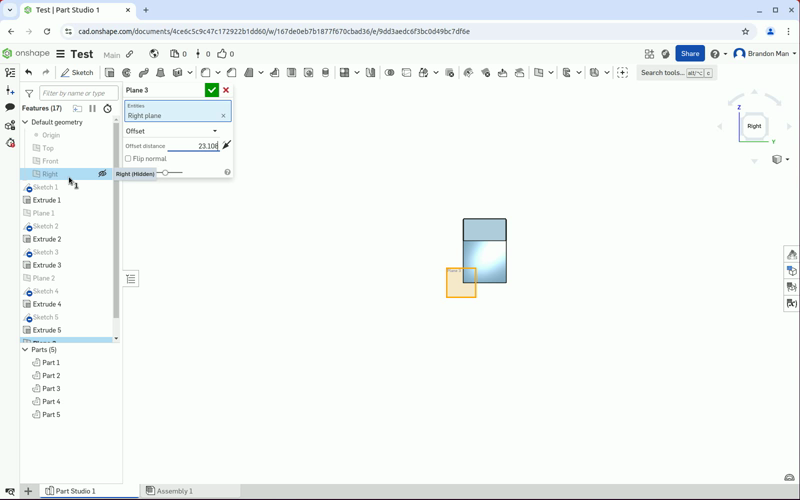
key(enter, 2)
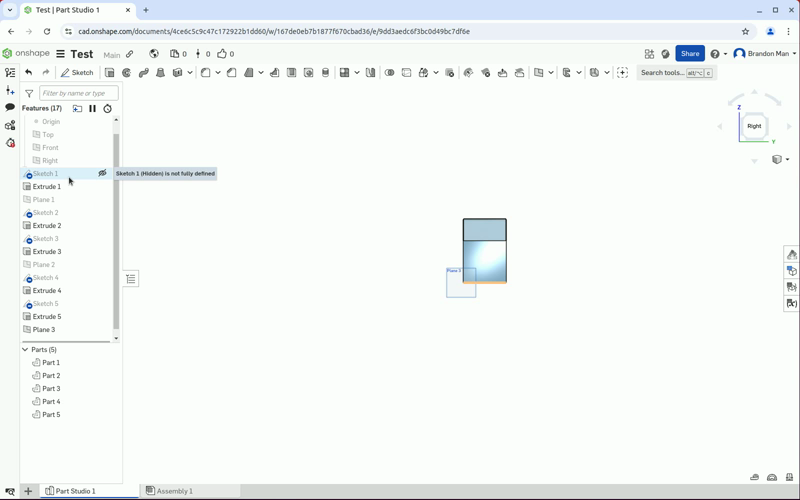
key(shift+s)
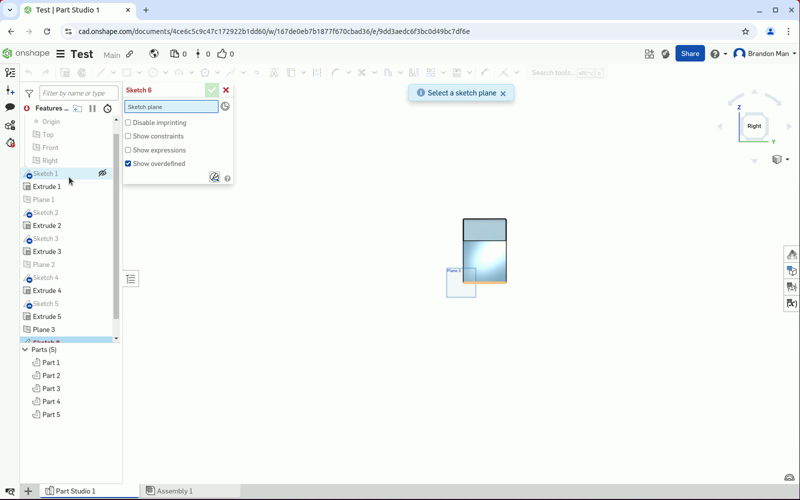
mouse_move(69, 319)
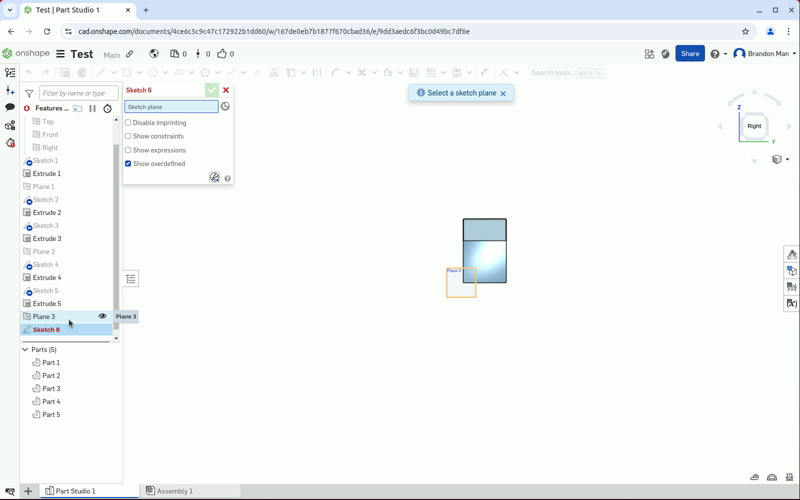
click(69, 319)
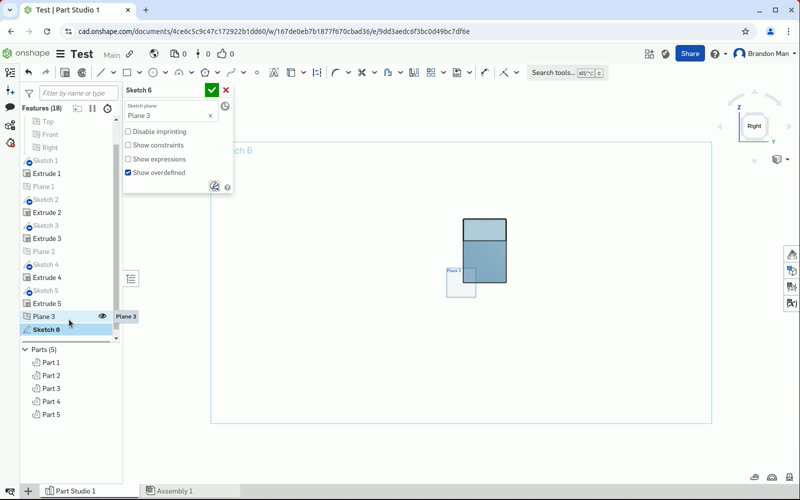
mouse_move(73, 352)
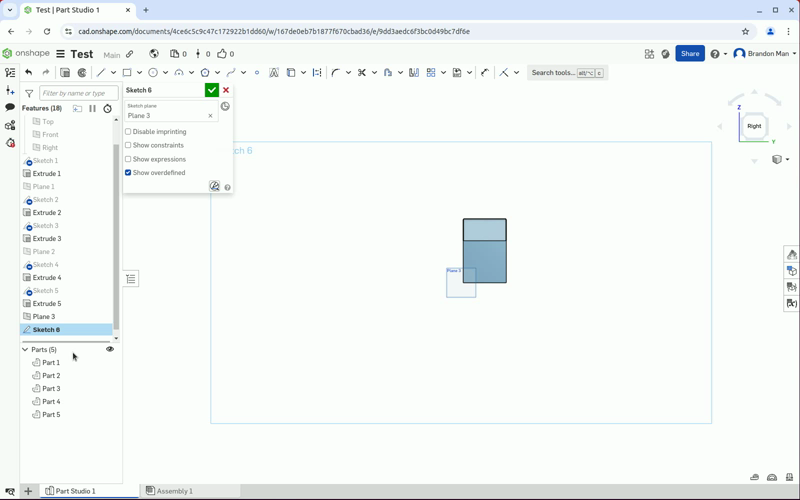
key(y)
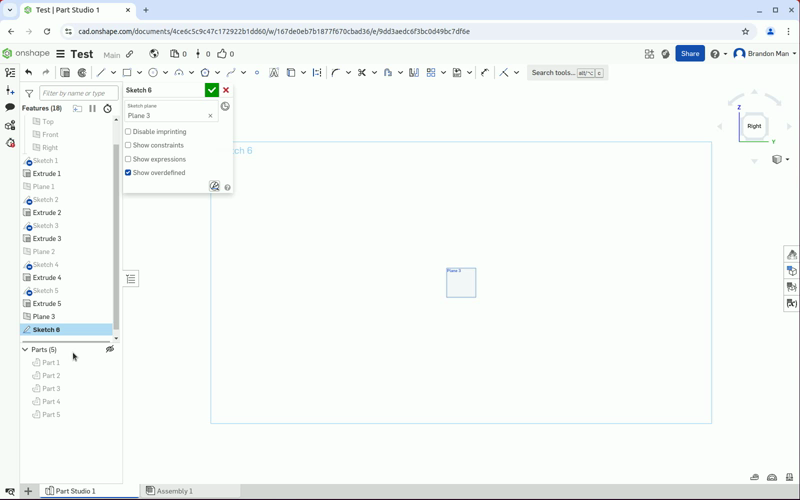
key(l)
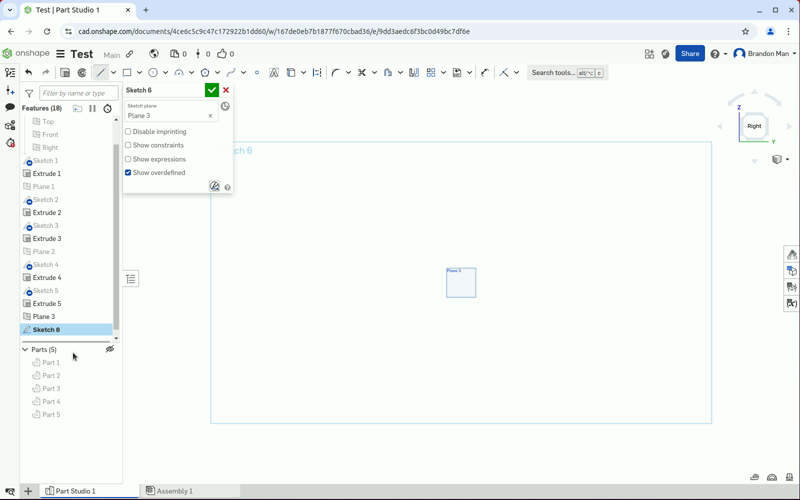
key_down(shift)
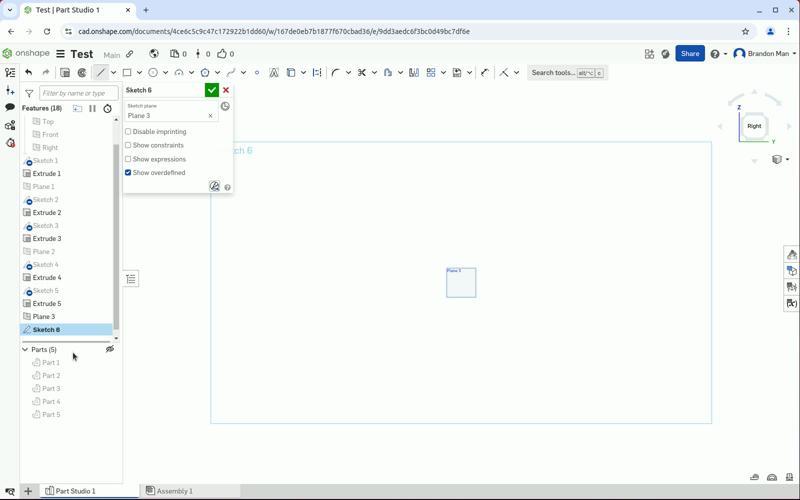
mouse_move(420, 282)
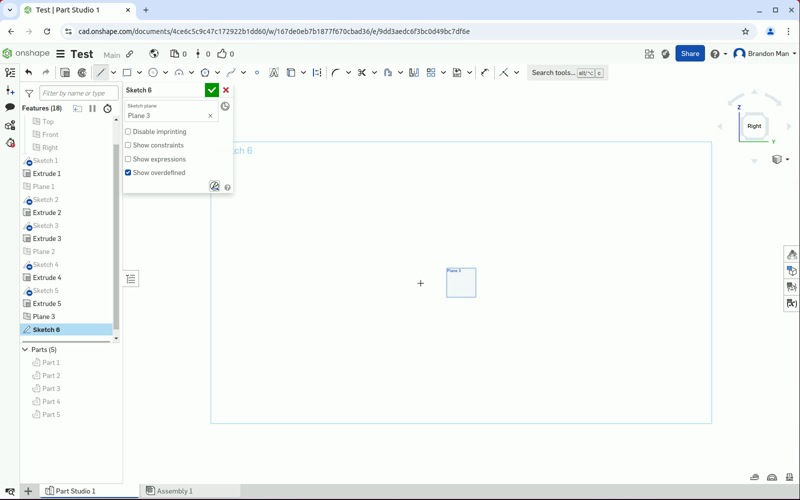
click(420, 282)
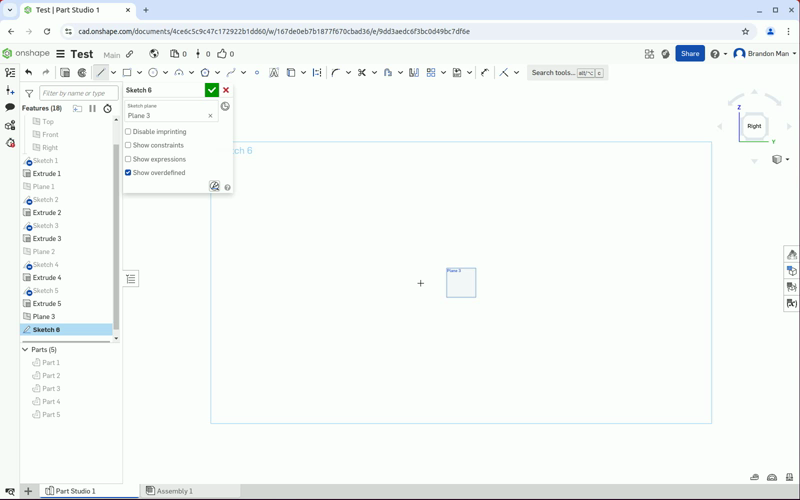
key_up(shift)
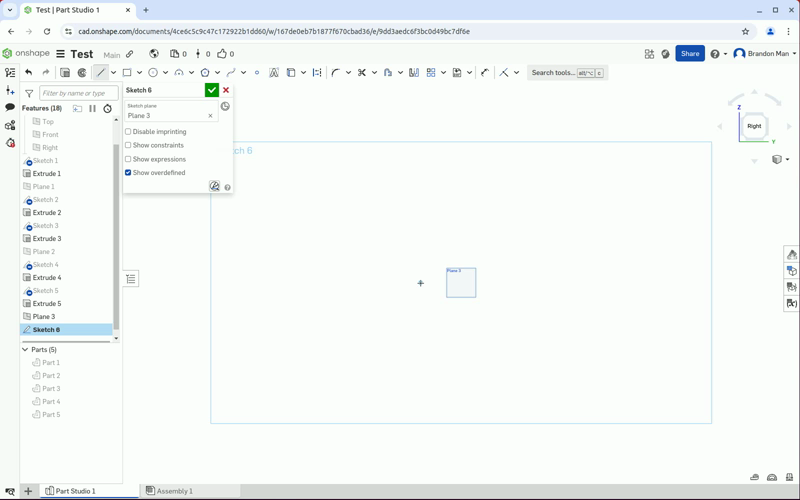
key_down(shift)
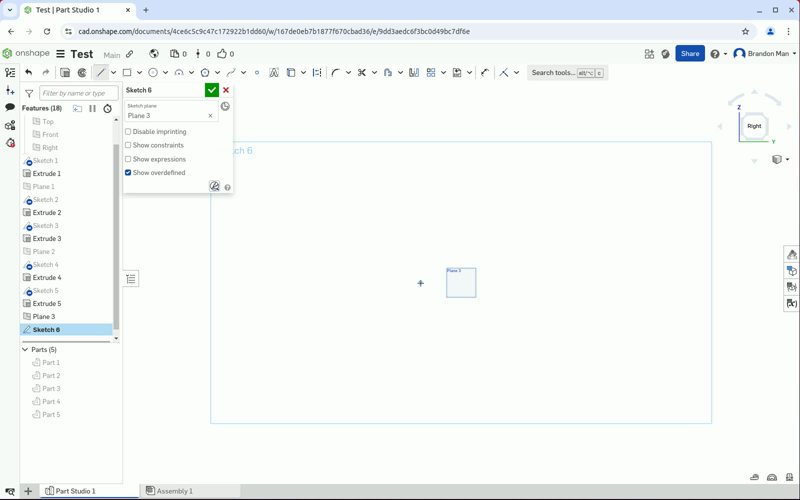
mouse_move(450, 282)
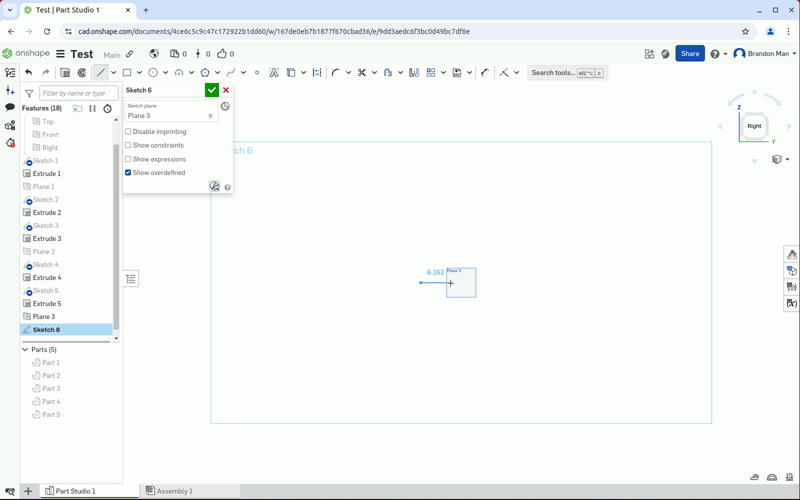
mouse_move(463, 282)
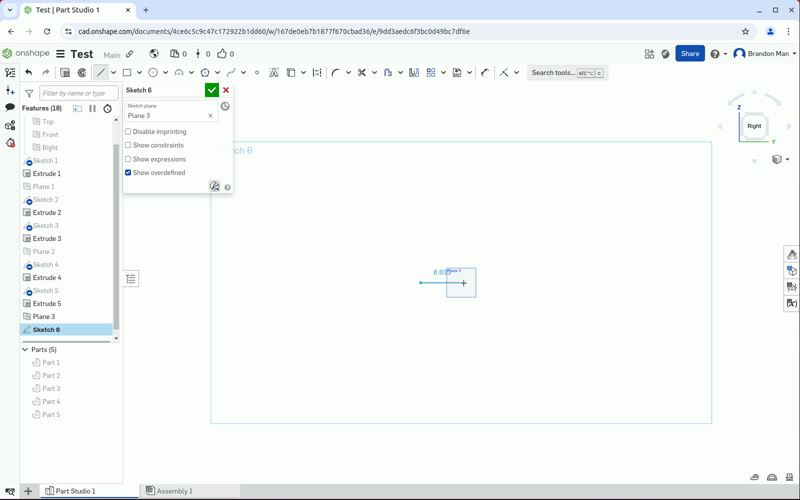
click(463, 282)
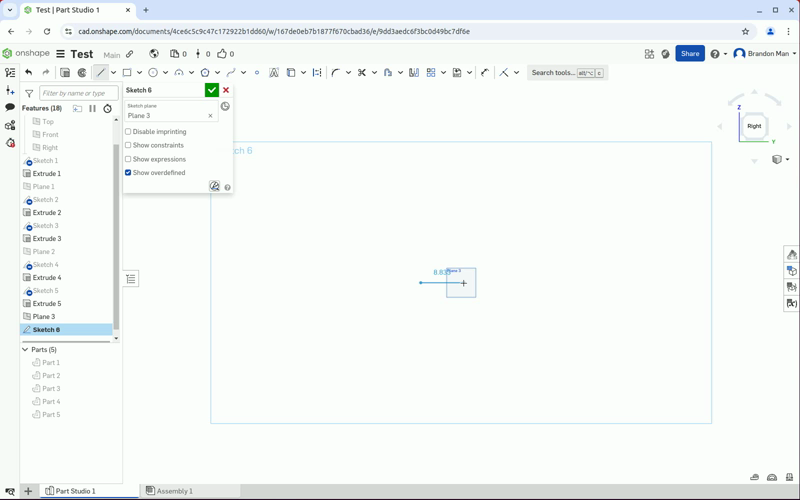
key_up(shift)
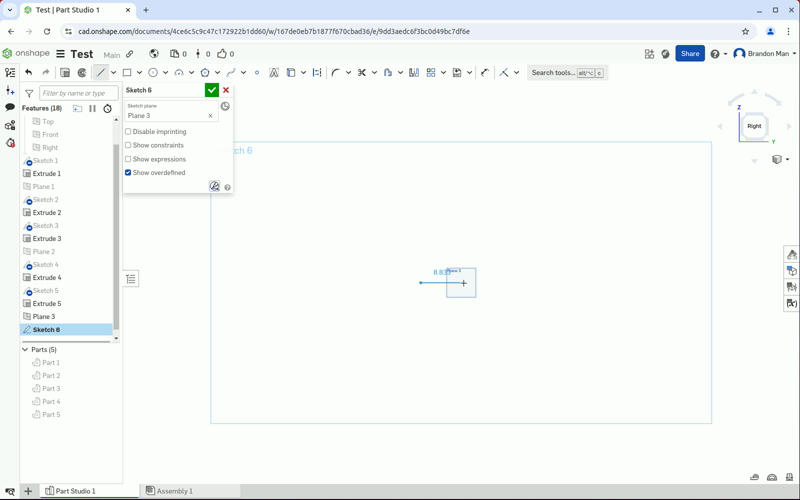
key_down(shift)
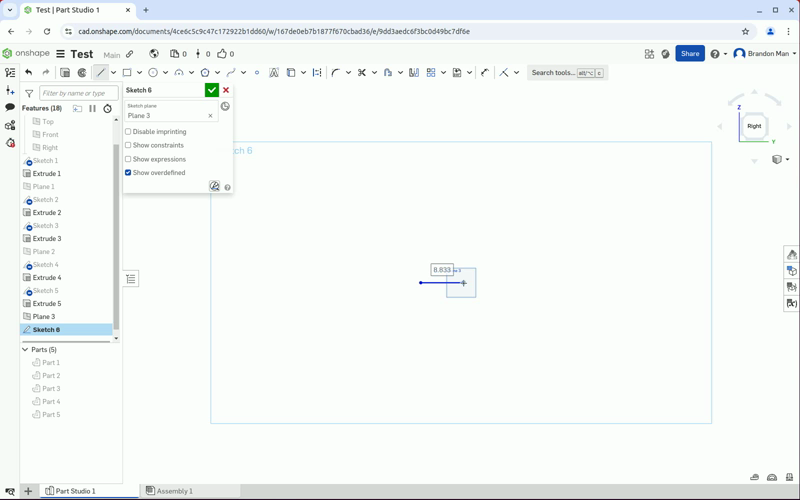
mouse_move(493, 282)
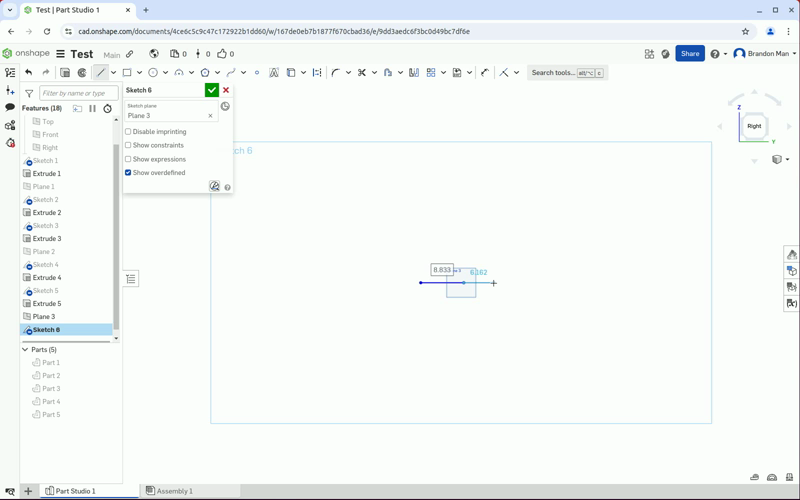
mouse_move(463, 261)
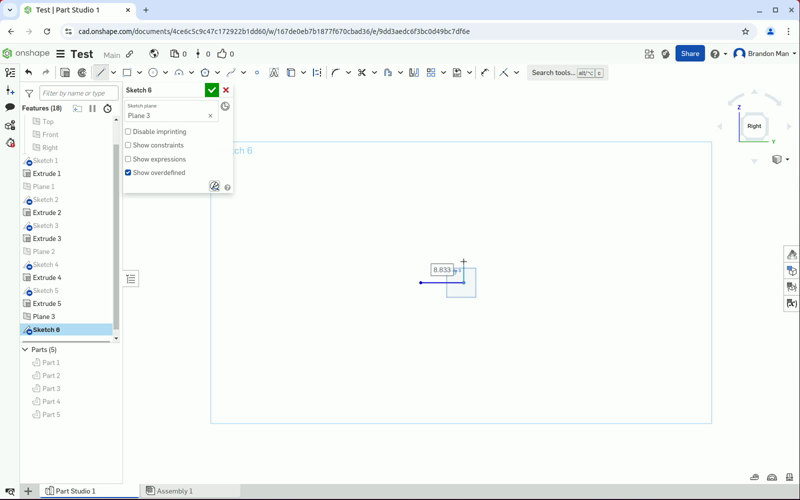
click(463, 261)
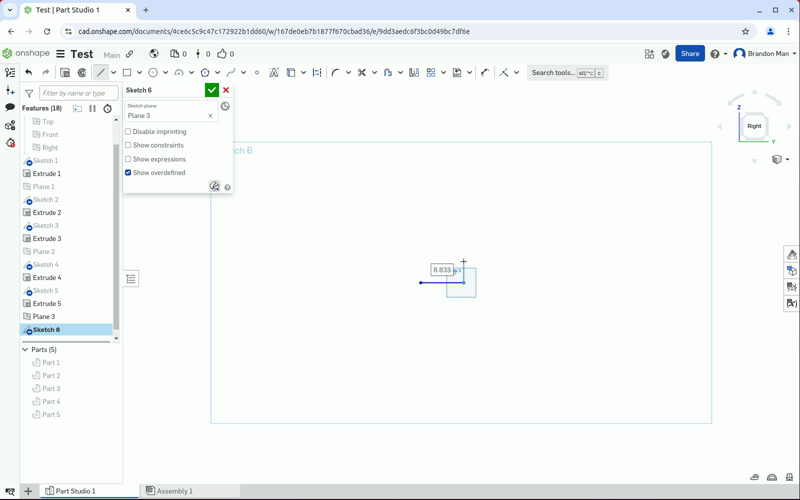
key_up(shift)
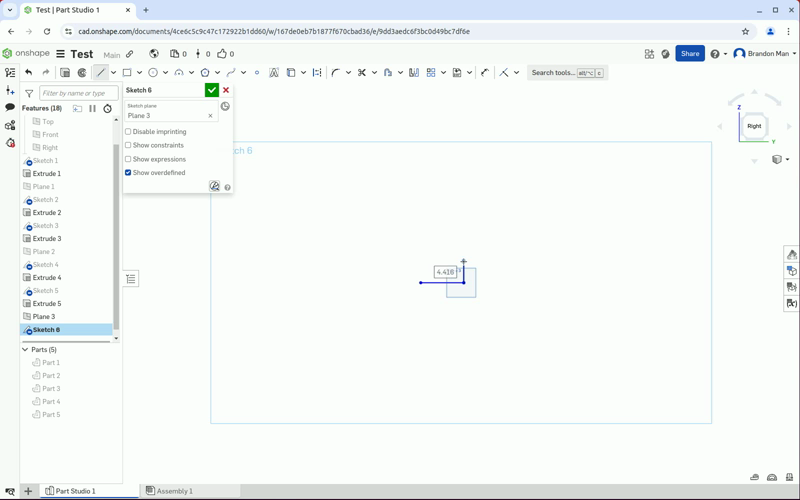
key_down(shift)
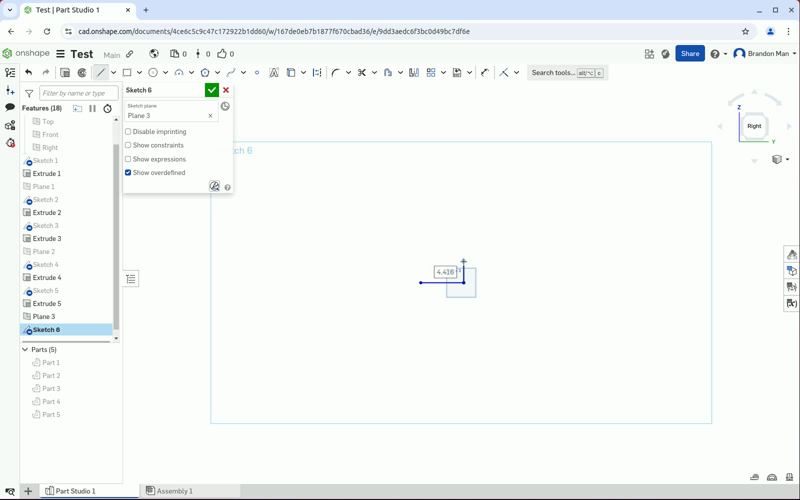
mouse_move(493, 261)
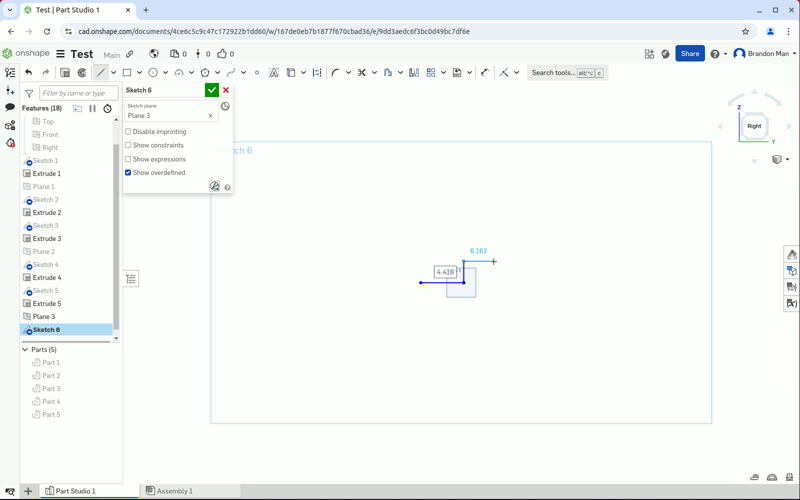
mouse_move(420, 261)
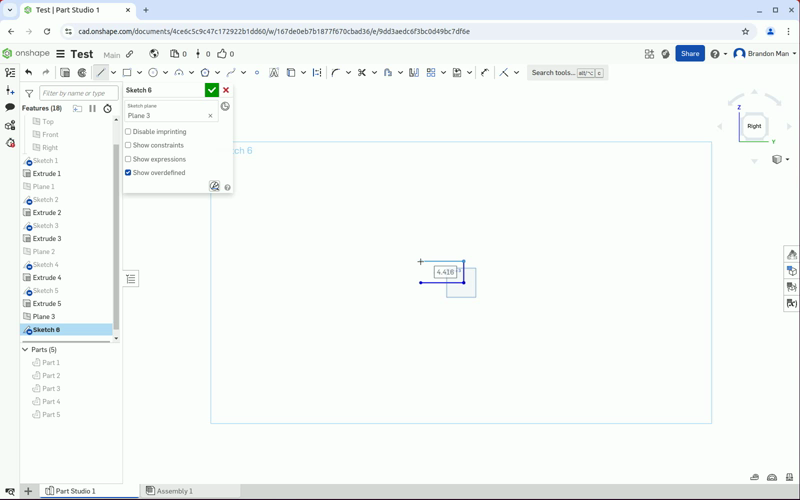
click(420, 261)
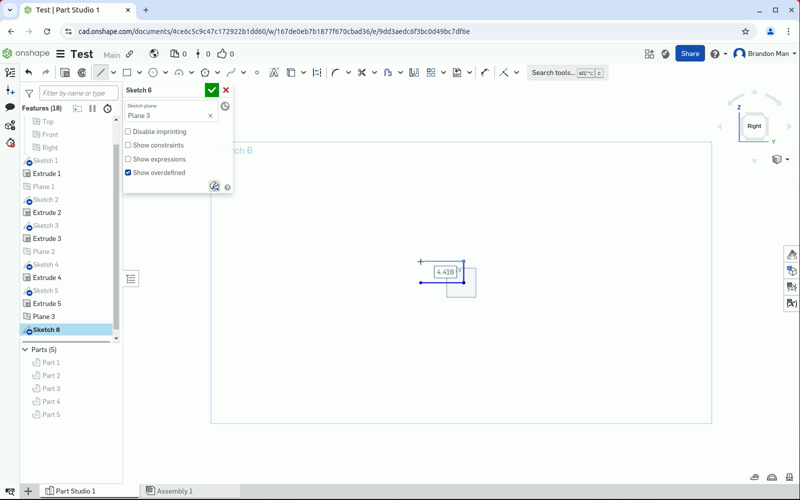
key_up(shift)
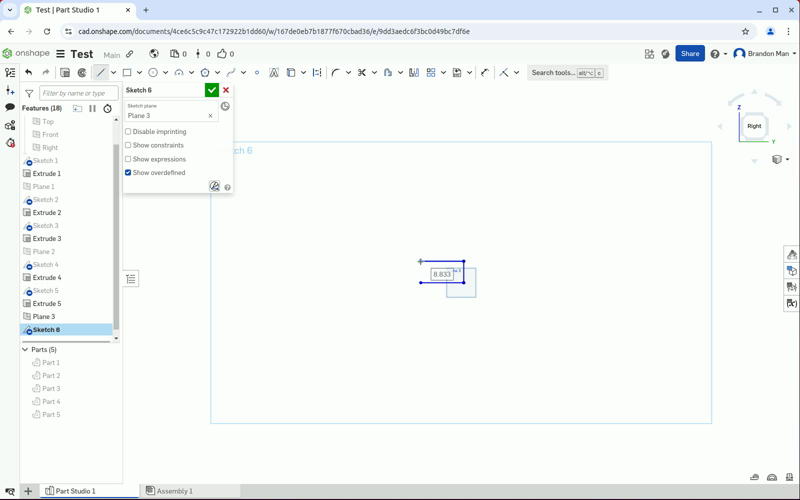
mouse_move(450, 261)
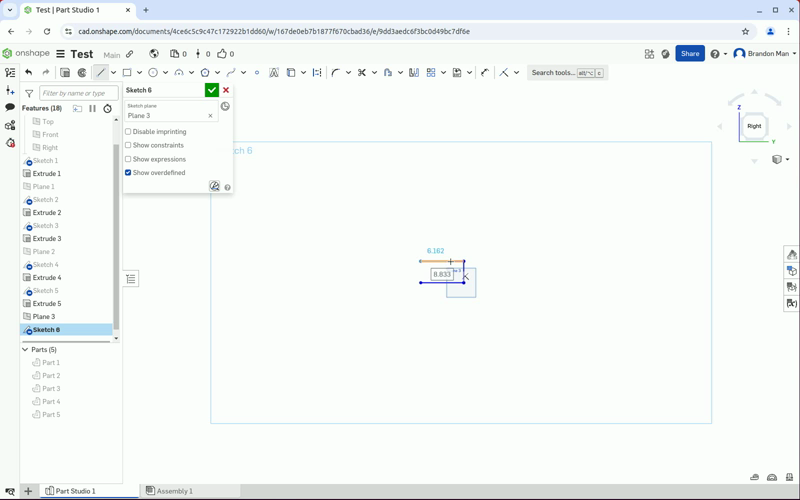
key_down(shift)
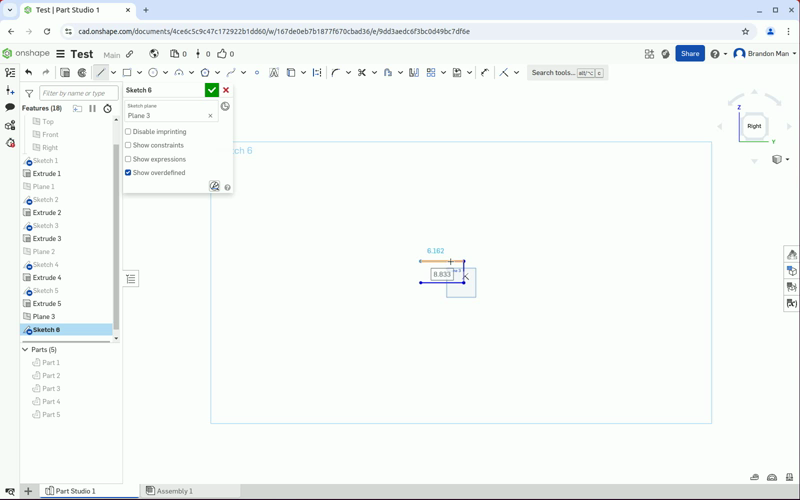
mouse_move(420, 282)
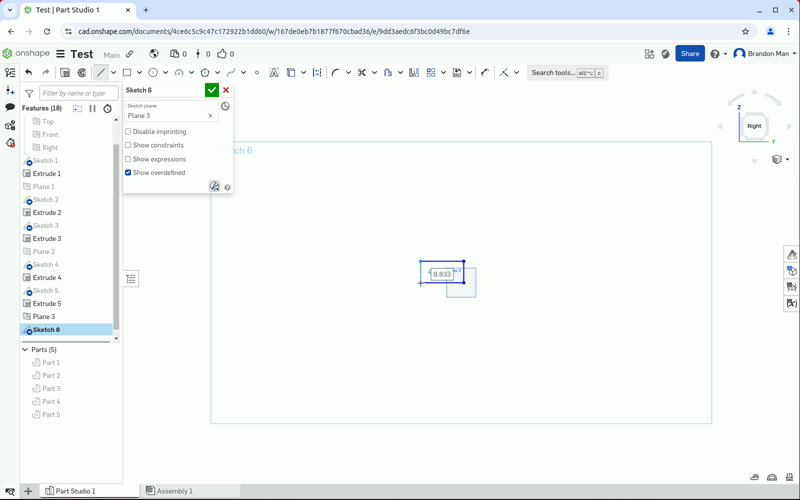
key_up(shift)
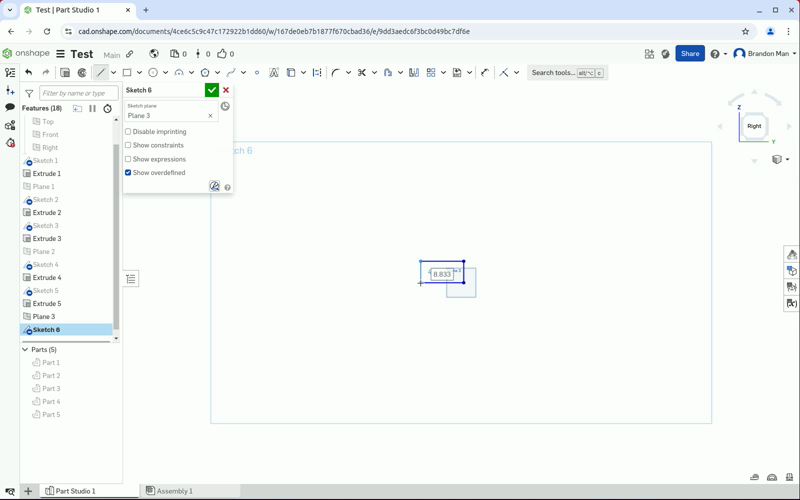
click(420, 282)
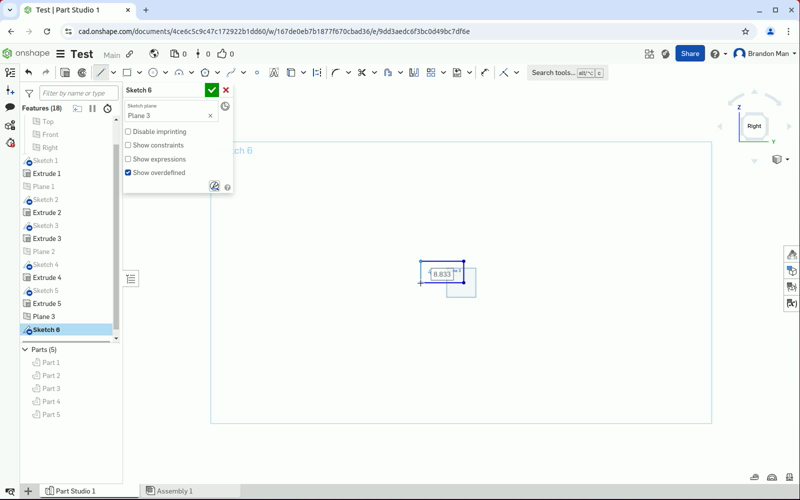
key(esc)
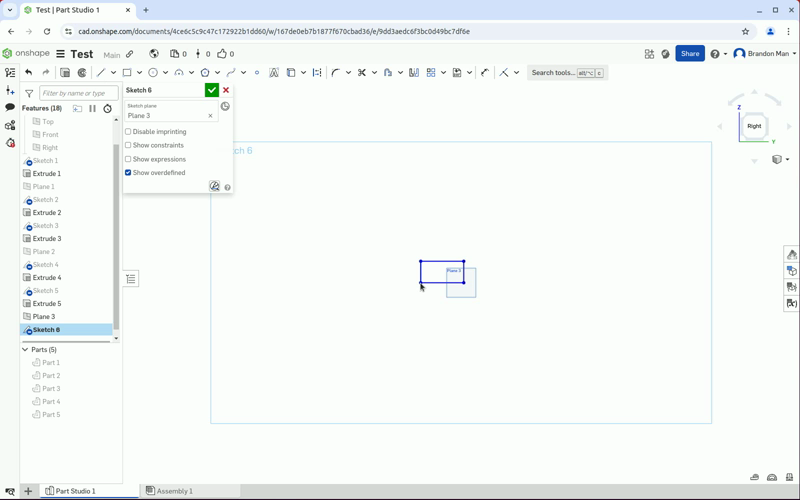
mouse_move(429, 280)
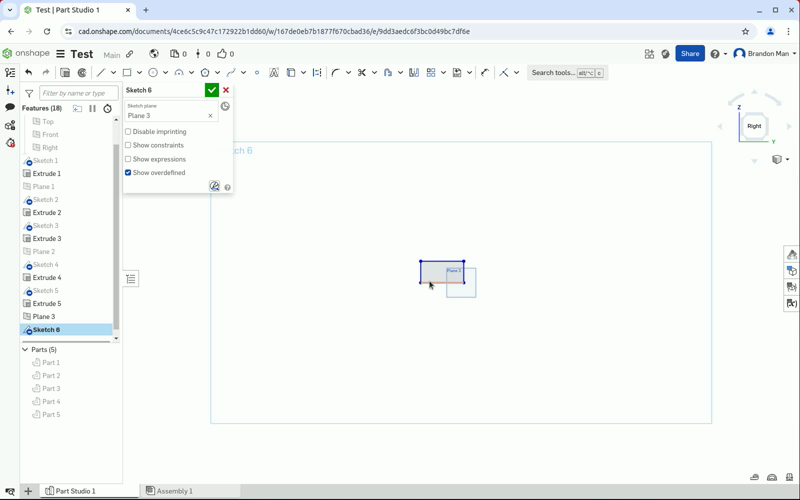
scroll(6)
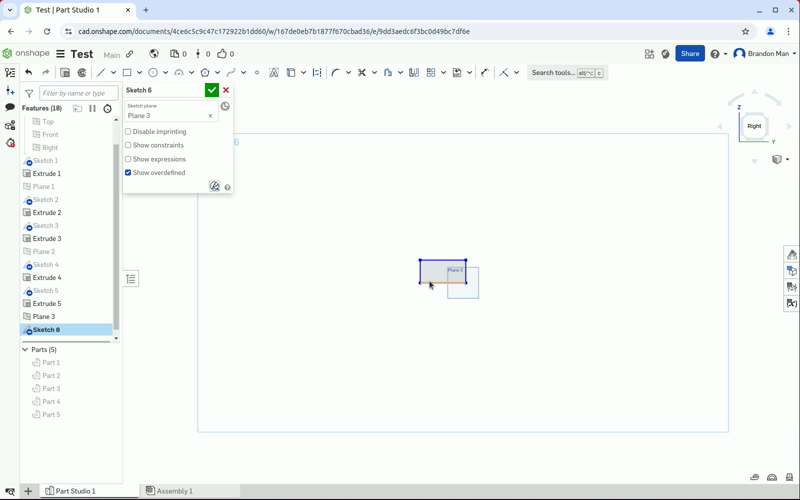
scroll(6)
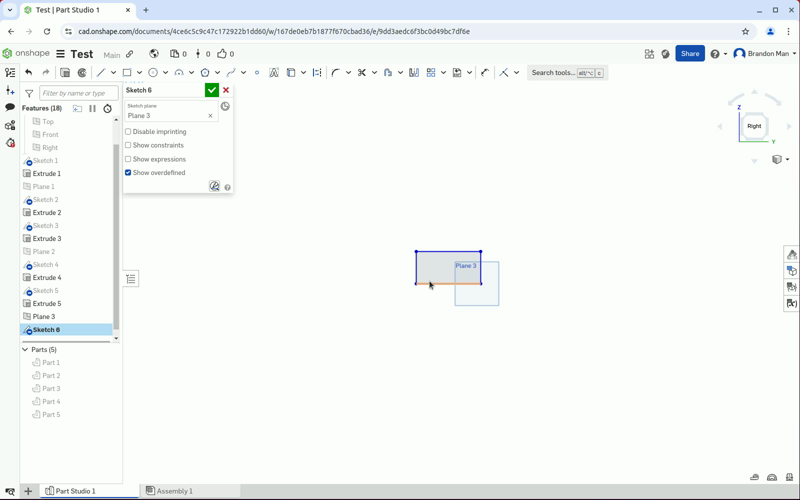
scroll(6)
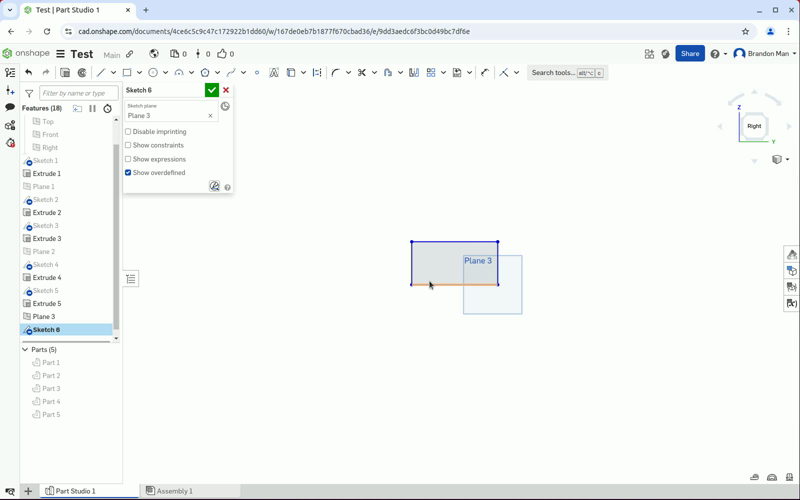
scroll(6)
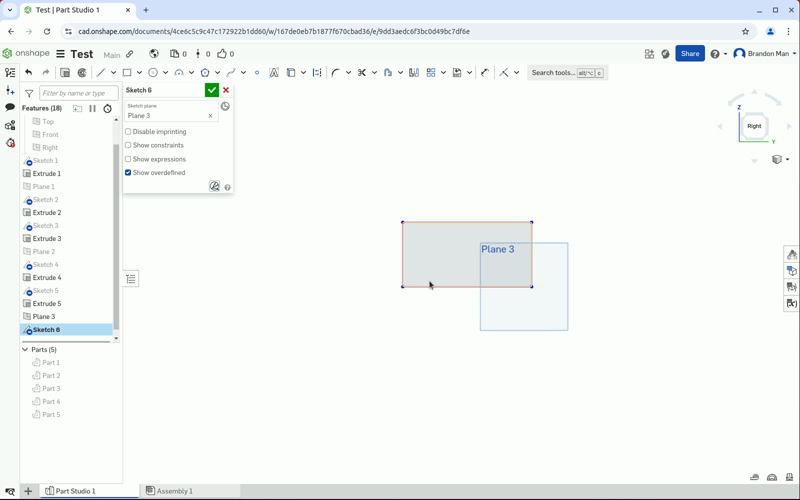
scroll(6)
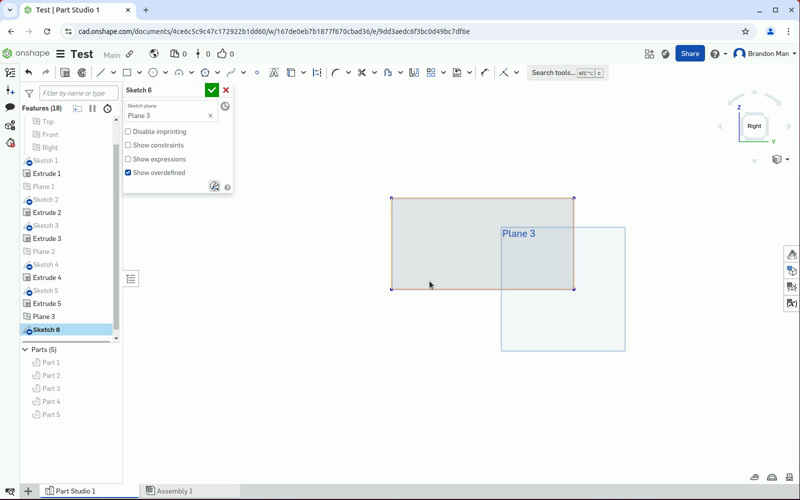
scroll(6)
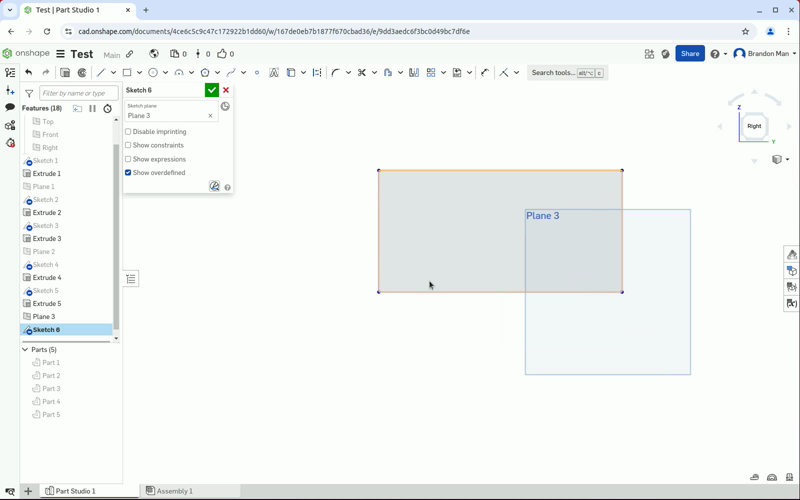
scroll(6)
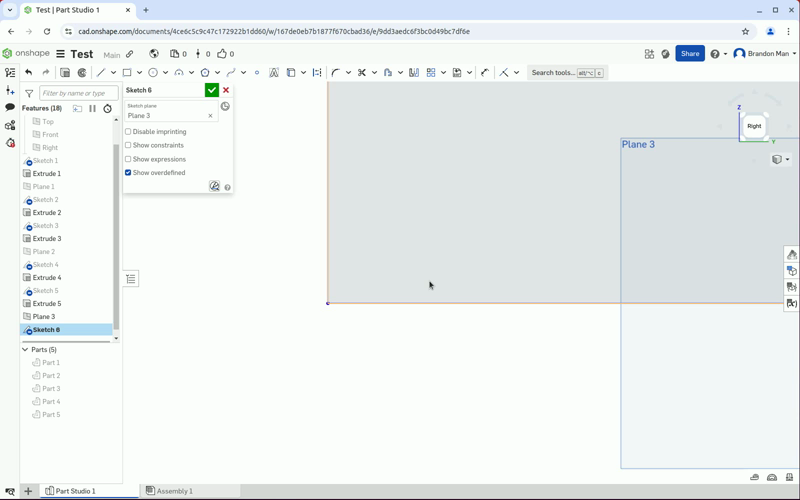
click(429, 280)
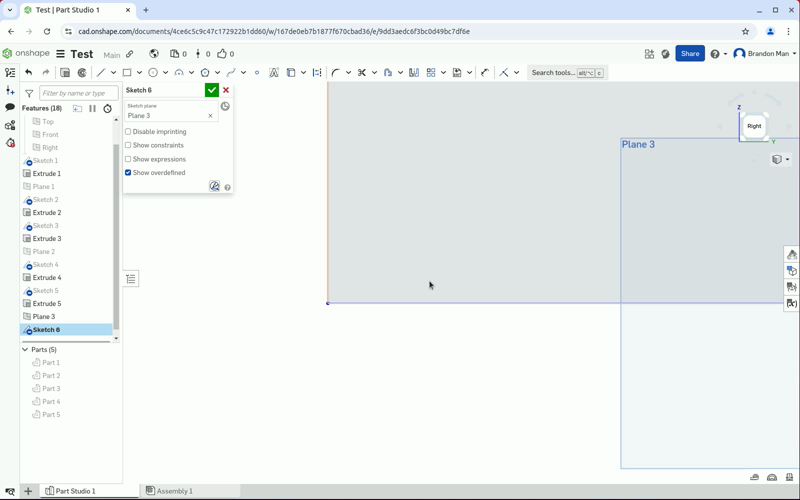
scroll(-6)
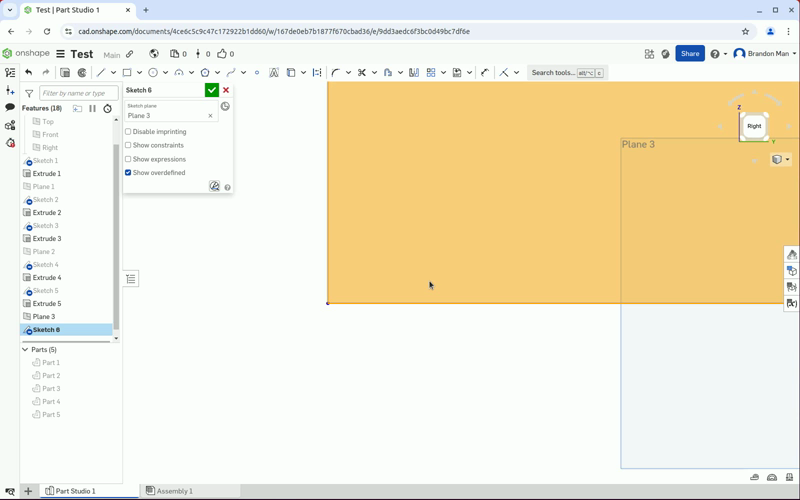
scroll(-6)
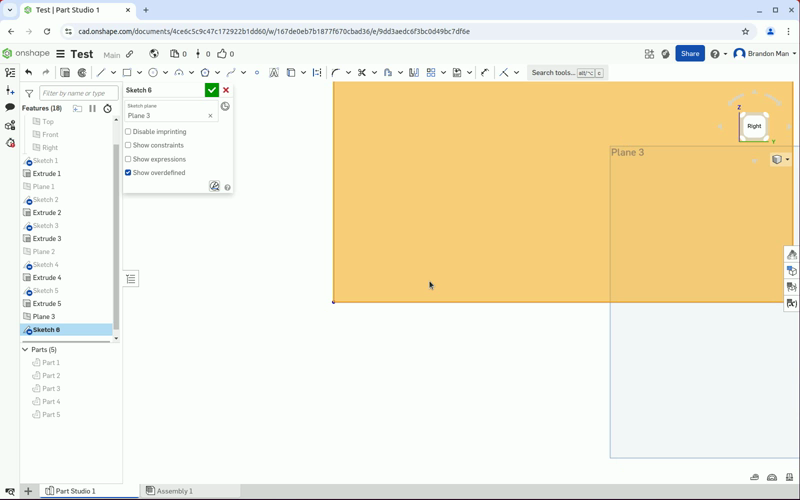
scroll(-6)
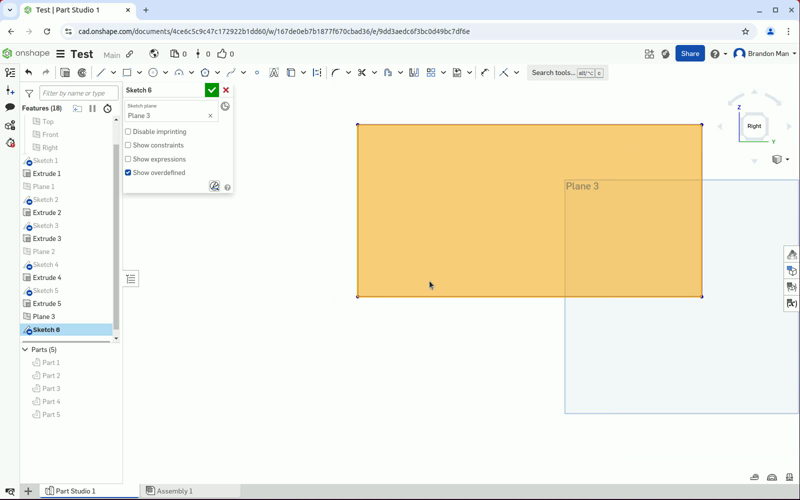
scroll(-6)
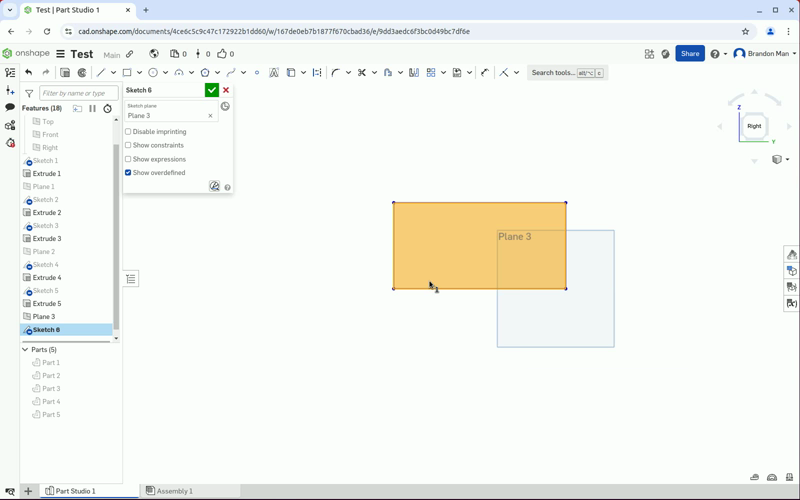
scroll(-6)
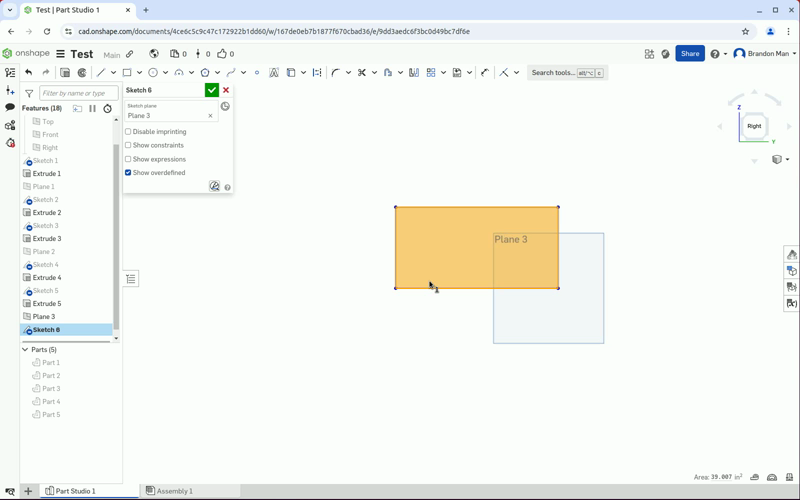
scroll(-6)
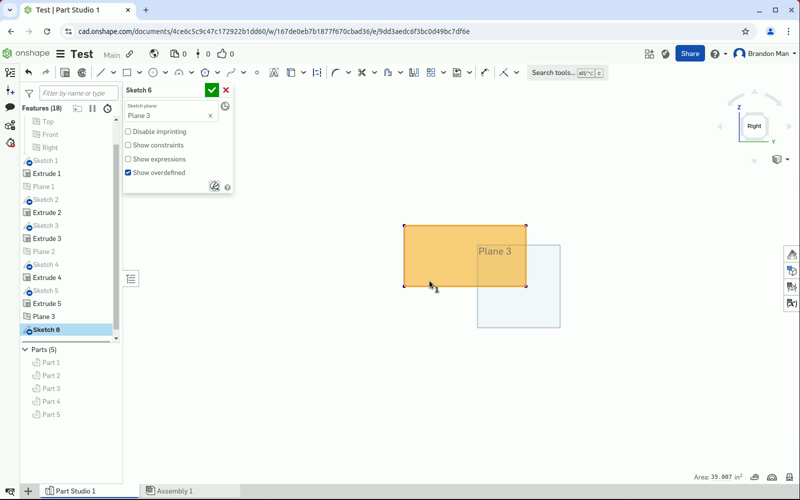
scroll(-6)
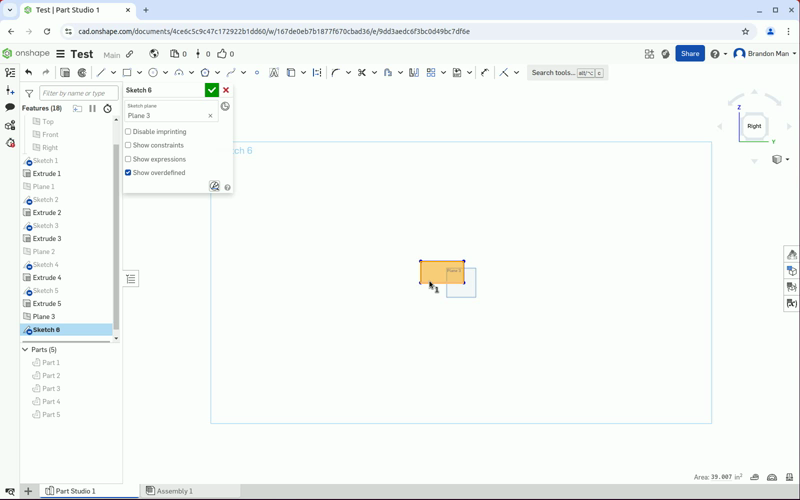
mouse_move(73, 352)
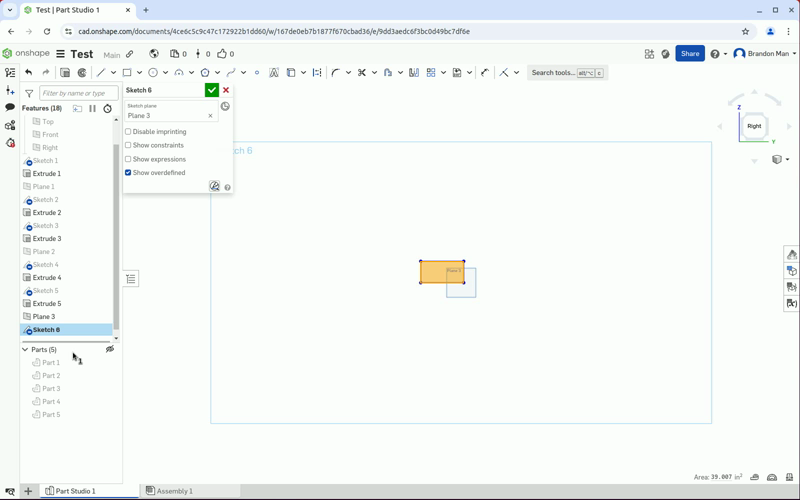
key(shift+y)
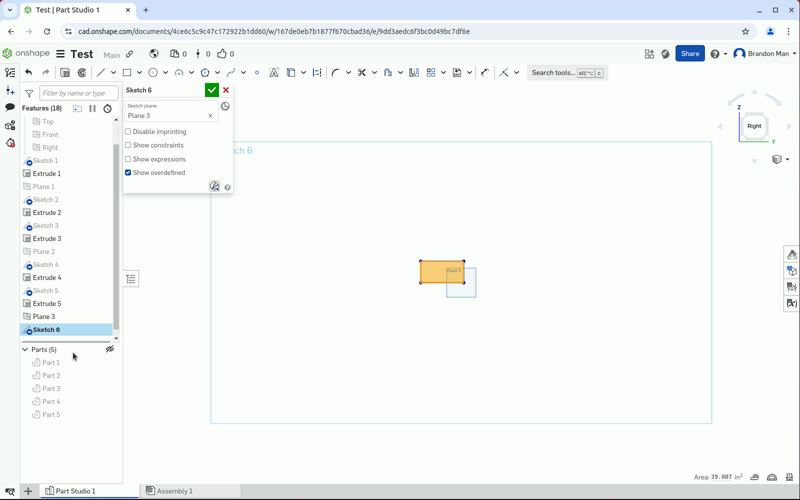
key(shift+e)
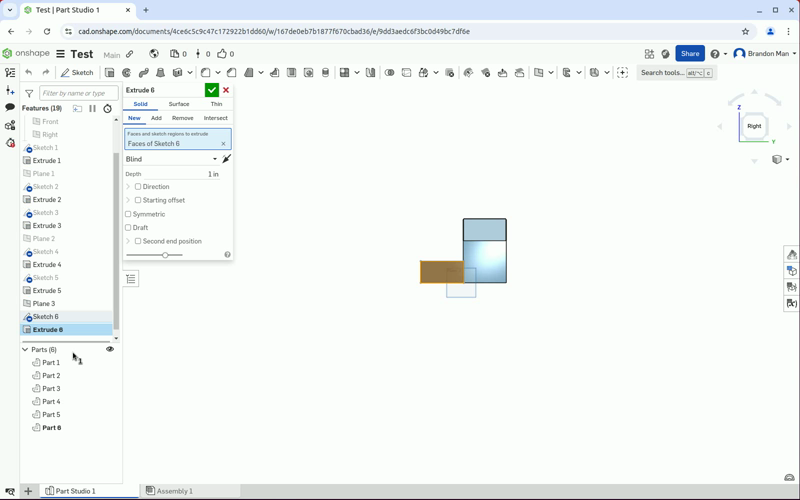
mouse_move(143, 106)
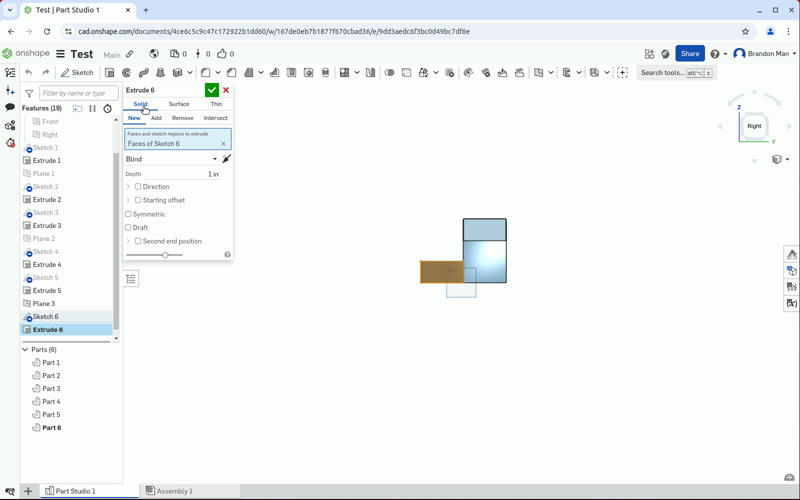
click(143, 106)
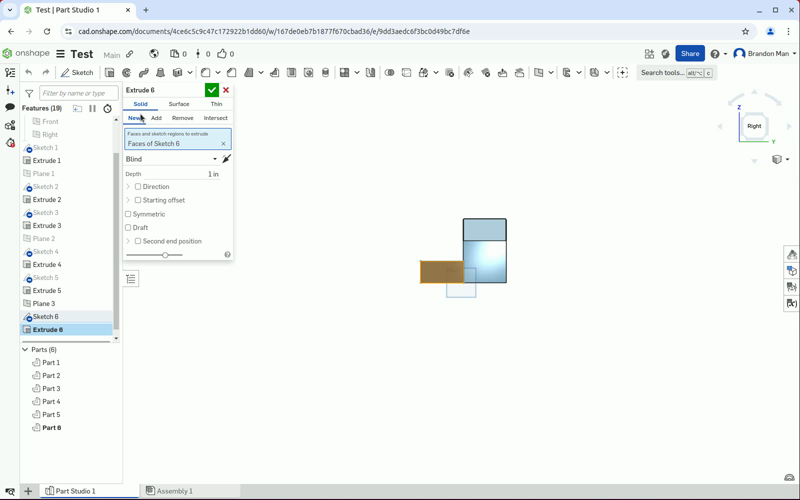
mouse_move(137, 120)
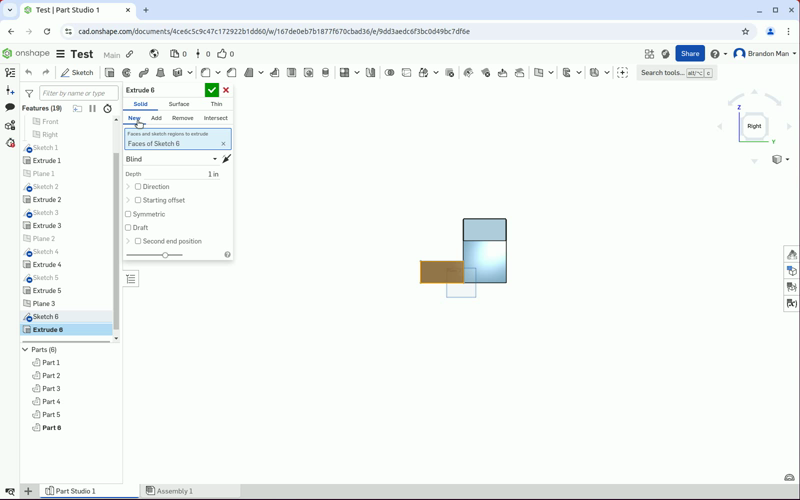
click(137, 120)
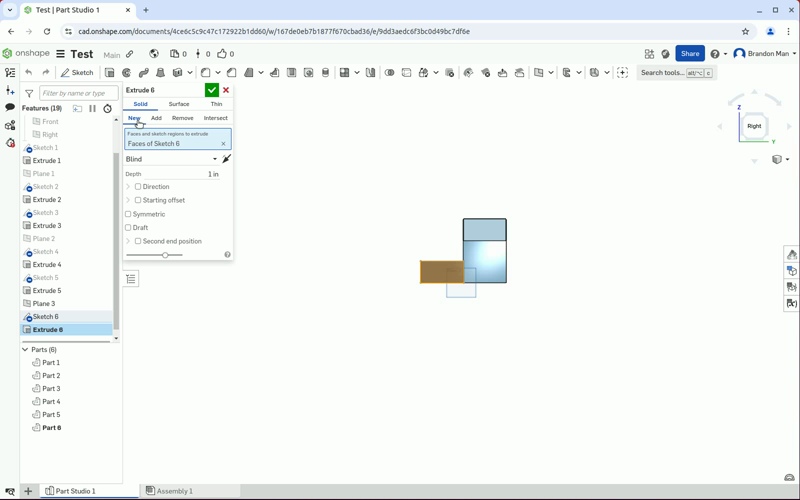
key(tab, 4)
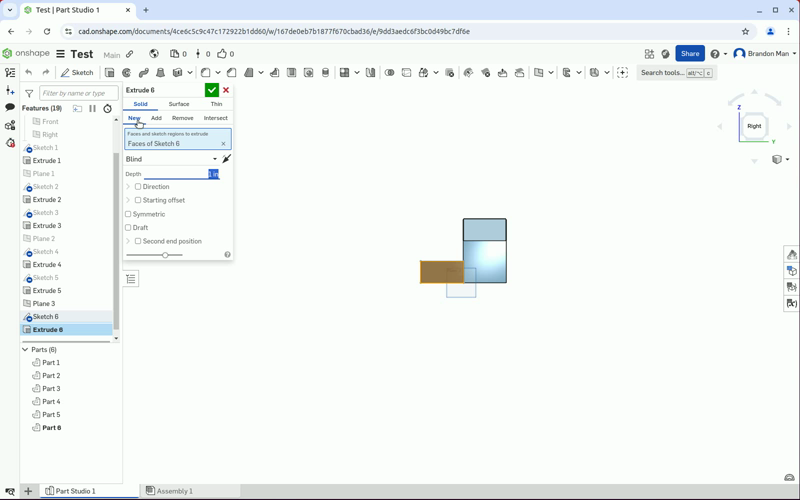
text(-30.811)
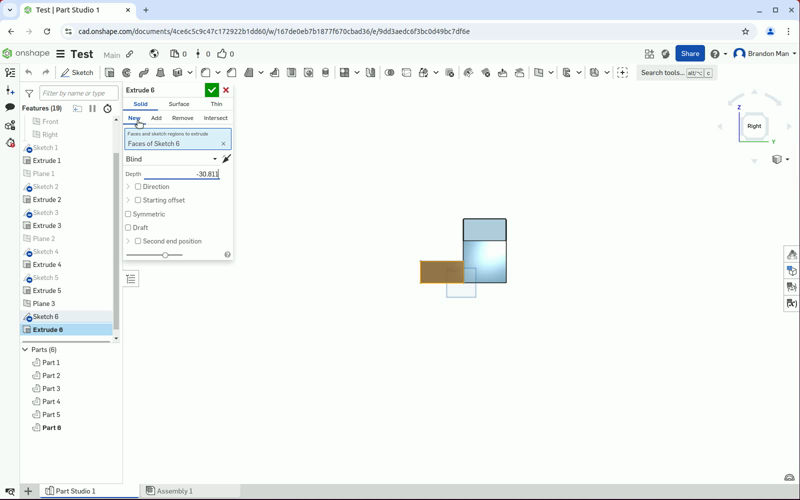
key(enter)
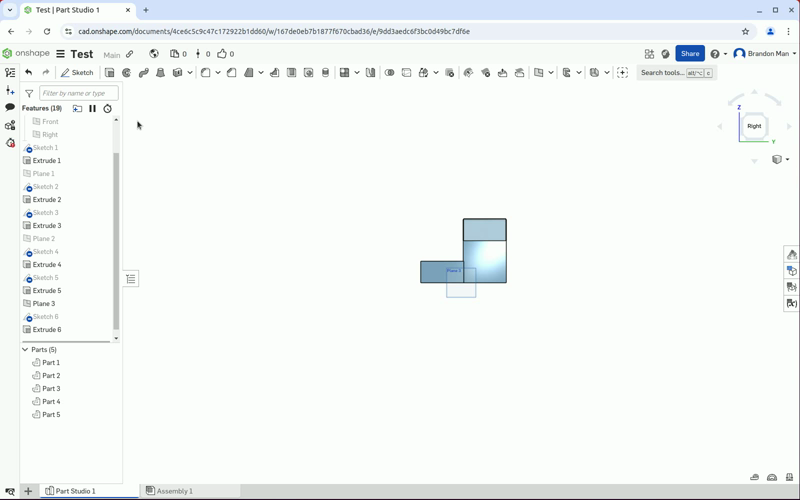
key(shift+h)
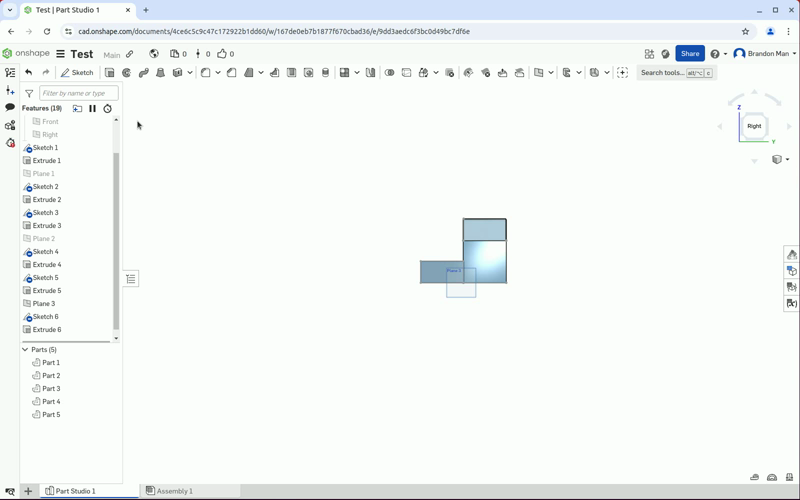
key(shift+h)
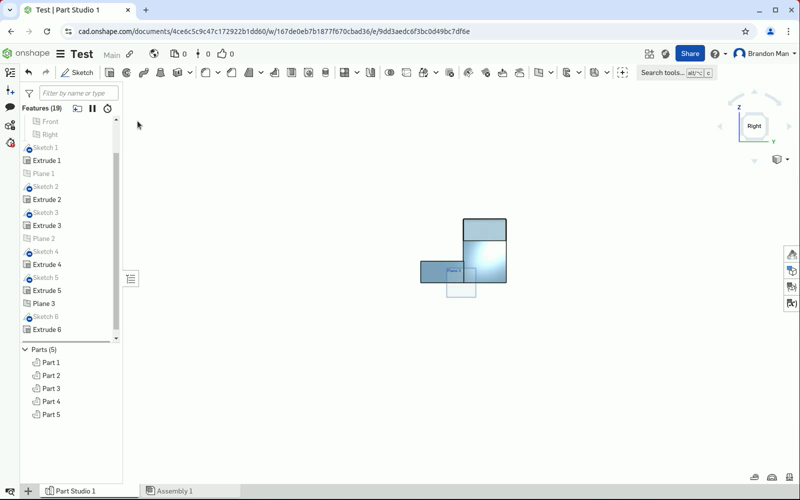
mouse_move(69, 150)
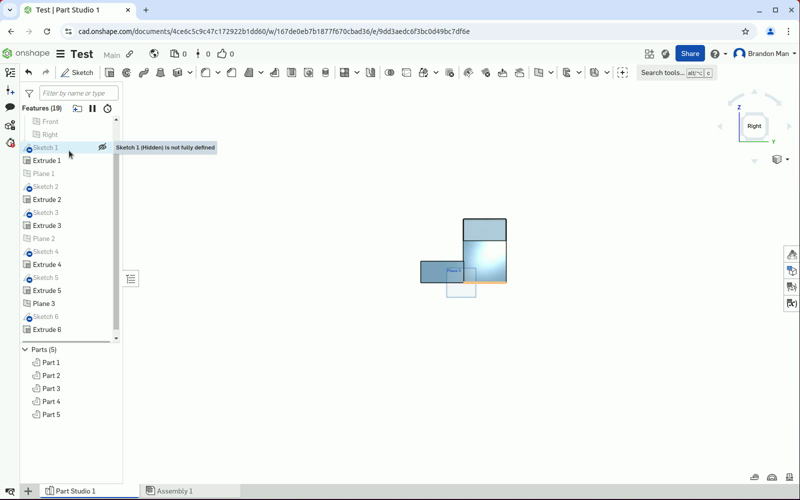
click(69, 150)
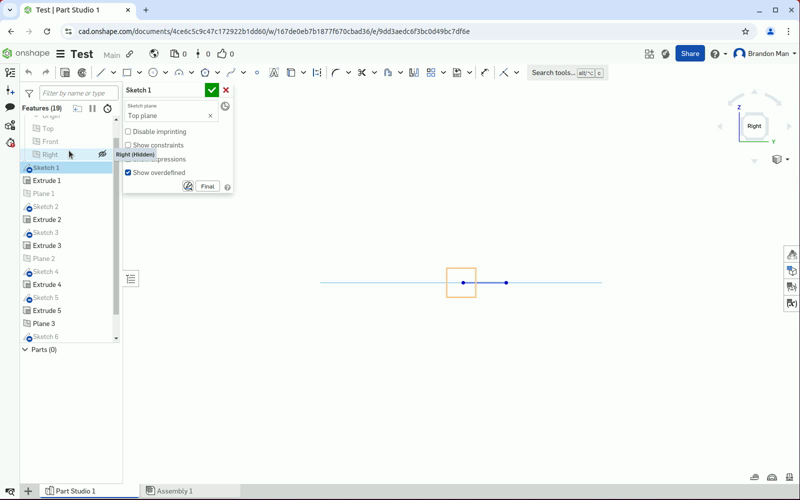
mouse_move(229, 92)
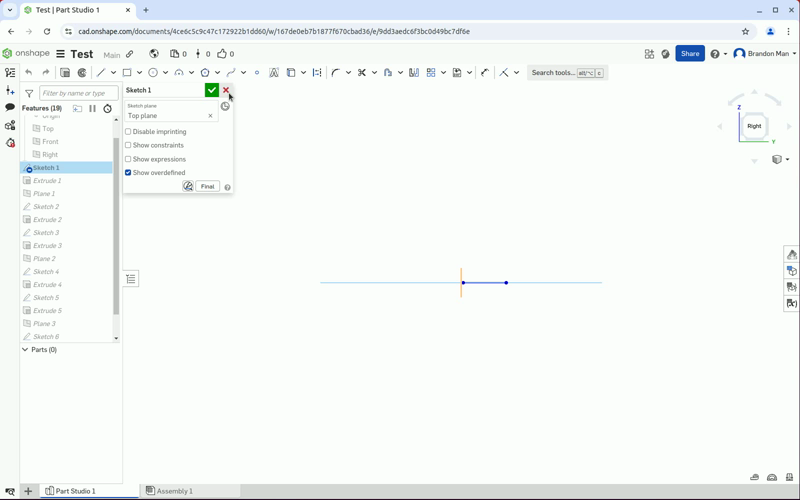
click(229, 92)
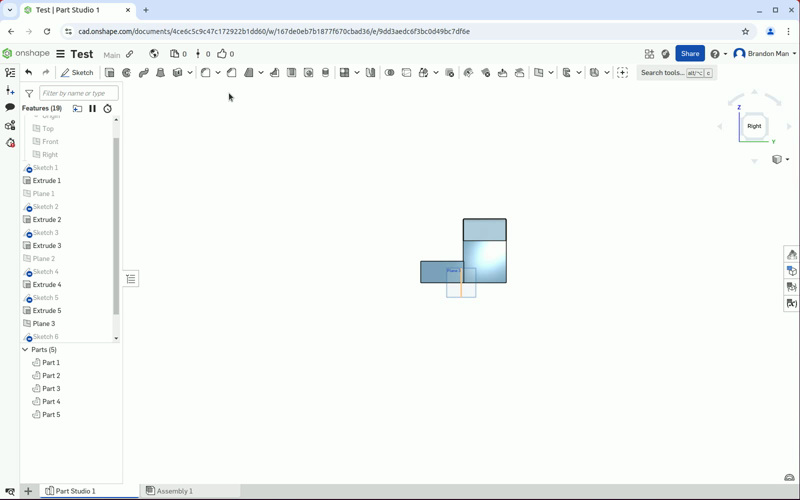
mouse_move(73, 352)
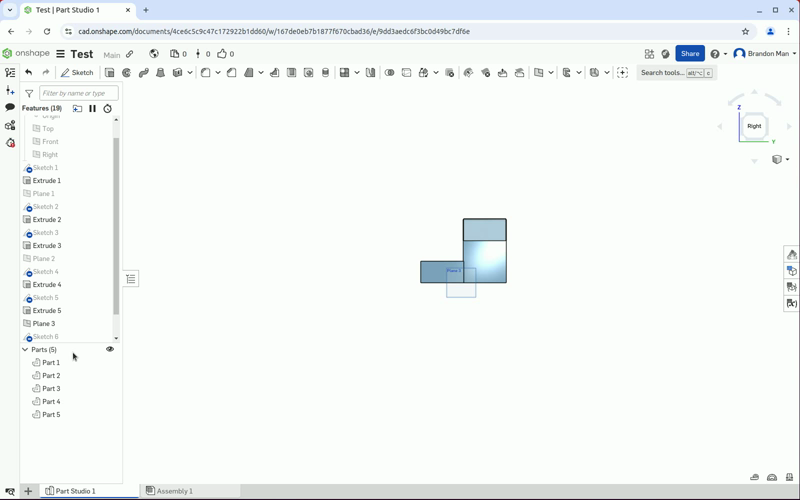
key(y)
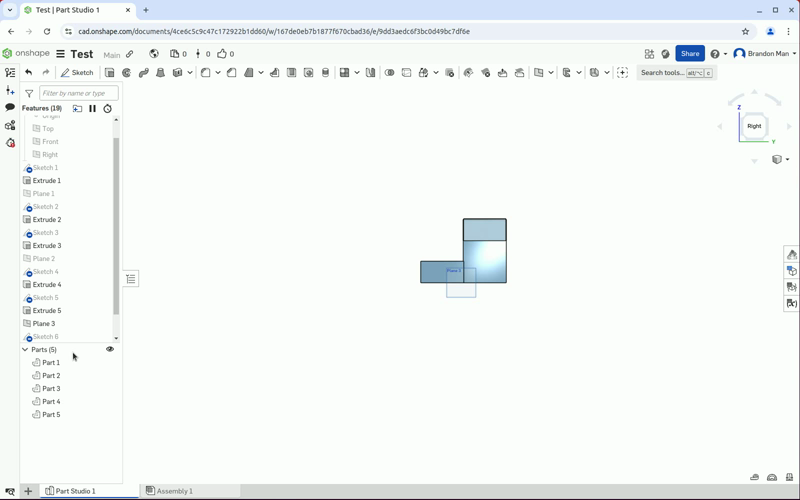
key(shift+p)
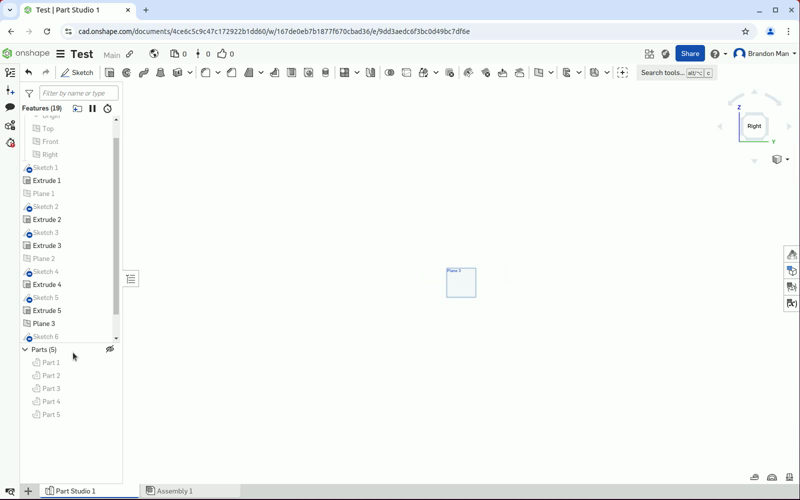
key(space)
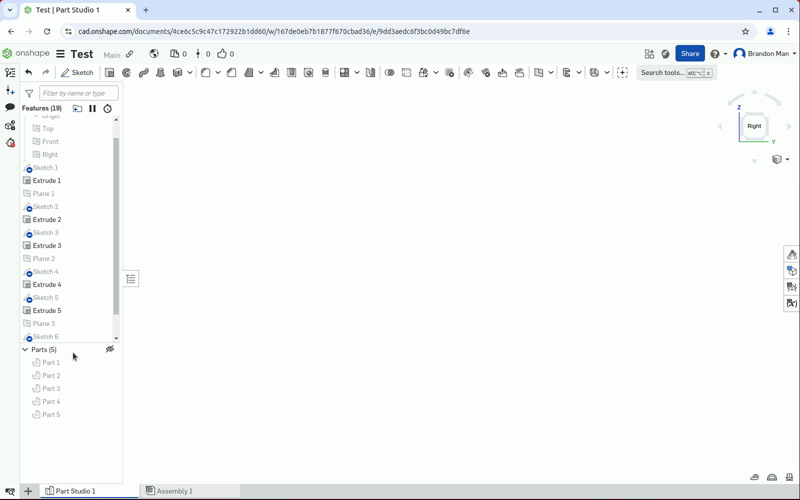
key_down(shift)
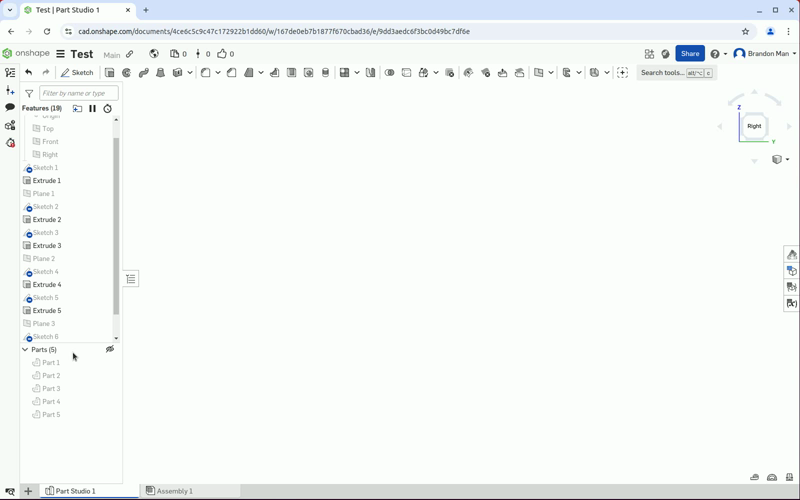
key(right)
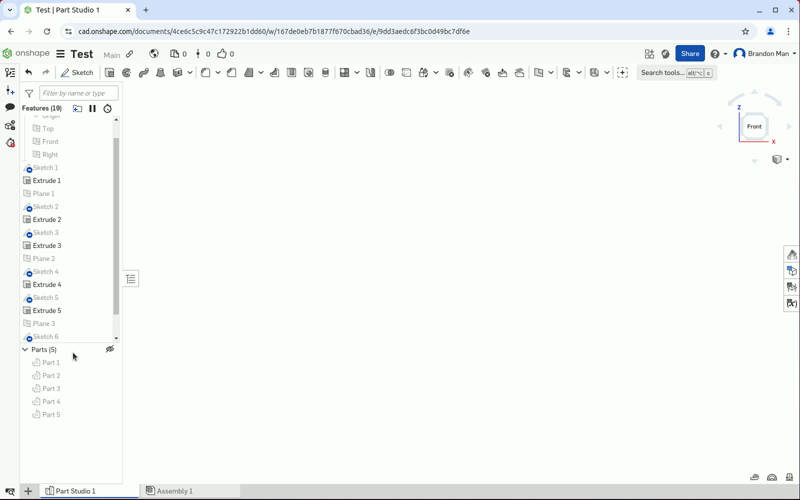
key_up(shift)
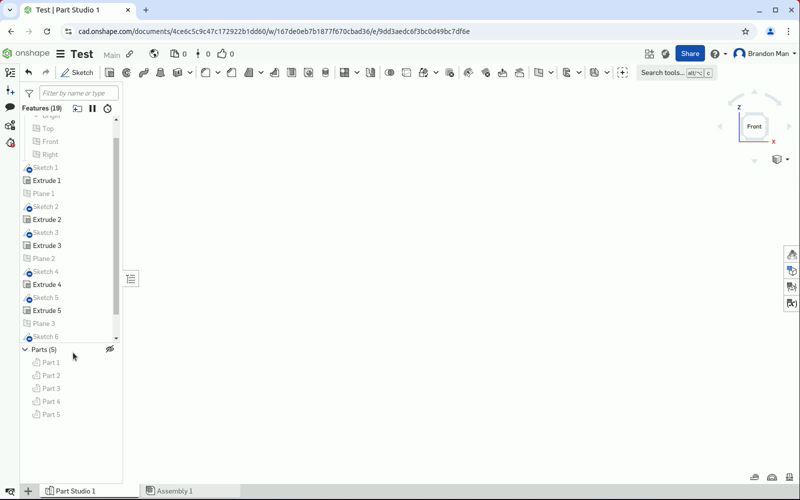
key(space)
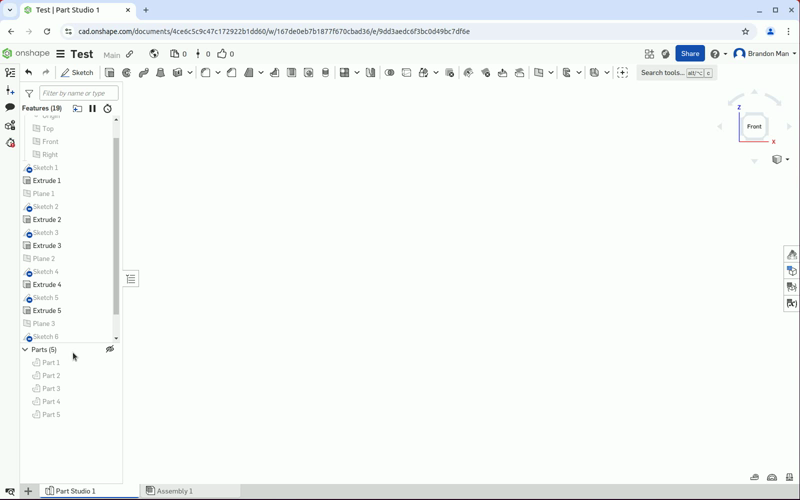
key_down(shift)
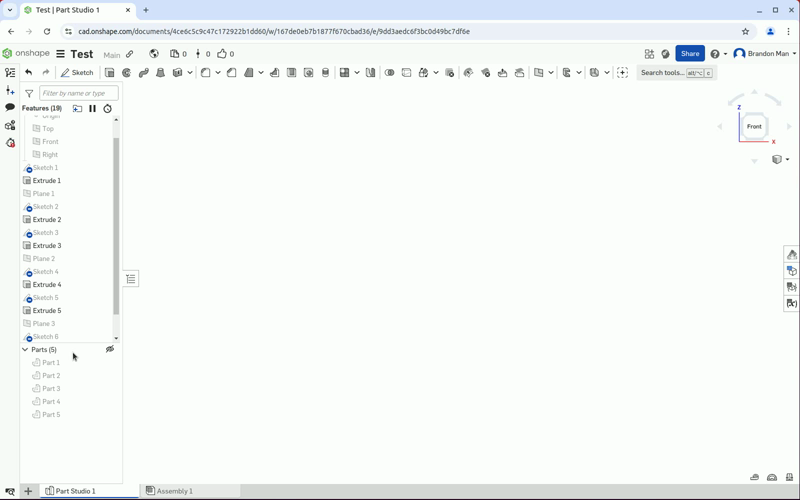
key(down)
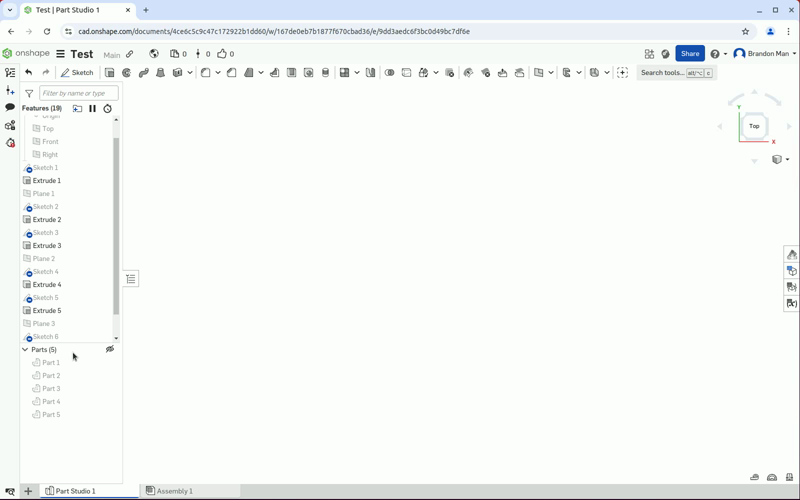
key_up(shift)
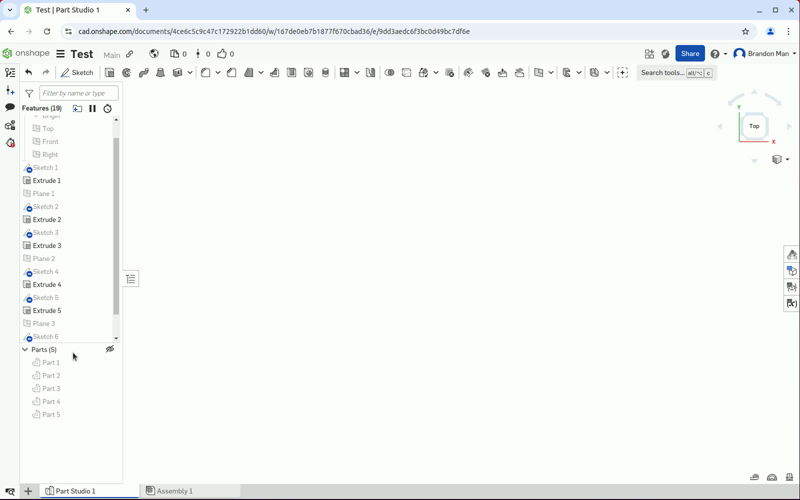
mouse_move(73, 352)
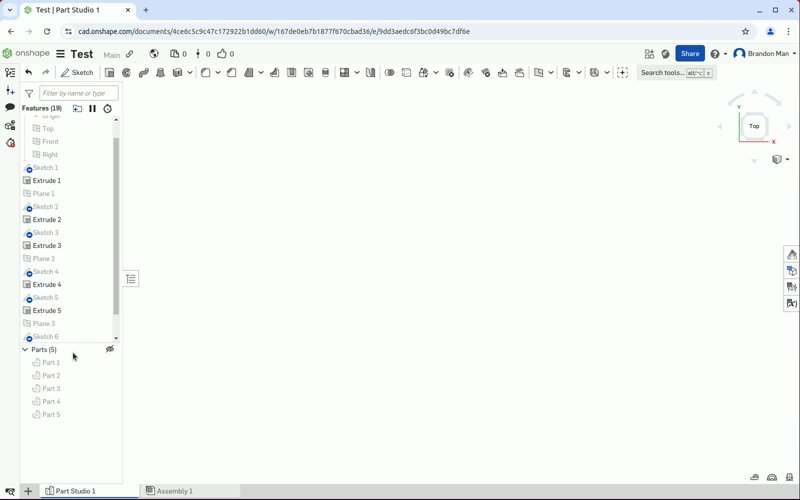
key(shift+y)
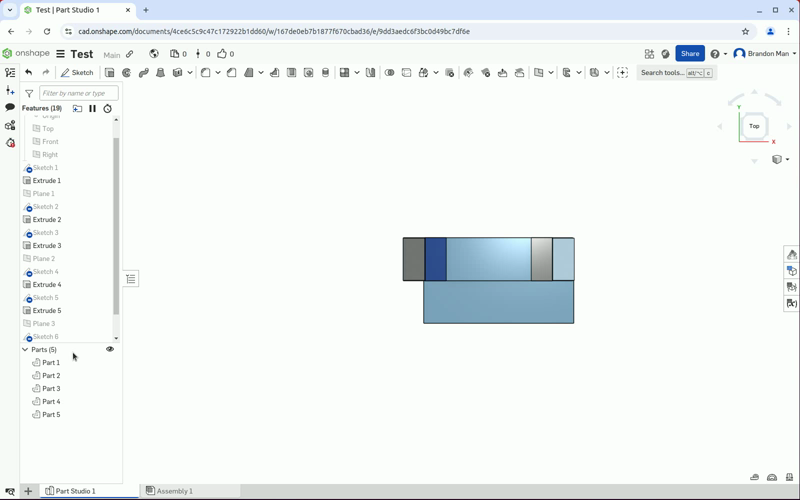
mouse_move(541, 75)
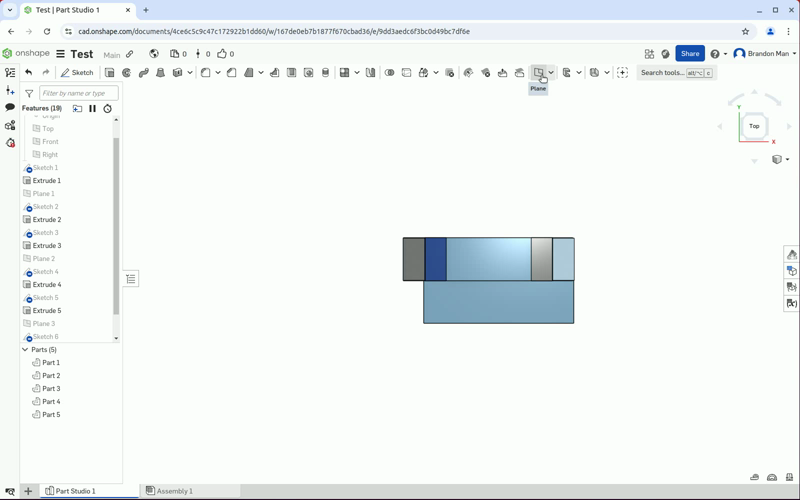
click(541, 75)
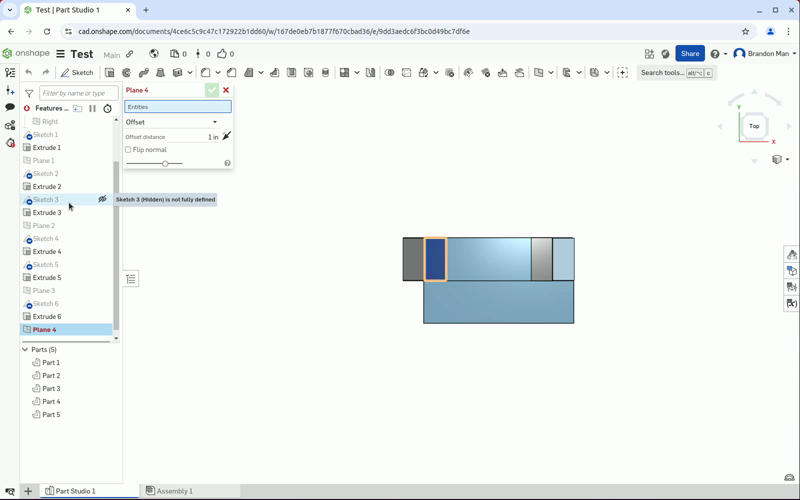
scroll(3)
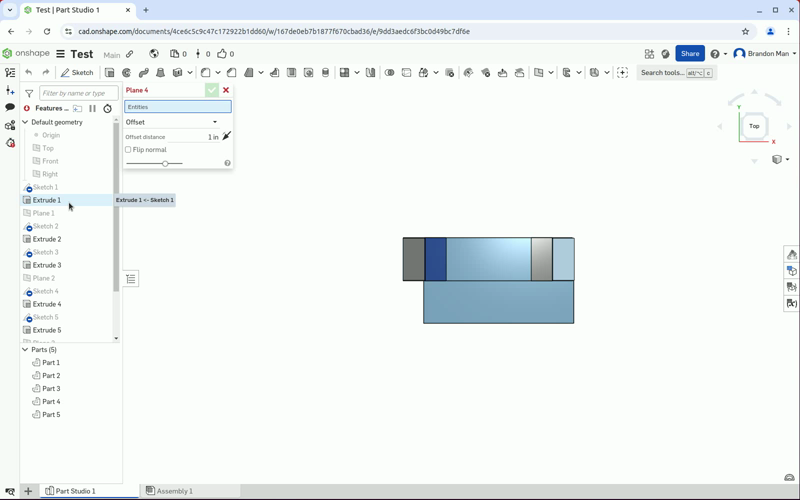
mouse_move(69, 150)
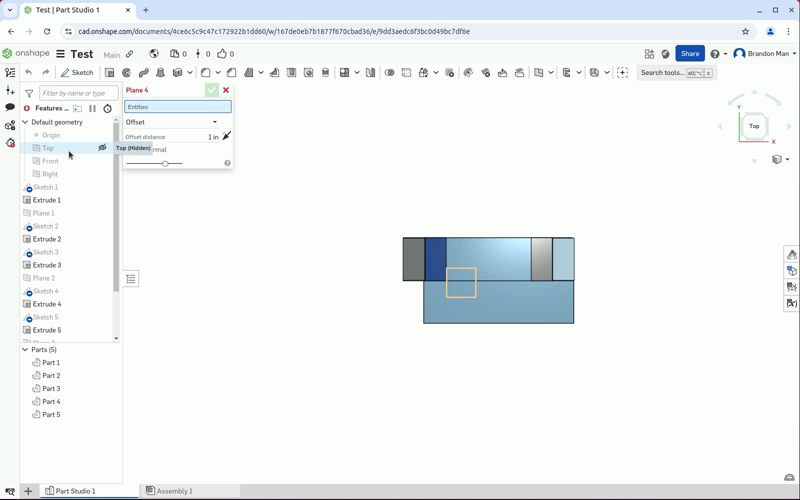
click(69, 150)
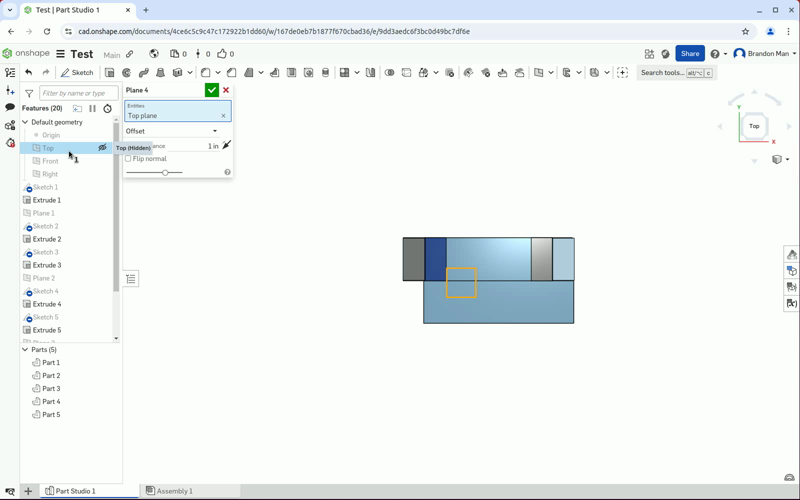
key(tab, 2)
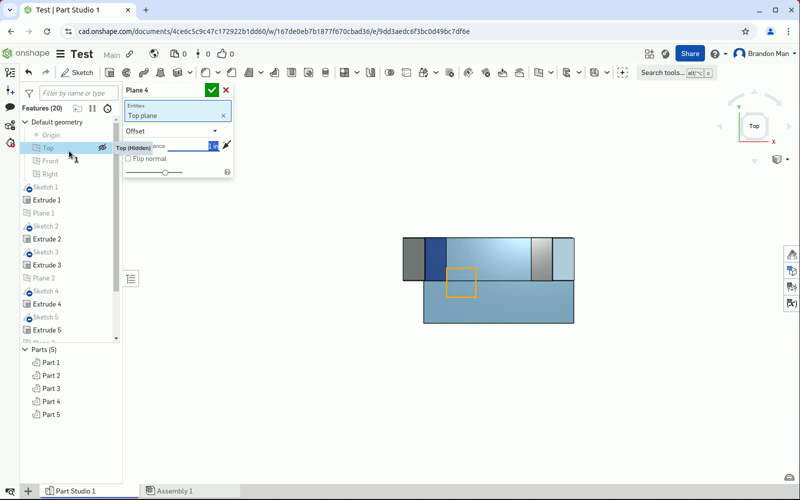
text(4.344)
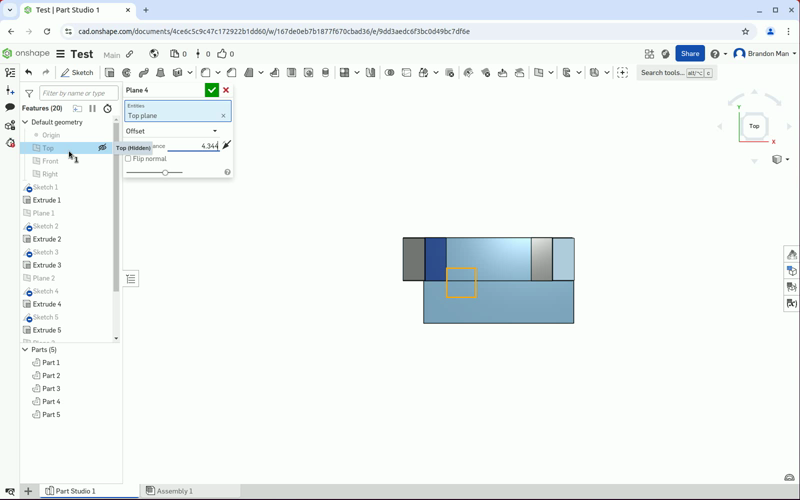
key(enter, 2)
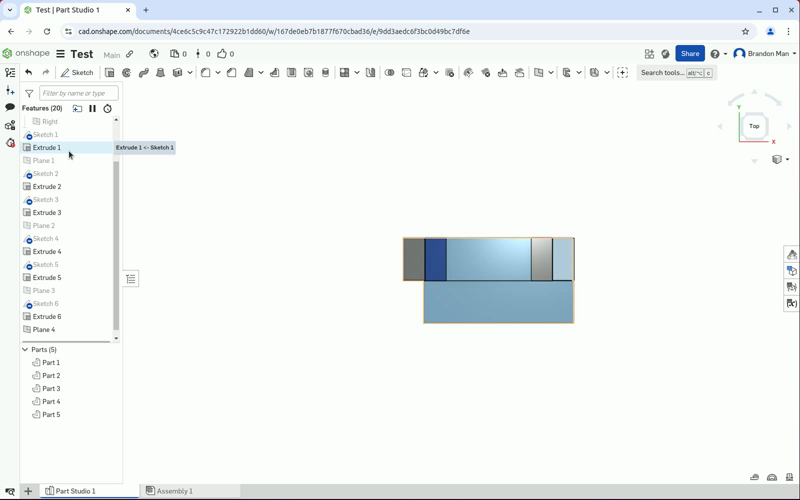
key(shift+s)
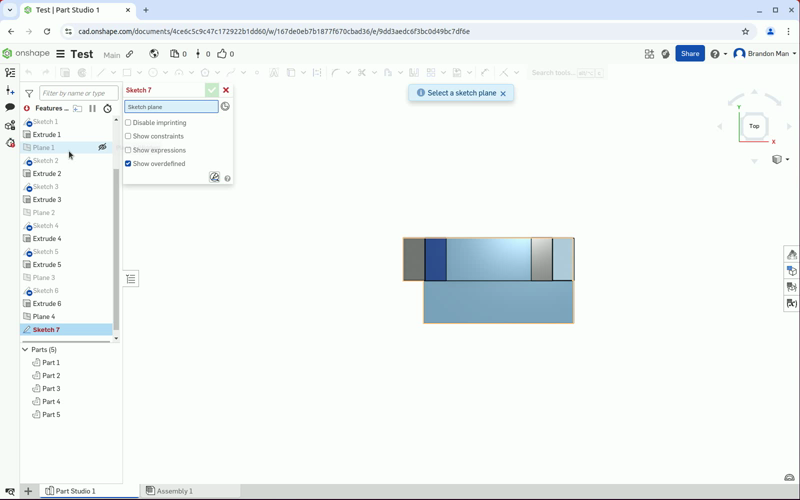
mouse_move(69, 319)
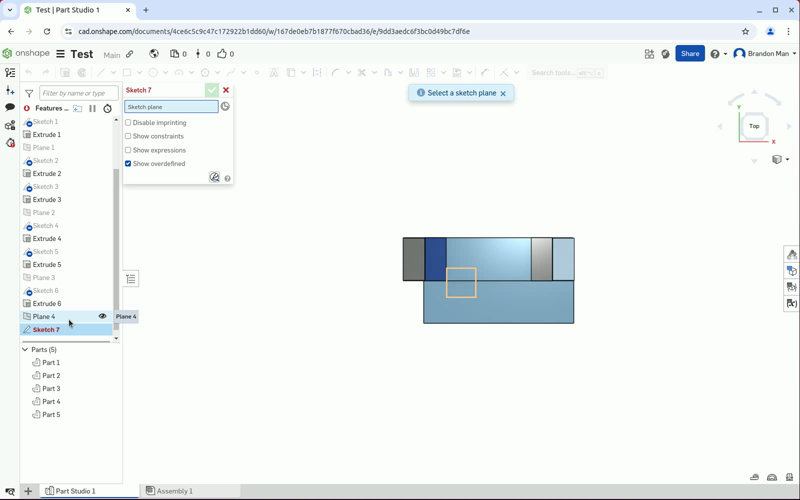
click(69, 319)
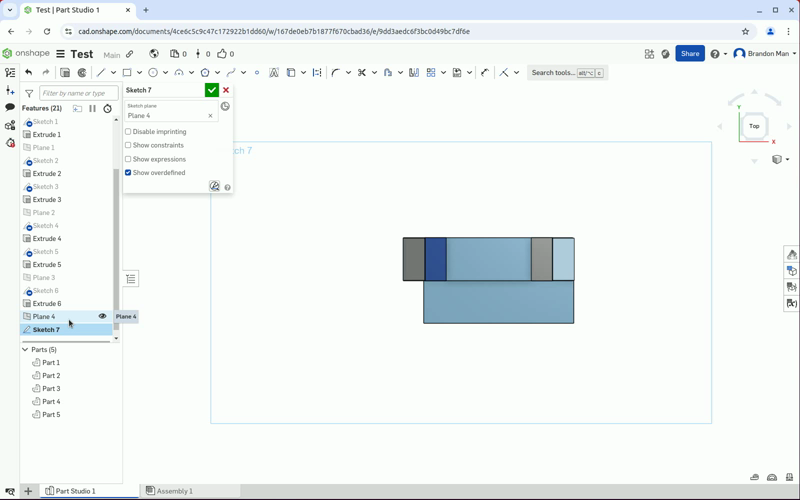
mouse_move(73, 352)
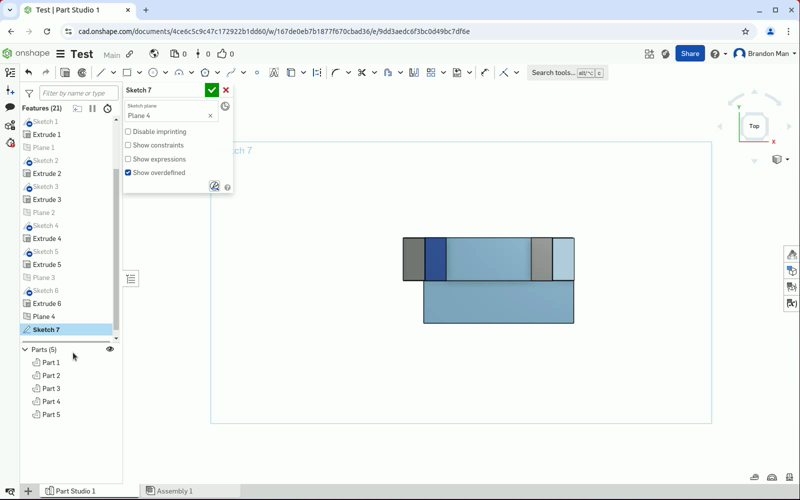
key(y)
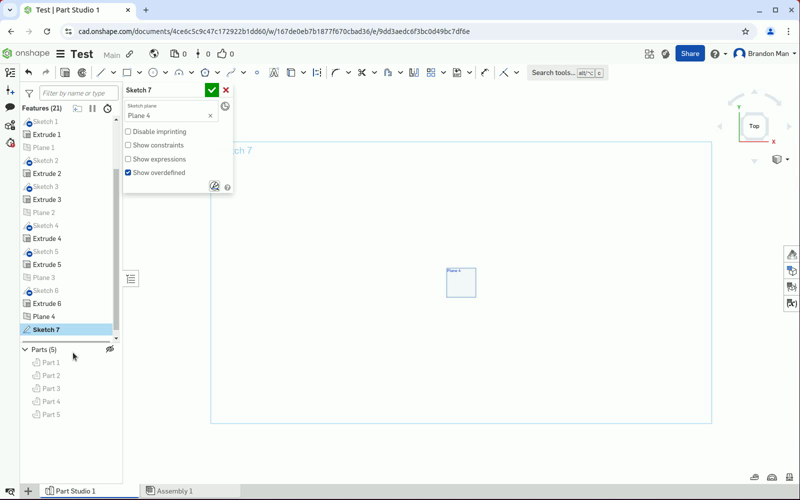
key(l)
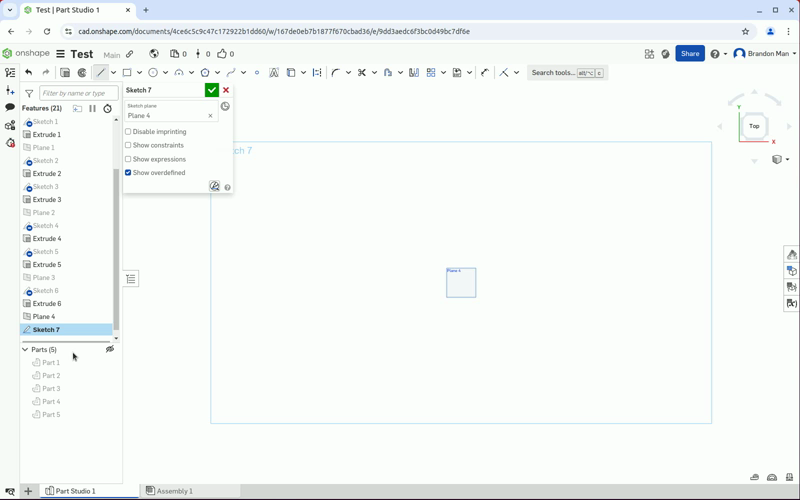
key_down(shift)
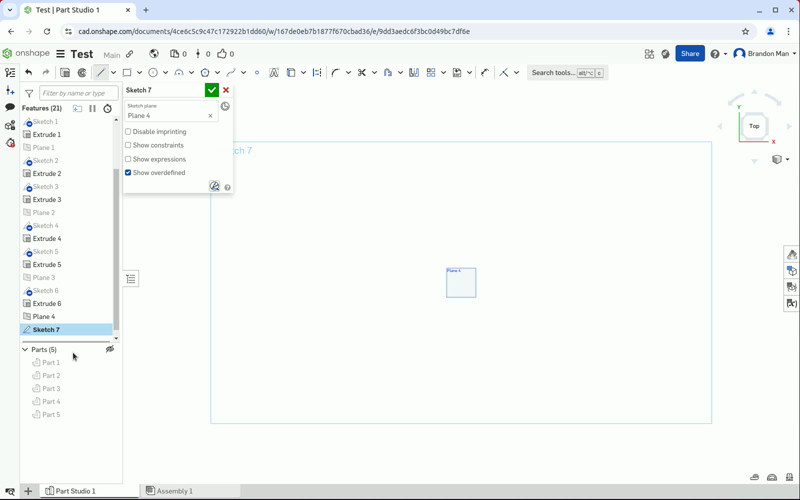
mouse_move(446, 322)
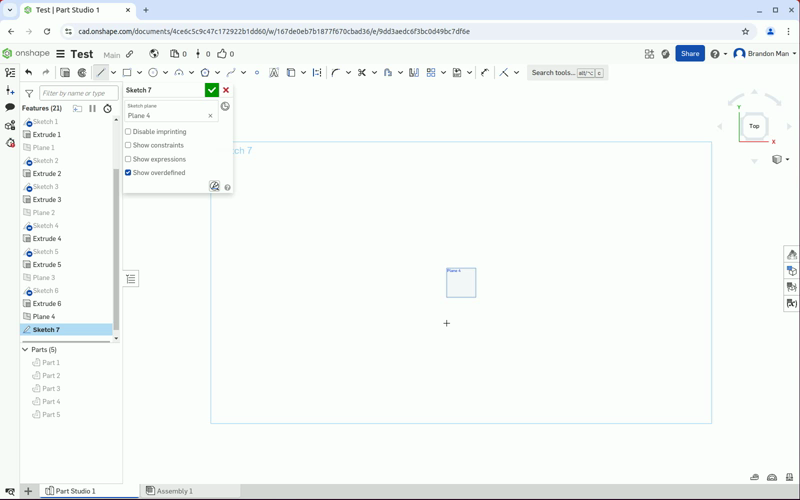
click(446, 322)
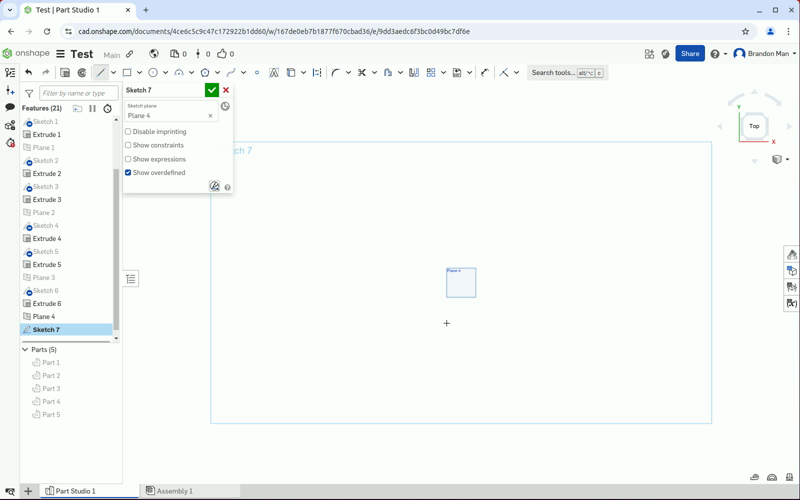
key_up(shift)
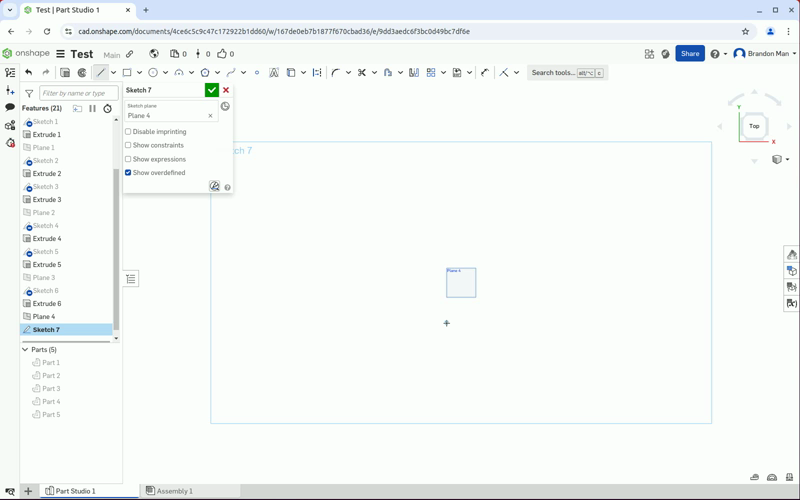
key_down(shift)
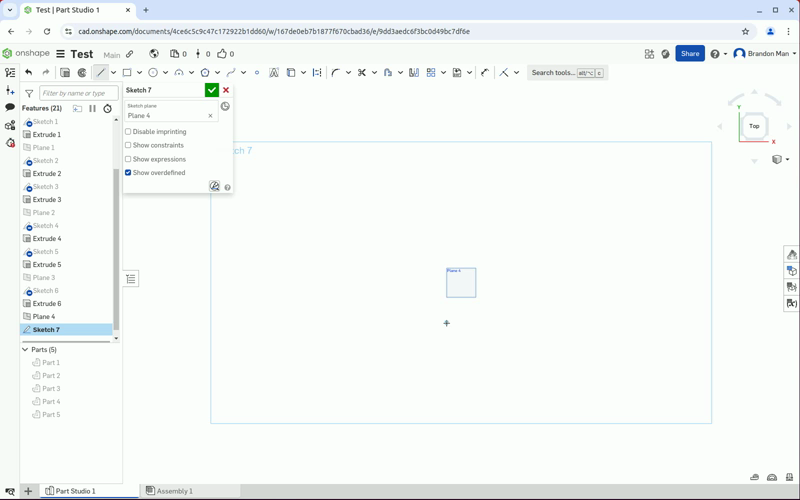
mouse_move(531, 322)
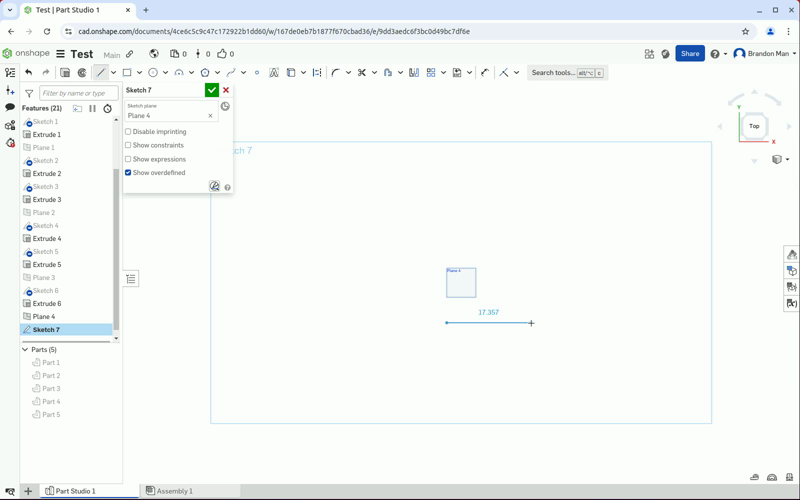
click(531, 322)
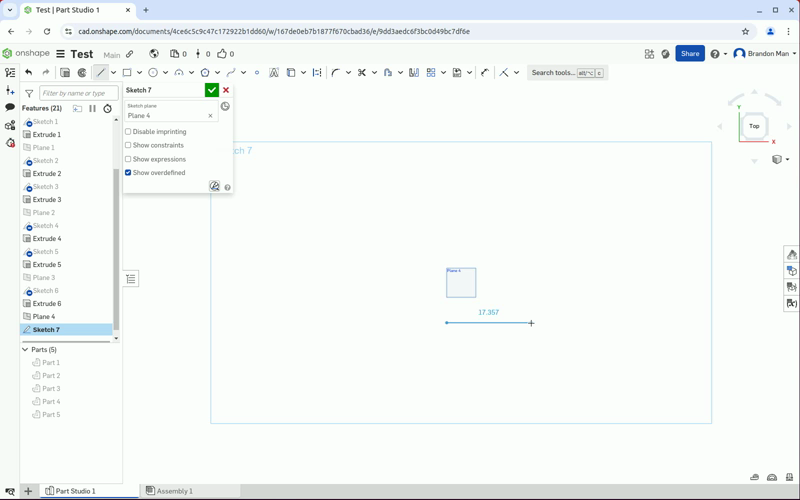
key_up(shift)
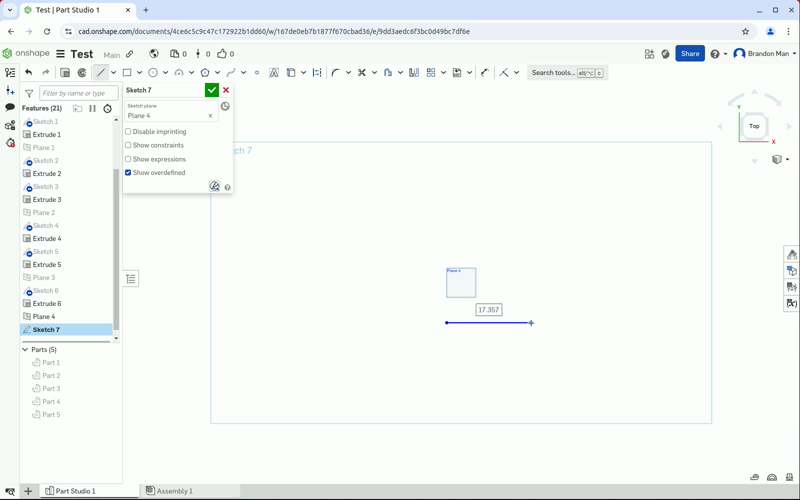
key_down(shift)
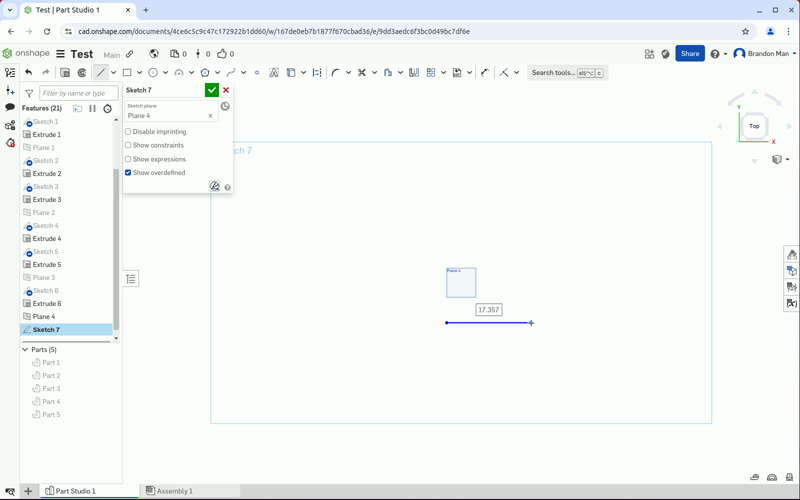
mouse_move(561, 322)
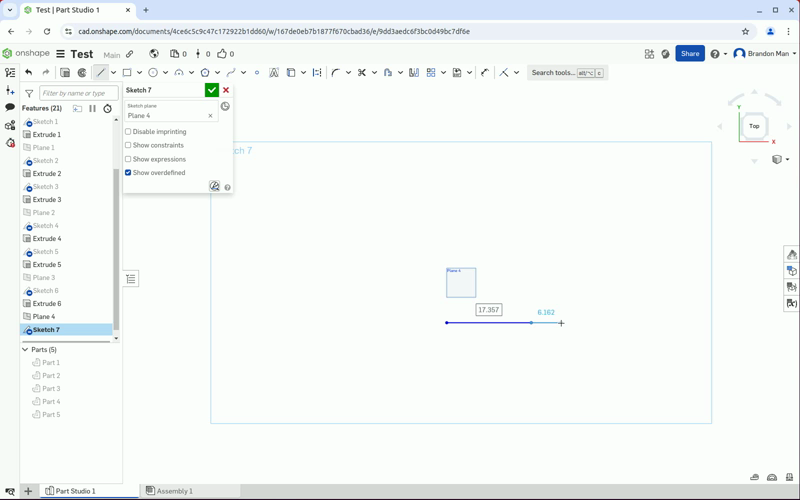
mouse_move(531, 301)
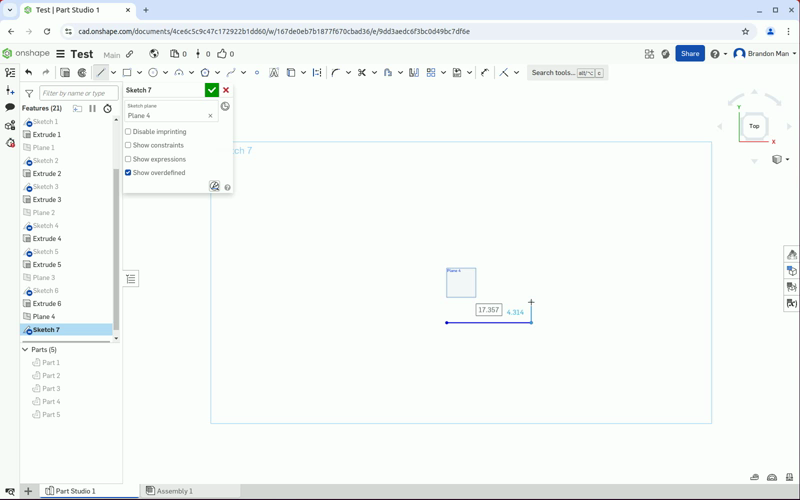
click(531, 301)
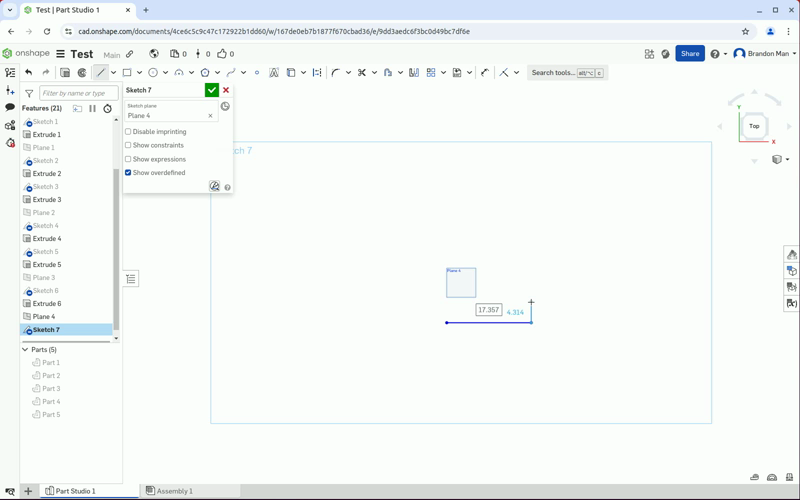
key_up(shift)
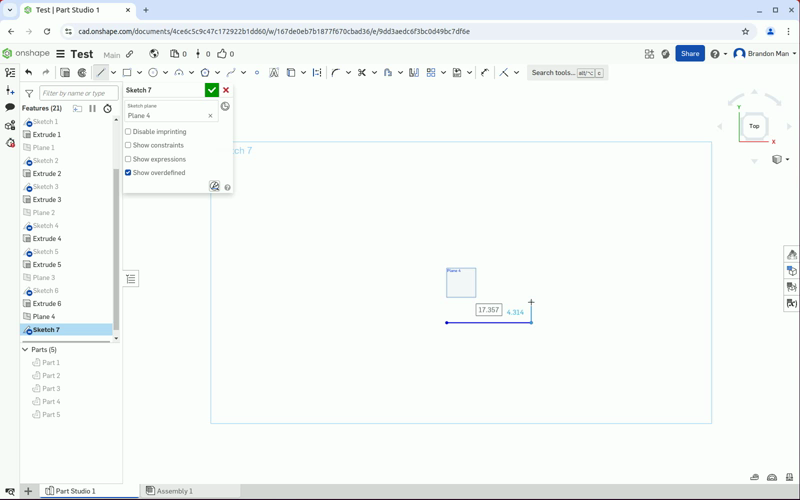
key_down(shift)
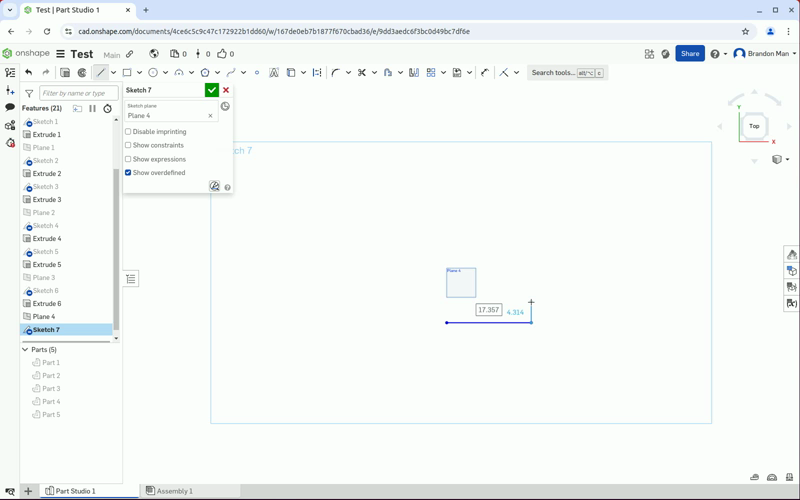
mouse_move(446, 301)
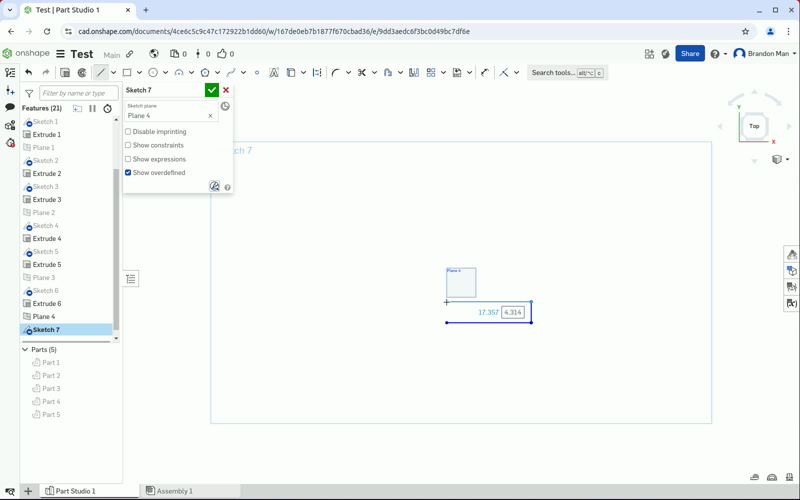
click(446, 301)
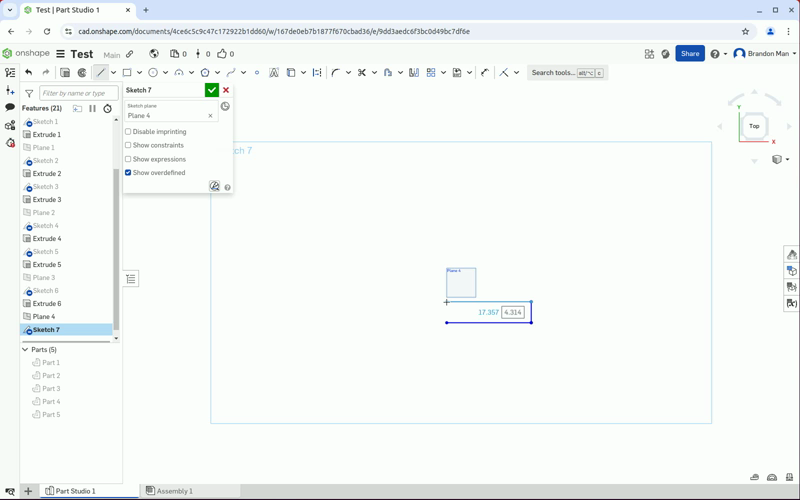
key_up(shift)
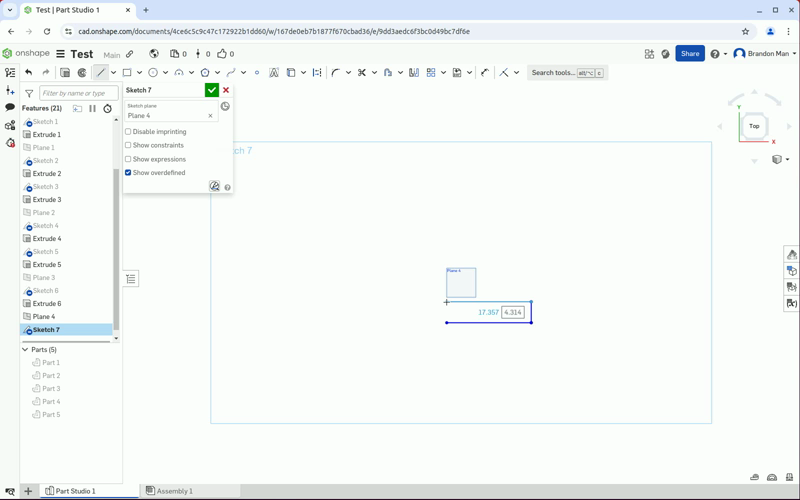
mouse_move(476, 301)
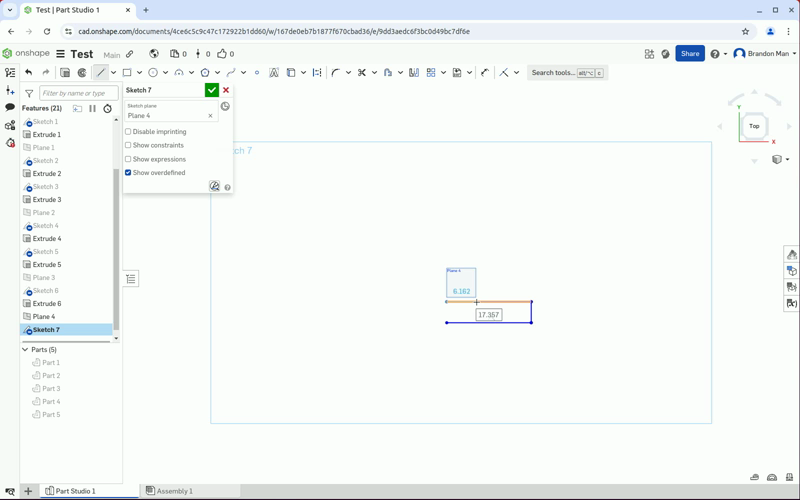
key_down(shift)
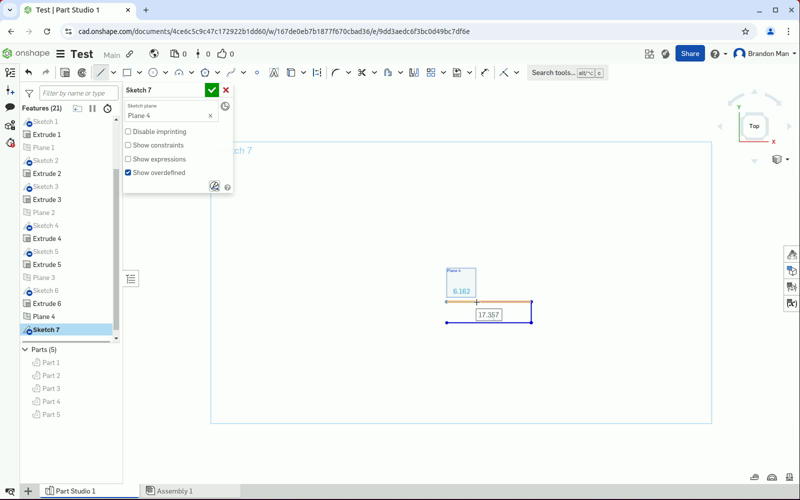
mouse_move(446, 322)
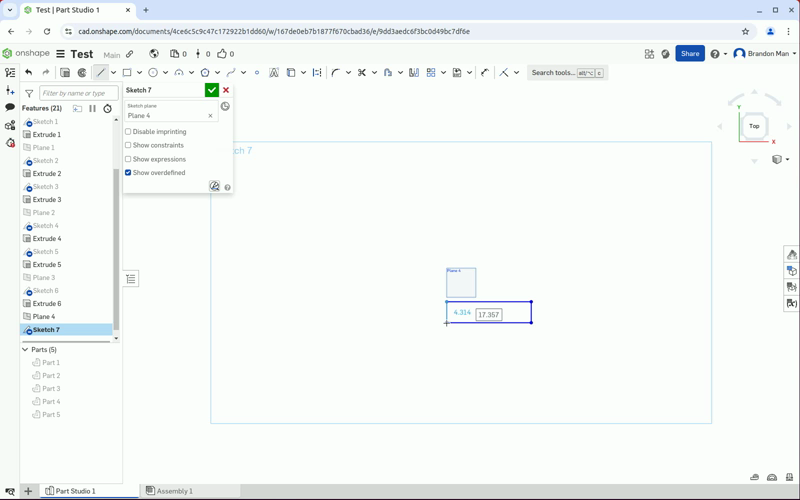
key_up(shift)
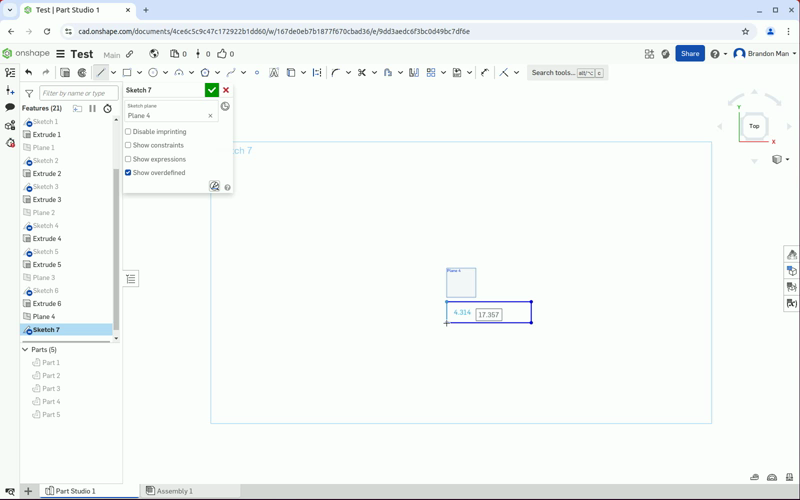
click(446, 322)
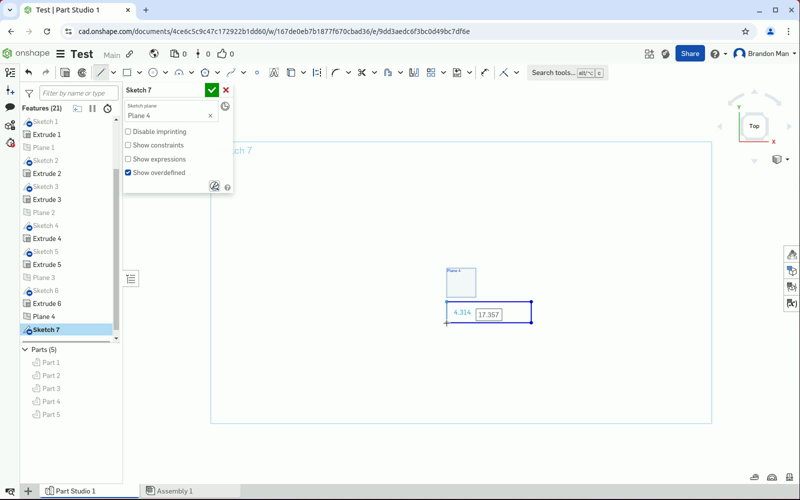
key(esc)
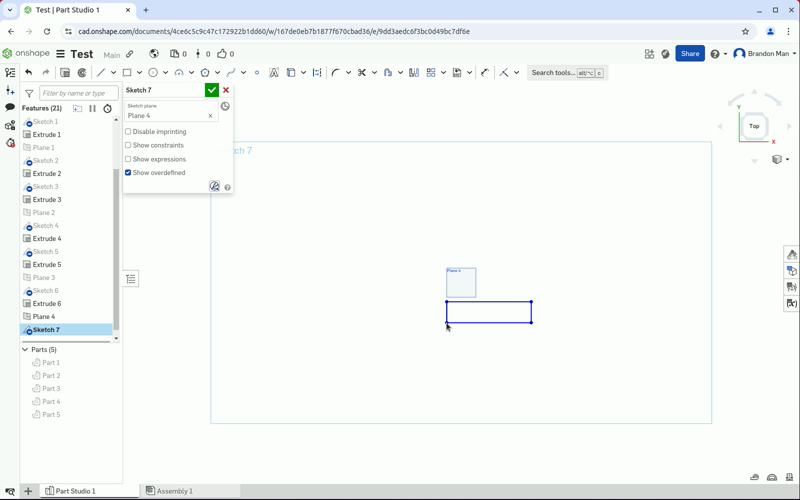
mouse_move(514, 310)
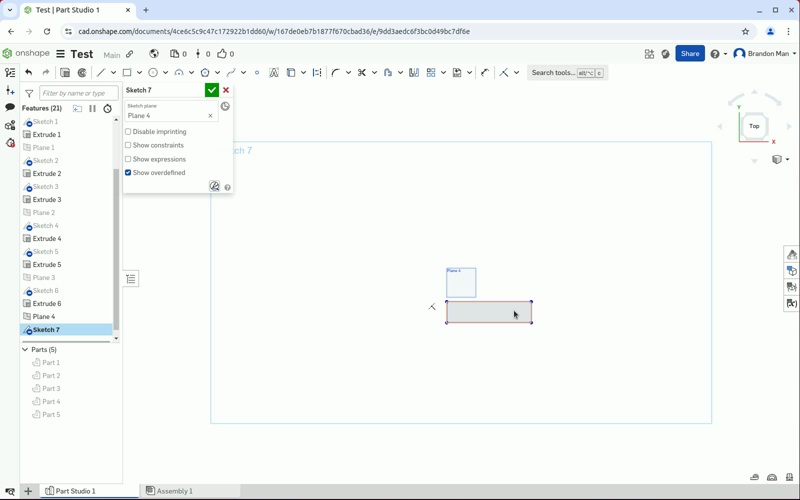
click(514, 310)
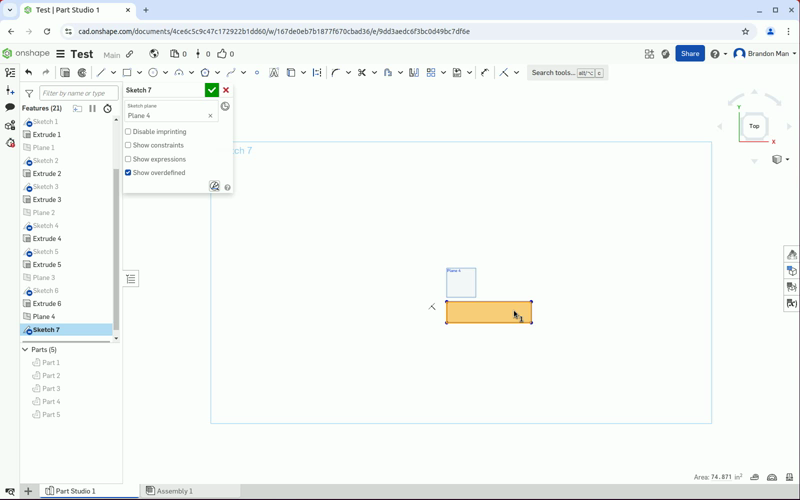
mouse_move(73, 352)
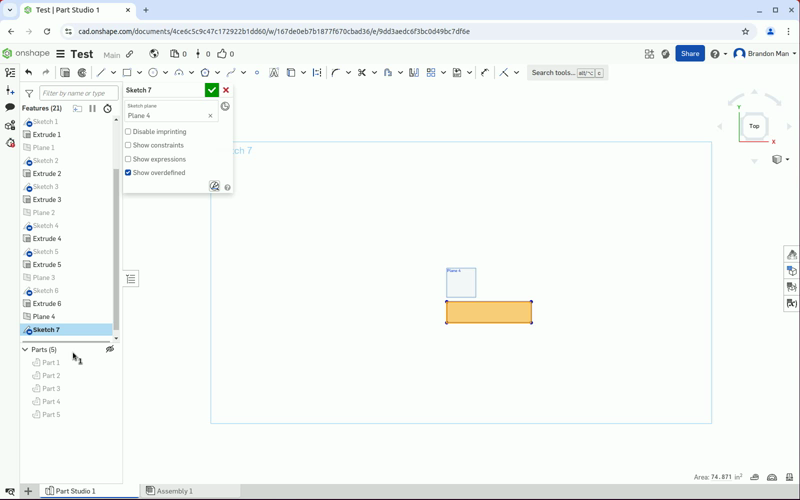
key(shift+y)
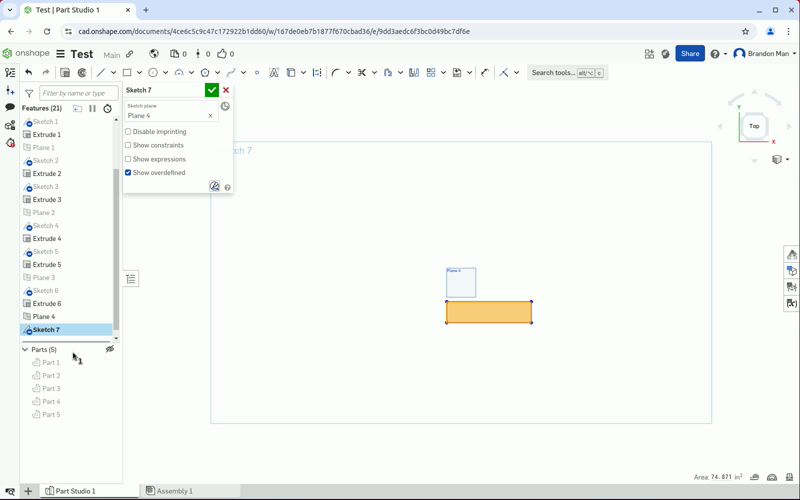
key(shift+e)
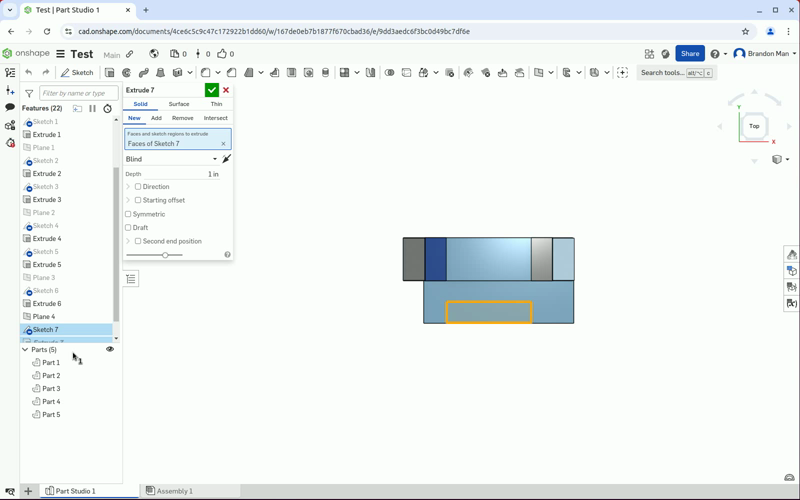
mouse_move(143, 106)
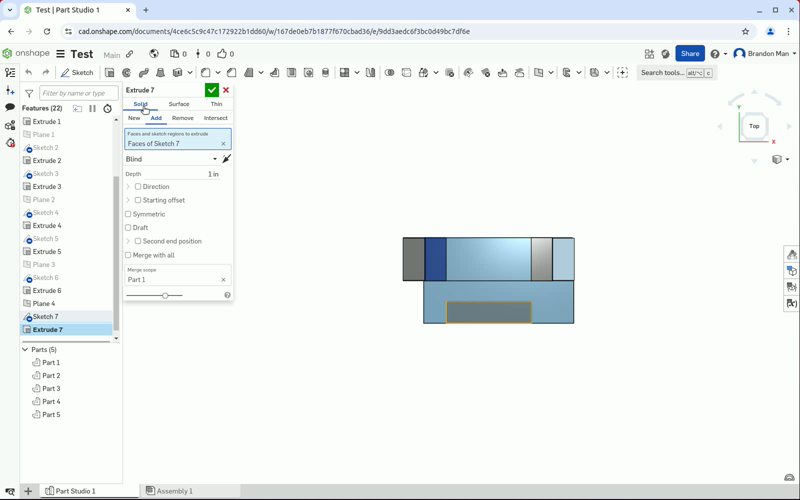
click(143, 106)
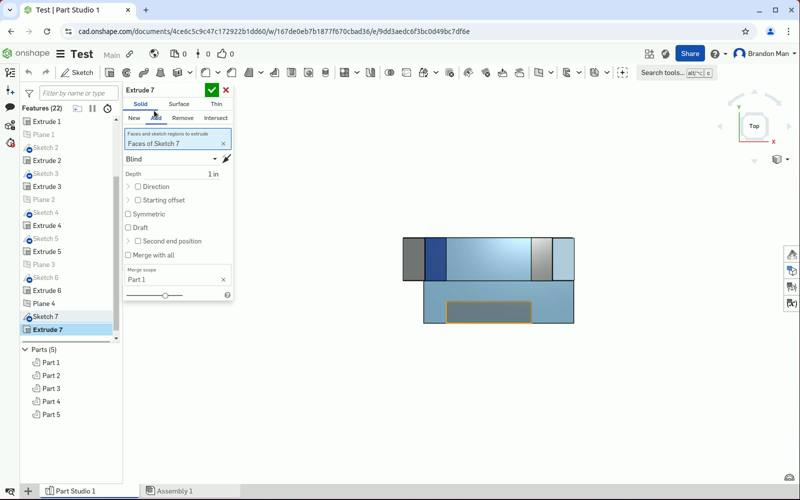
mouse_move(186, 120)
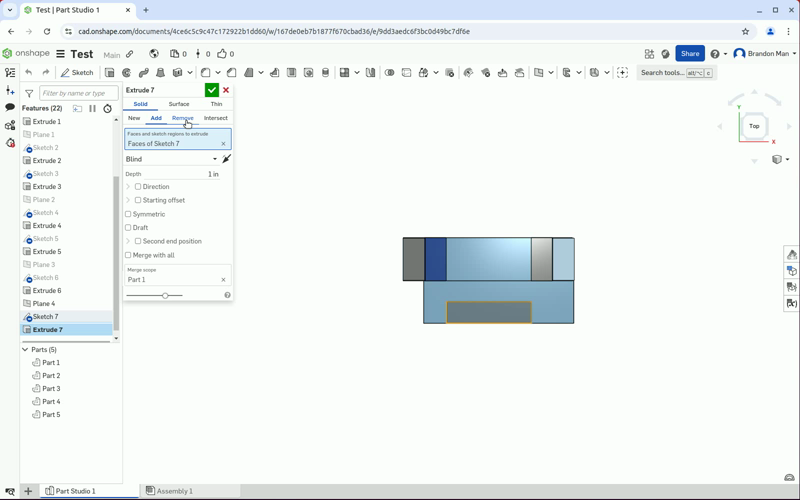
click(186, 120)
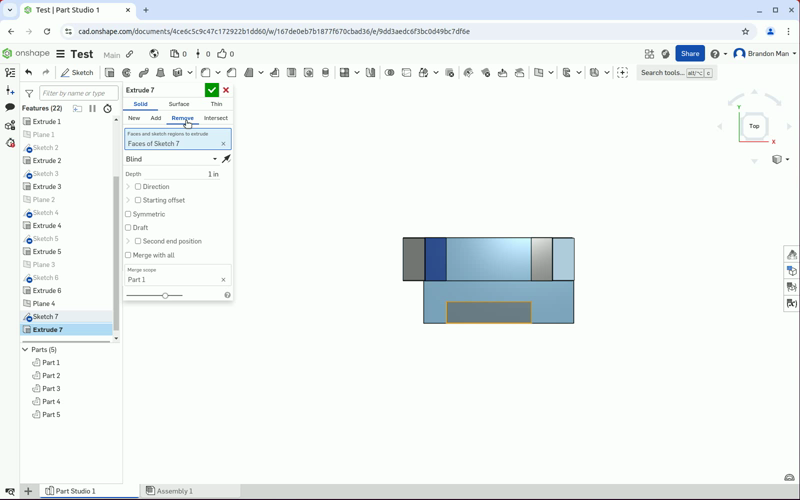
key(tab, 4)
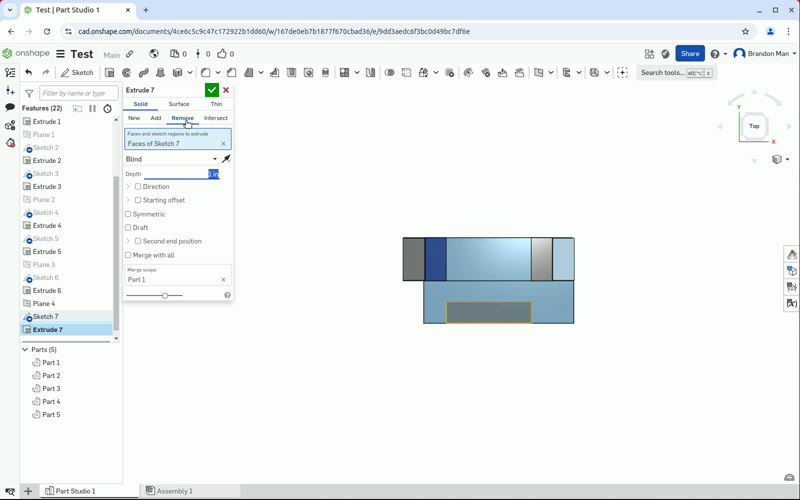
text(4.333)
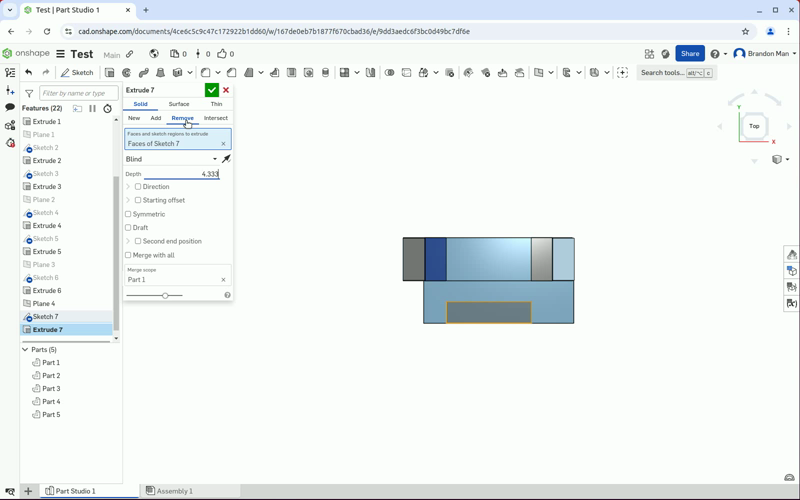
key(tab, 6)
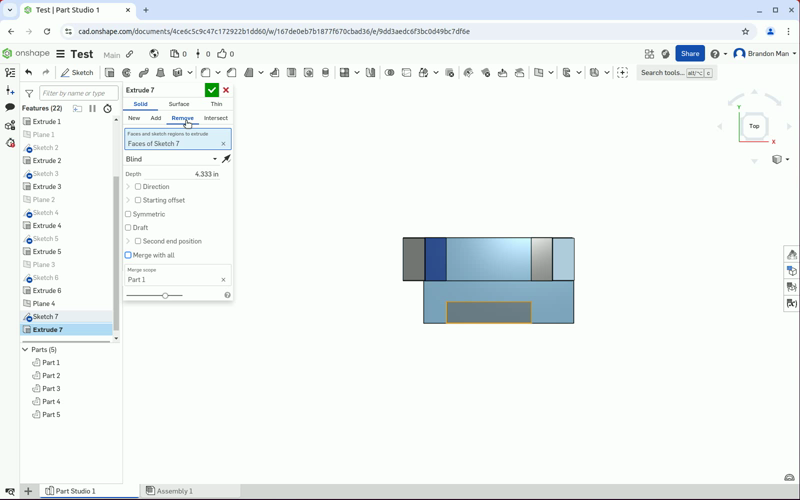
key(space)
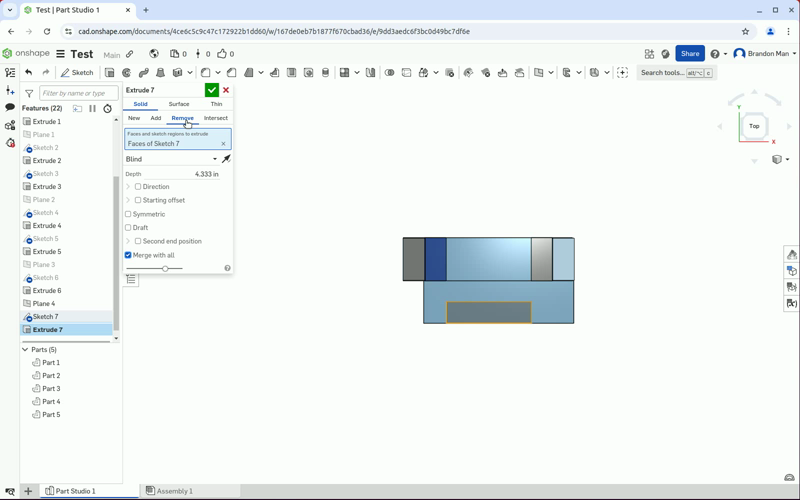
key(enter)
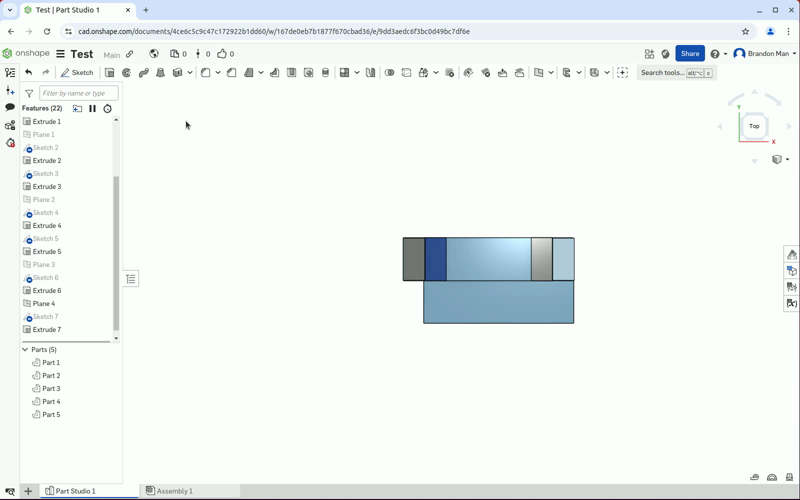
key(shift+h)
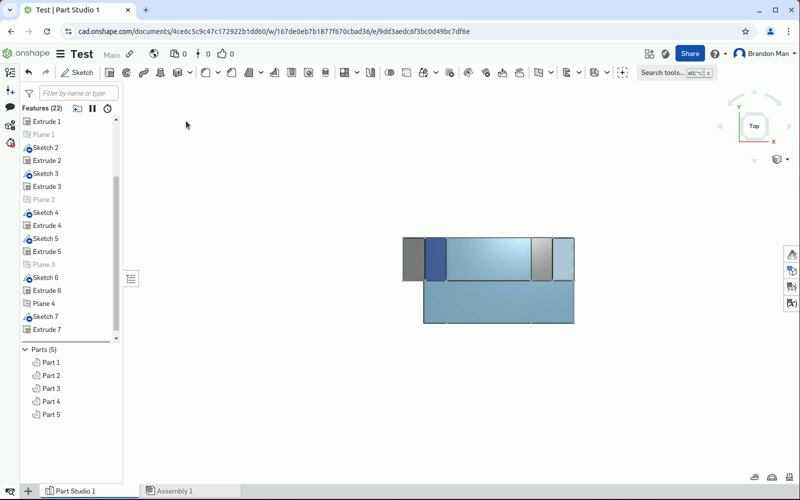
key(shift+h)
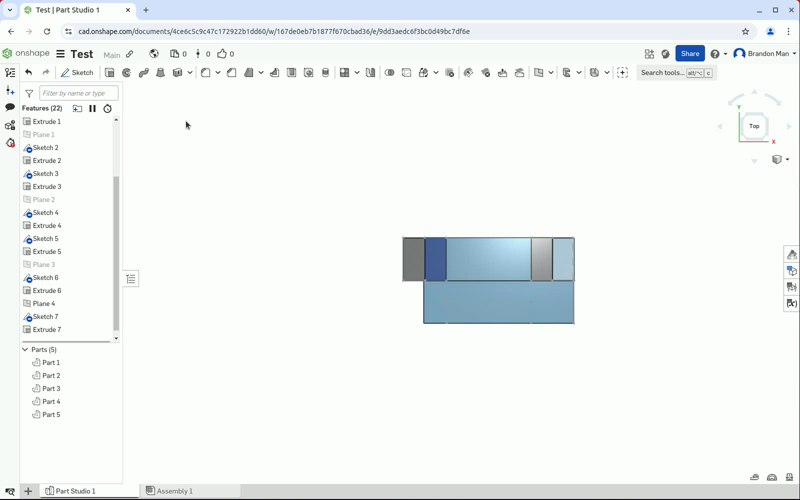
key(shift+7)
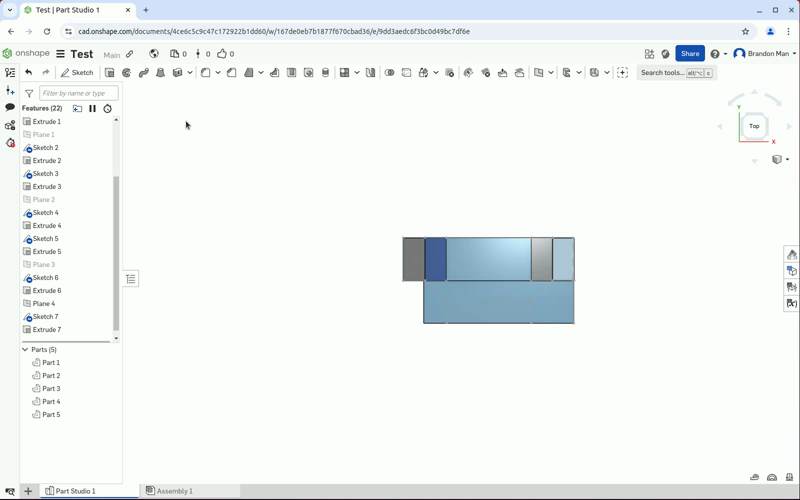
key(up, 3)
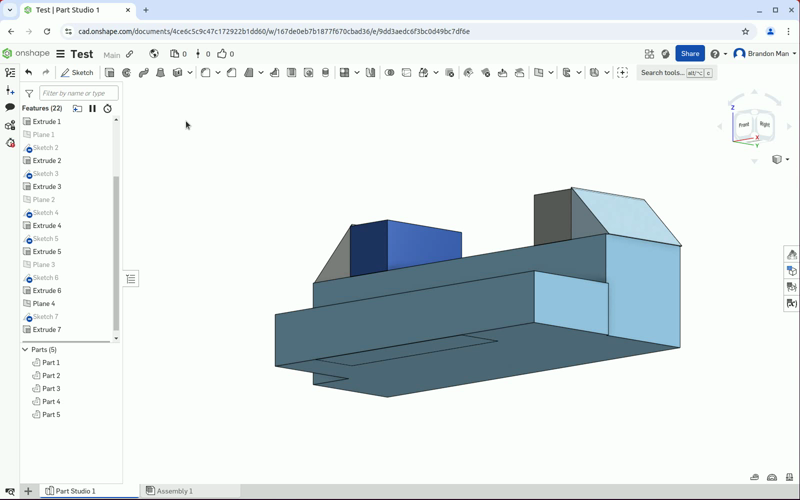
key(left, 3)
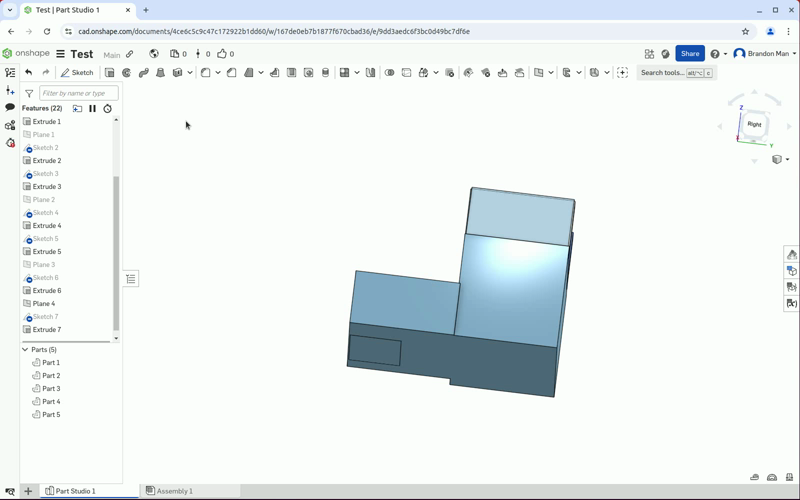
key(right, 3)
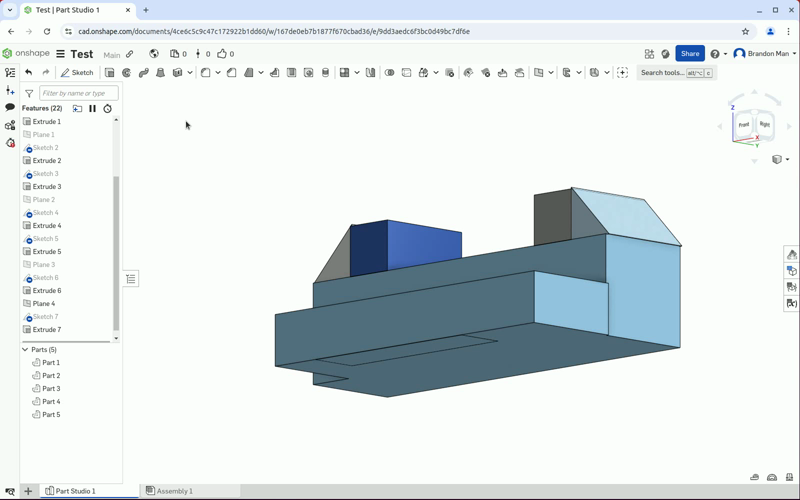
key(down, 3)
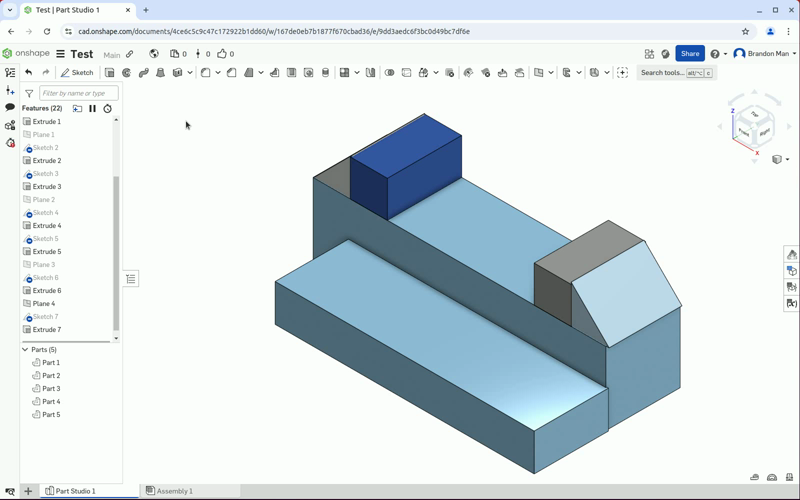
mouse_move(69, 111)
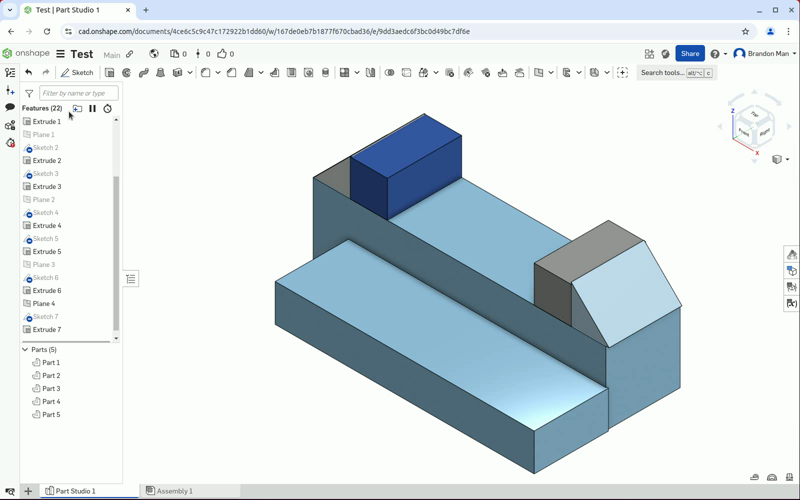
click(69, 111)